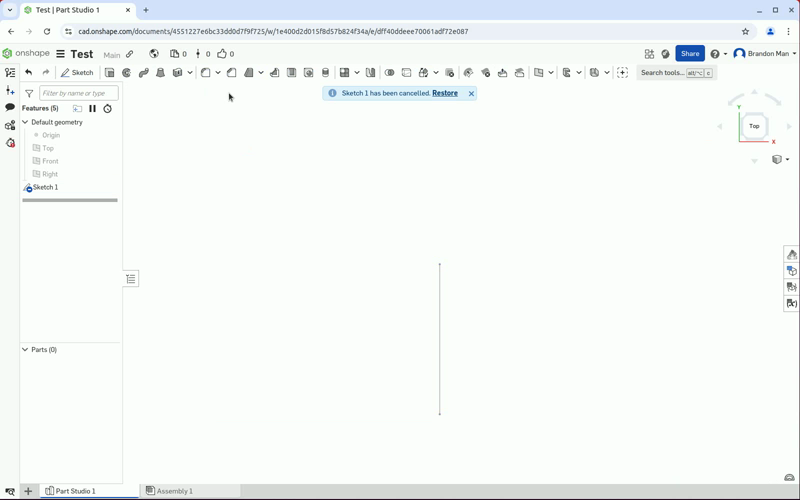
key(shift+h)
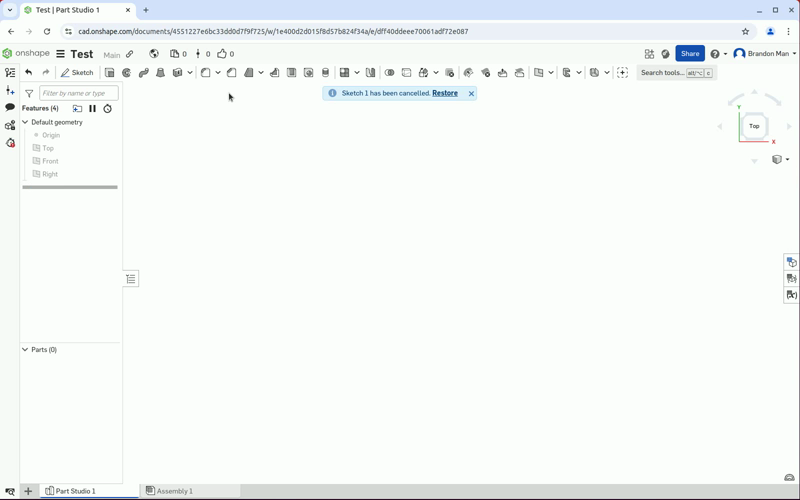
mouse_move(73, 352)
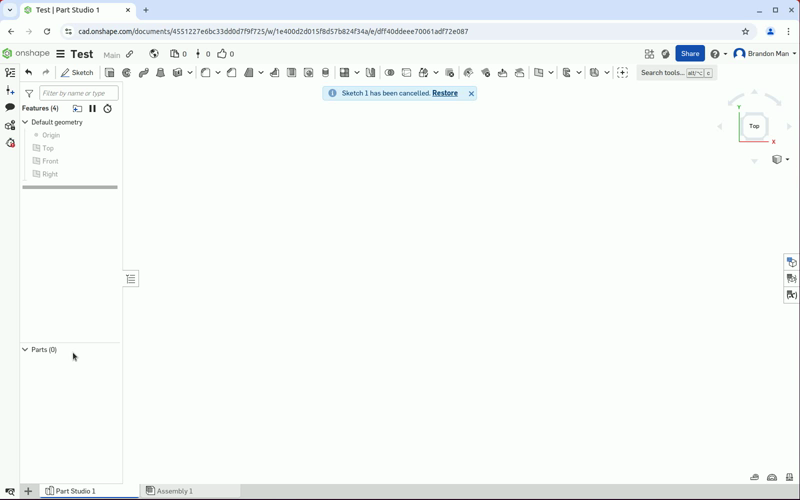
key(y)
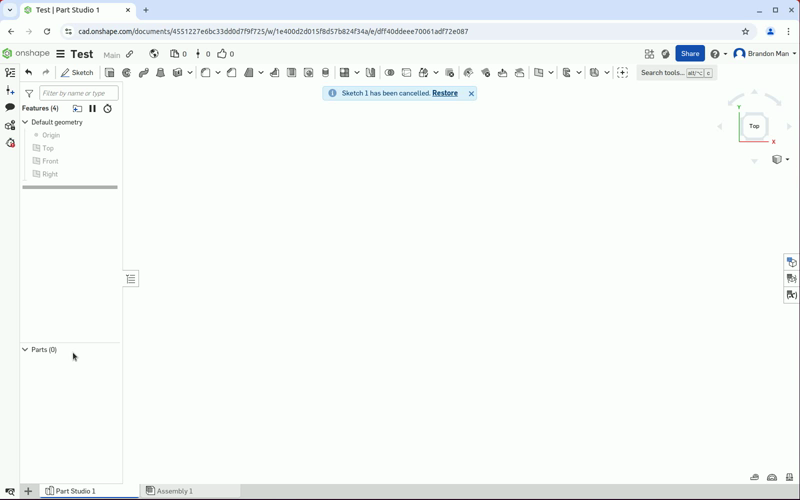
key(shift+p)
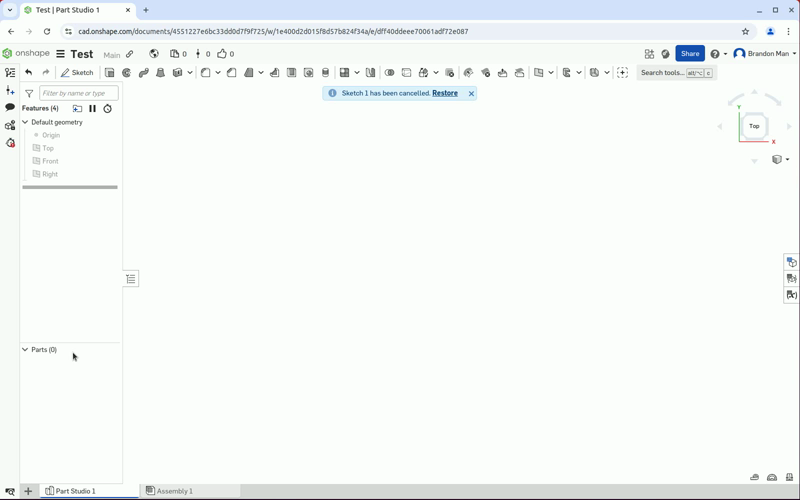
key(space)
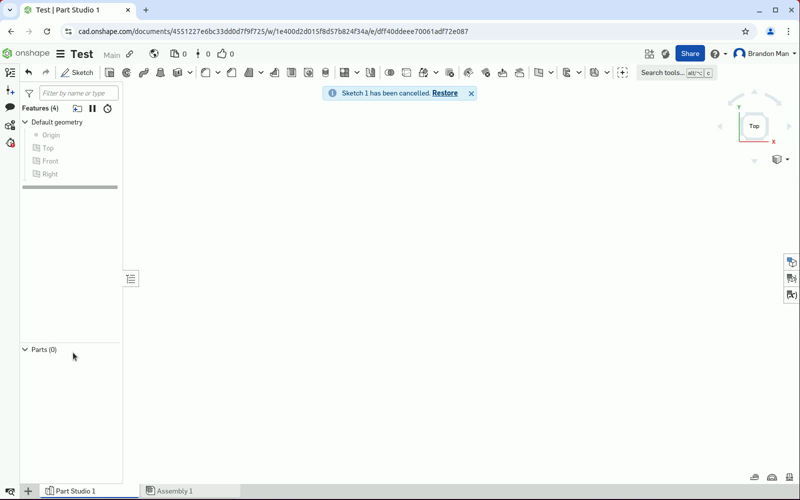
key_down(shift)
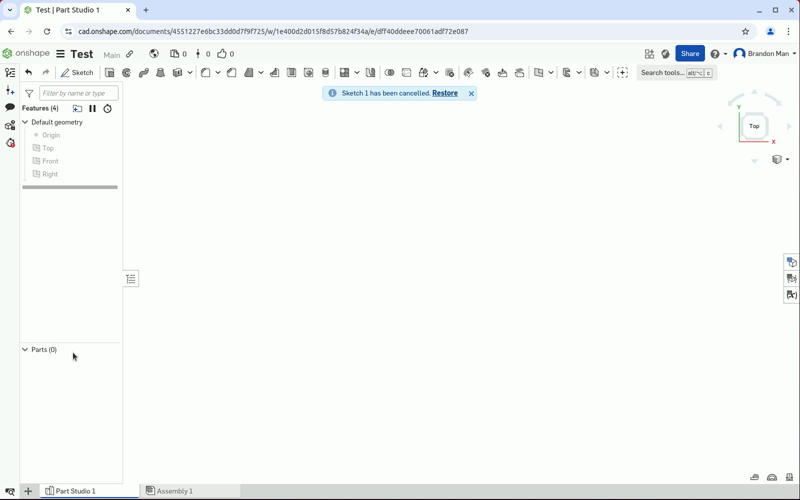
key(up)
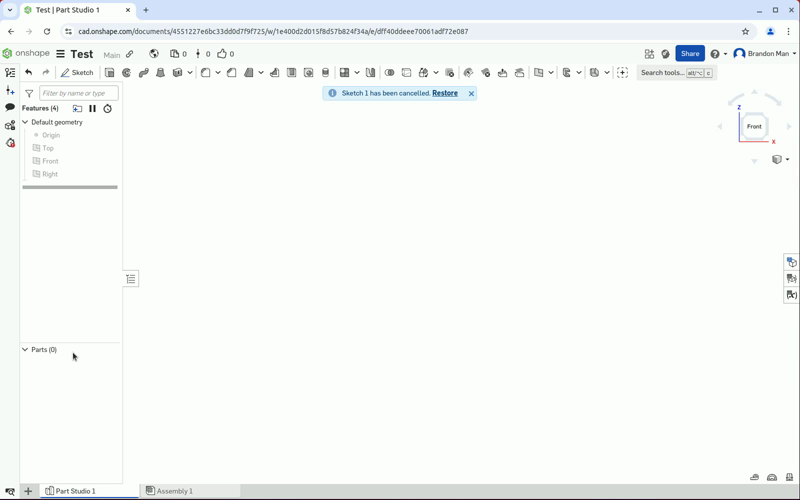
key_up(shift)
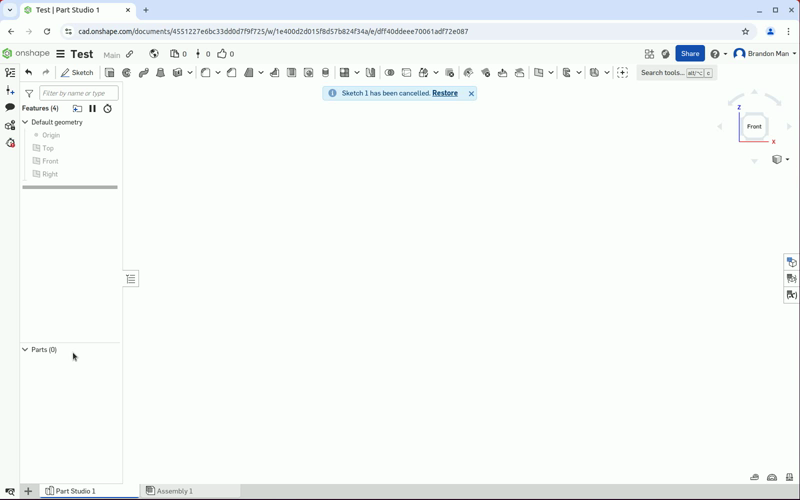
key(space)
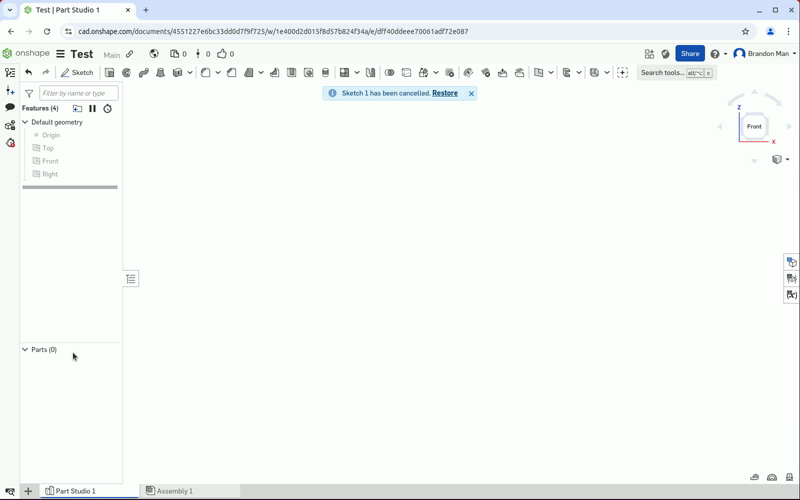
key_down(shift)
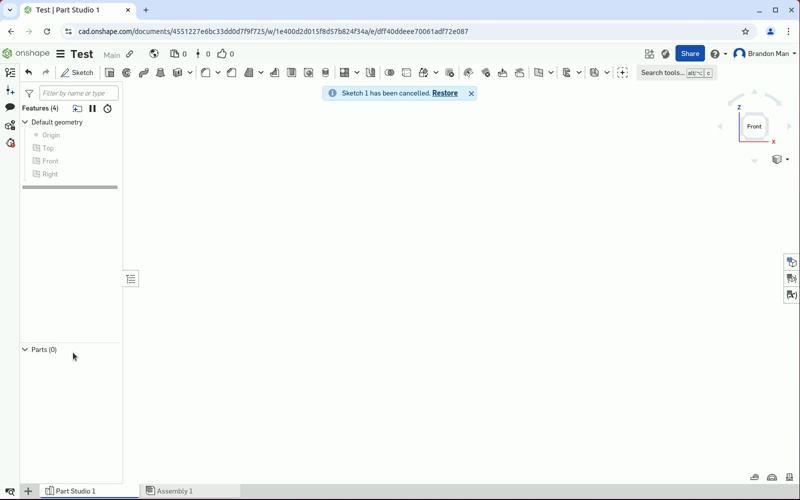
key(left)
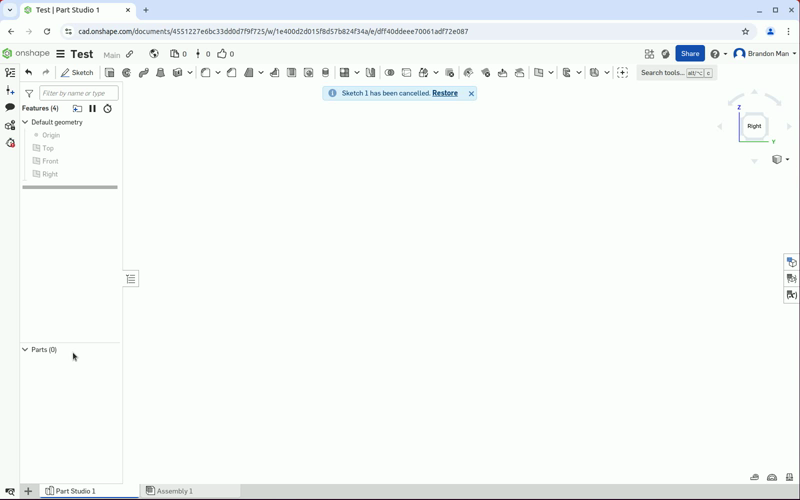
key_up(shift)
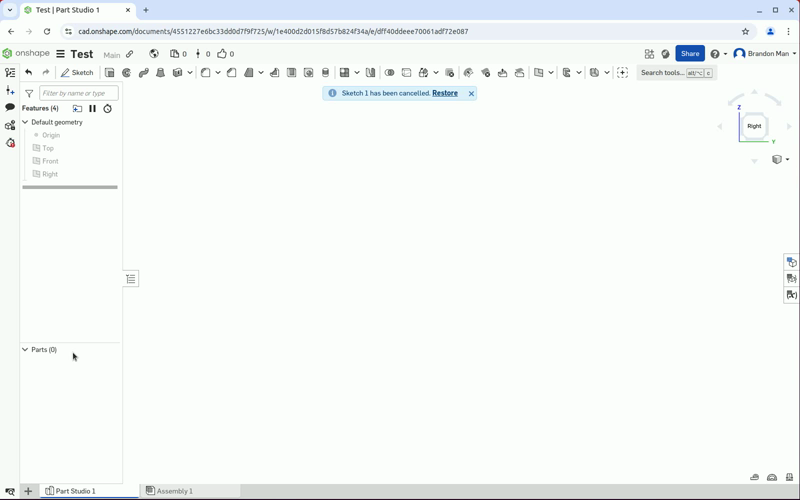
mouse_move(73, 352)
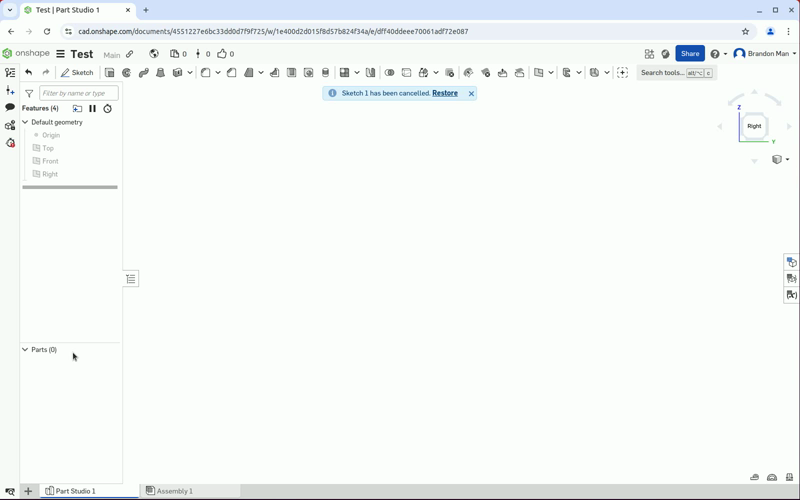
key(shift+y)
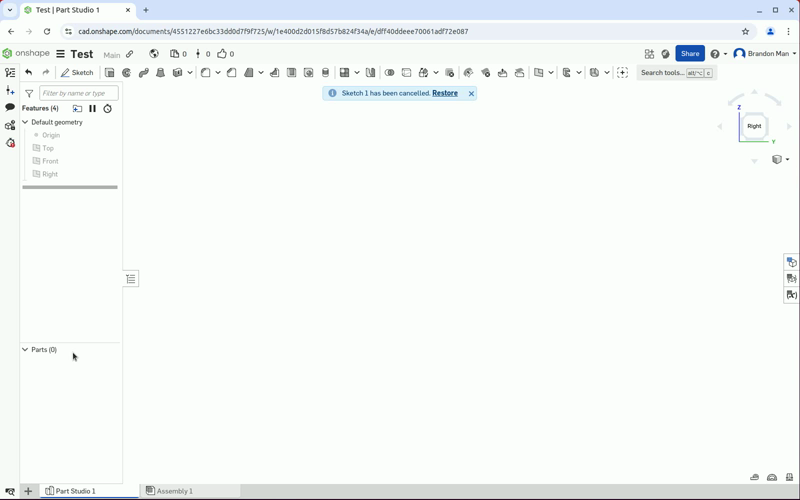
key(shift+s)
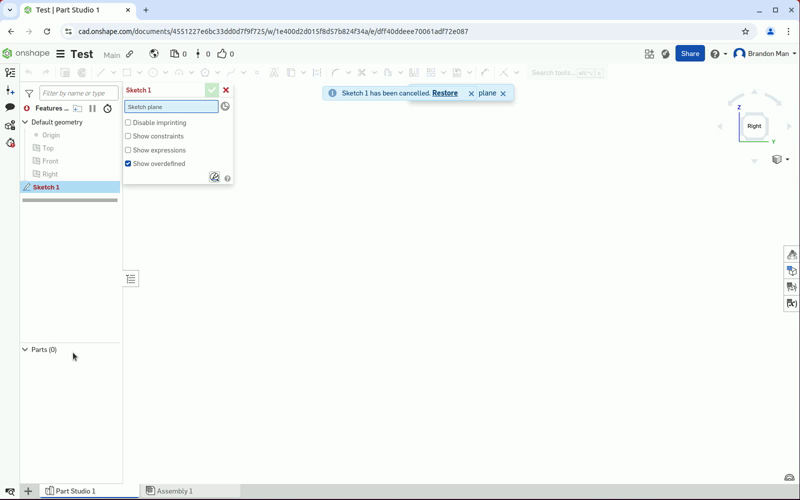
mouse_move(73, 176)
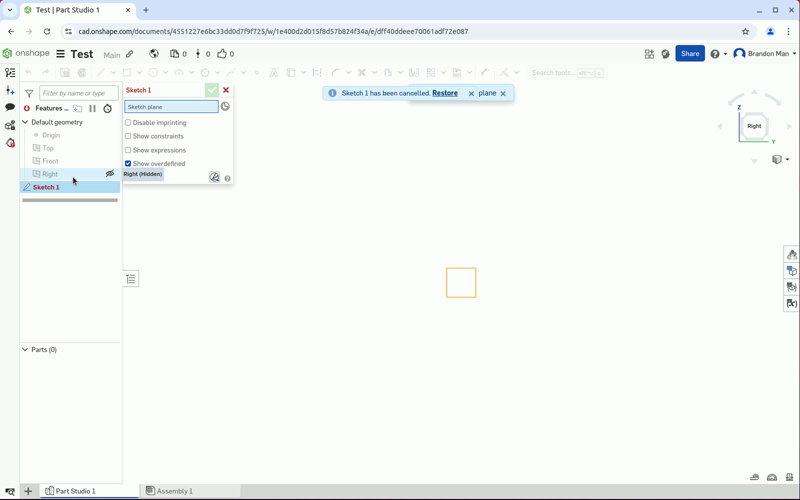
click(73, 176)
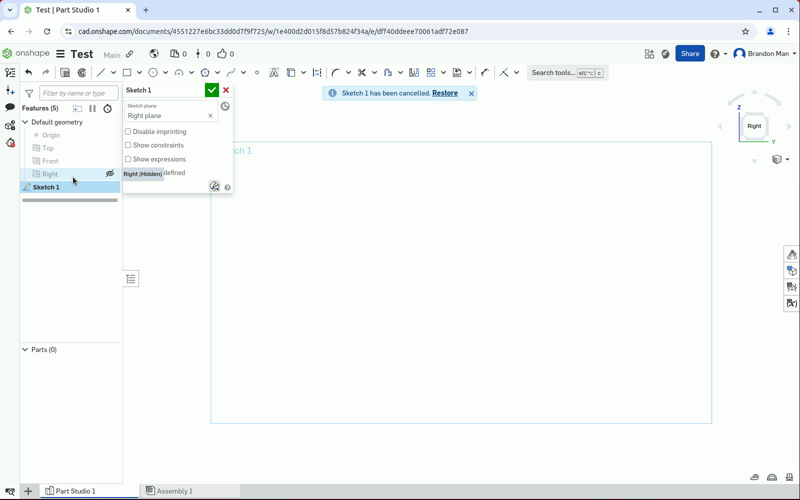
mouse_move(73, 352)
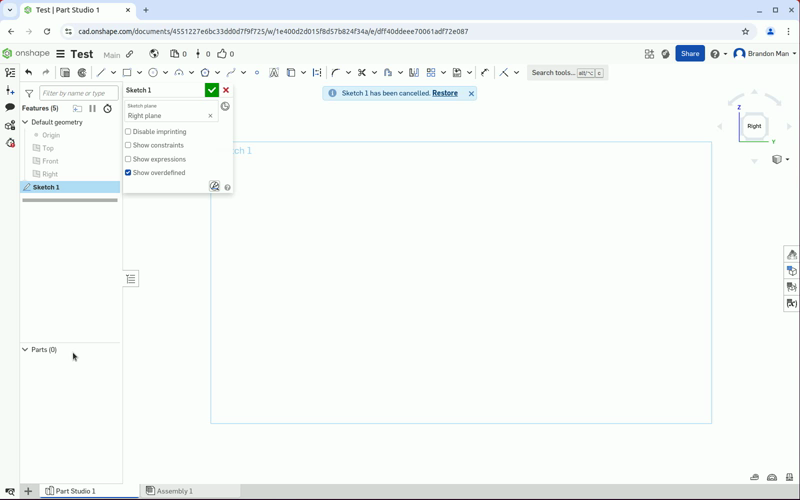
key(y)
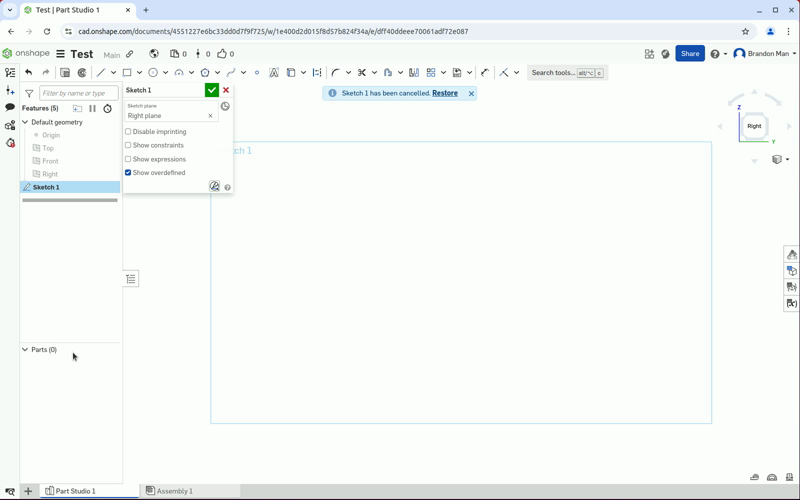
key(l)
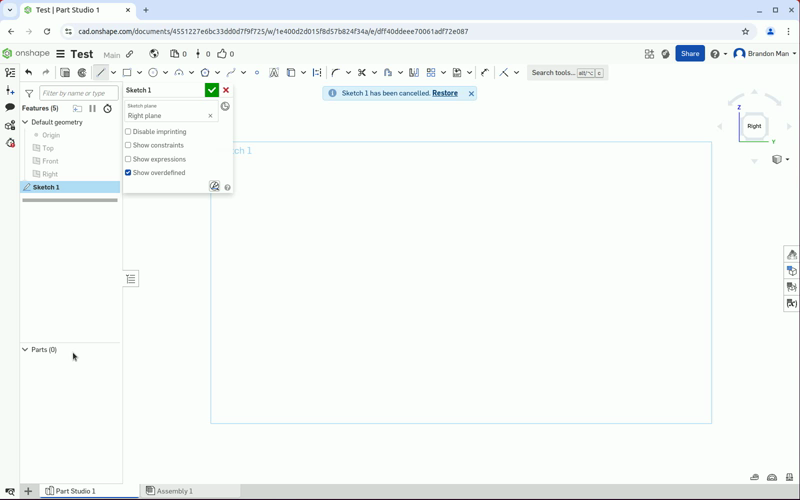
key_down(shift)
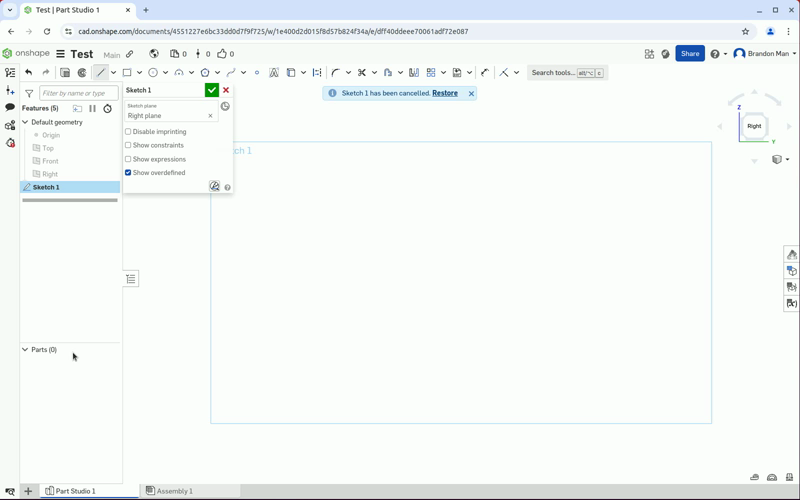
mouse_move(460, 233)
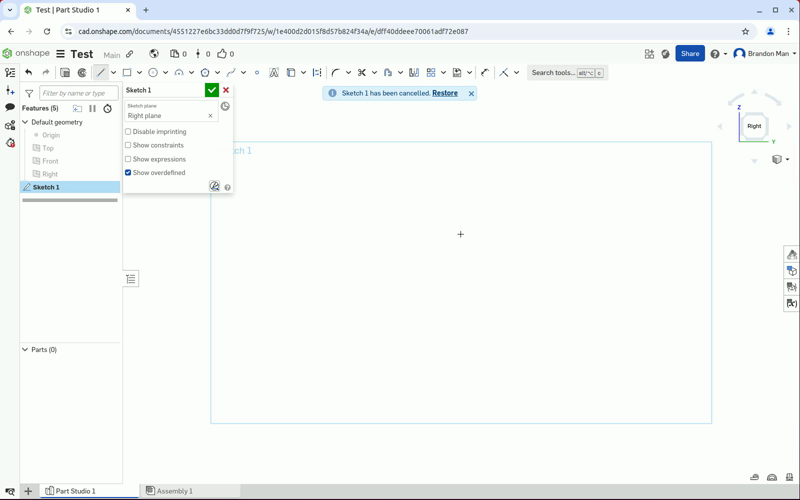
click(460, 233)
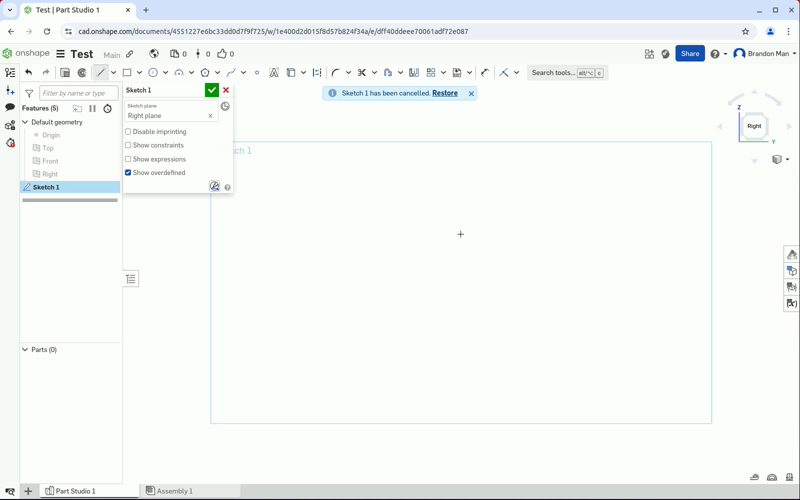
key_up(shift)
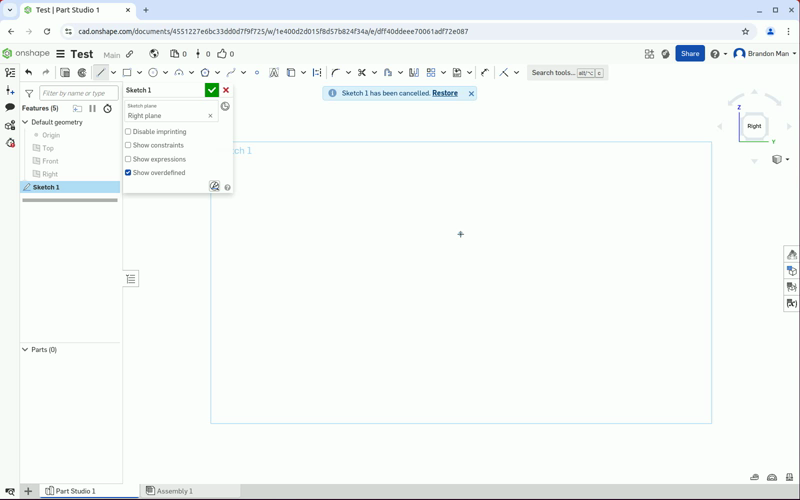
key_down(shift)
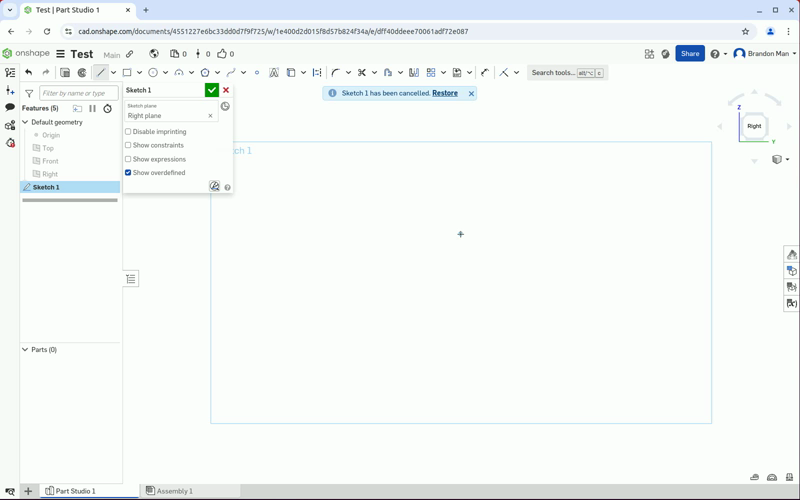
mouse_move(490, 233)
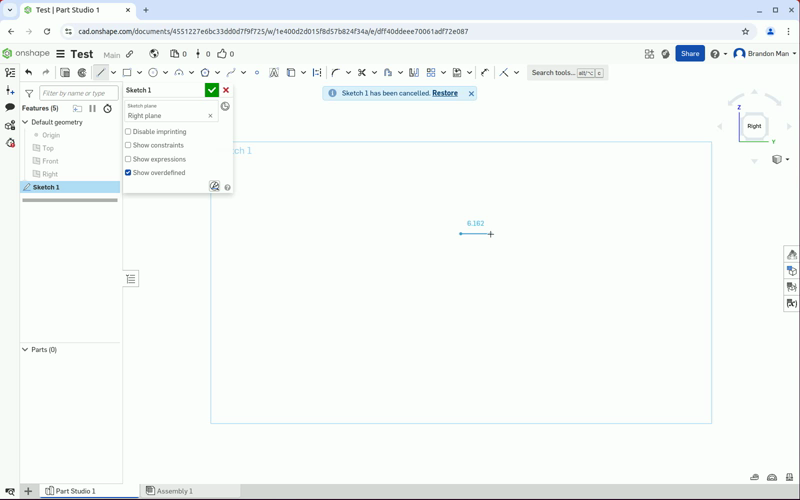
mouse_move(479, 233)
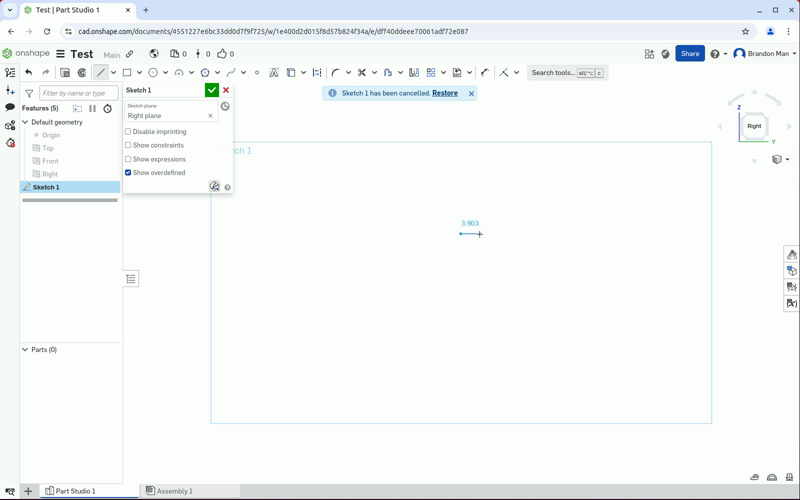
click(479, 233)
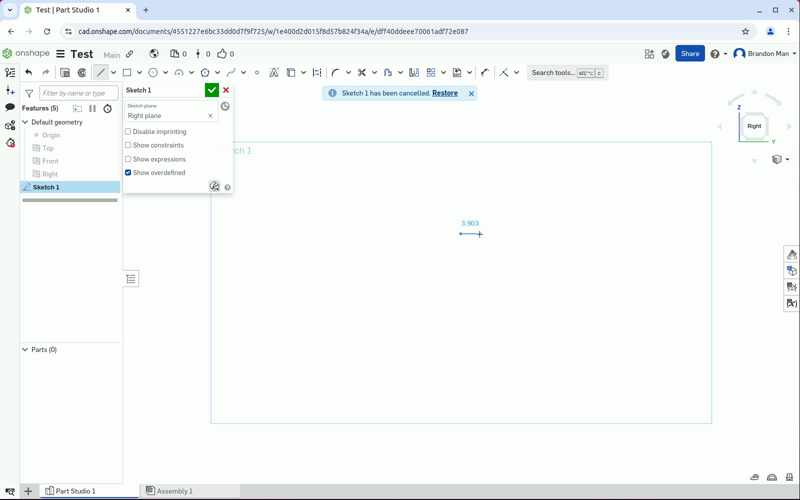
key_up(shift)
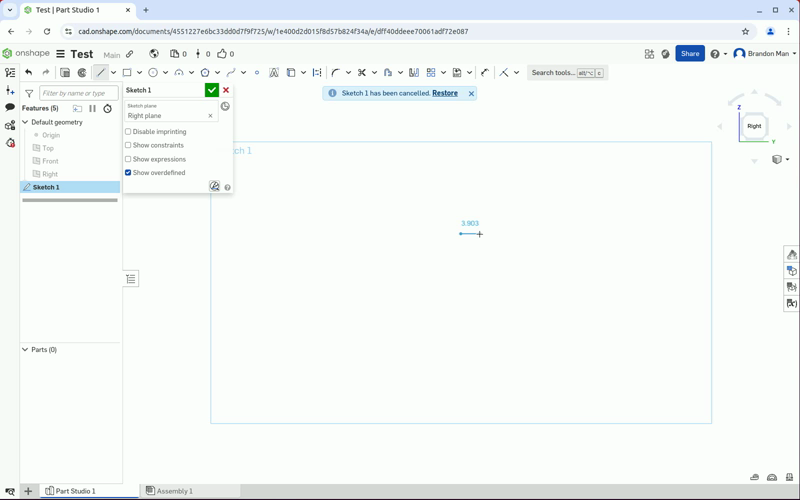
key_down(shift)
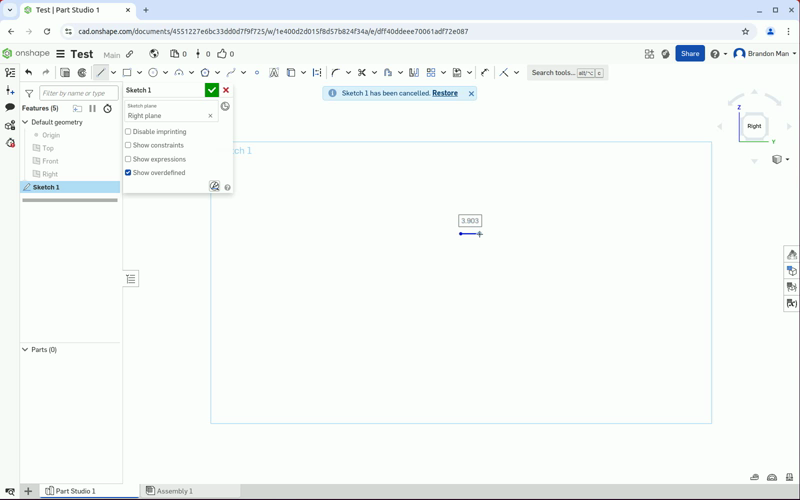
mouse_move(509, 233)
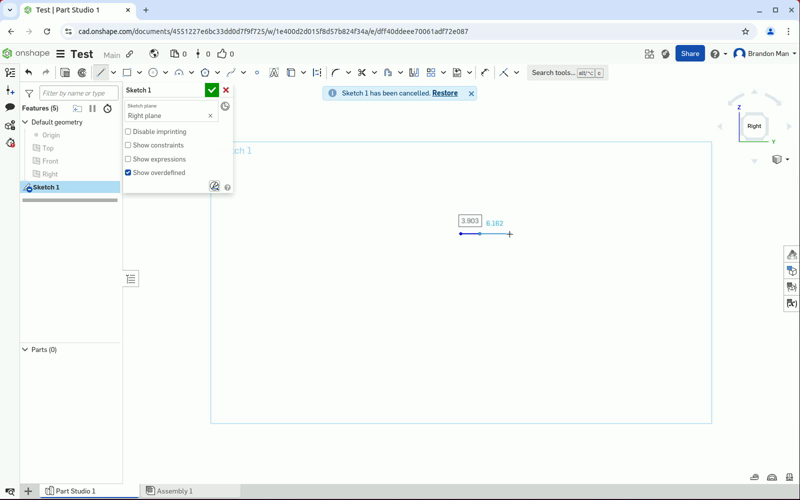
mouse_move(483, 233)
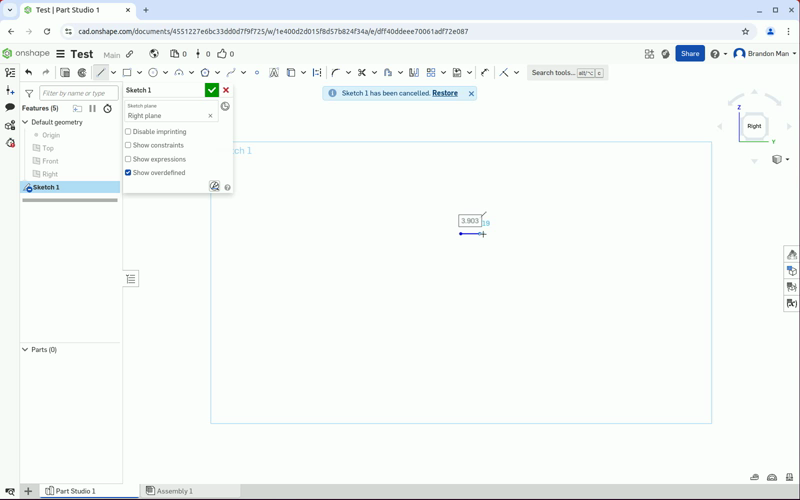
scroll(6)
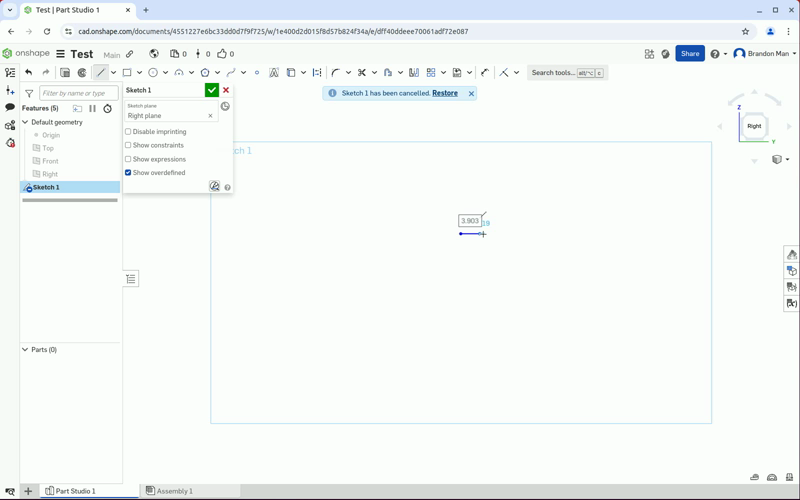
scroll(6)
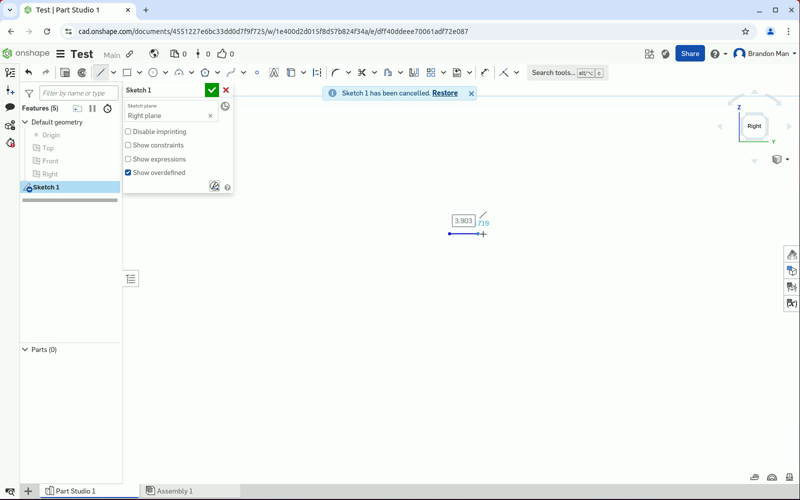
scroll(6)
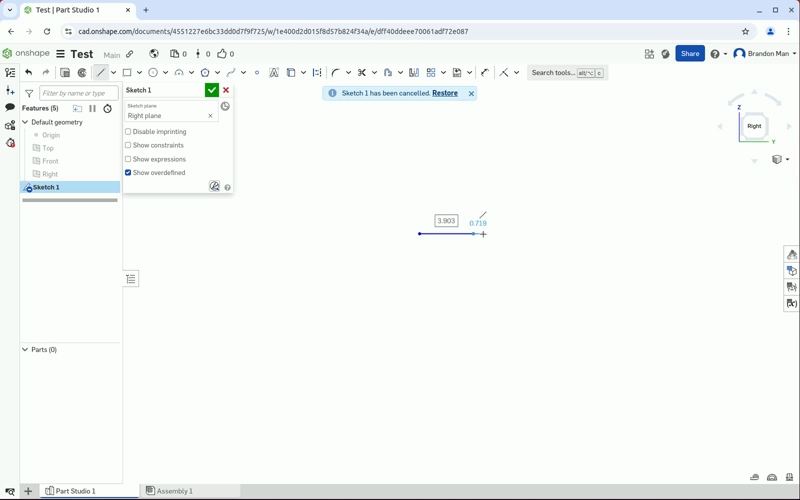
scroll(6)
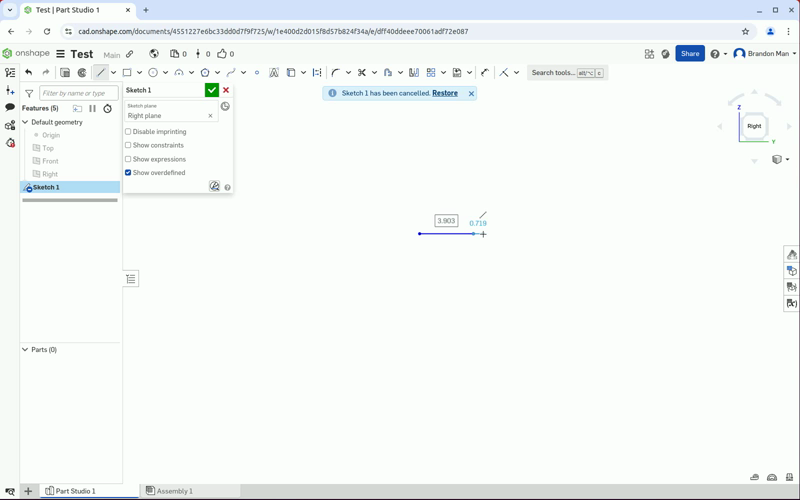
scroll(6)
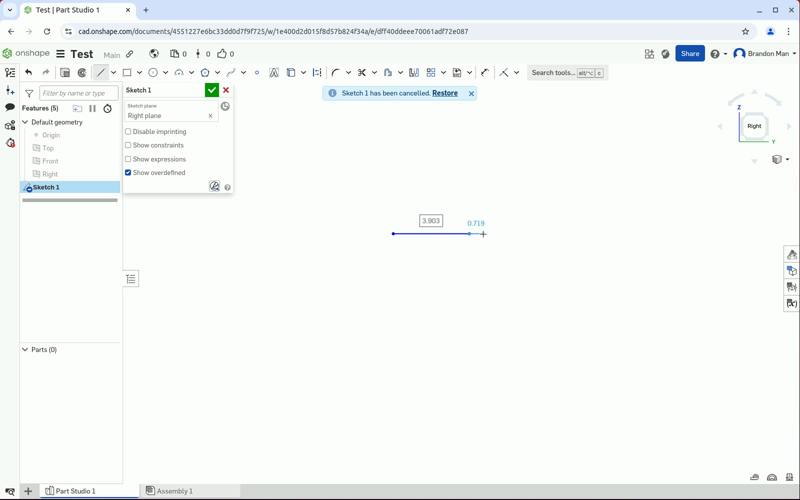
scroll(6)
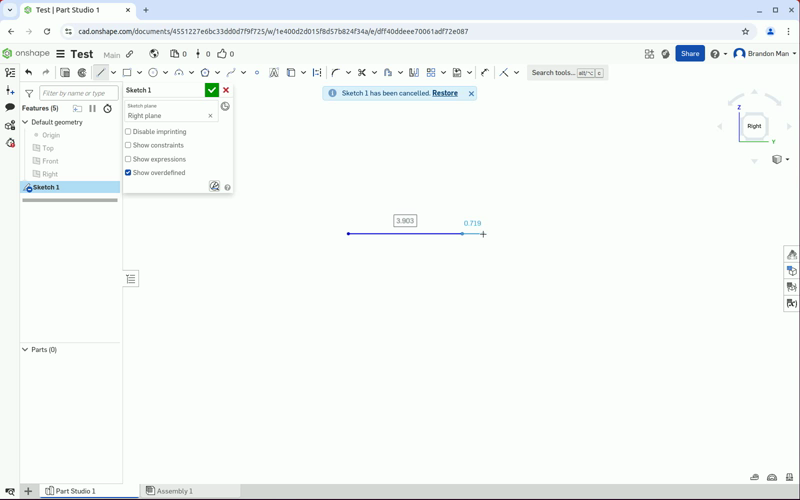
scroll(6)
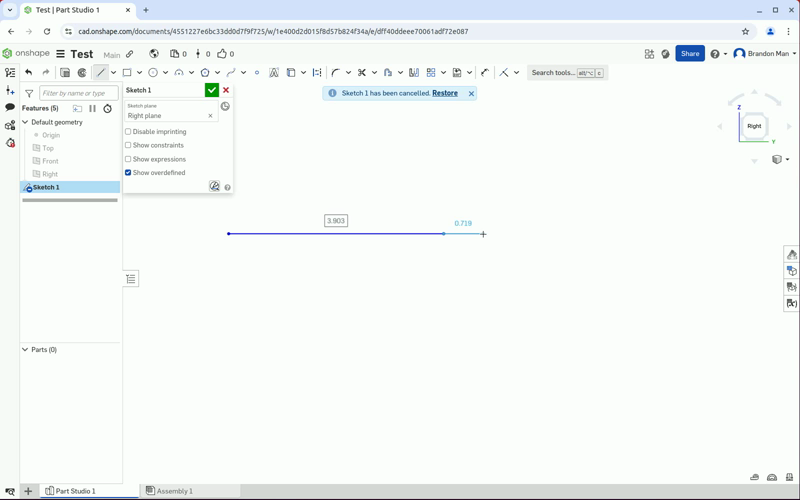
click(483, 233)
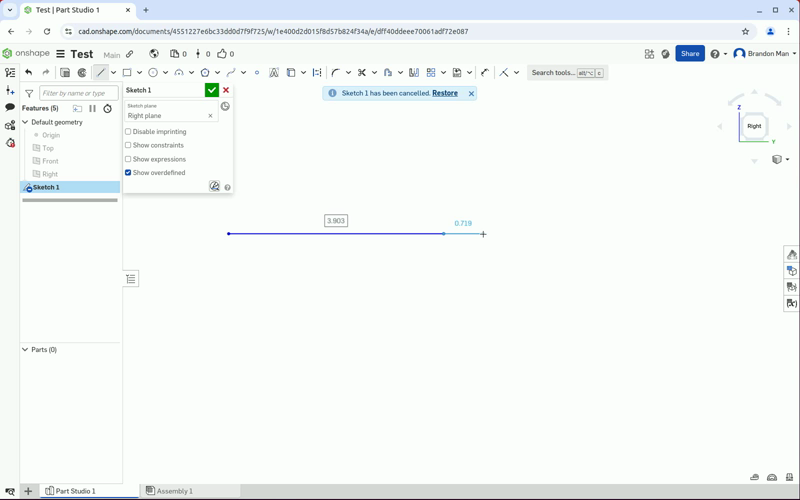
scroll(-6)
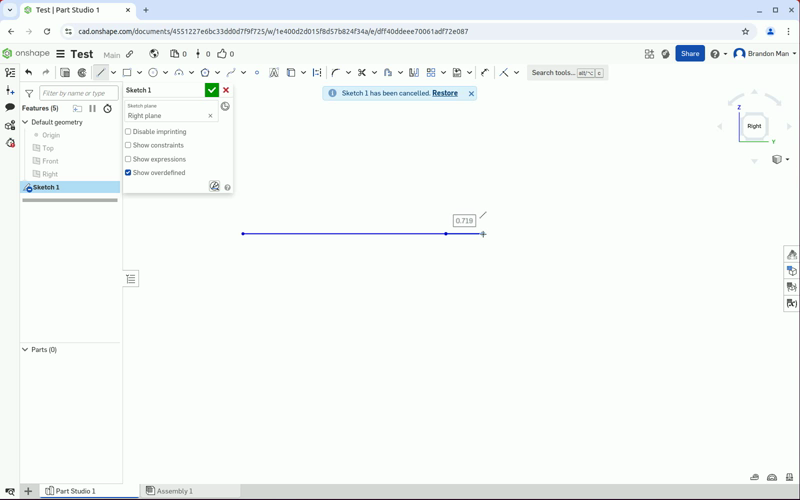
scroll(-6)
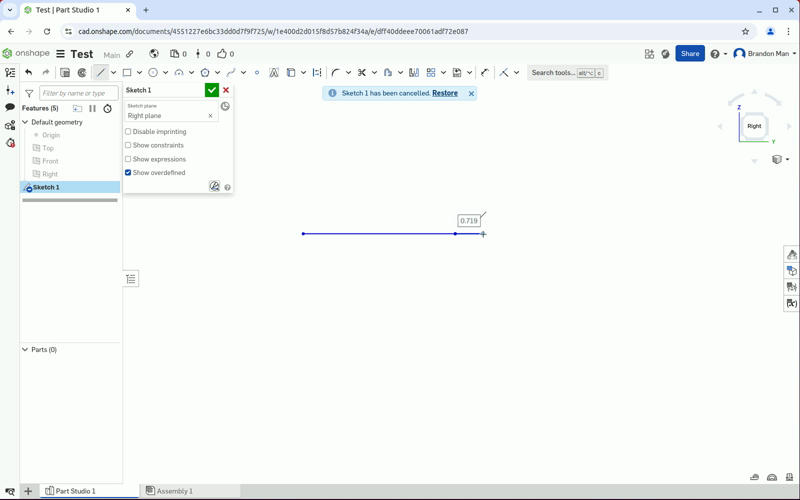
scroll(-6)
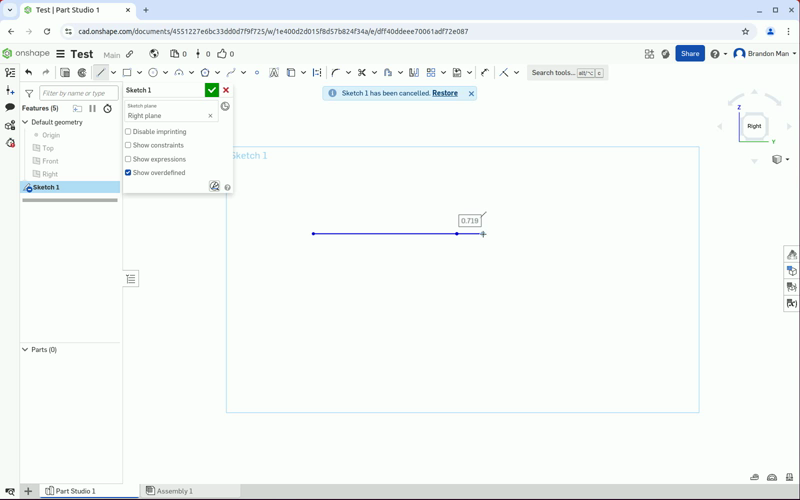
scroll(-6)
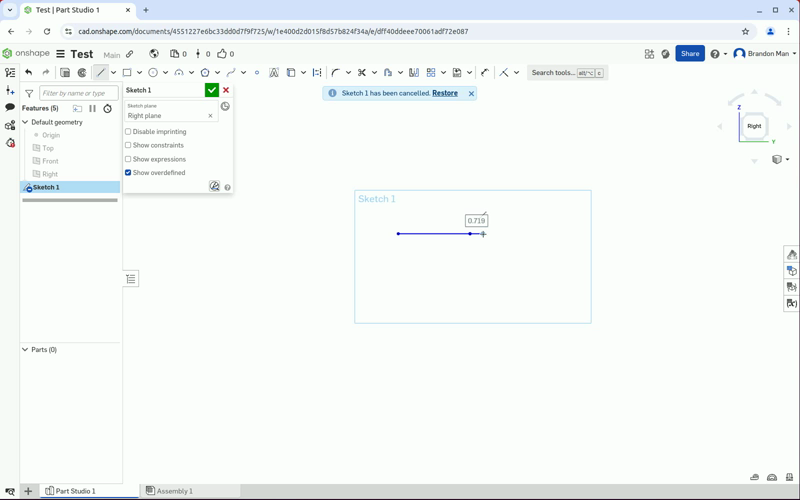
scroll(-6)
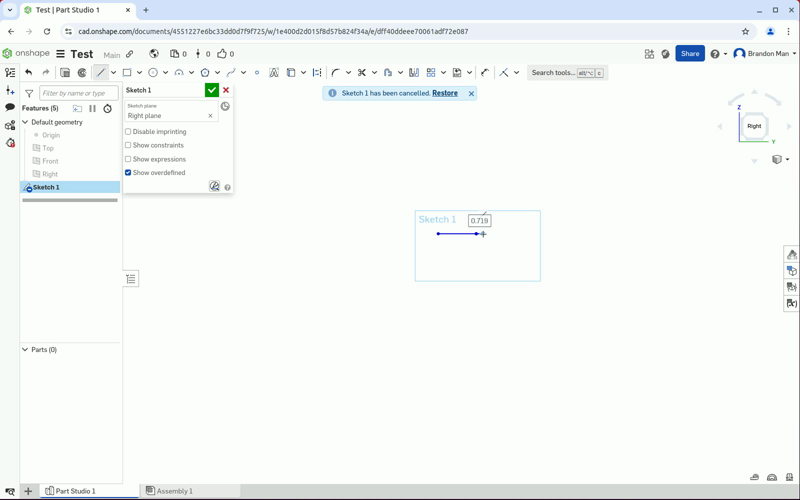
scroll(-6)
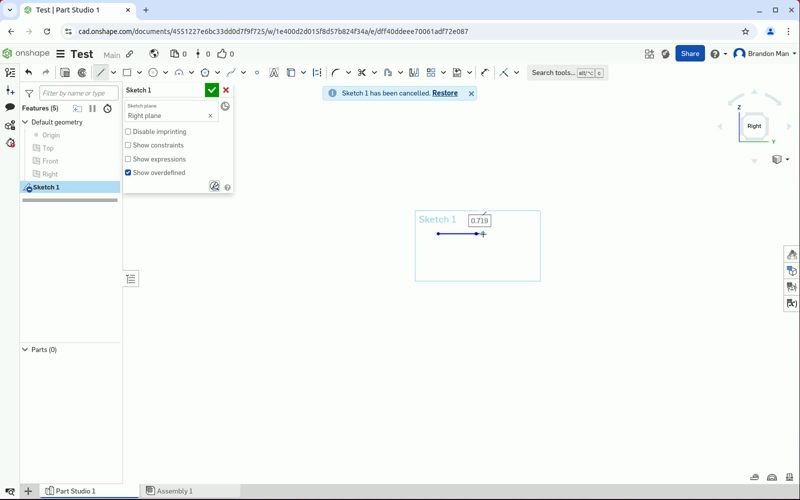
scroll(-6)
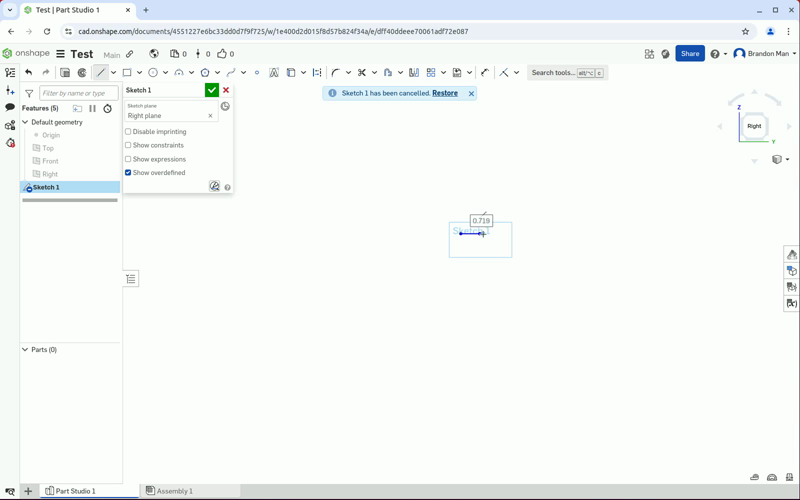
key_up(shift)
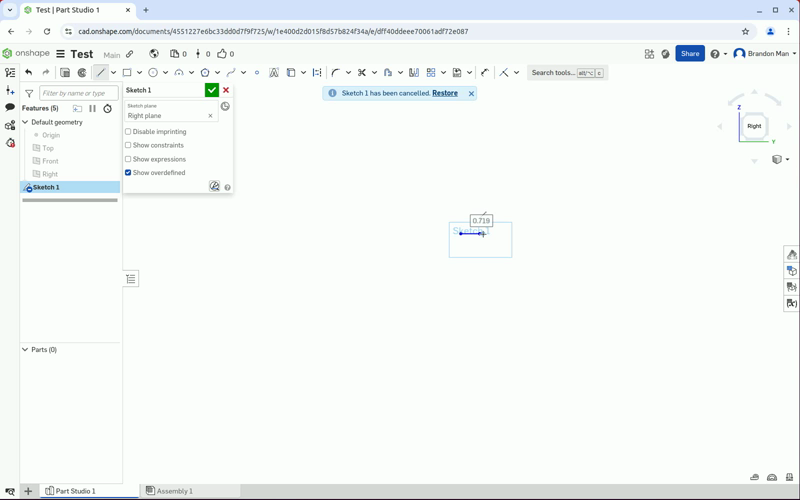
key_down(shift)
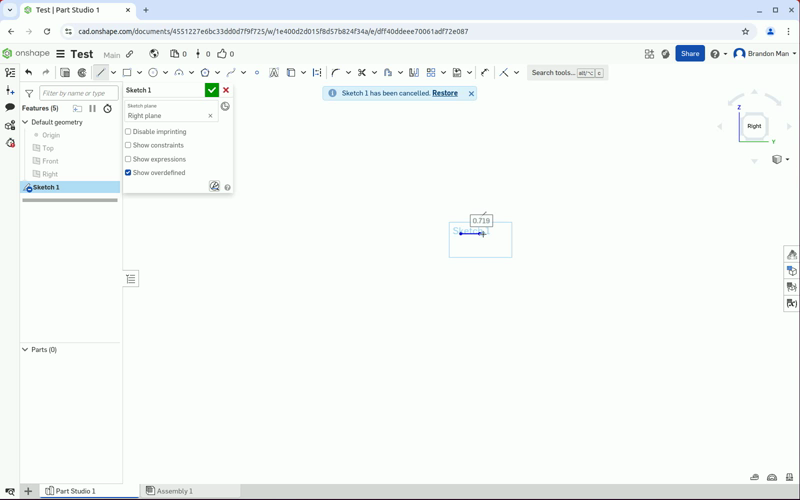
mouse_move(513, 233)
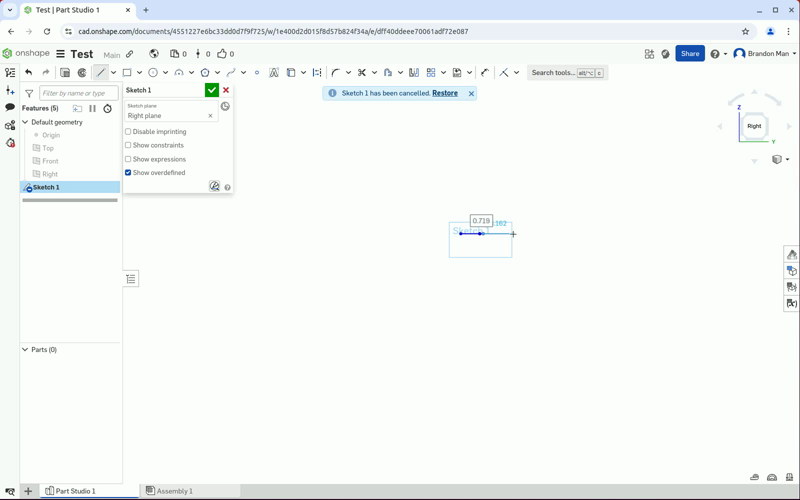
mouse_move(496, 233)
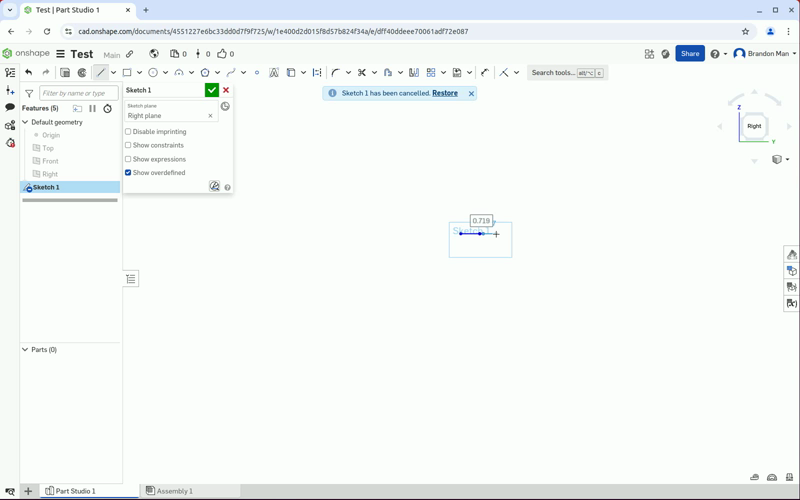
click(496, 233)
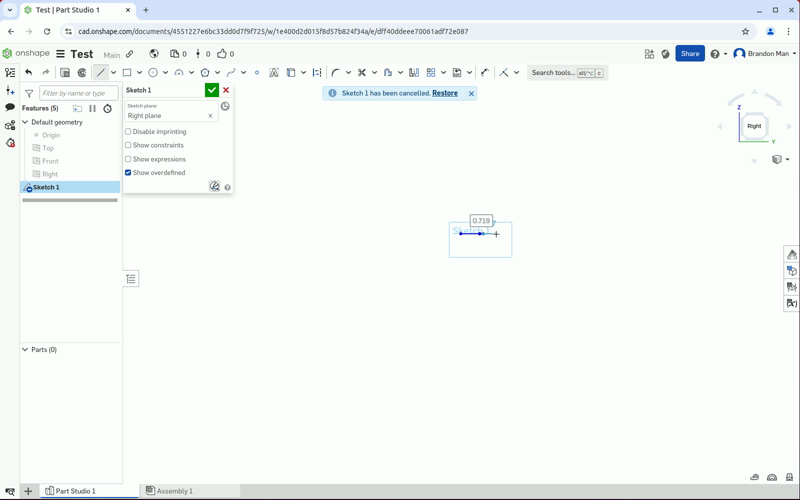
key_up(shift)
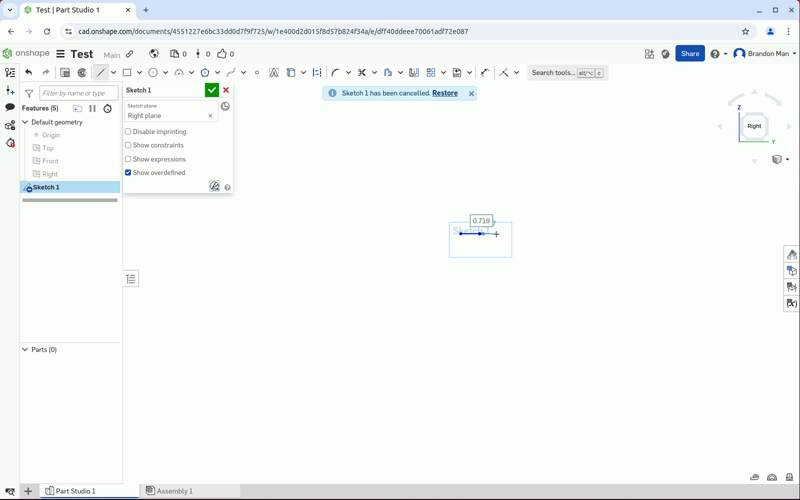
key_down(shift)
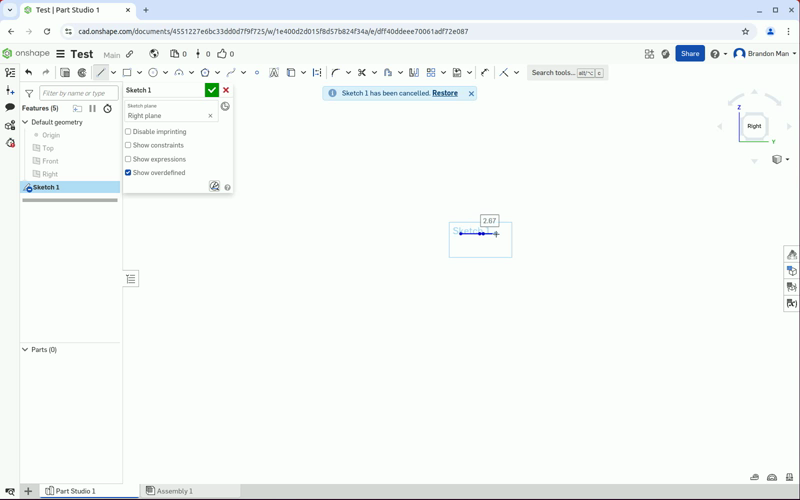
mouse_move(526, 233)
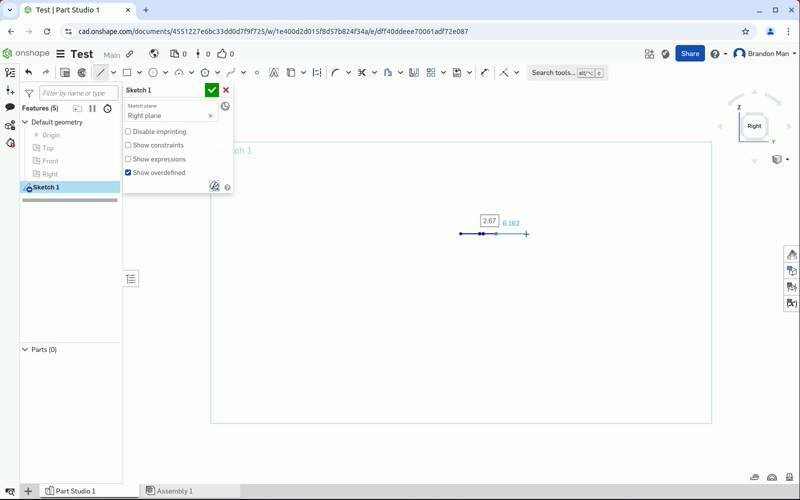
mouse_move(499, 233)
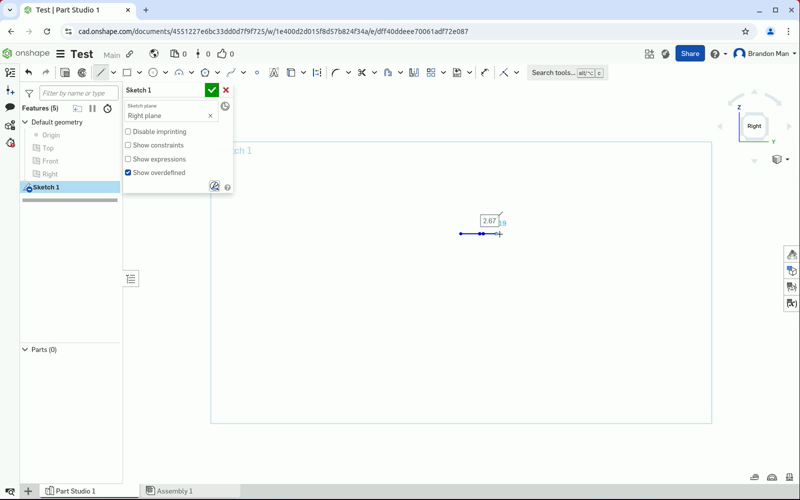
scroll(6)
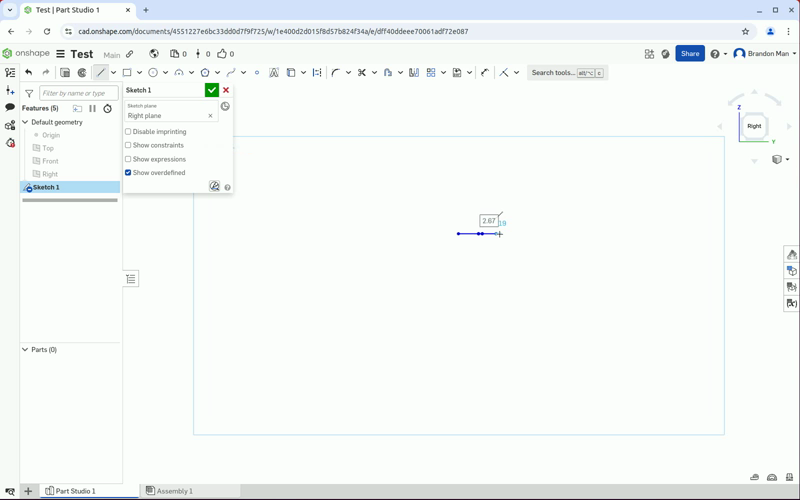
scroll(6)
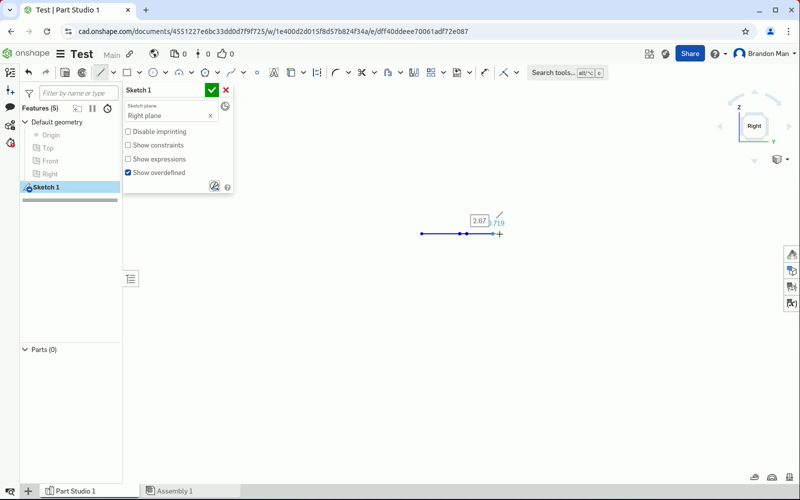
scroll(6)
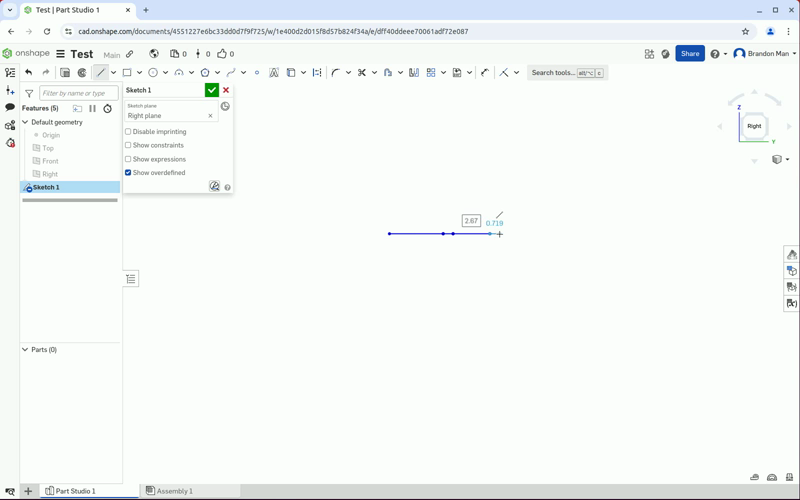
scroll(6)
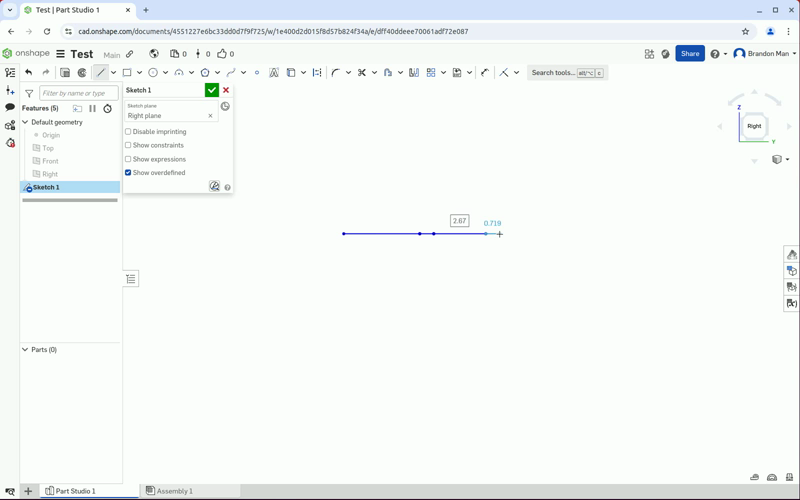
scroll(6)
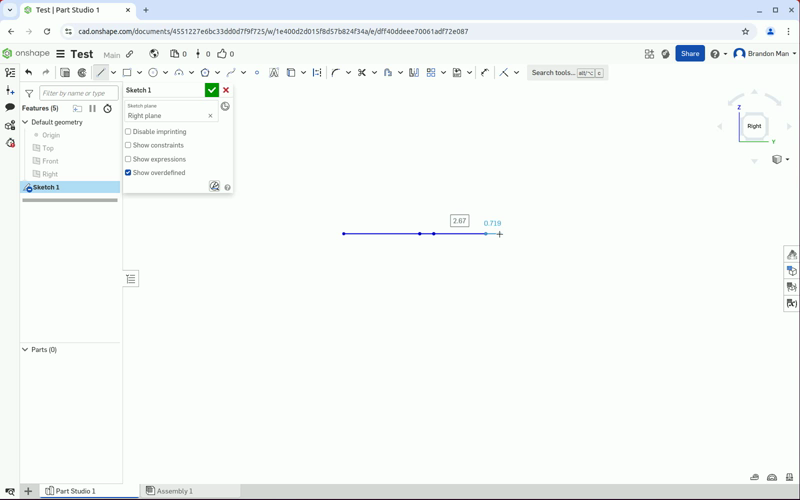
scroll(6)
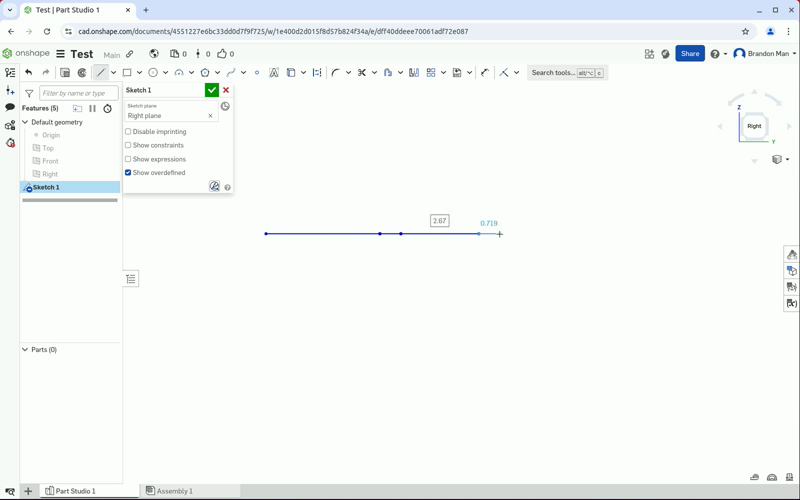
scroll(6)
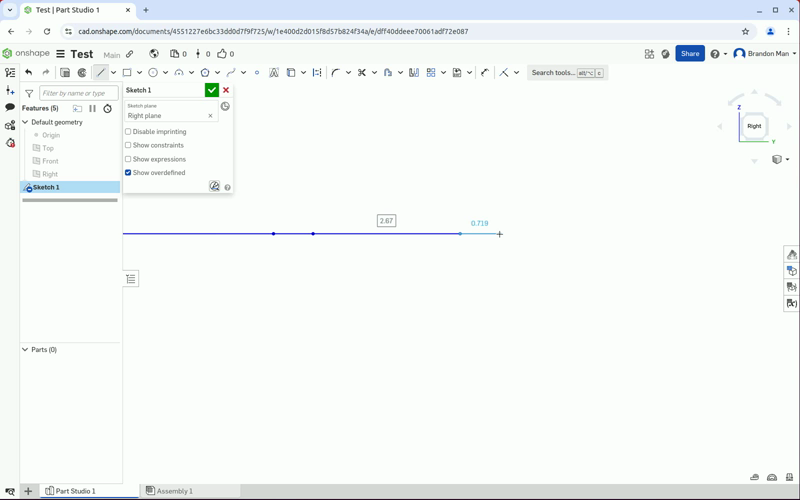
click(499, 233)
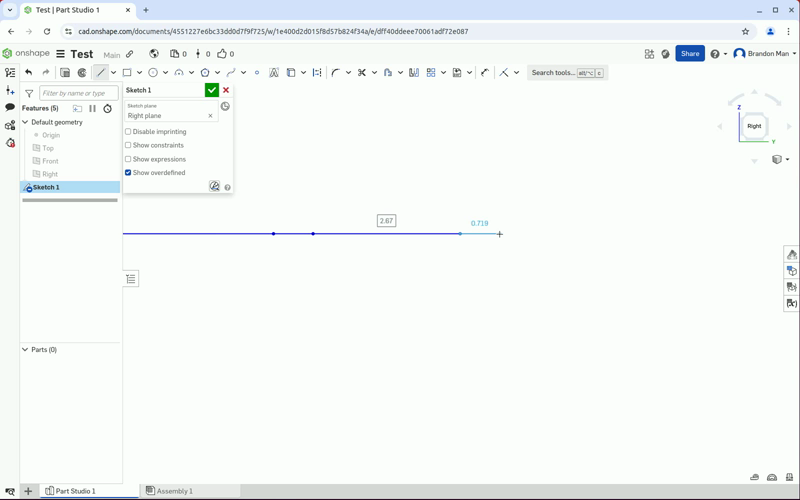
scroll(-6)
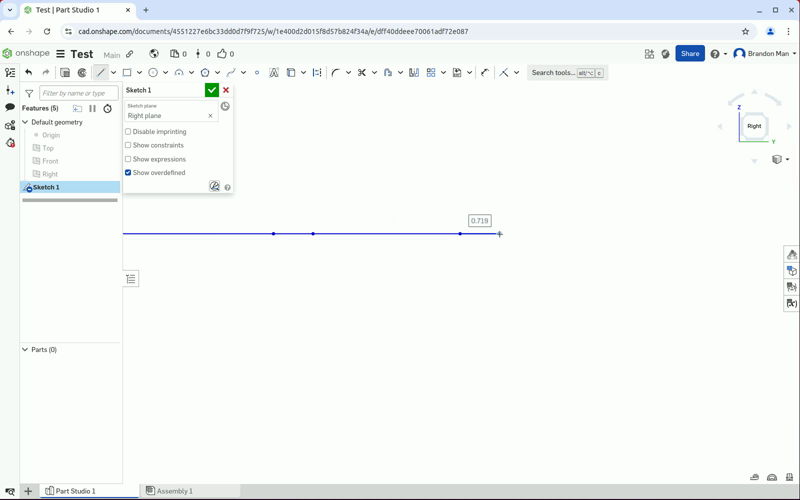
scroll(-6)
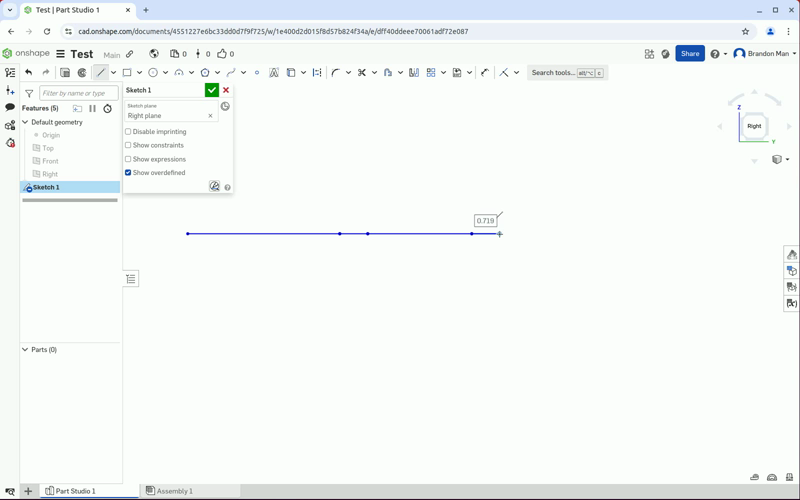
scroll(-6)
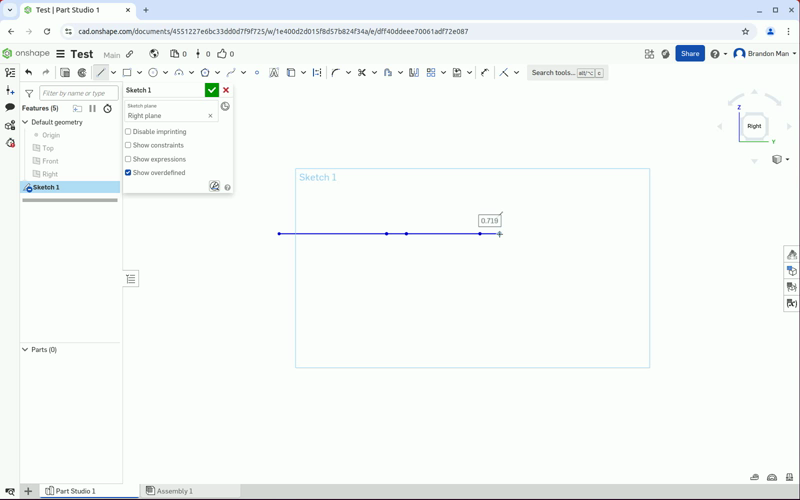
scroll(-6)
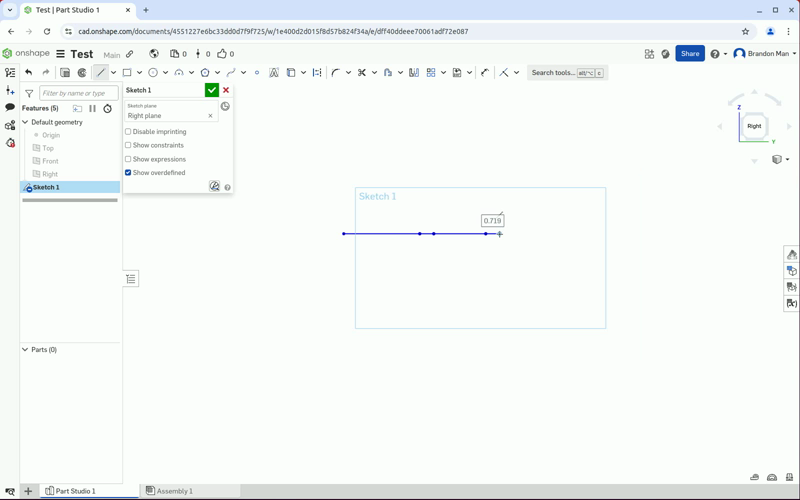
scroll(-6)
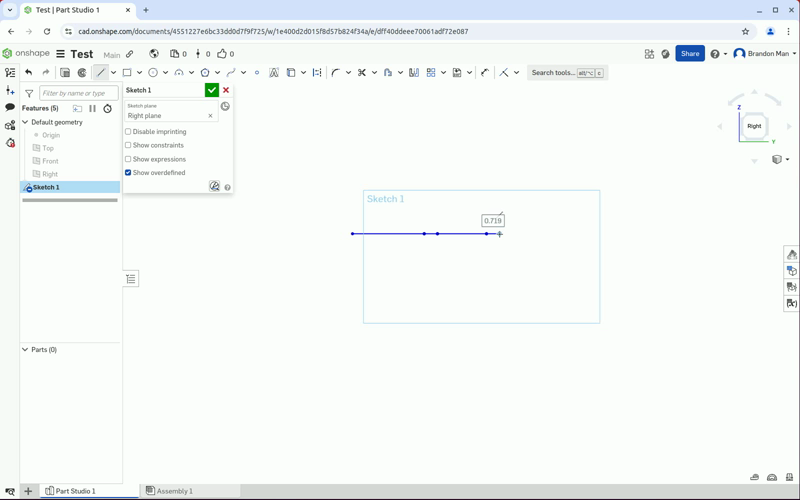
scroll(-6)
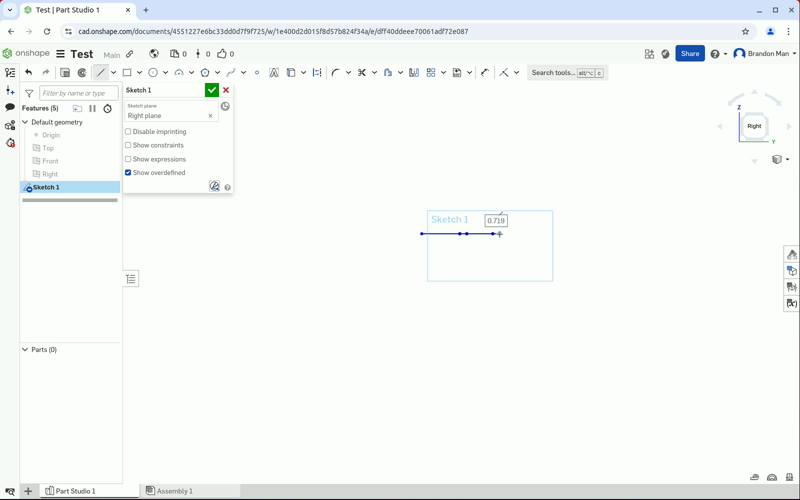
scroll(-6)
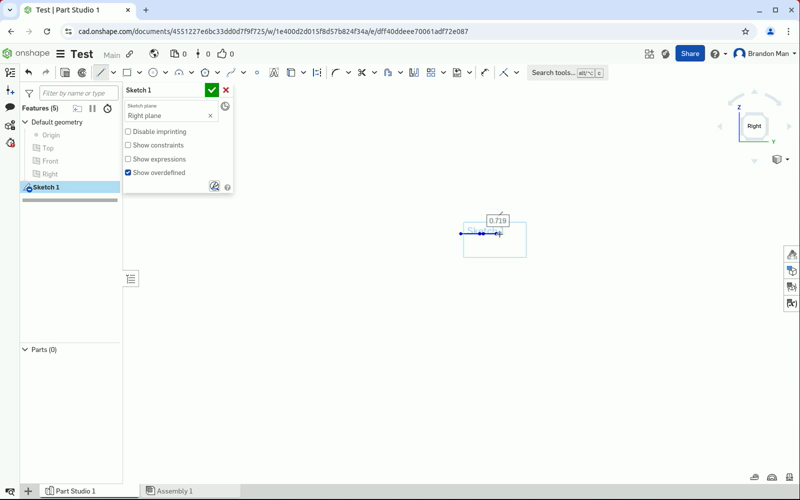
key_up(shift)
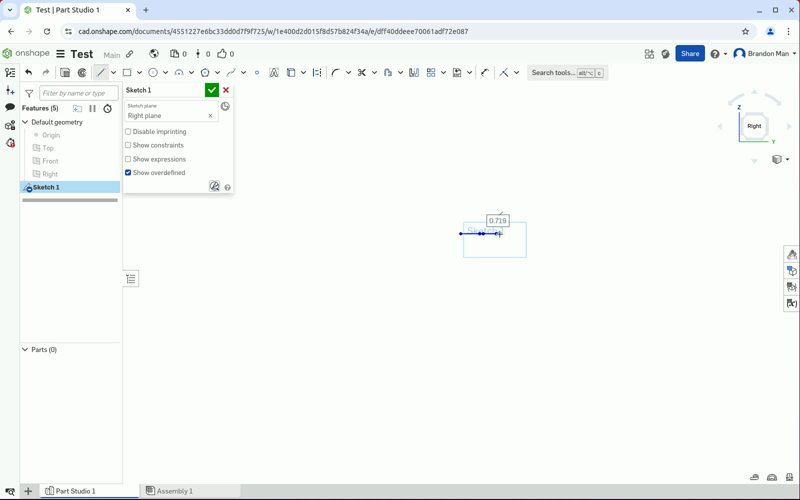
key_down(shift)
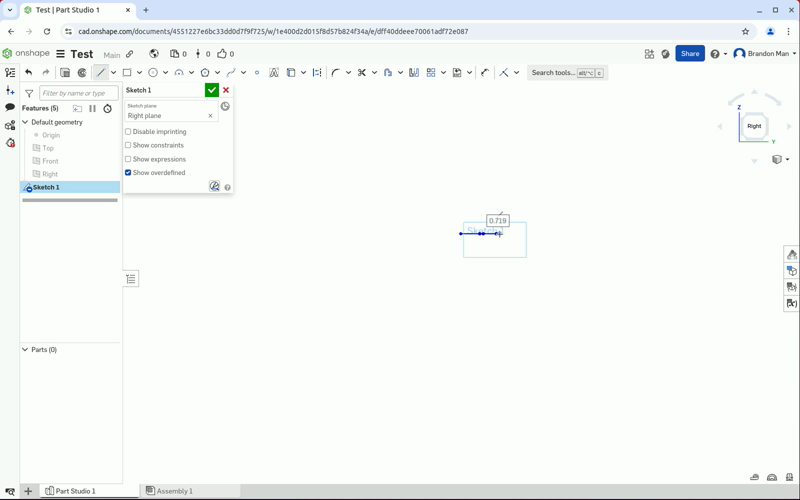
mouse_move(529, 233)
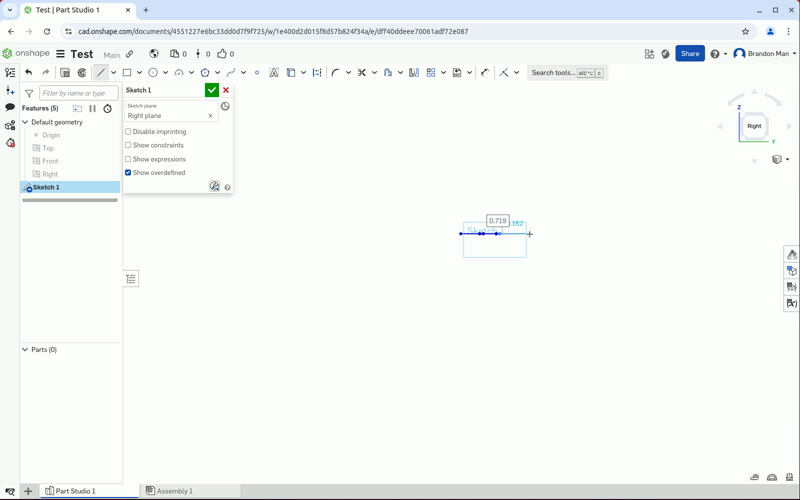
mouse_move(519, 233)
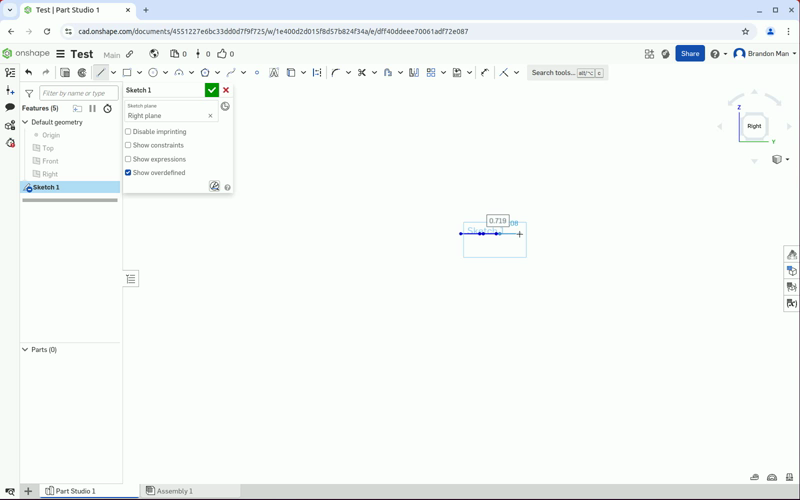
click(519, 233)
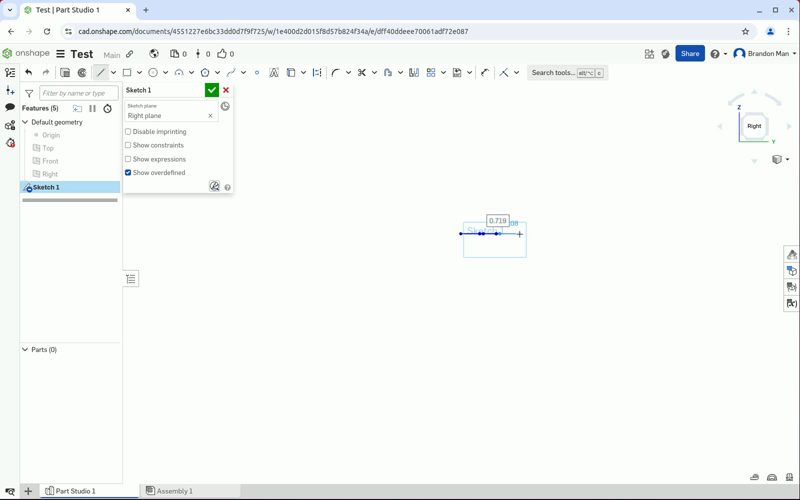
key_up(shift)
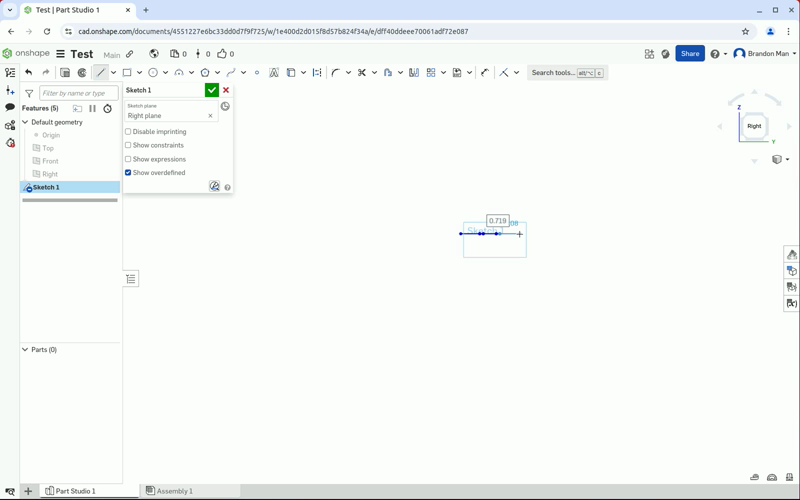
key_down(shift)
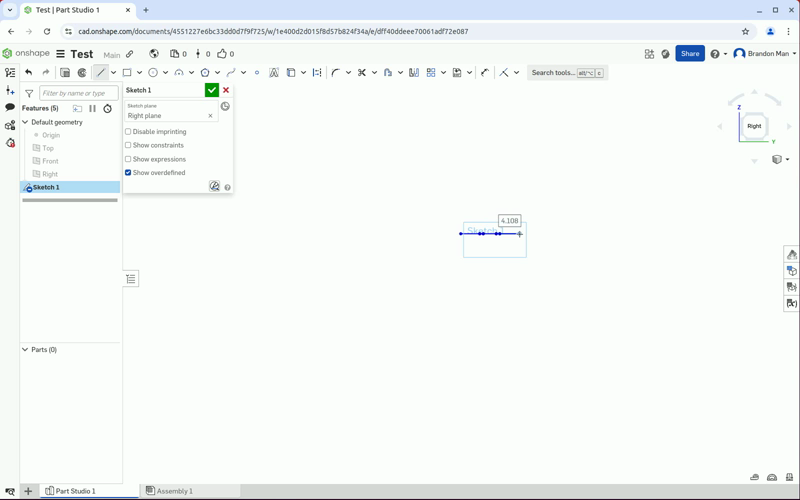
mouse_move(549, 233)
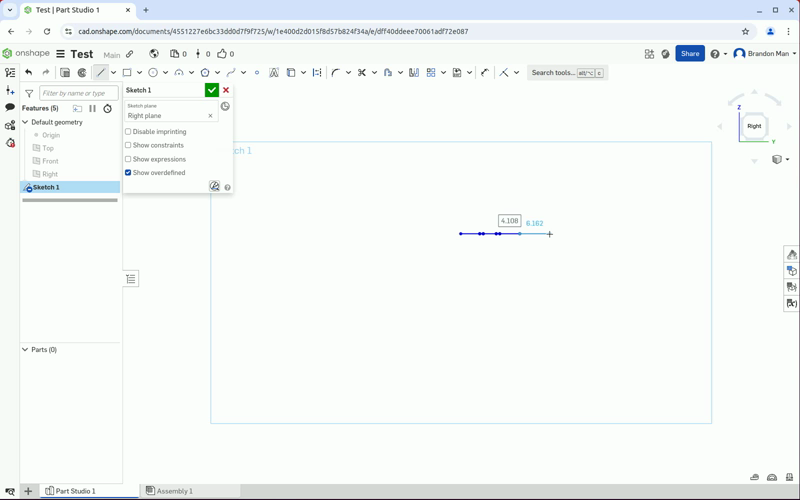
mouse_move(522, 233)
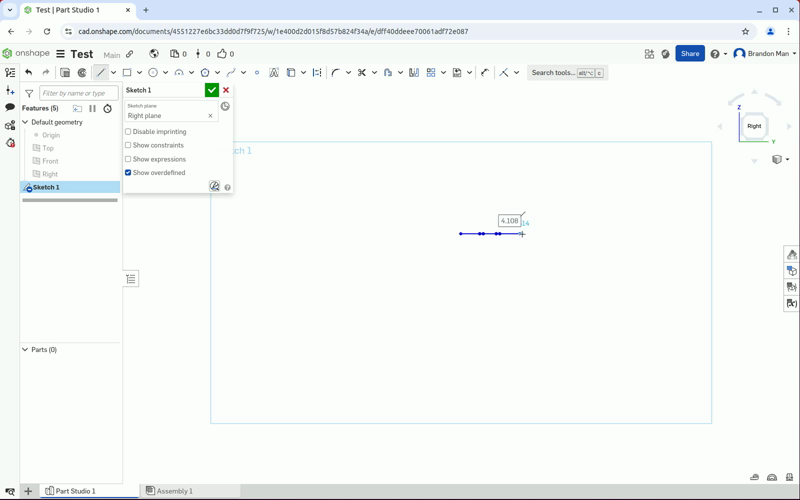
scroll(6)
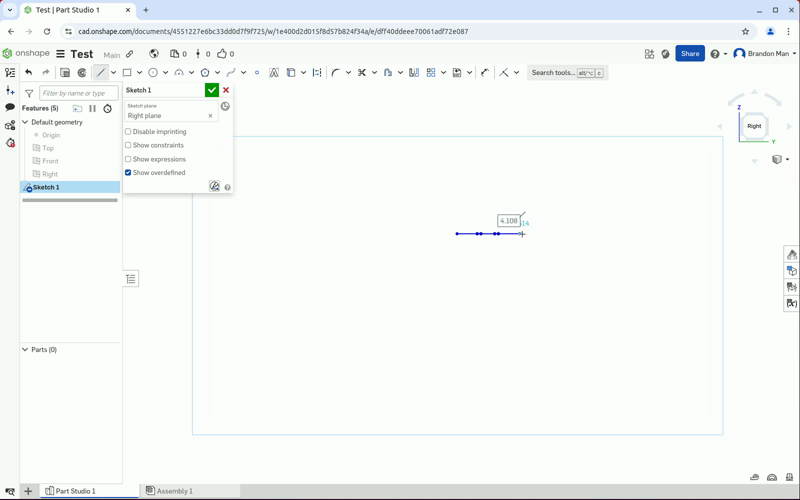
scroll(6)
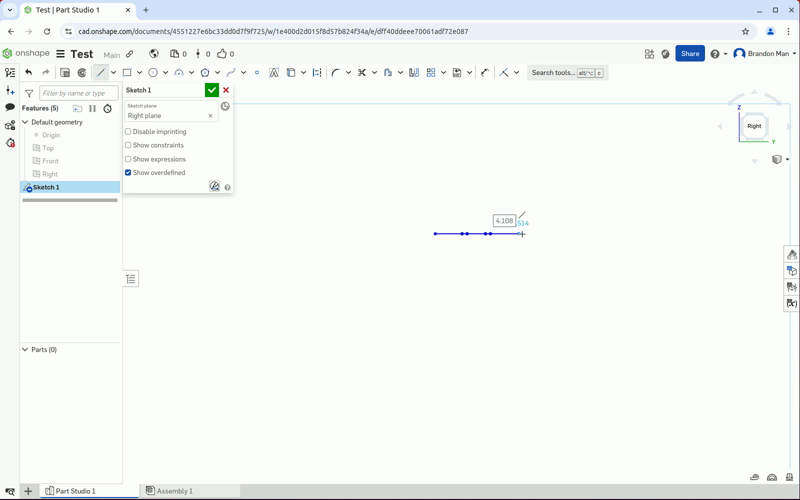
scroll(6)
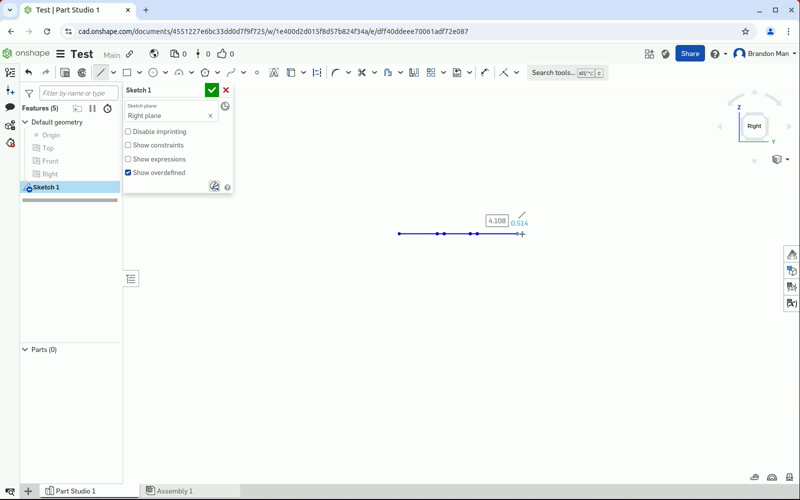
scroll(6)
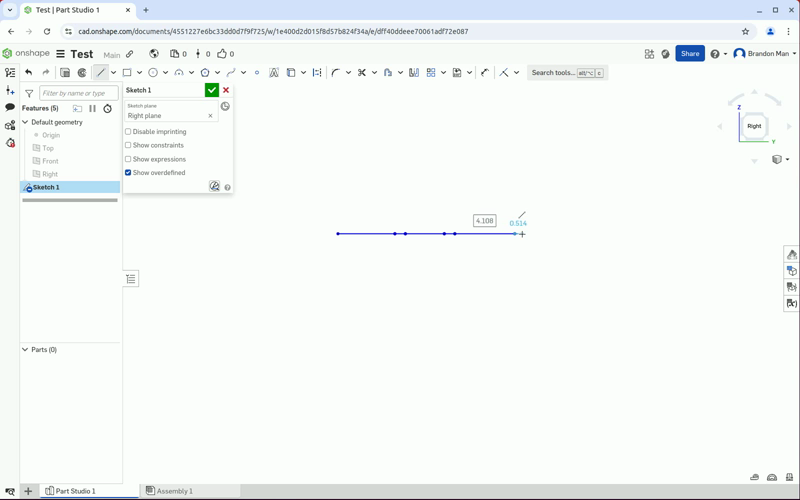
scroll(6)
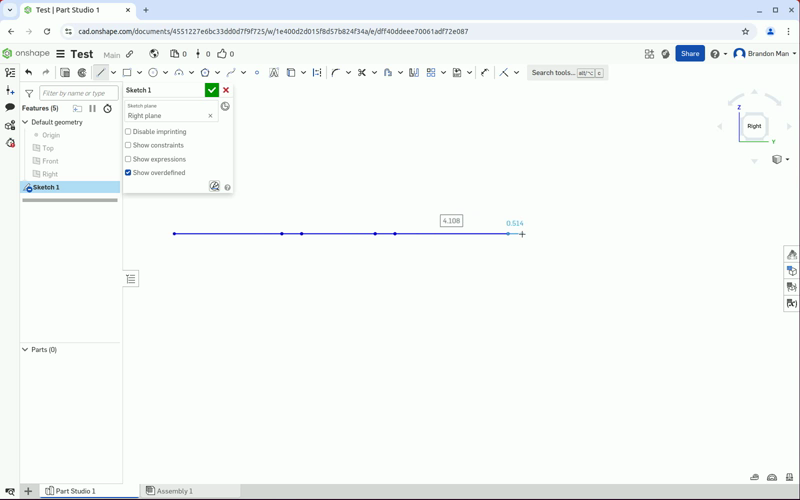
scroll(6)
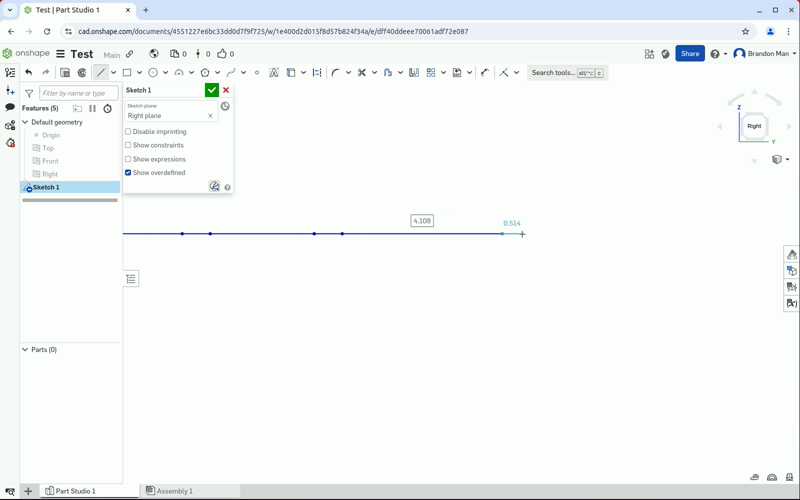
scroll(6)
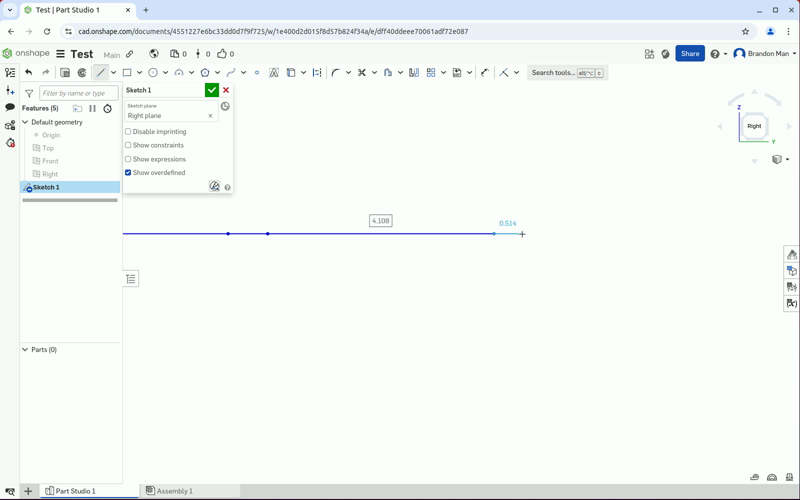
click(522, 233)
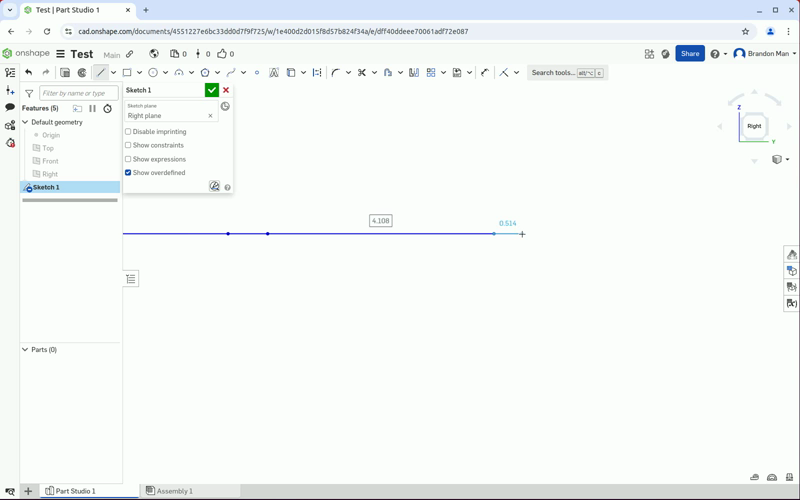
scroll(-6)
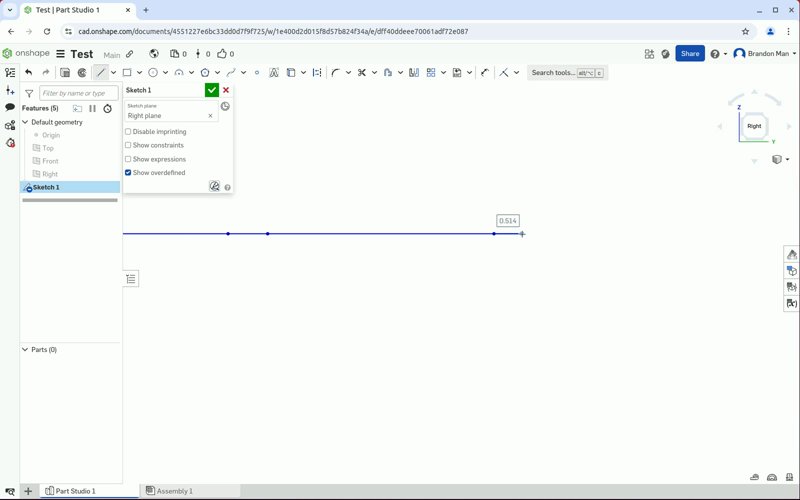
scroll(-6)
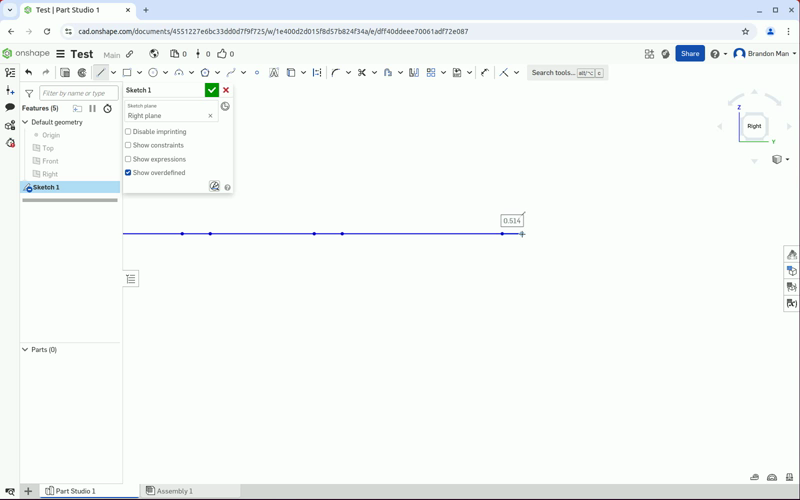
scroll(-6)
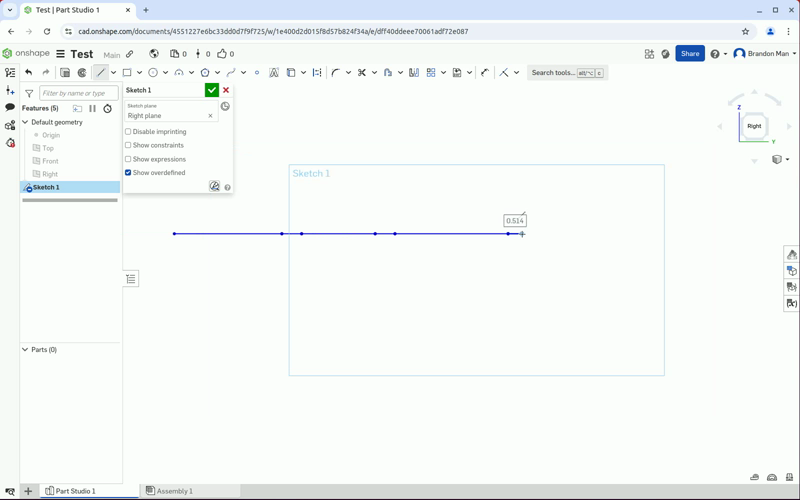
scroll(-6)
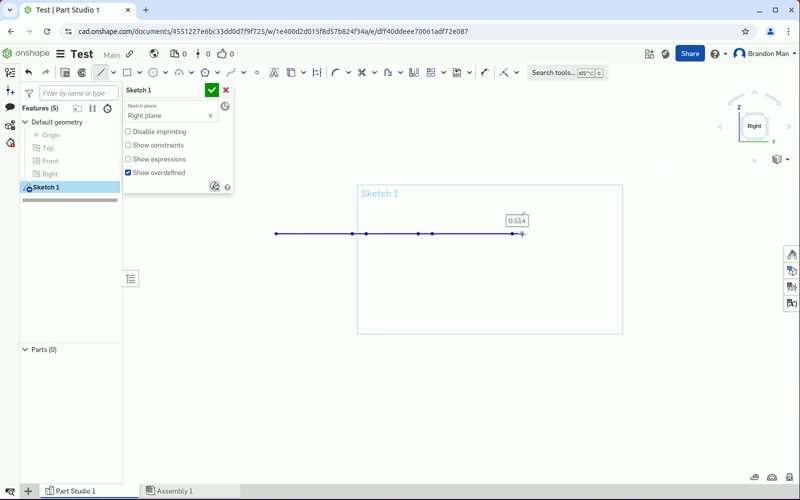
scroll(-6)
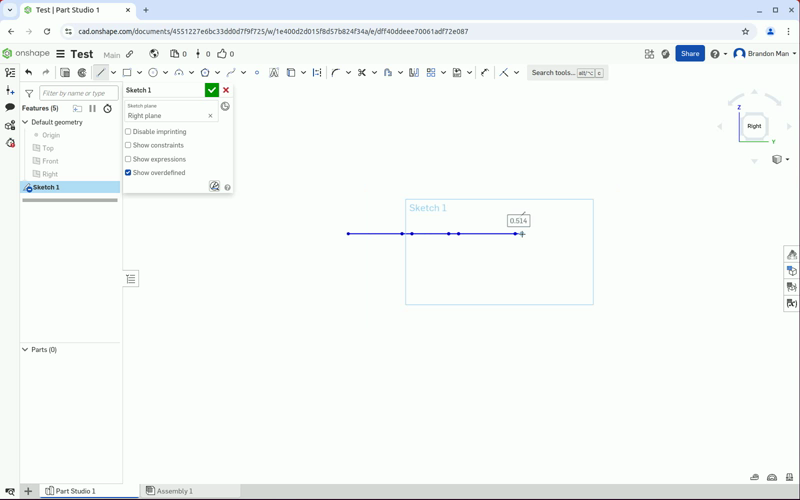
scroll(-6)
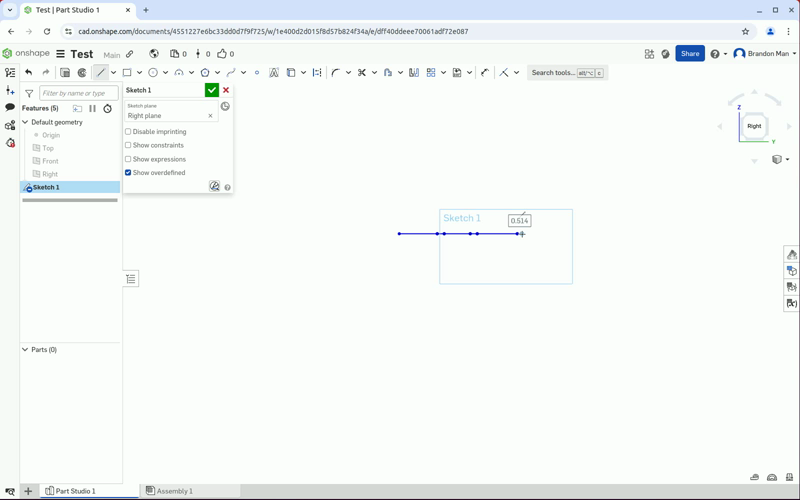
scroll(-6)
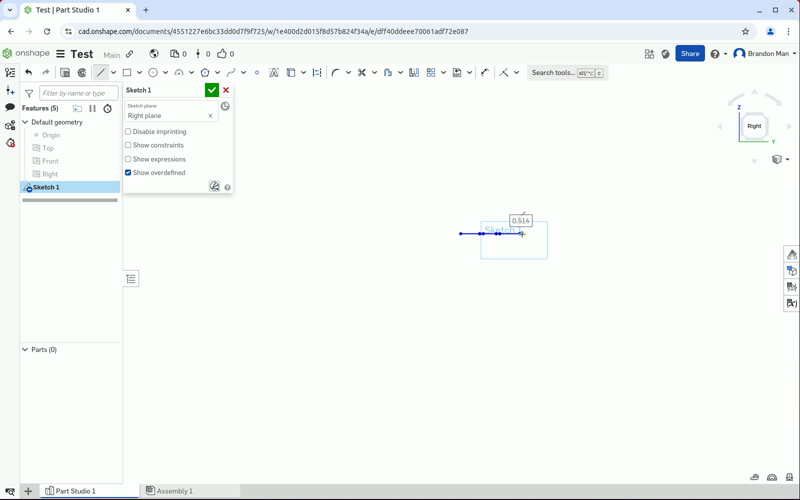
key_up(shift)
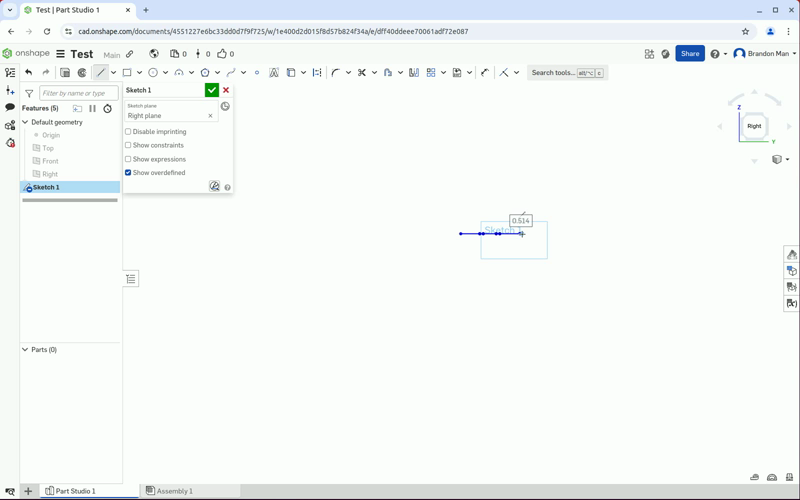
key_down(shift)
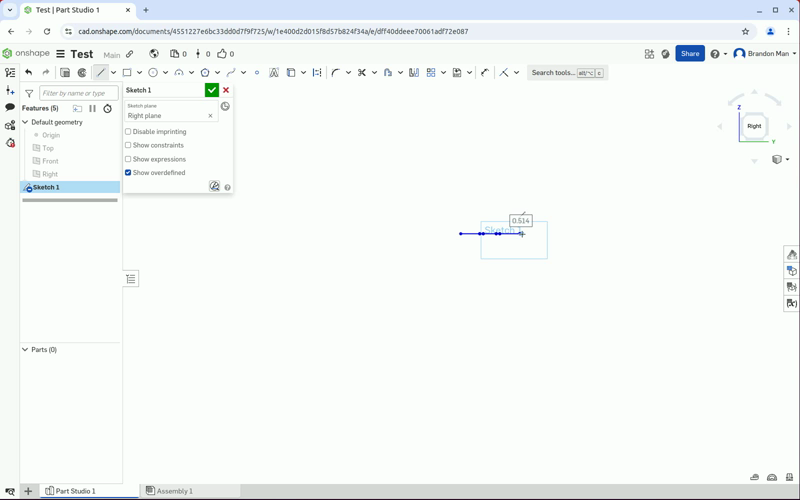
mouse_move(552, 233)
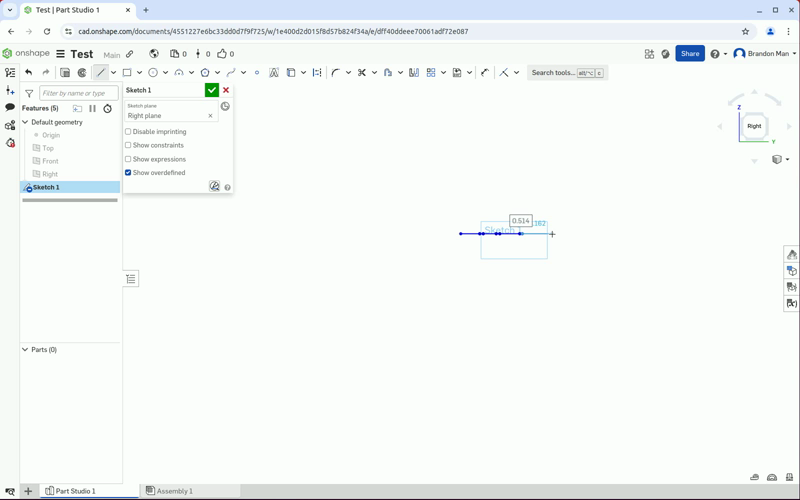
mouse_move(573, 233)
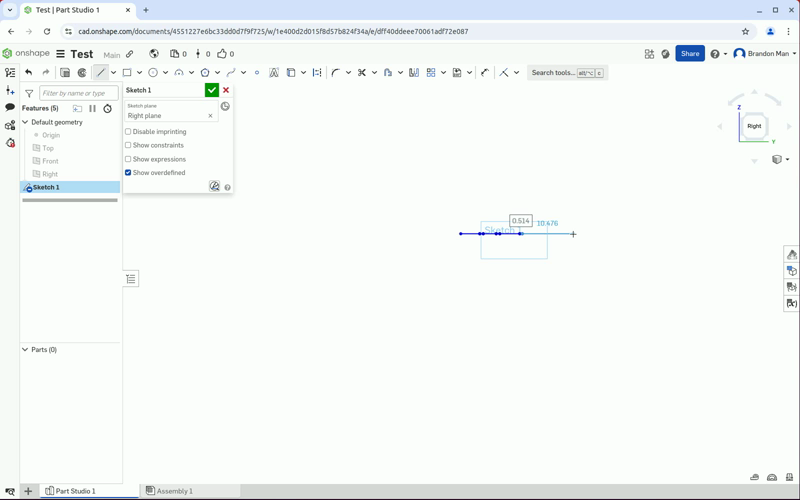
click(573, 233)
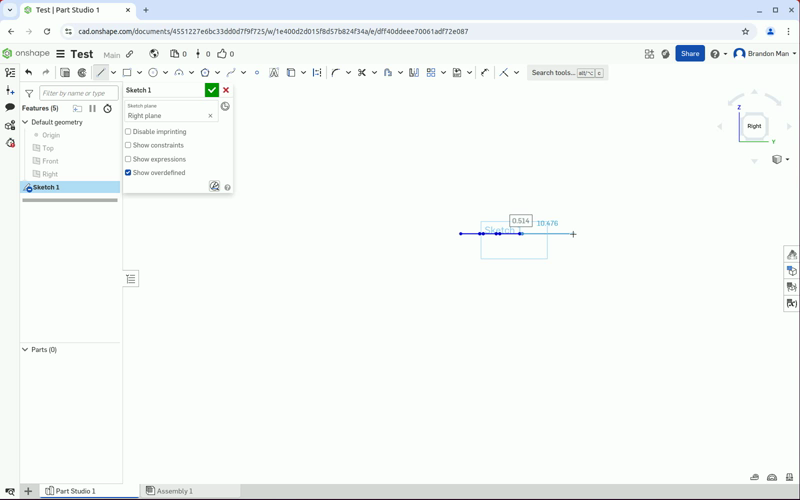
key_up(shift)
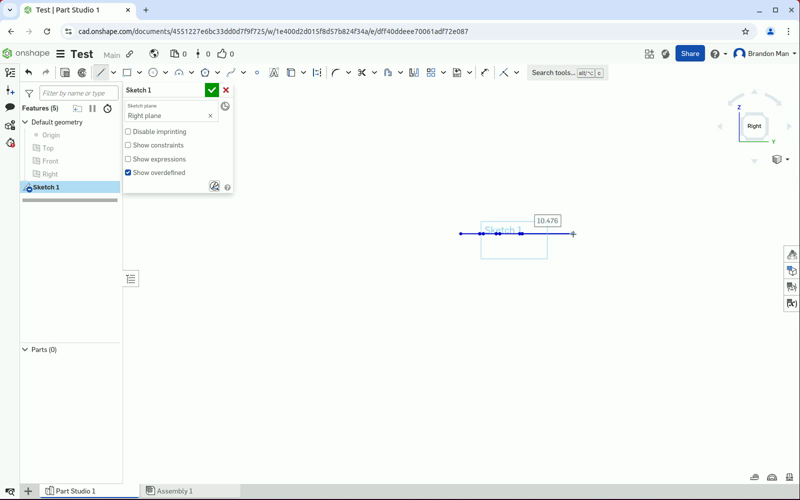
key_down(shift)
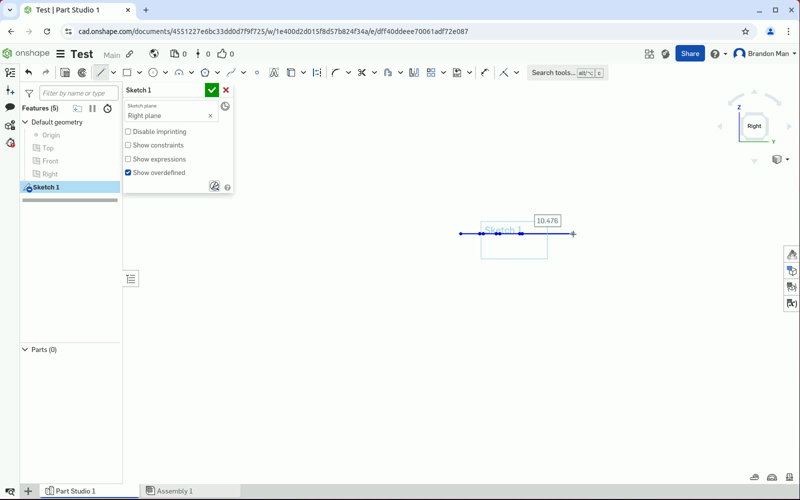
mouse_move(589, 233)
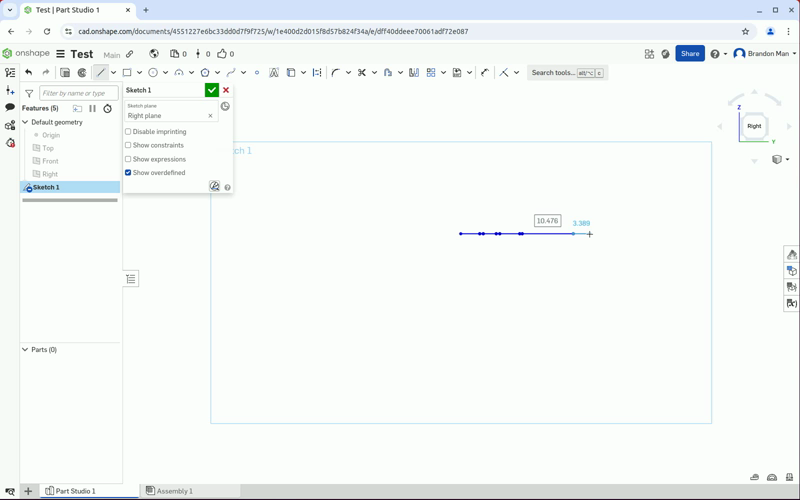
mouse_move(573, 231)
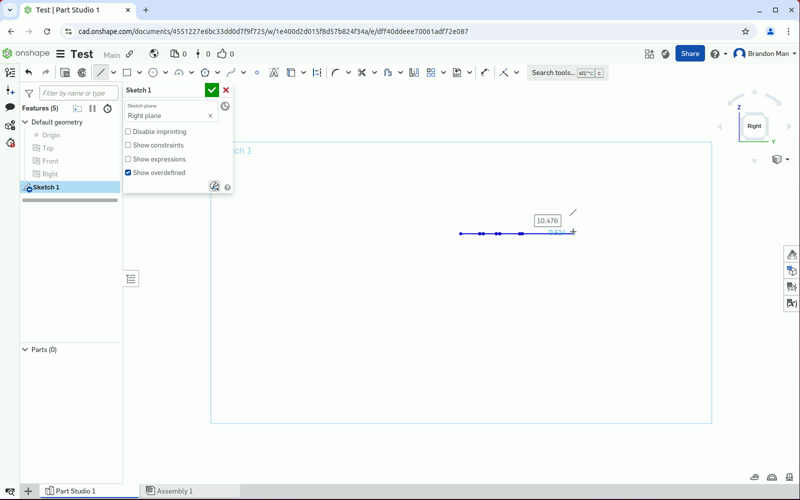
scroll(6)
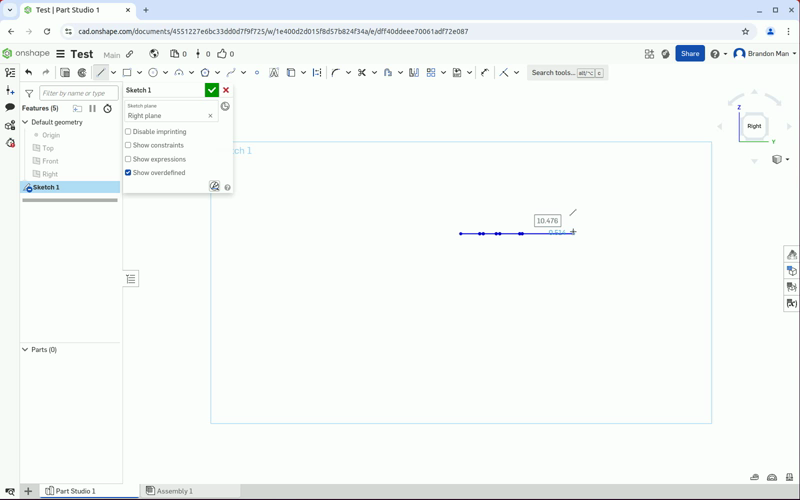
scroll(6)
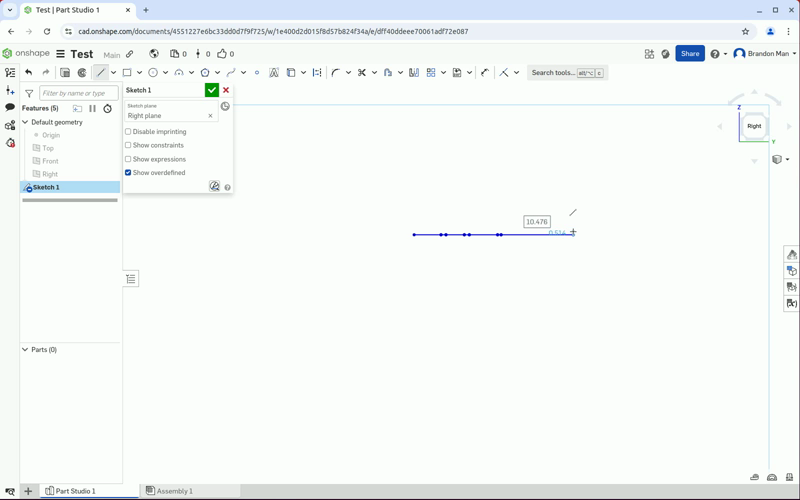
scroll(6)
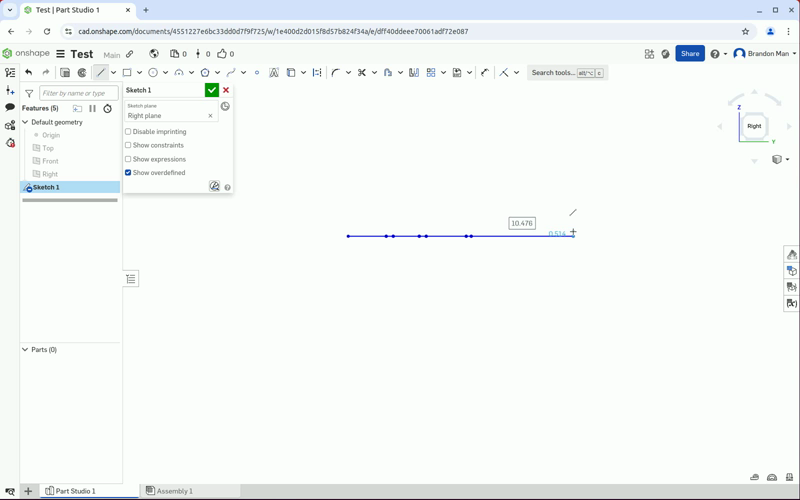
scroll(6)
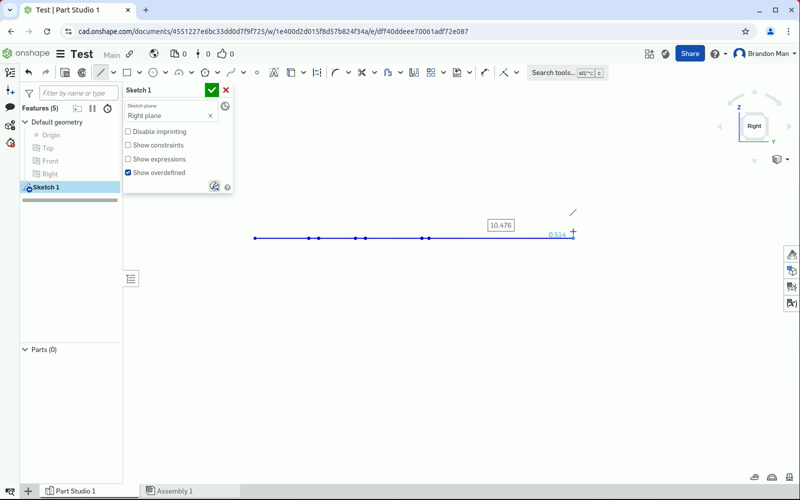
scroll(6)
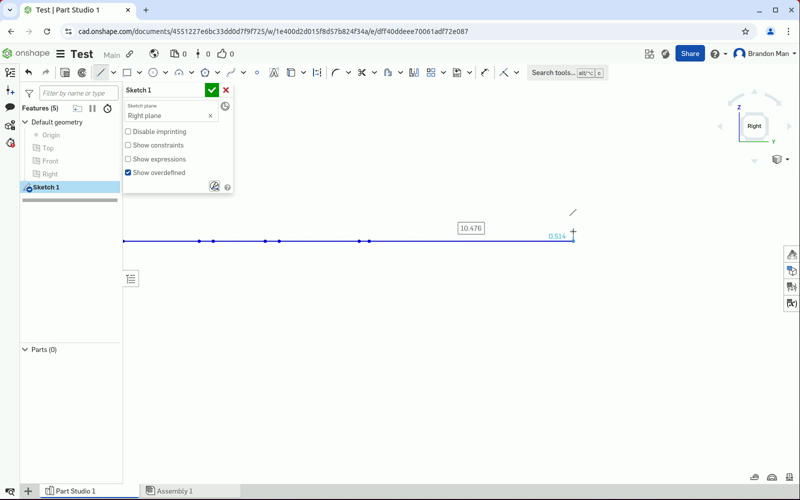
scroll(6)
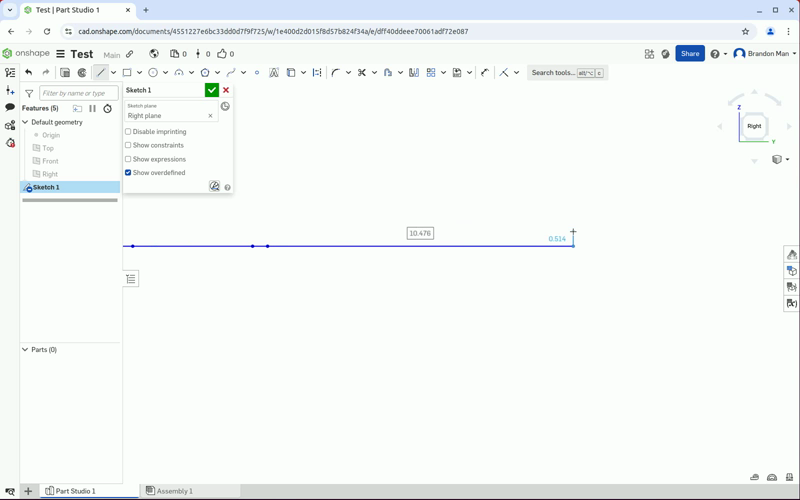
scroll(6)
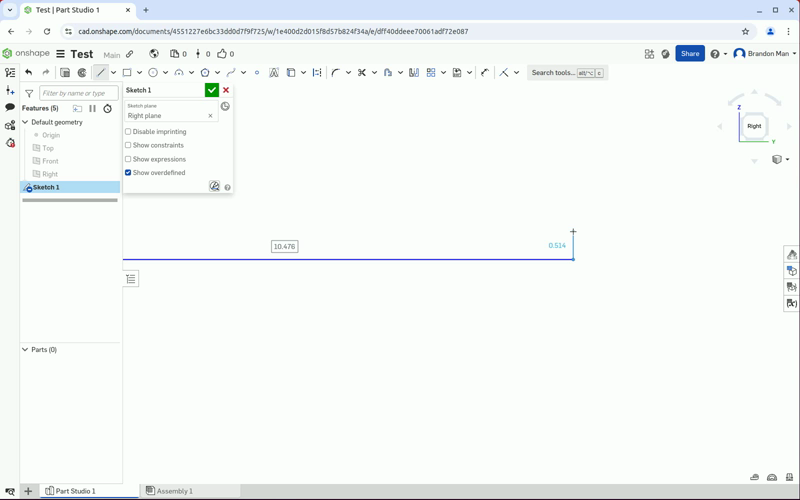
click(573, 231)
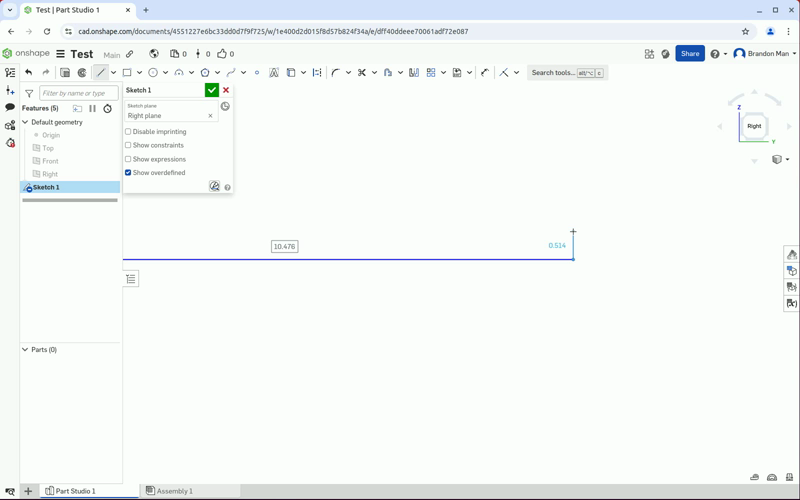
scroll(-6)
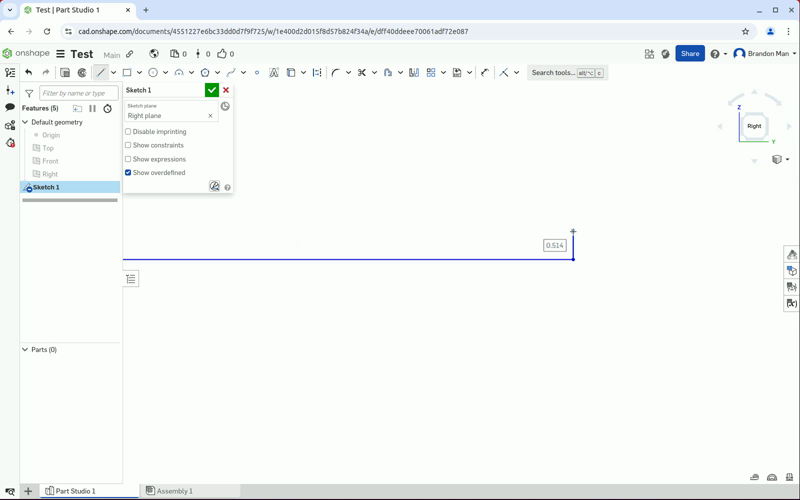
scroll(-6)
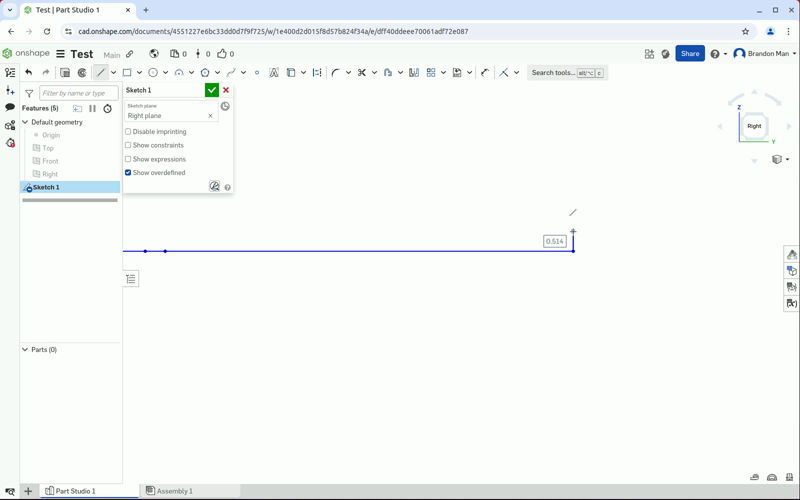
scroll(-6)
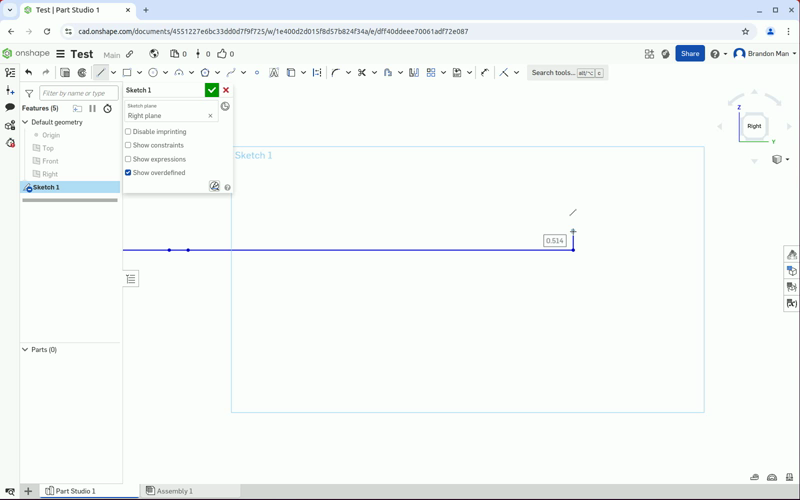
scroll(-6)
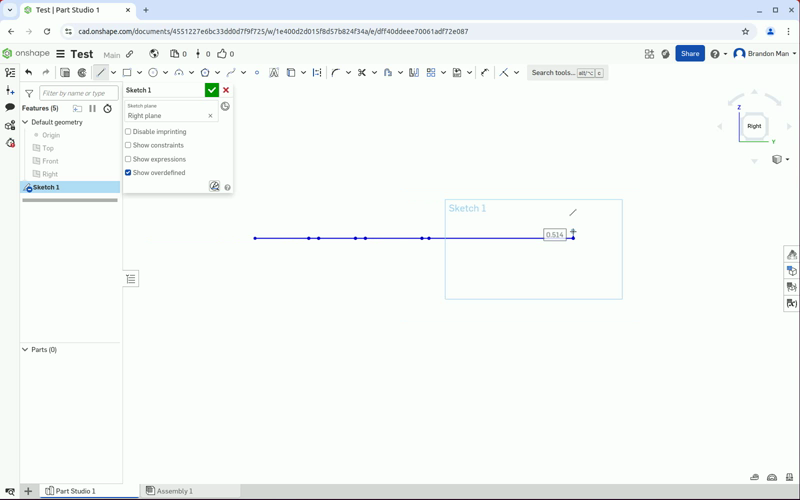
scroll(-6)
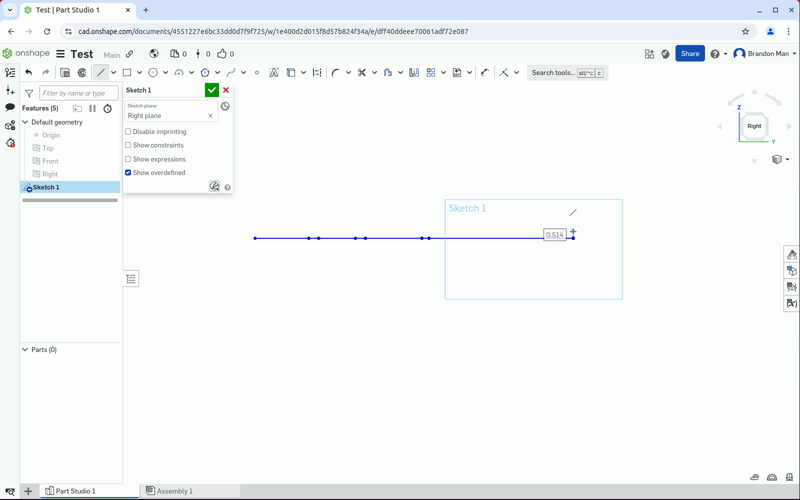
scroll(-6)
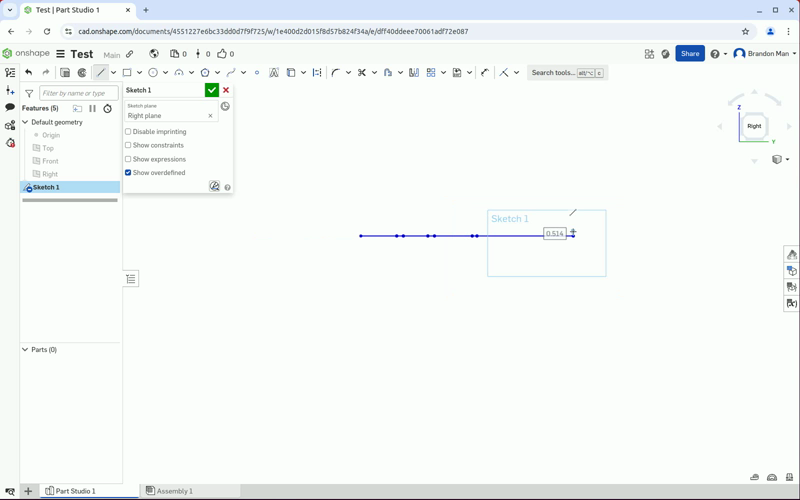
scroll(-6)
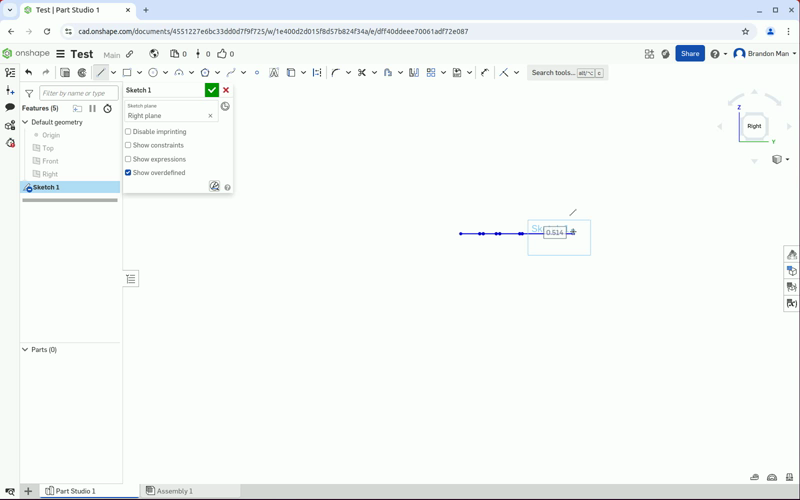
key_up(shift)
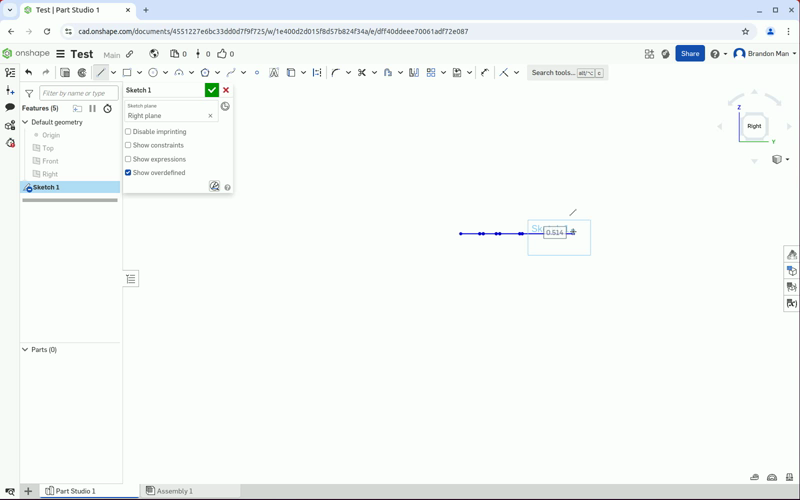
key_down(shift)
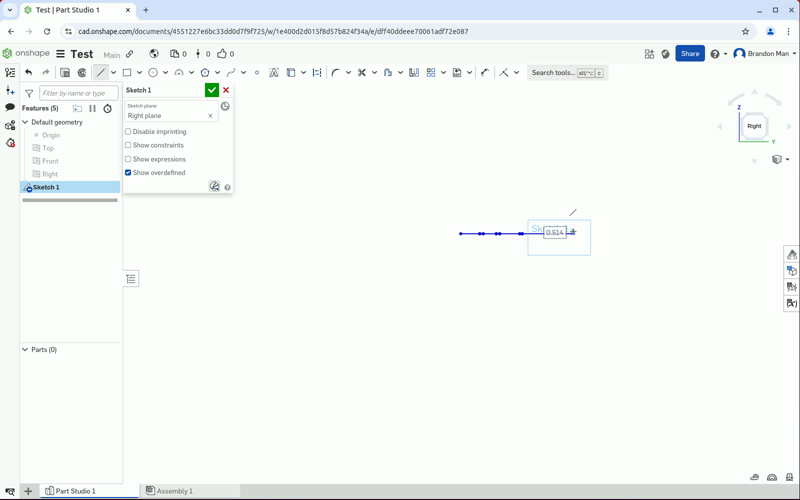
mouse_move(460, 231)
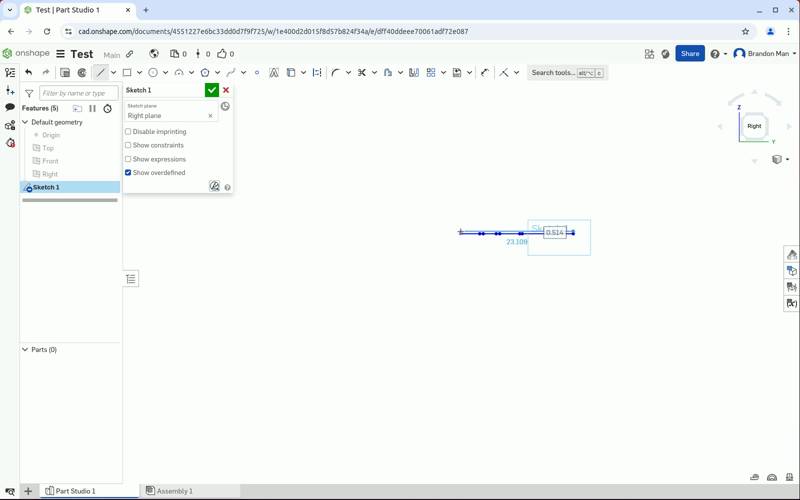
scroll(6)
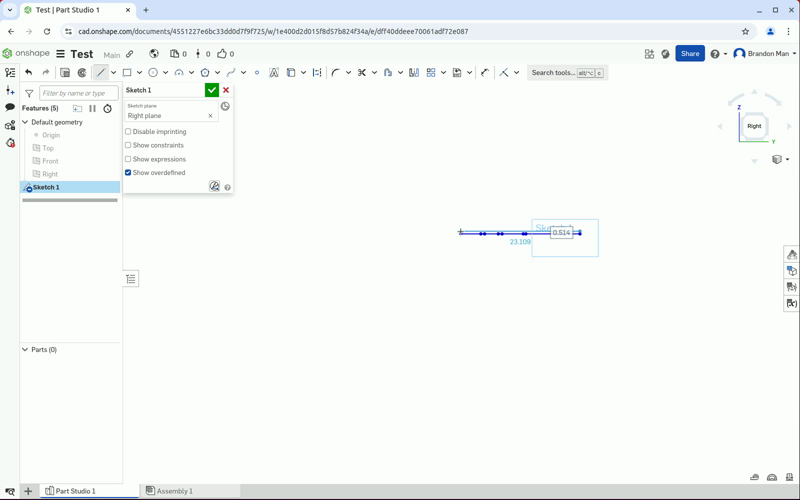
scroll(6)
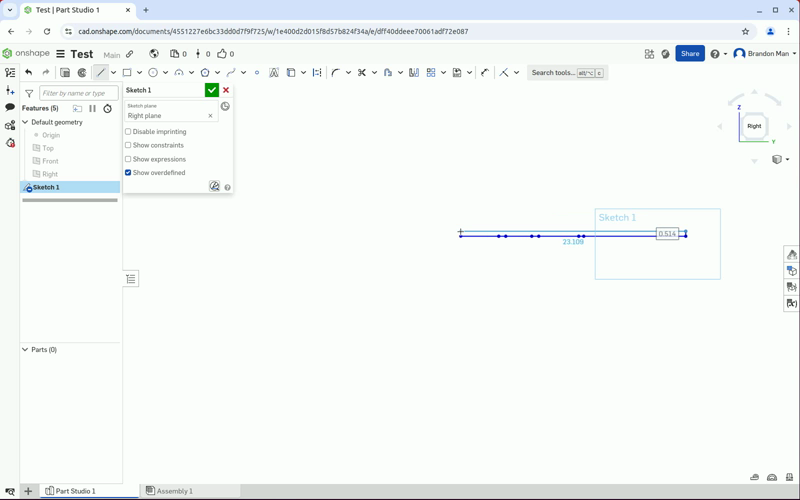
scroll(6)
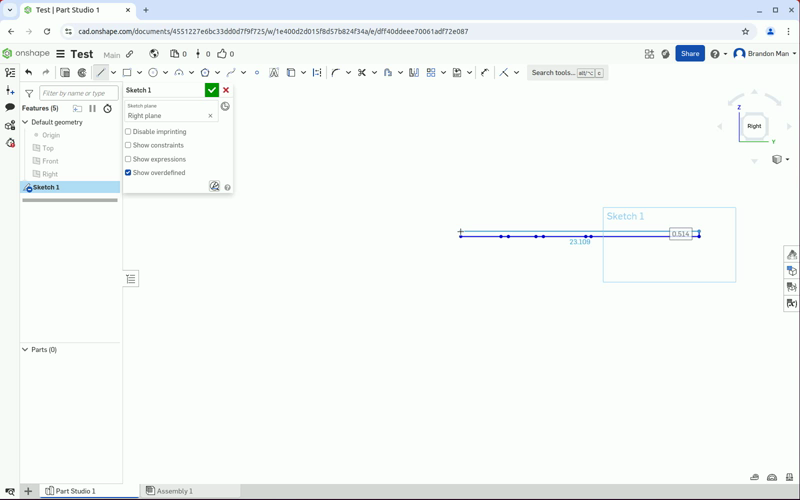
scroll(6)
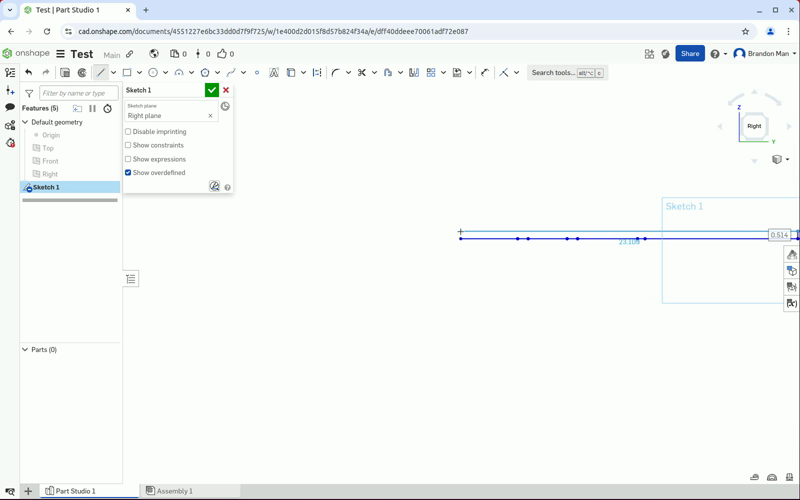
scroll(6)
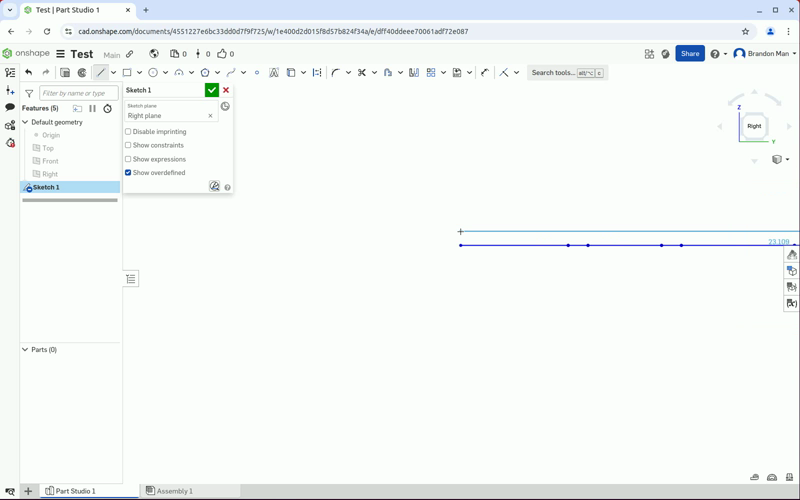
scroll(6)
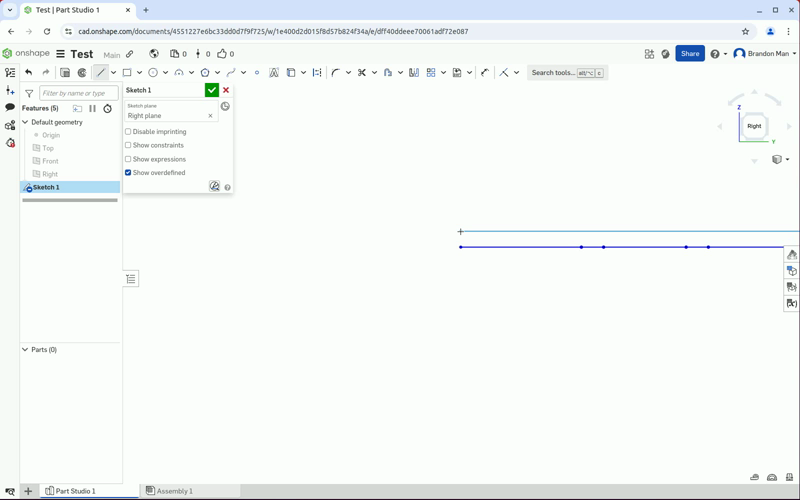
scroll(6)
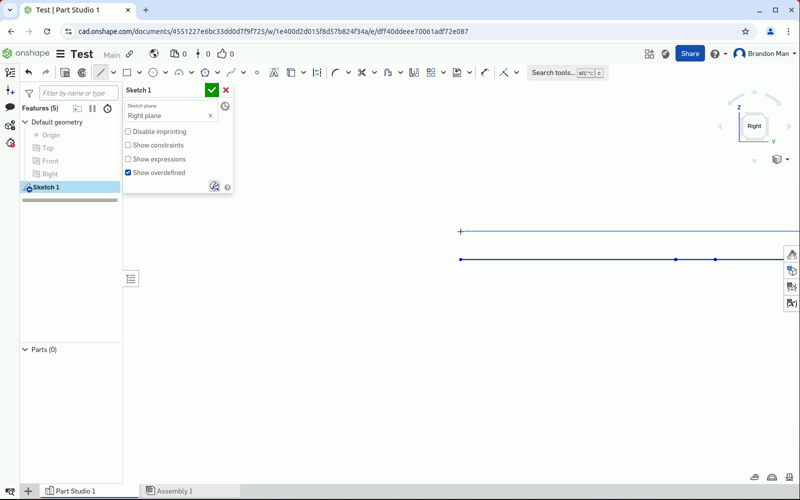
click(460, 231)
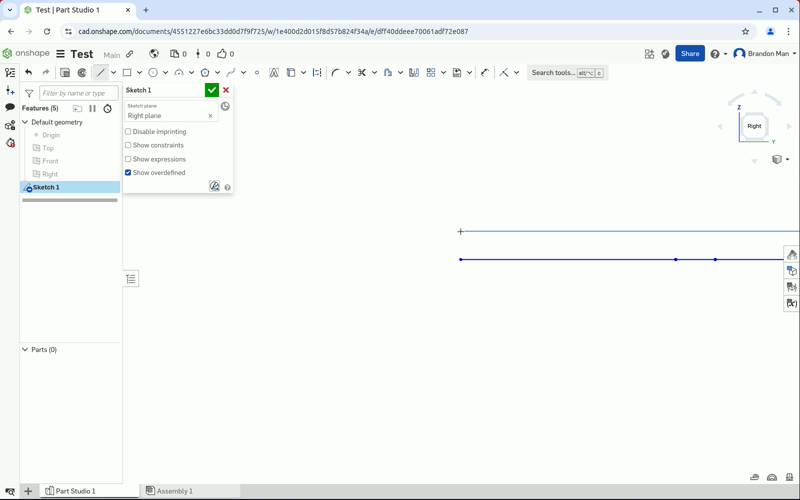
scroll(-6)
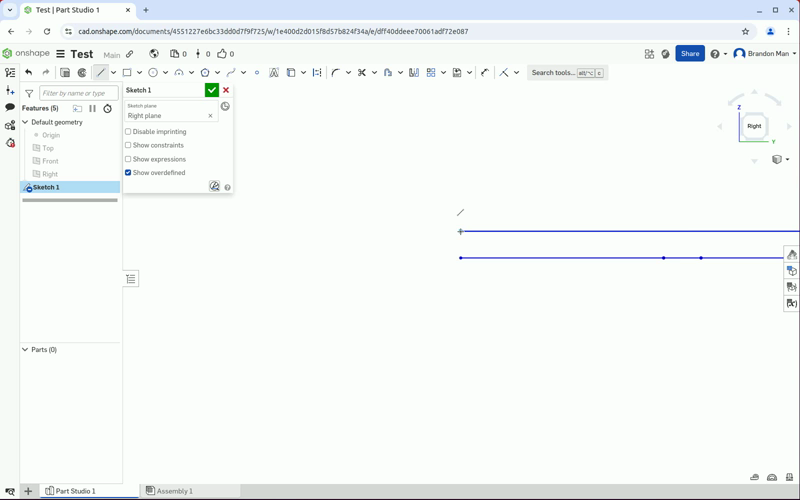
scroll(-6)
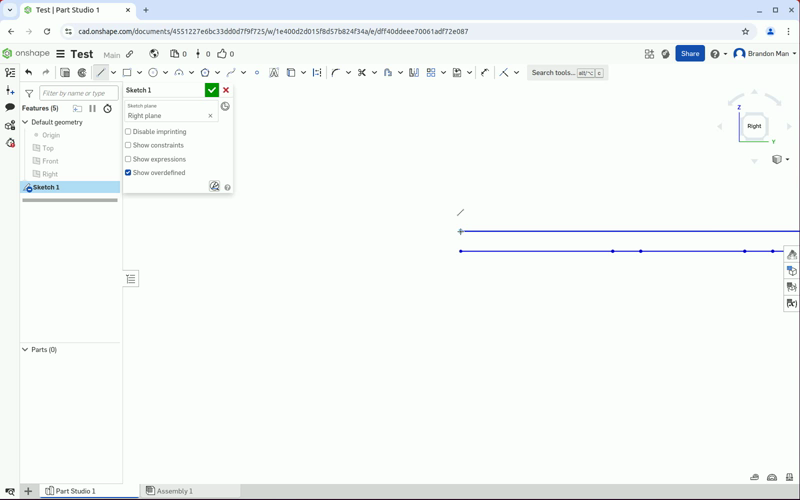
scroll(-6)
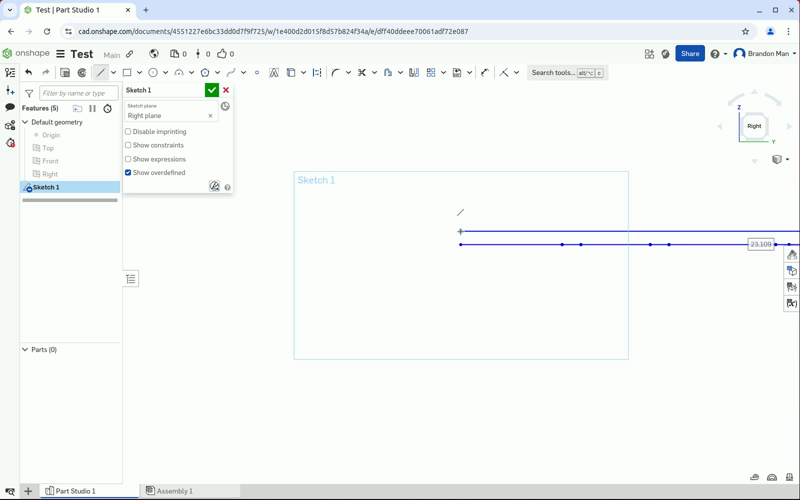
scroll(-6)
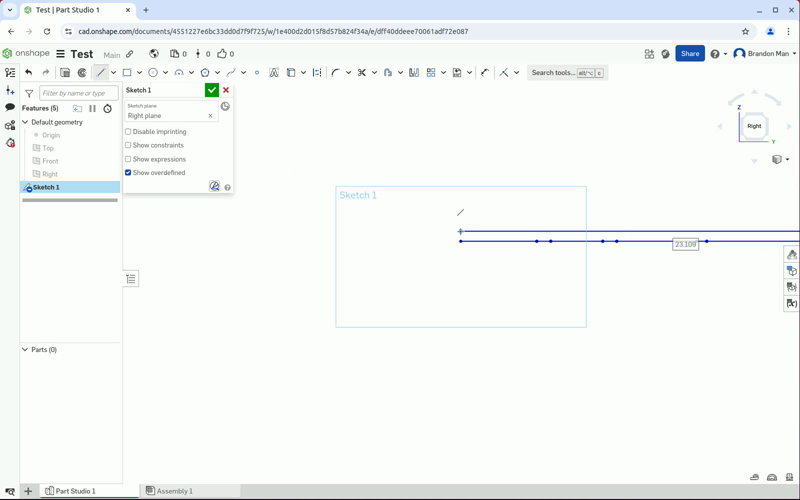
scroll(-6)
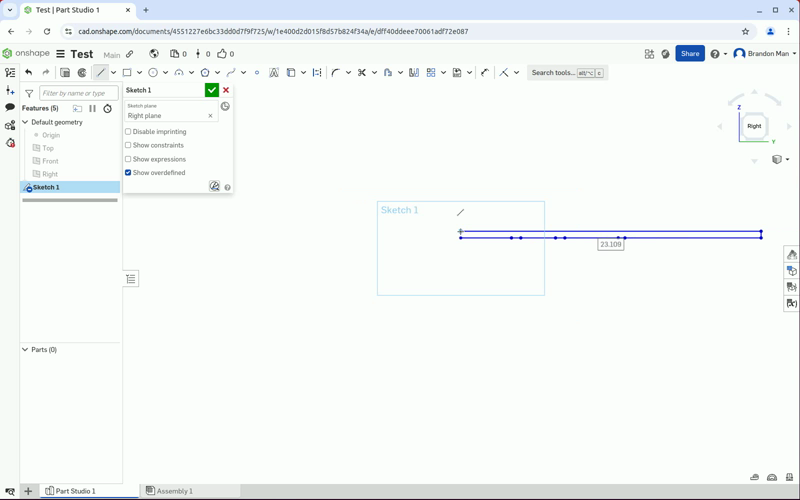
scroll(-6)
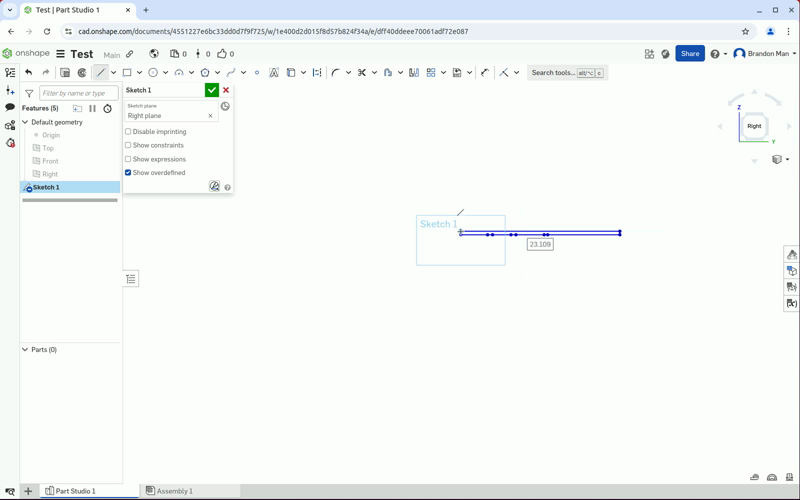
scroll(-6)
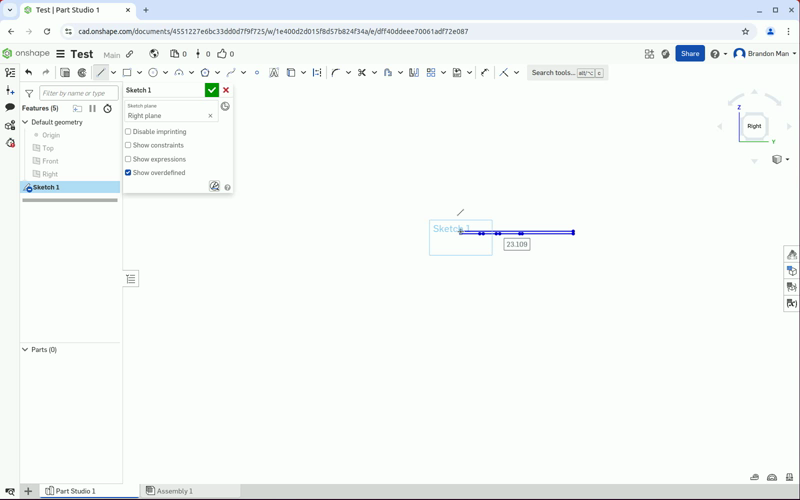
key_up(shift)
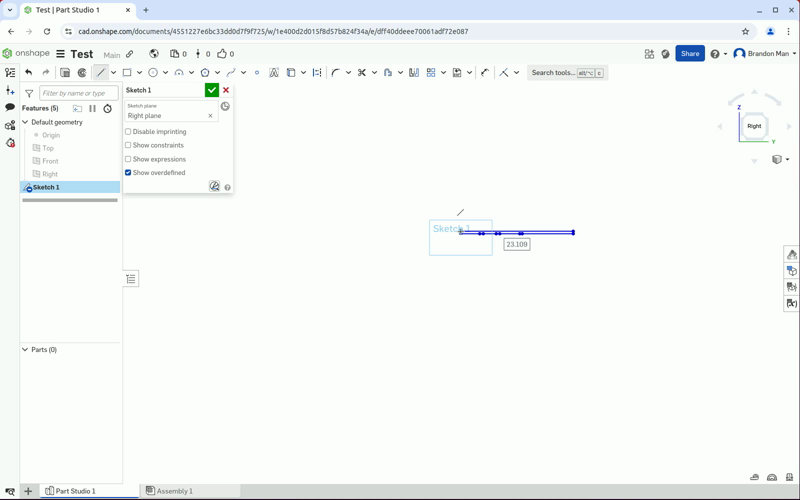
mouse_move(490, 231)
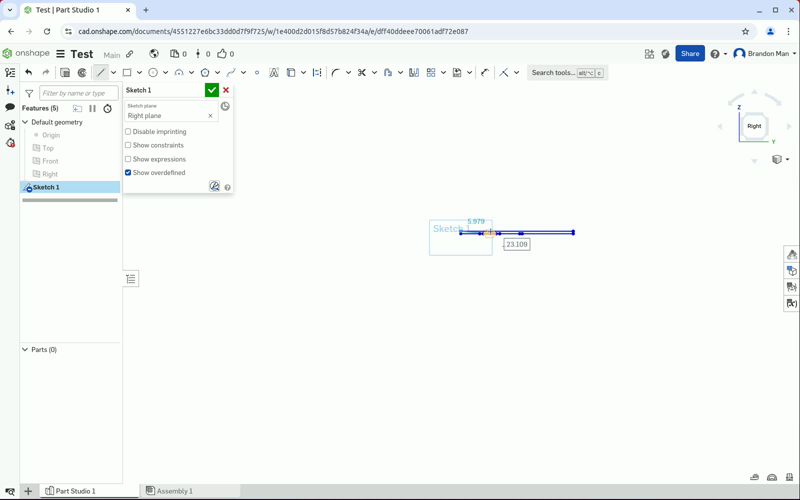
key_down(shift)
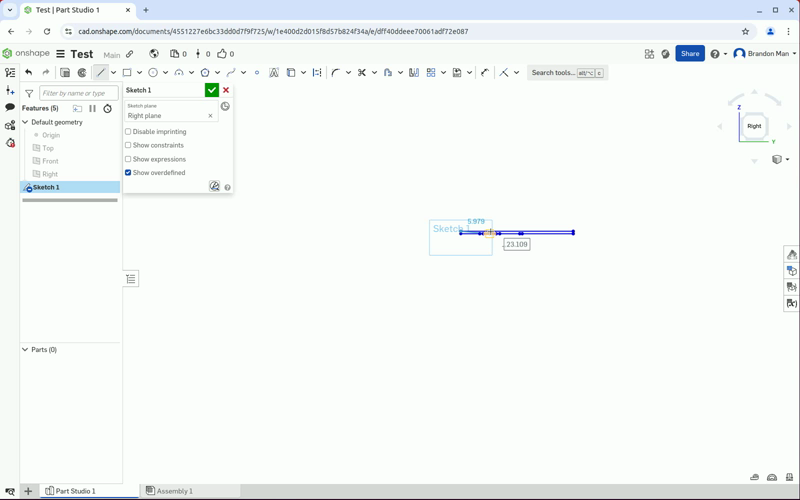
mouse_move(460, 233)
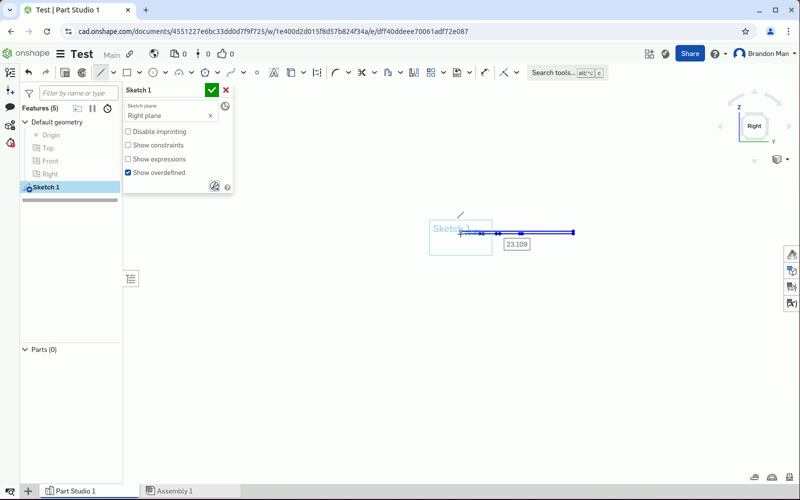
scroll(6)
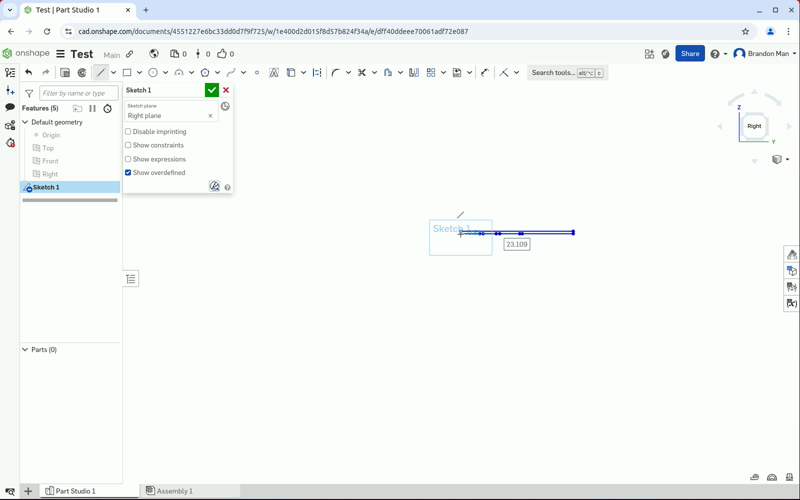
scroll(6)
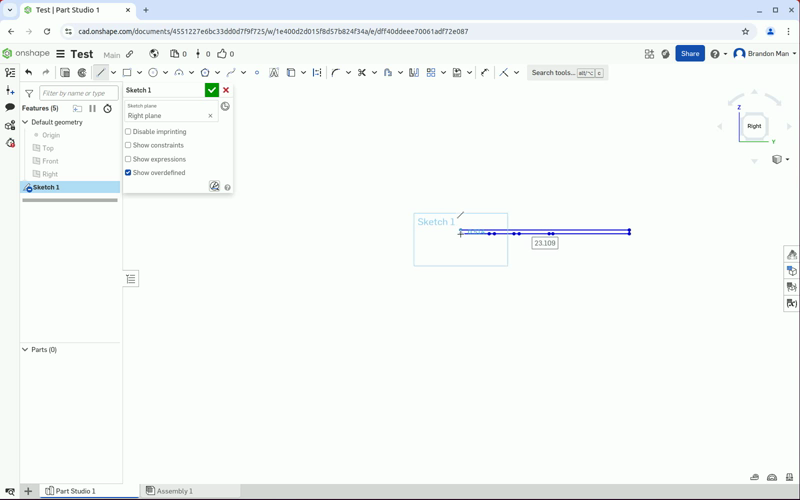
scroll(6)
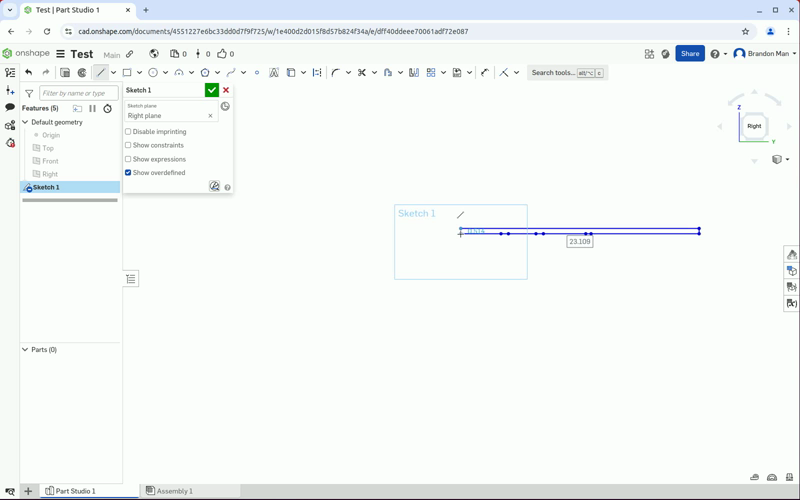
scroll(6)
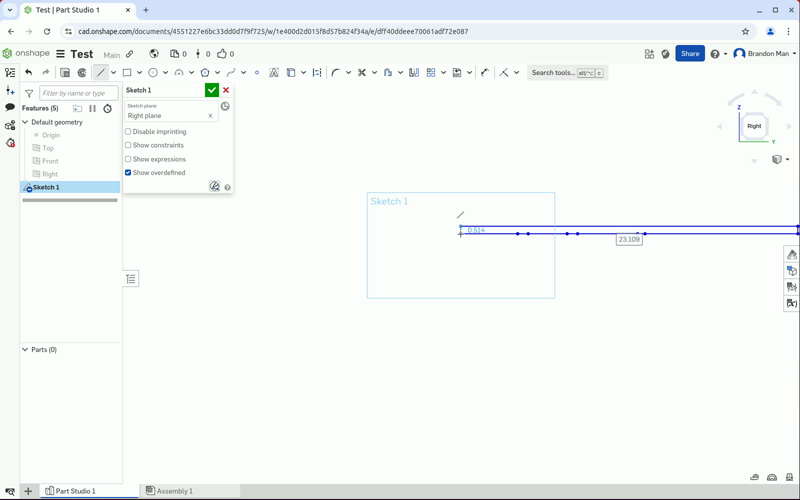
scroll(6)
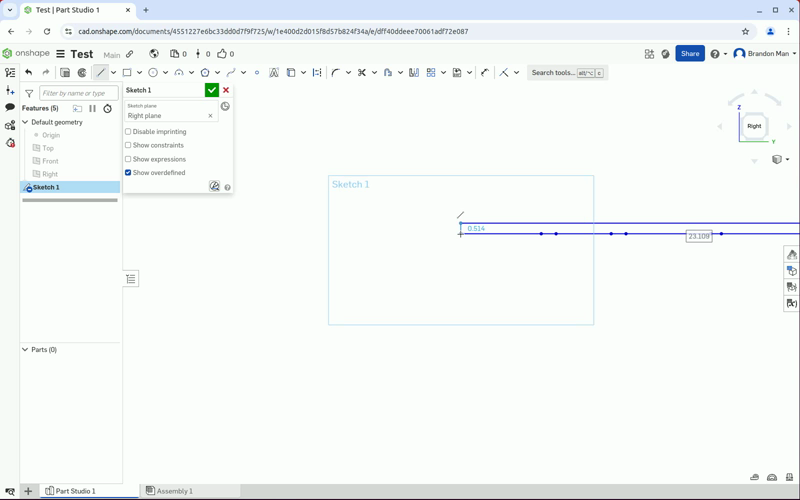
scroll(6)
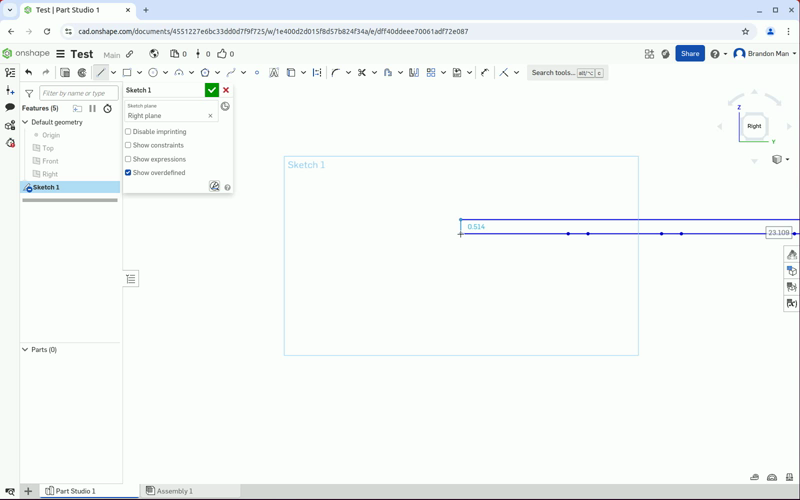
scroll(6)
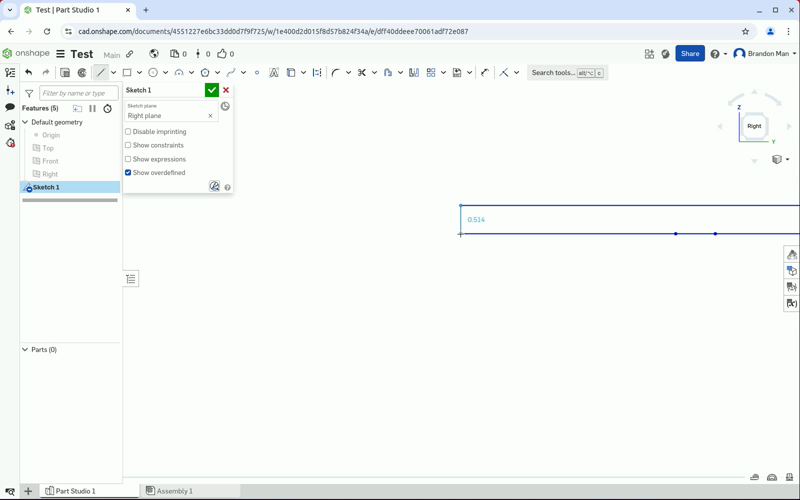
key_up(shift)
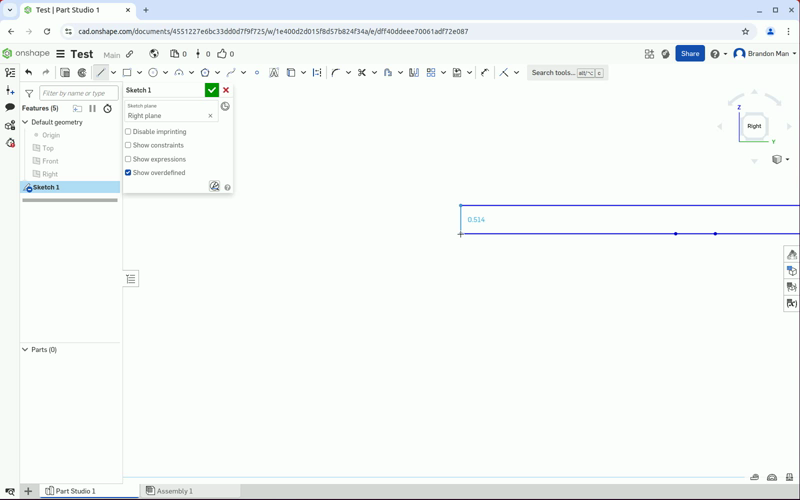
click(460, 233)
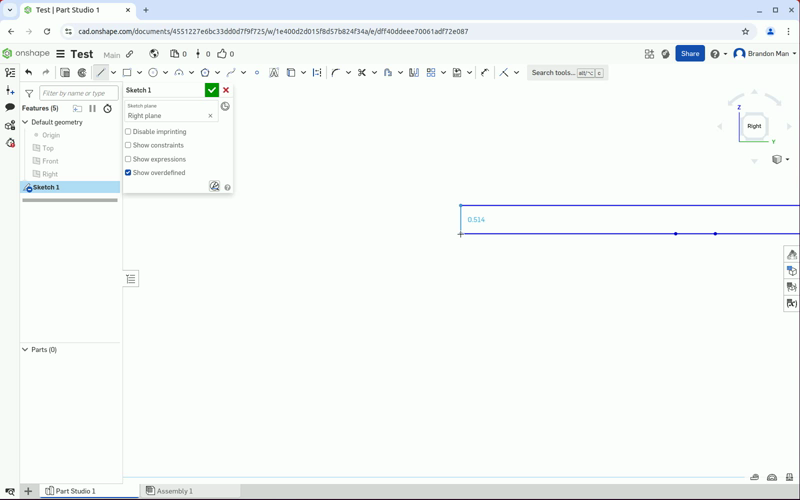
scroll(-6)
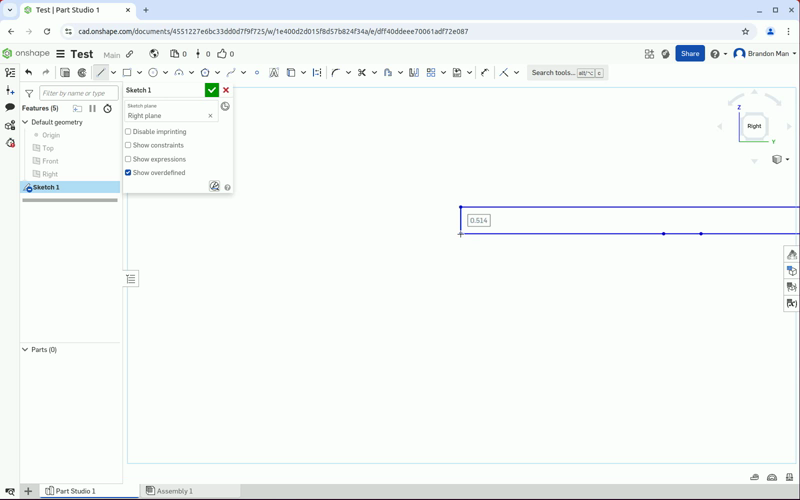
scroll(-6)
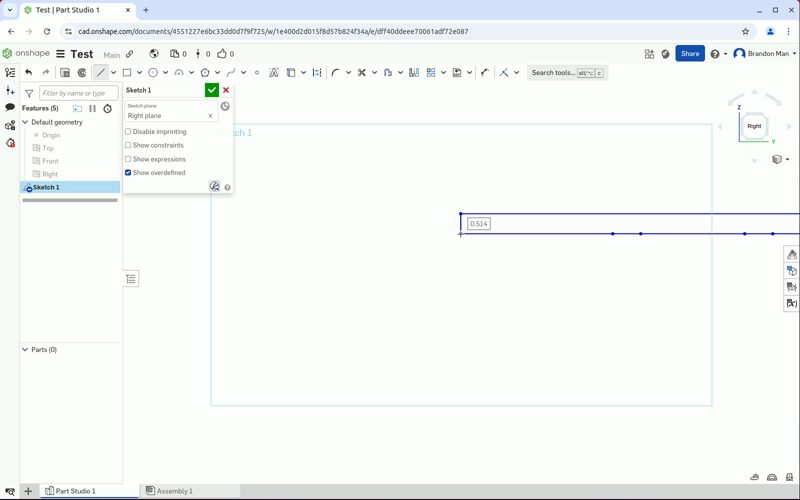
scroll(-6)
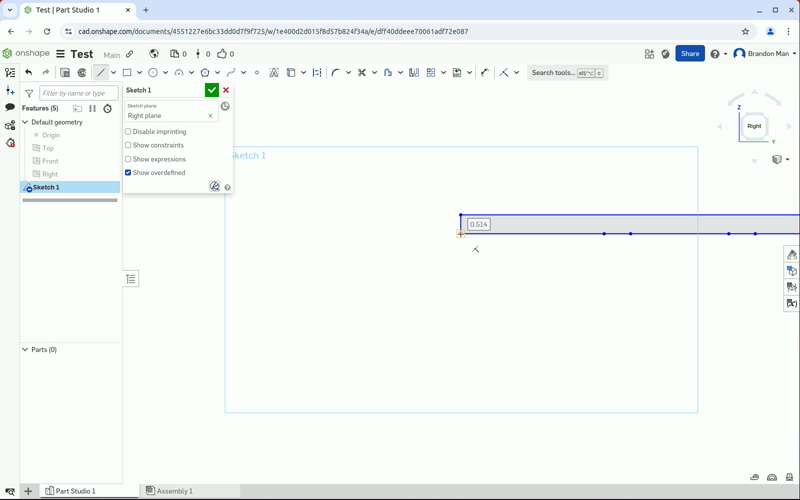
scroll(-6)
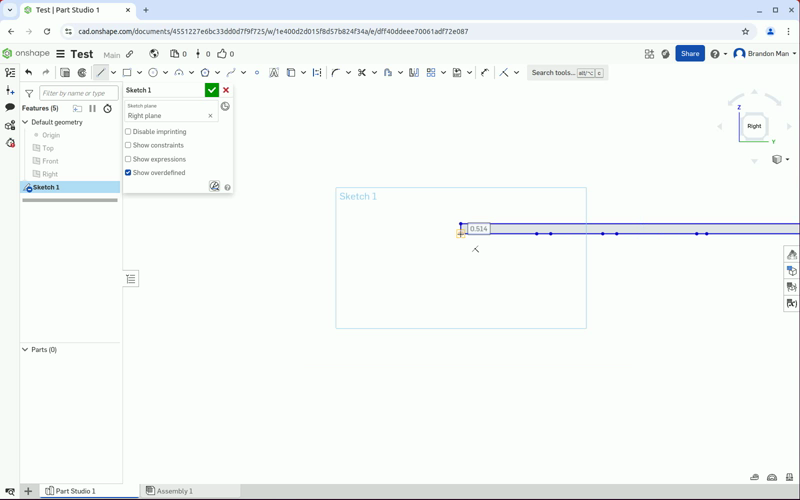
scroll(-6)
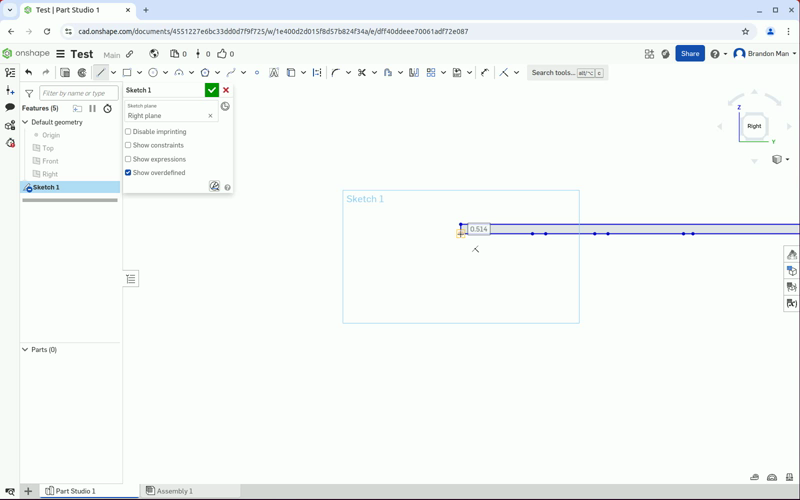
scroll(-6)
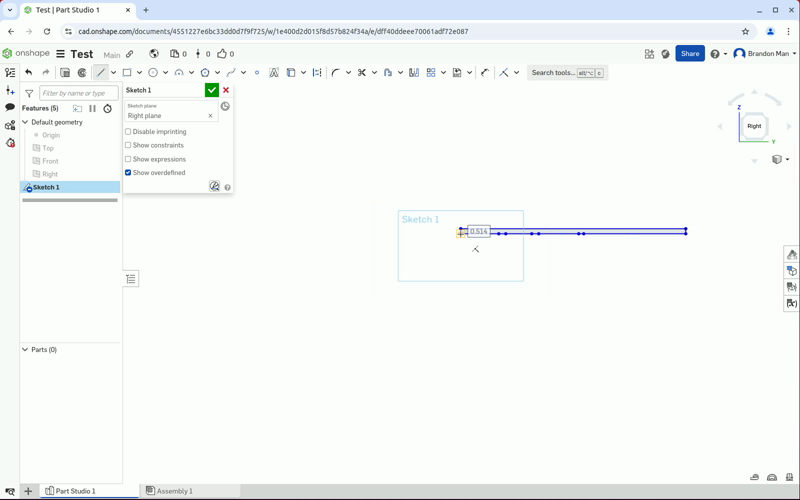
scroll(-6)
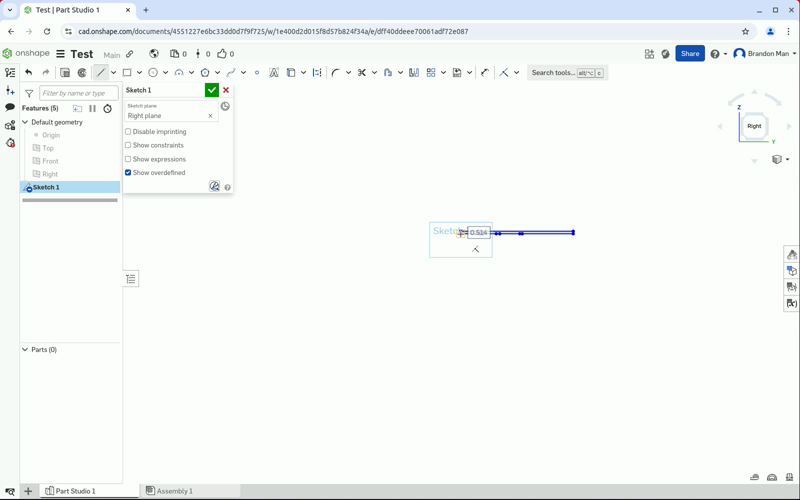
key(esc)
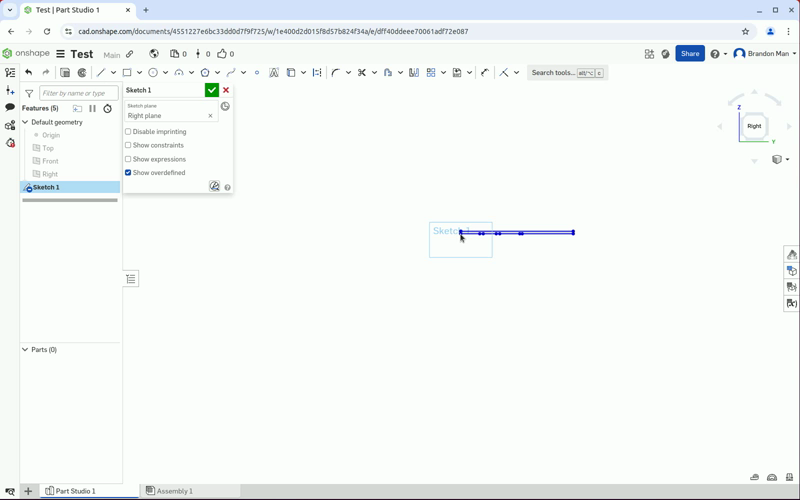
mouse_move(492, 232)
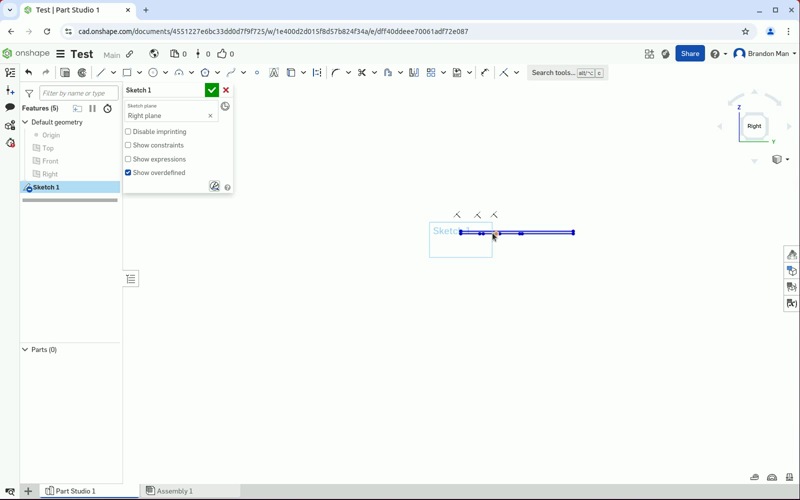
scroll(6)
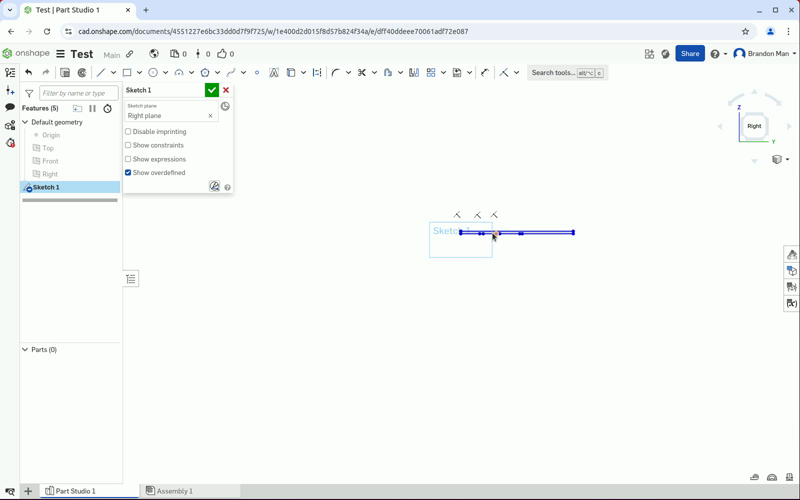
scroll(6)
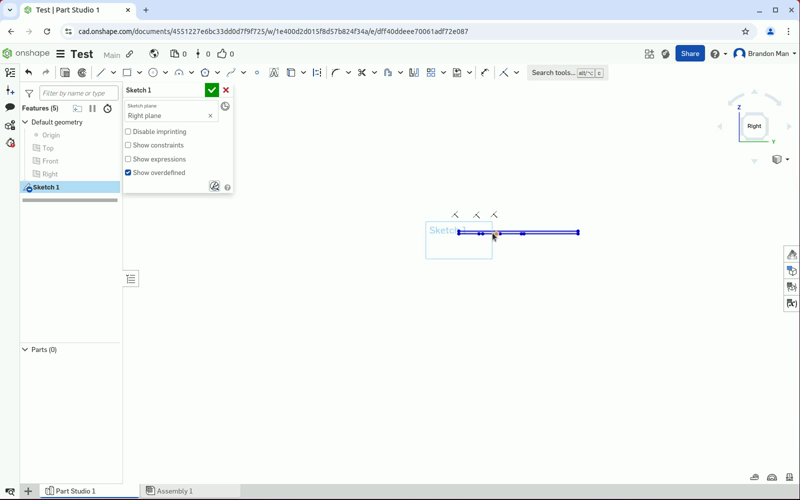
scroll(6)
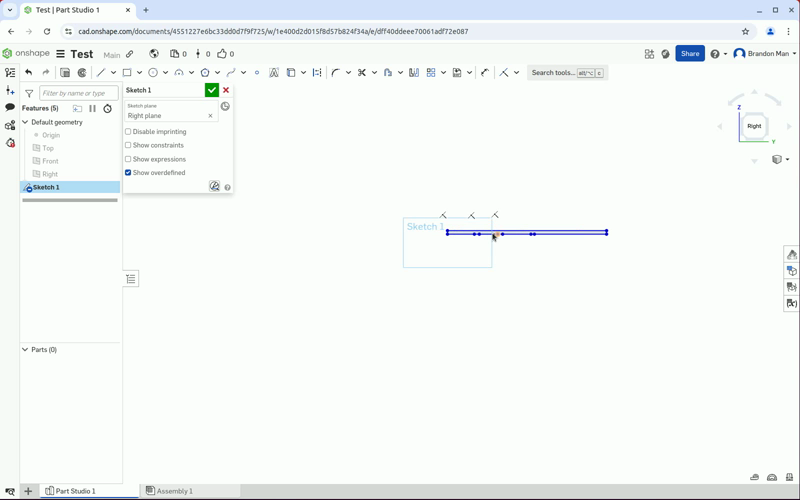
scroll(6)
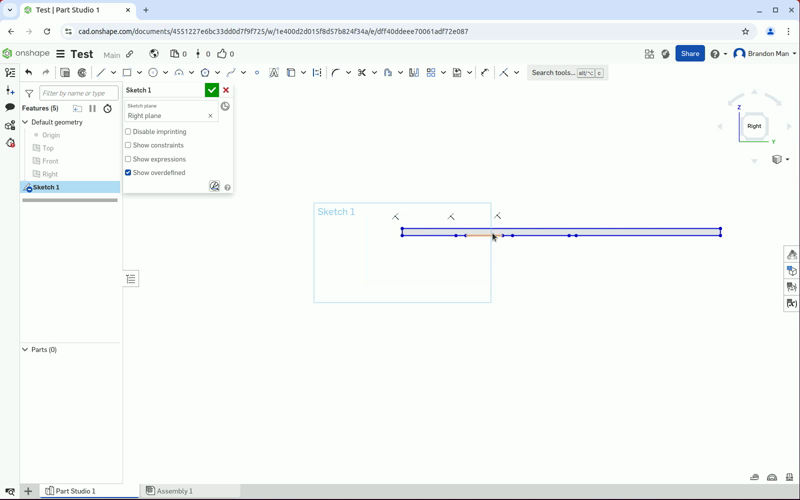
scroll(6)
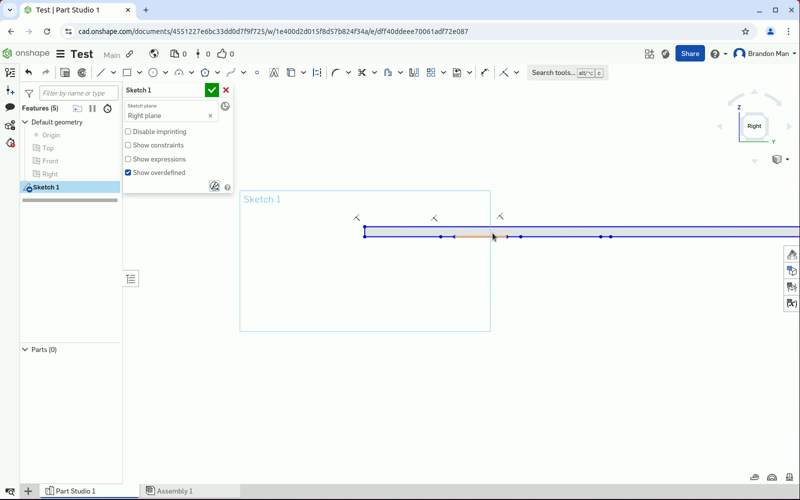
scroll(6)
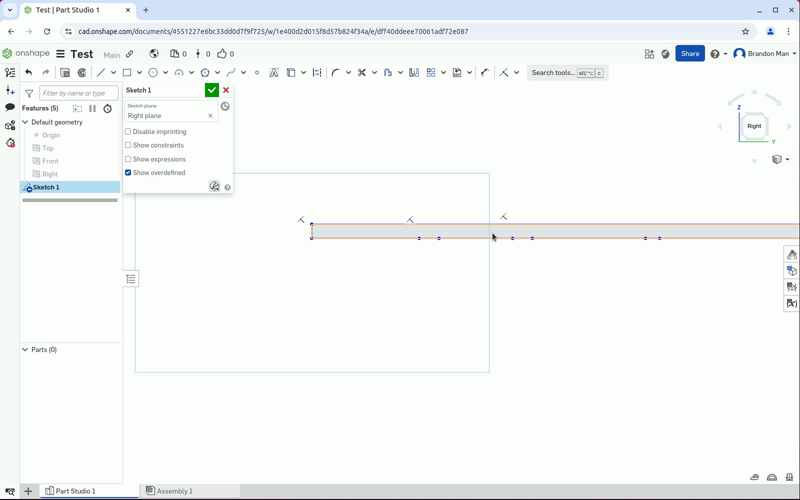
scroll(6)
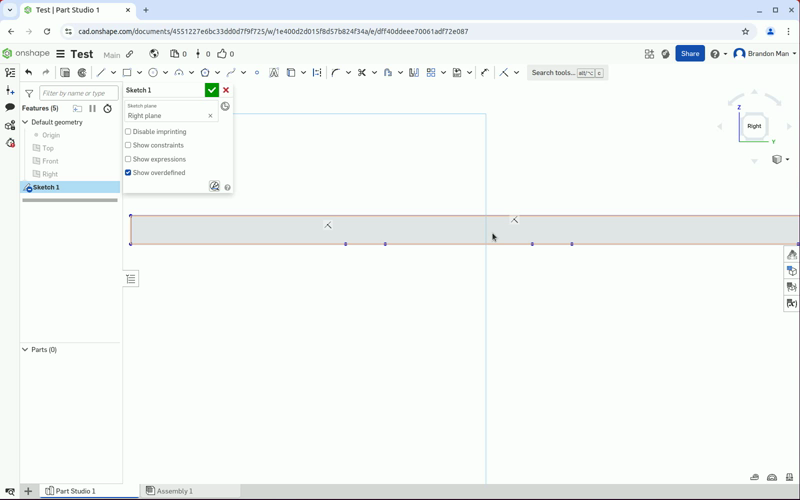
click(492, 232)
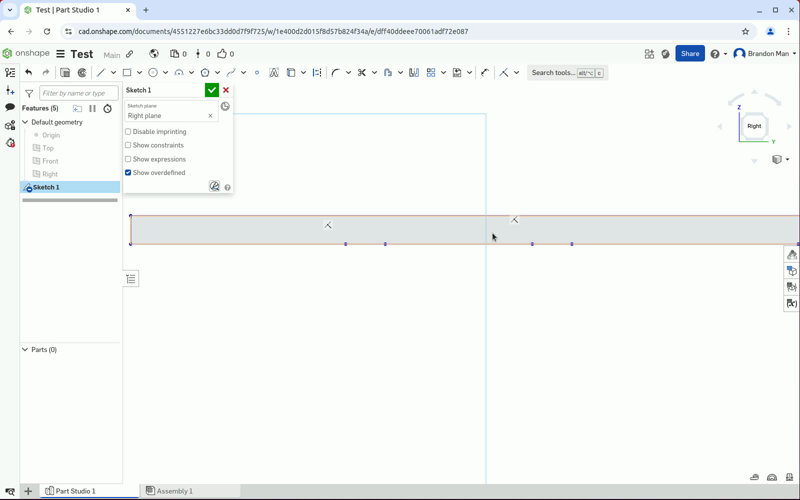
scroll(-6)
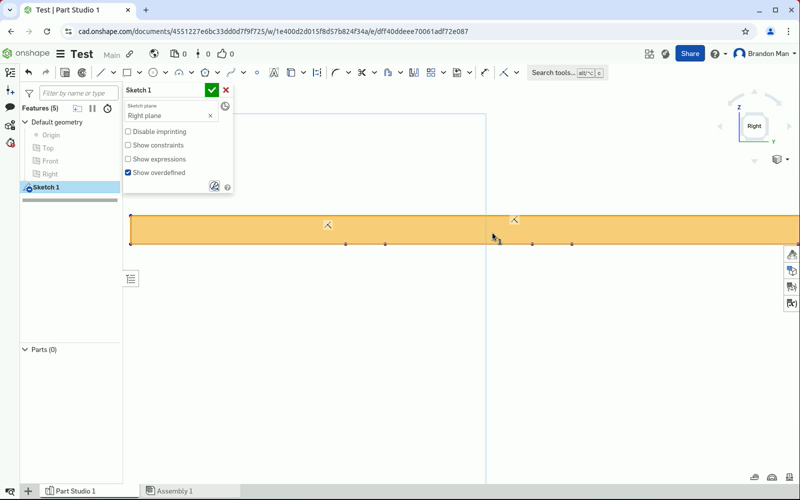
scroll(-6)
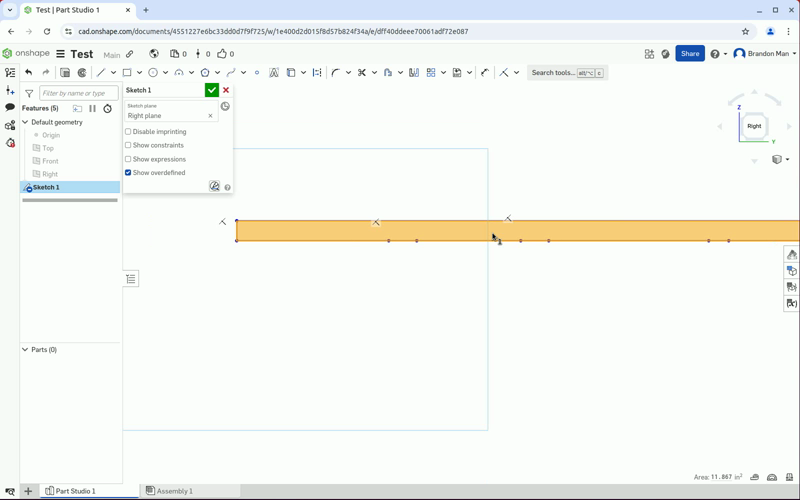
scroll(-6)
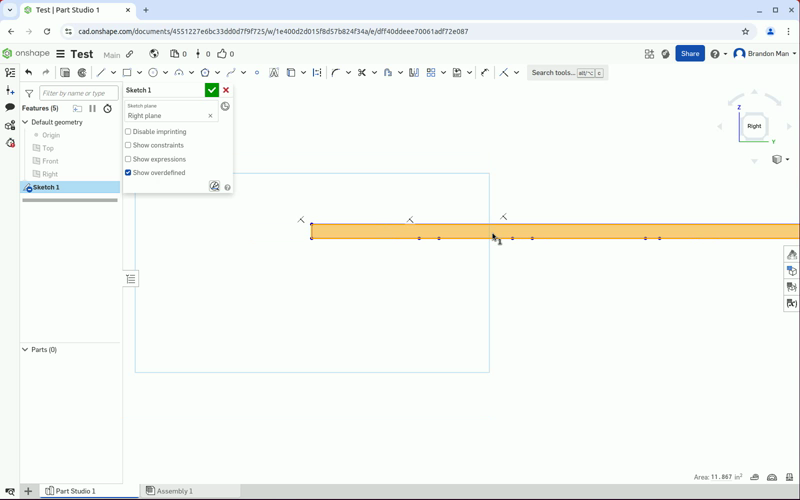
scroll(-6)
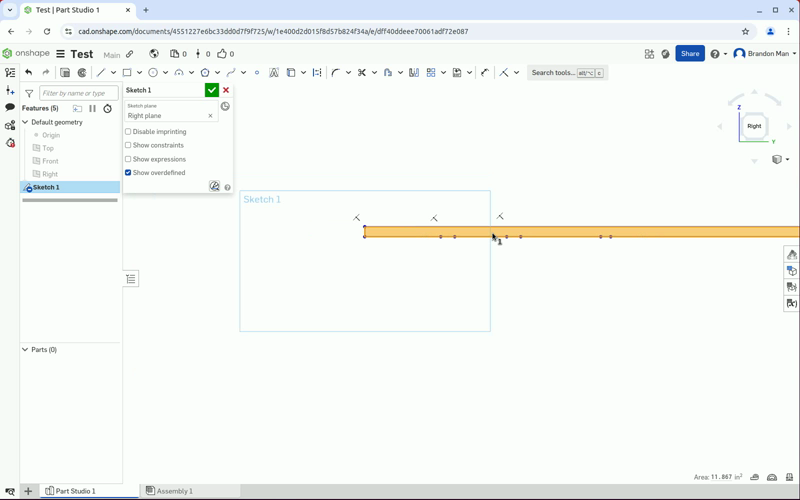
scroll(-6)
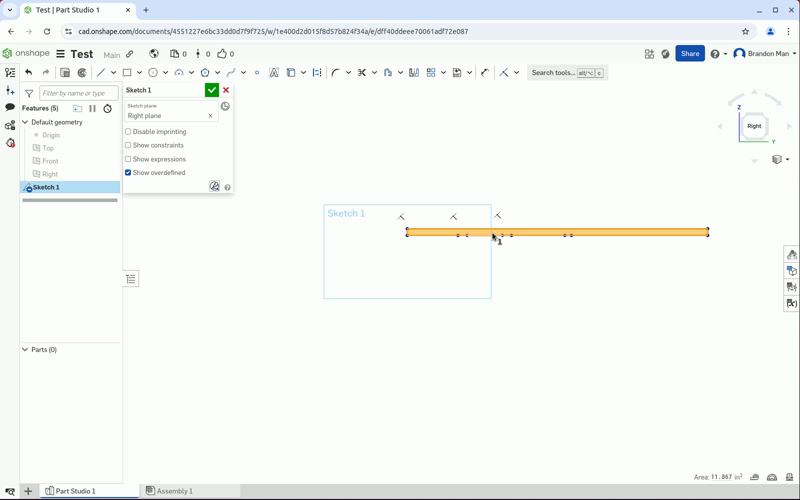
scroll(-6)
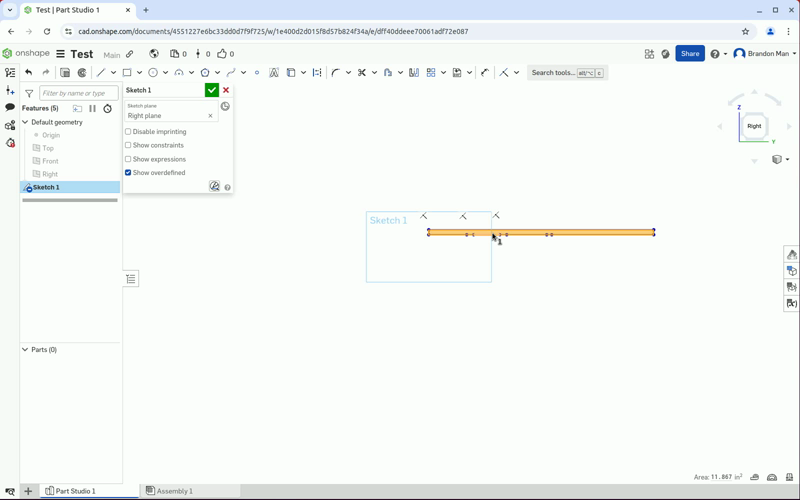
scroll(-6)
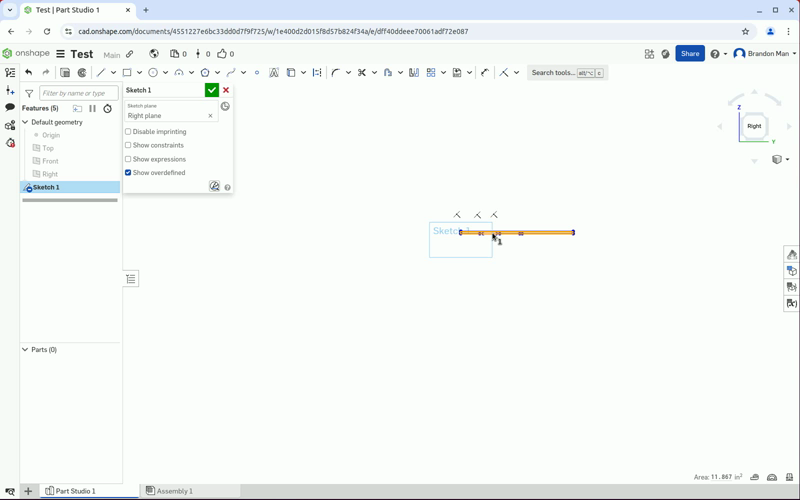
mouse_move(73, 352)
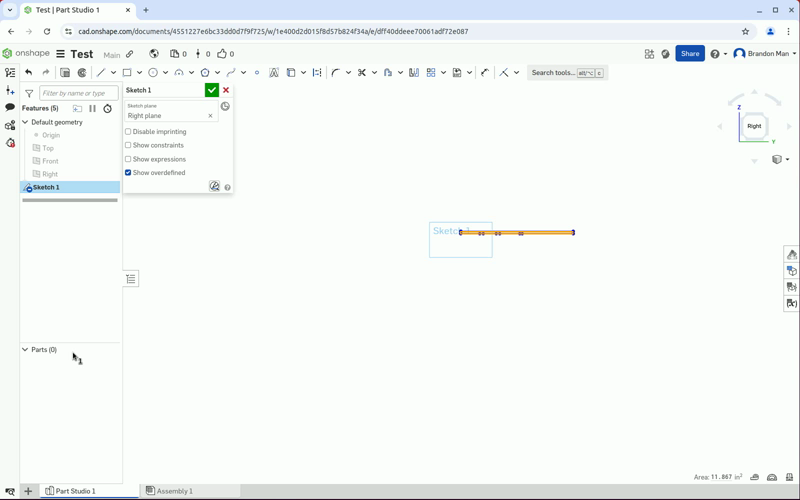
key(shift+y)
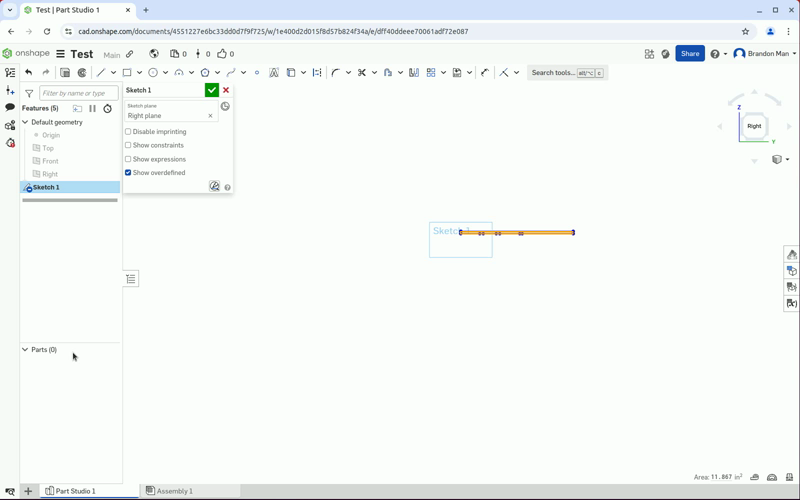
key(shift+e)
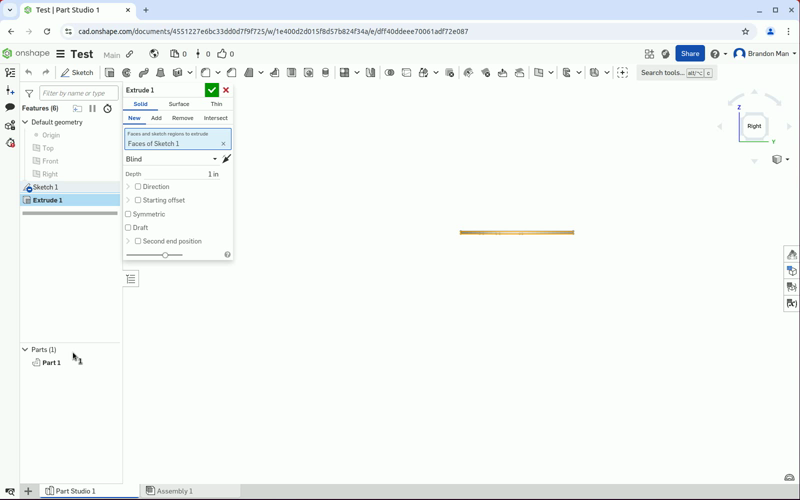
mouse_move(143, 106)
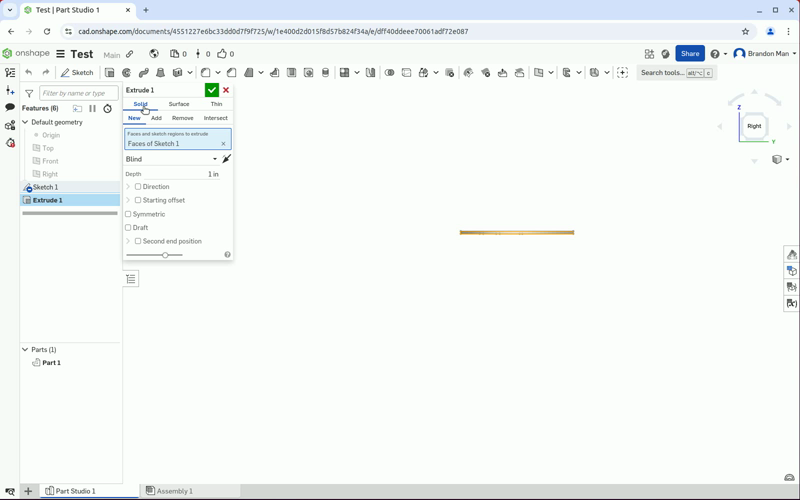
click(143, 106)
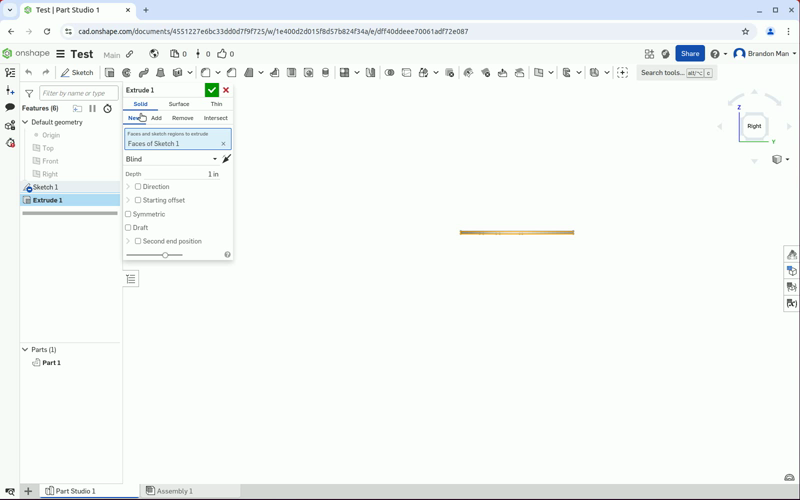
mouse_move(137, 120)
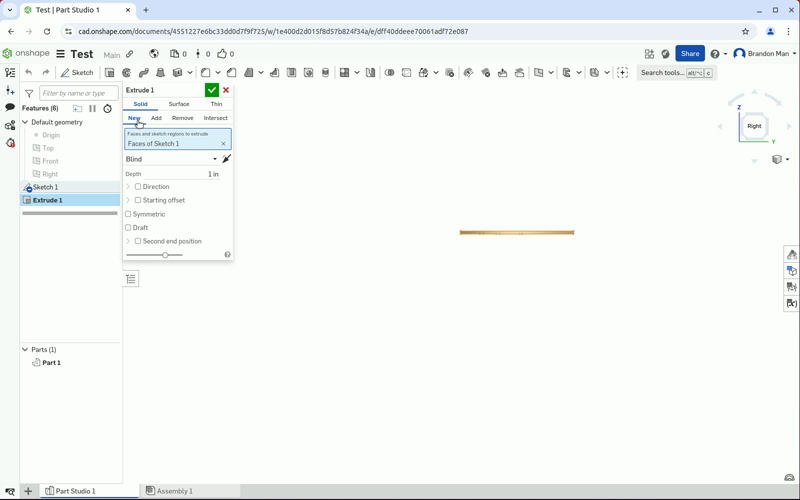
click(137, 120)
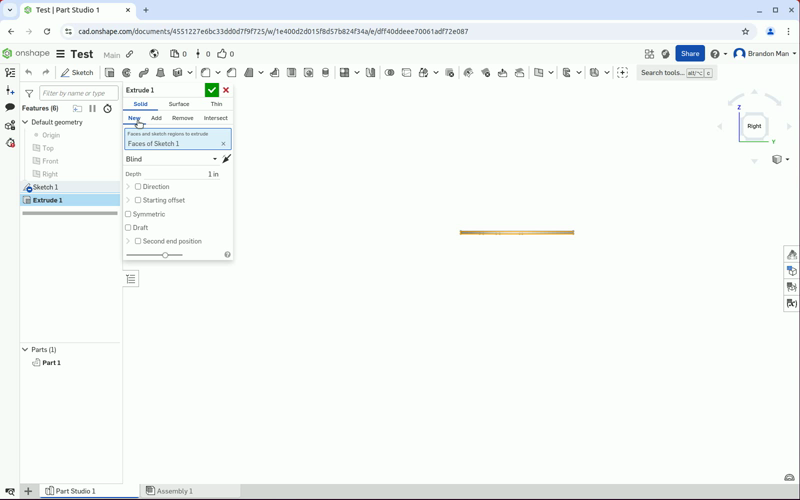
key(tab, 4)
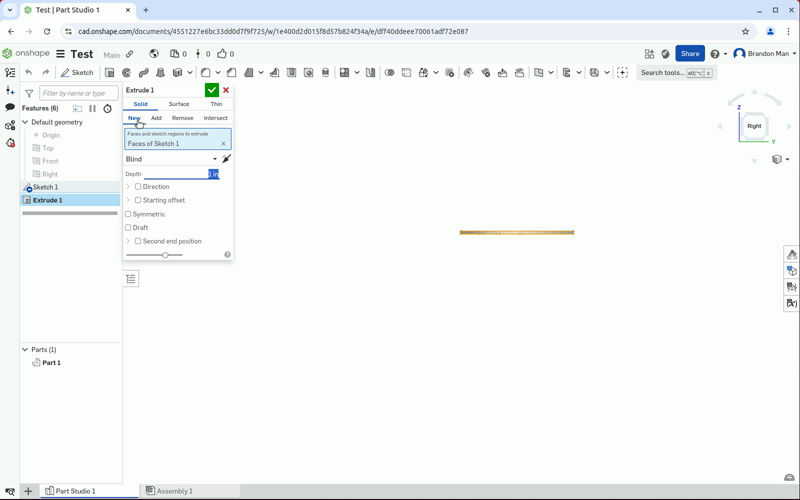
text(0.963)
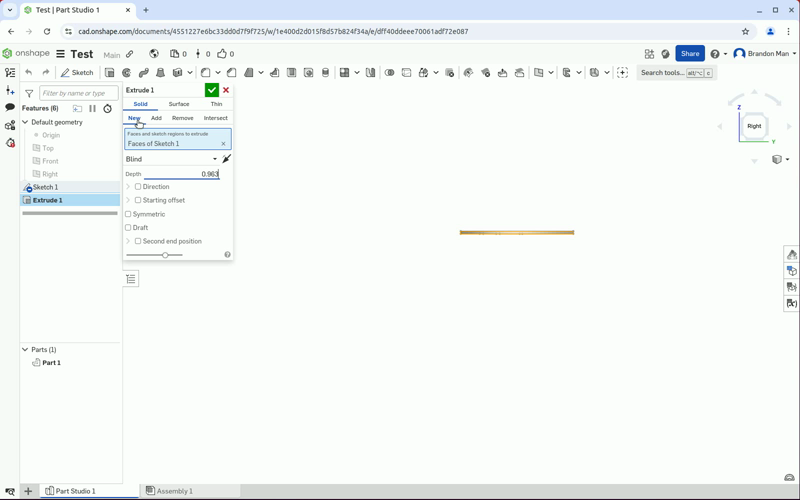
key(enter)
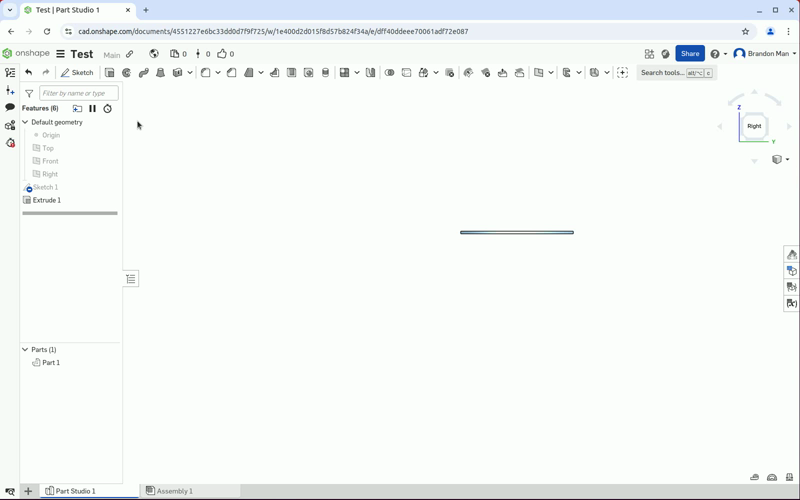
key(shift+h)
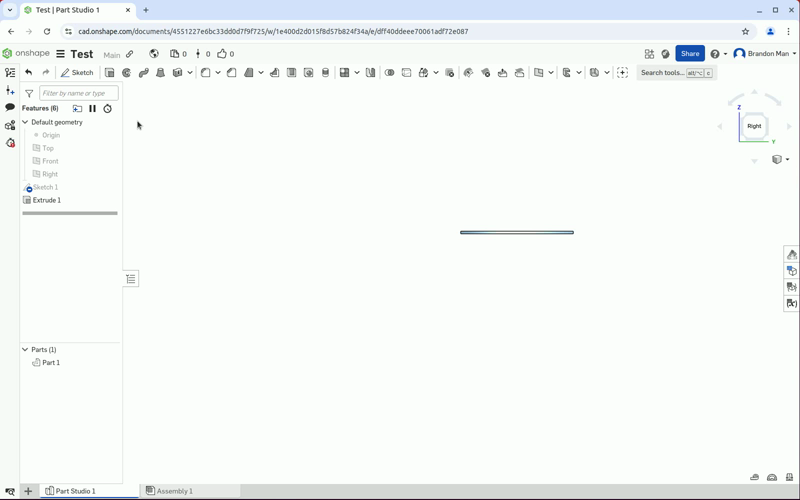
key(shift+h)
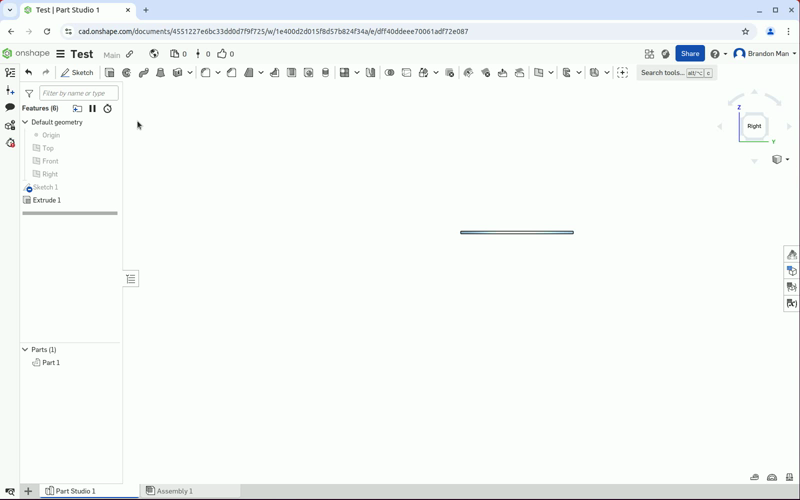
mouse_move(73, 189)
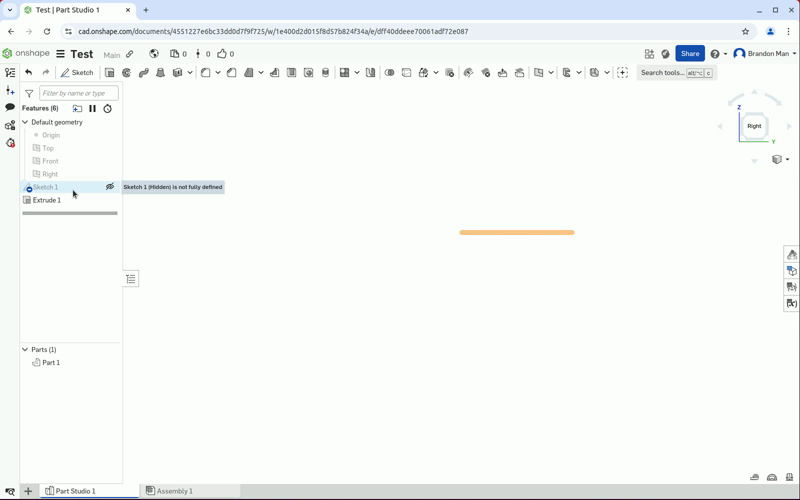
click(73, 189)
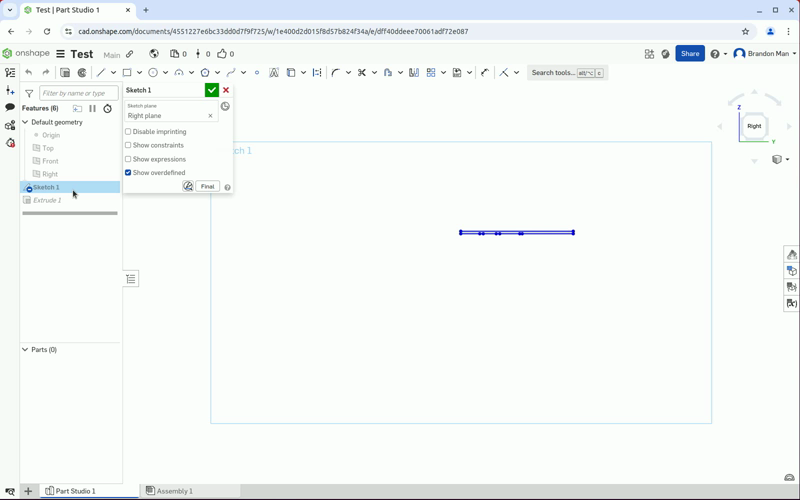
mouse_move(229, 92)
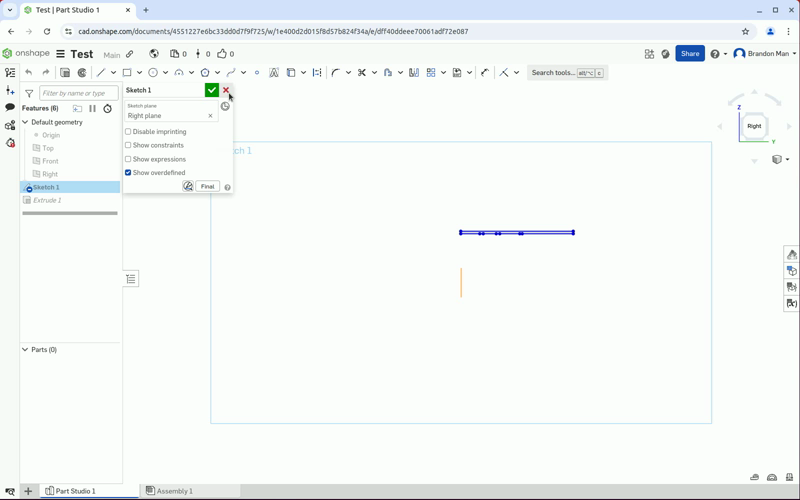
click(229, 92)
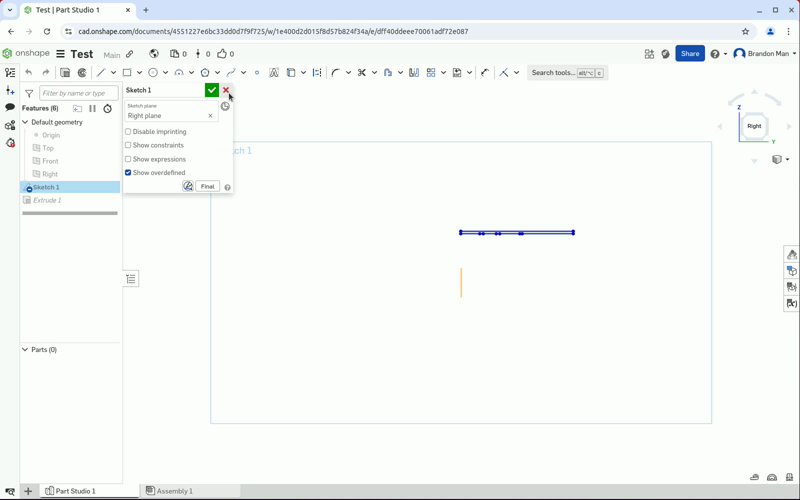
key(shift+s)
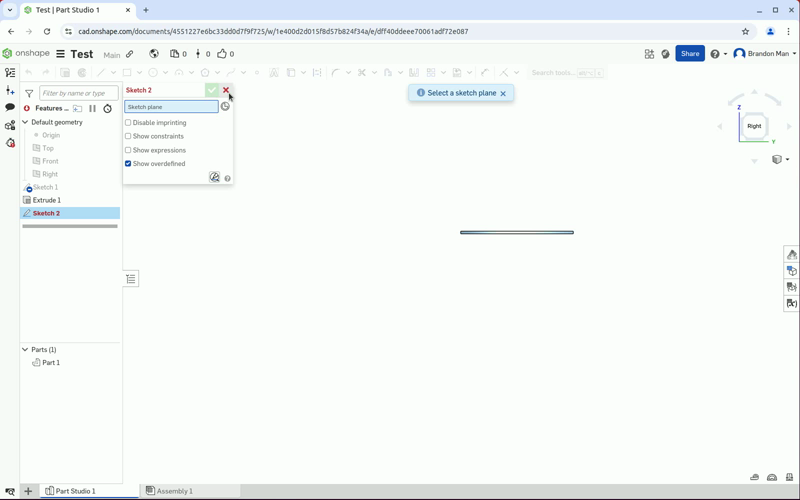
mouse_move(73, 176)
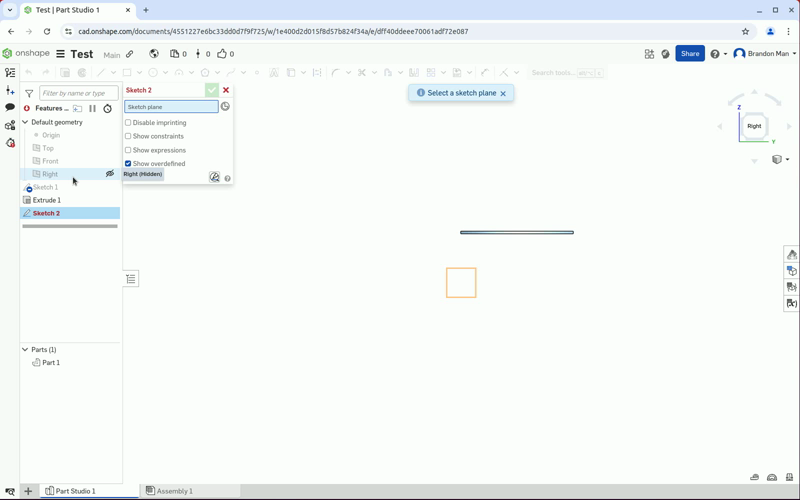
click(73, 176)
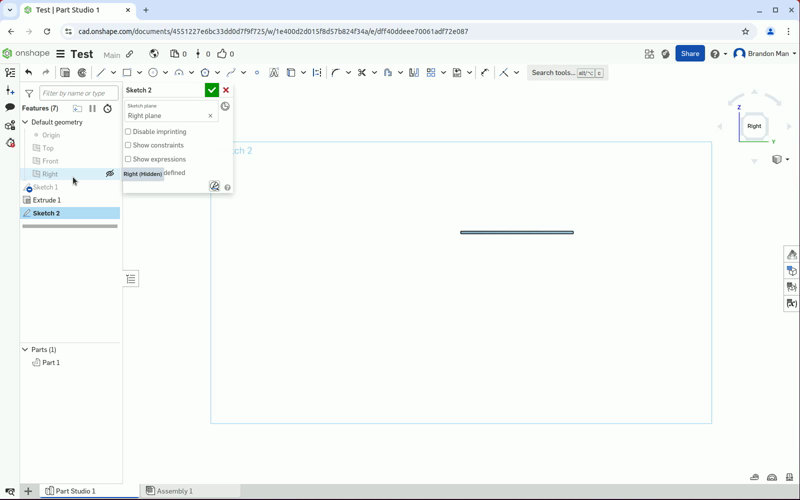
mouse_move(73, 352)
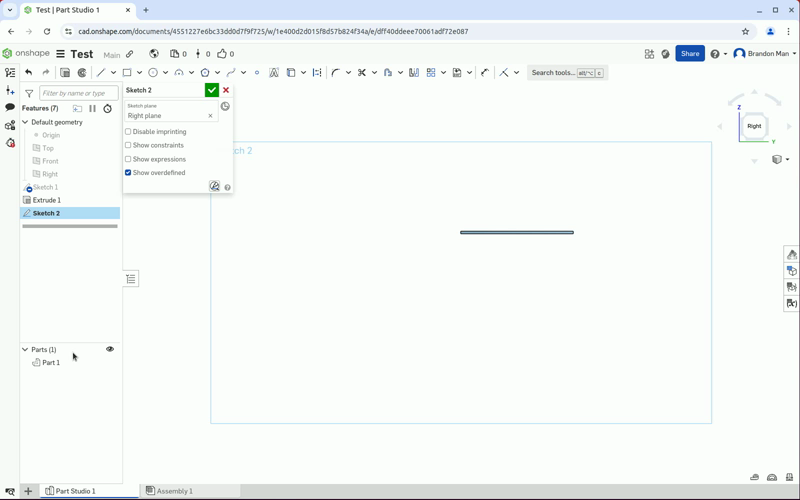
key(y)
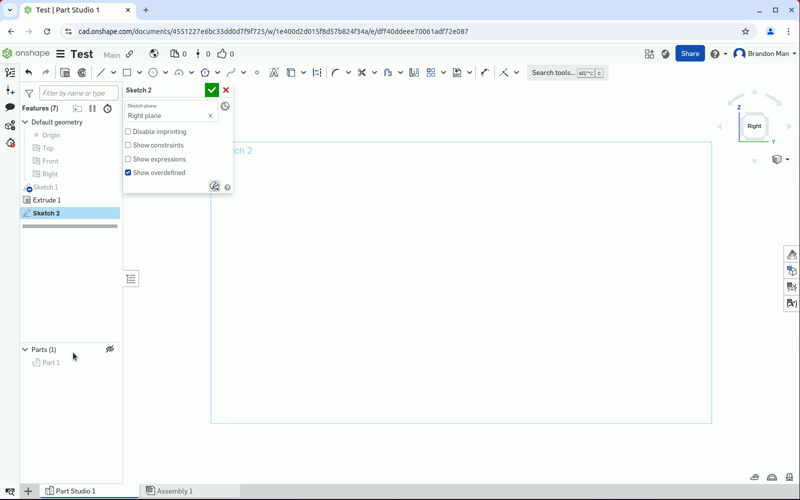
key(l)
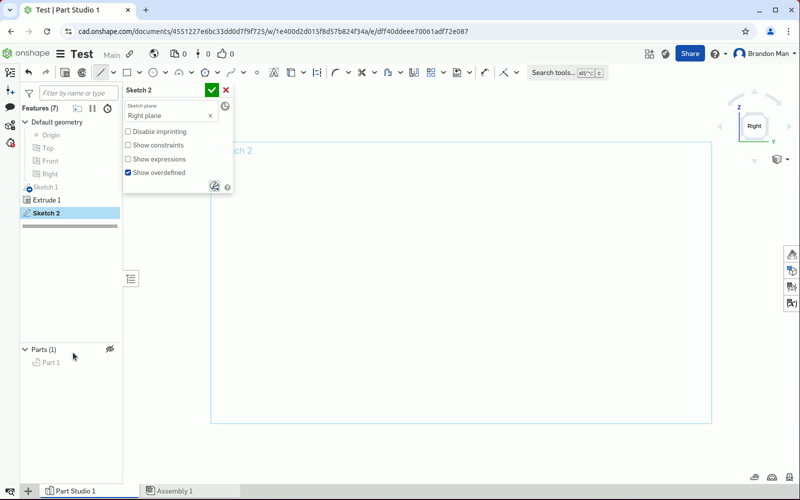
key_down(shift)
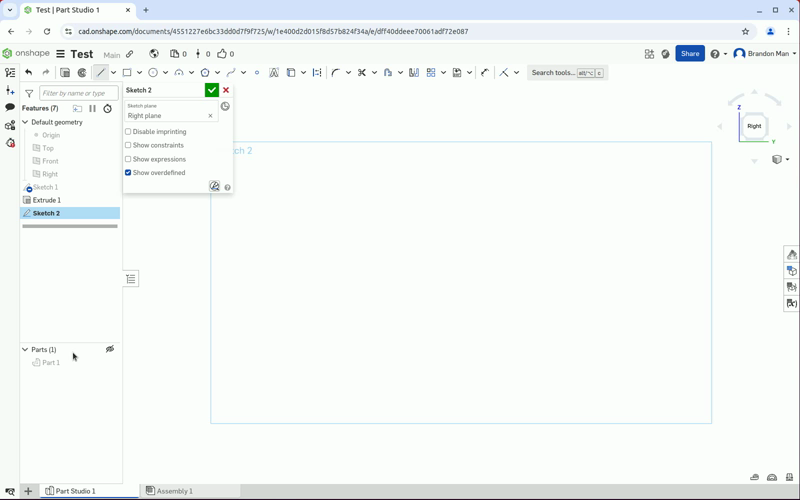
mouse_move(460, 257)
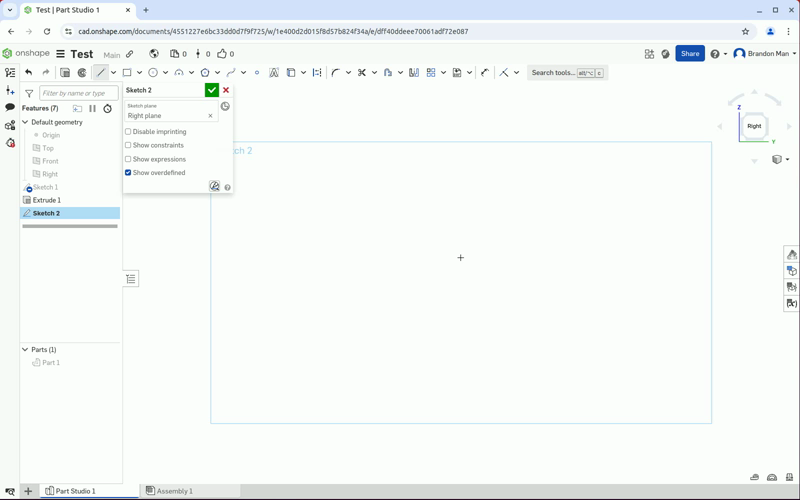
click(460, 257)
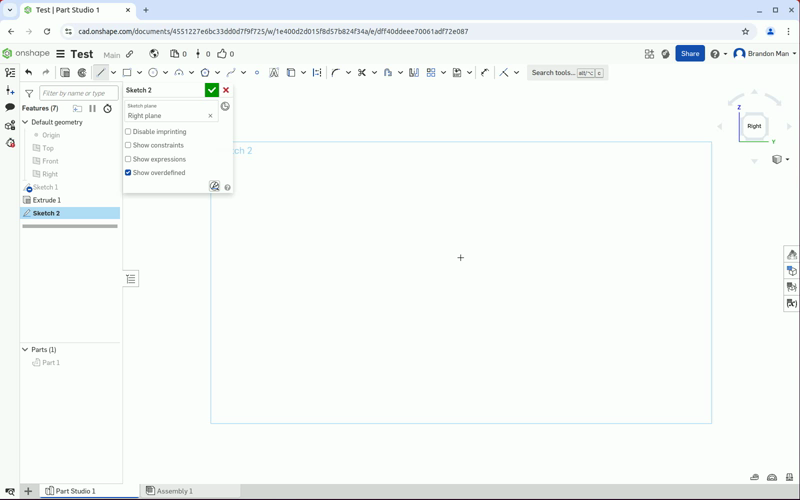
key_up(shift)
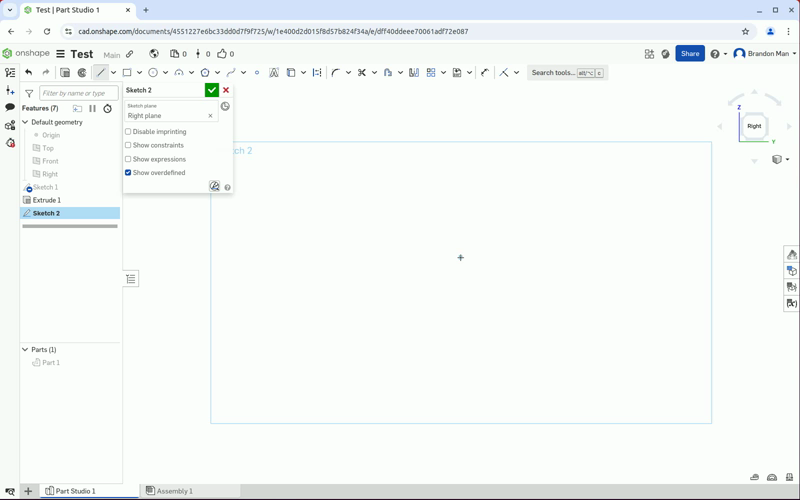
key_down(shift)
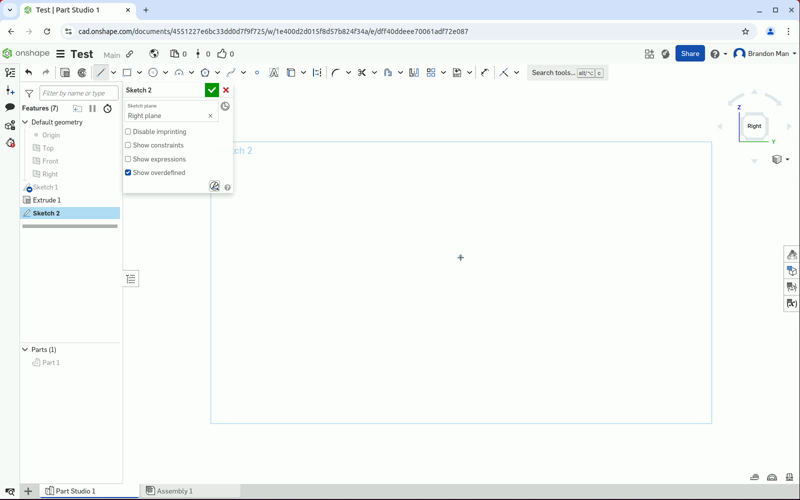
mouse_move(490, 257)
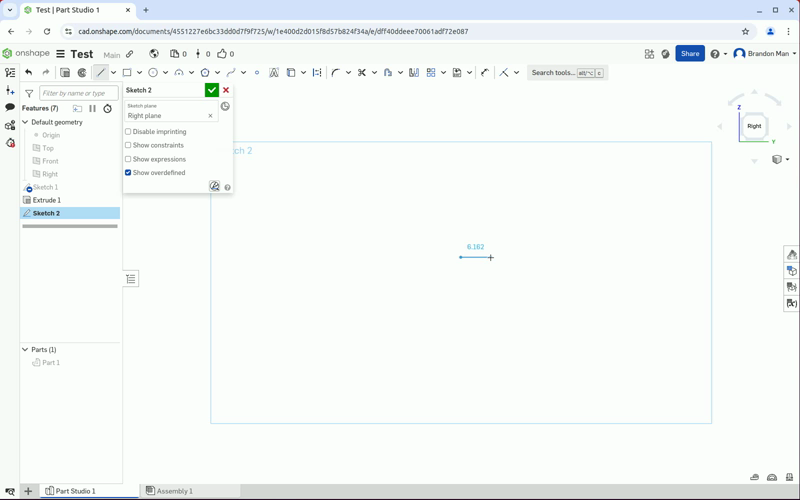
mouse_move(485, 232)
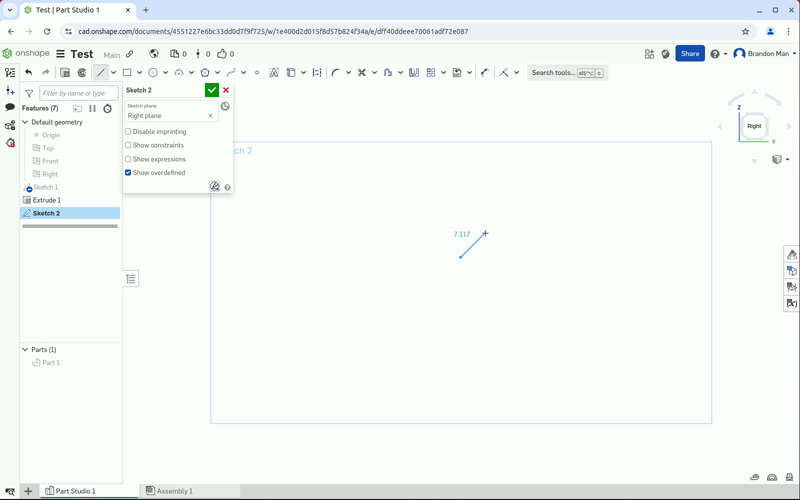
click(485, 232)
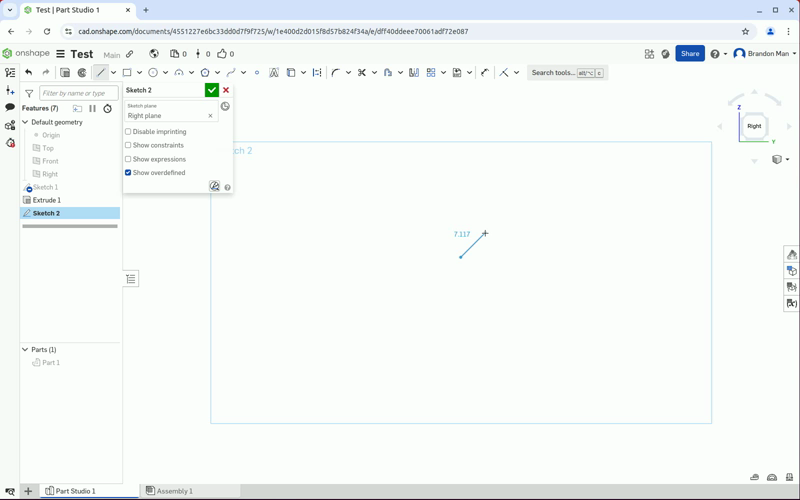
key_up(shift)
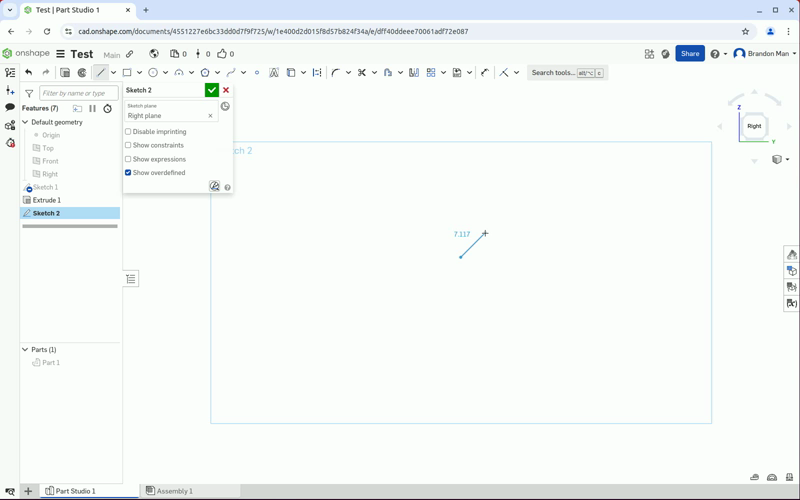
key_down(shift)
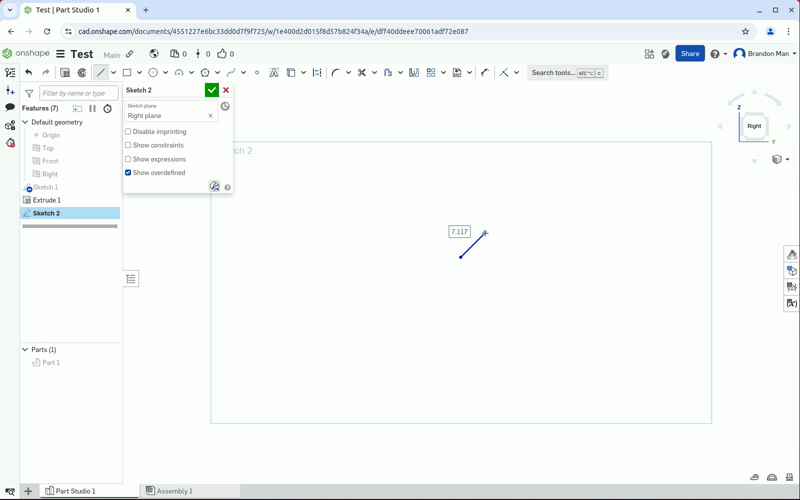
mouse_move(515, 232)
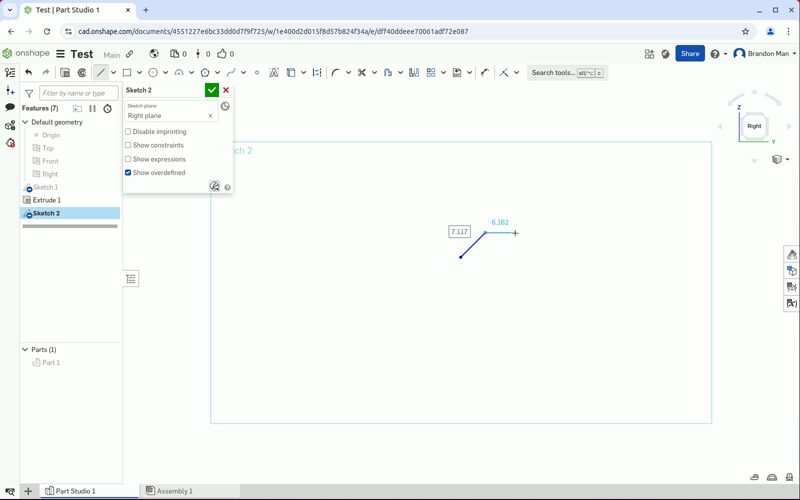
mouse_move(481, 232)
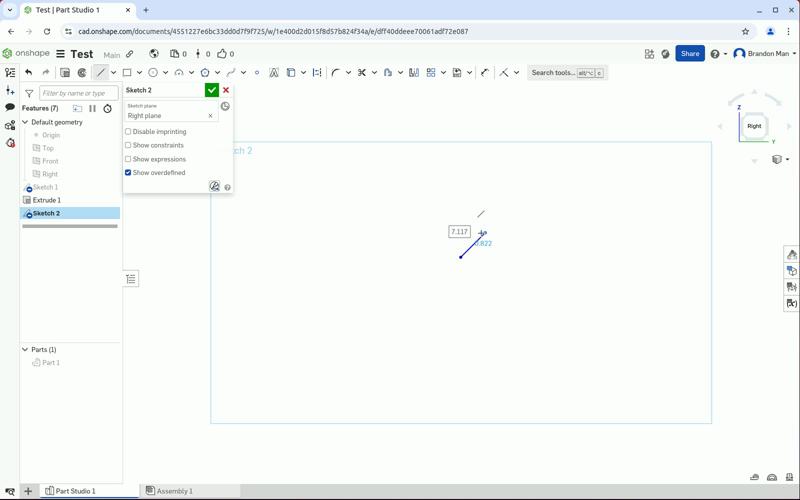
scroll(6)
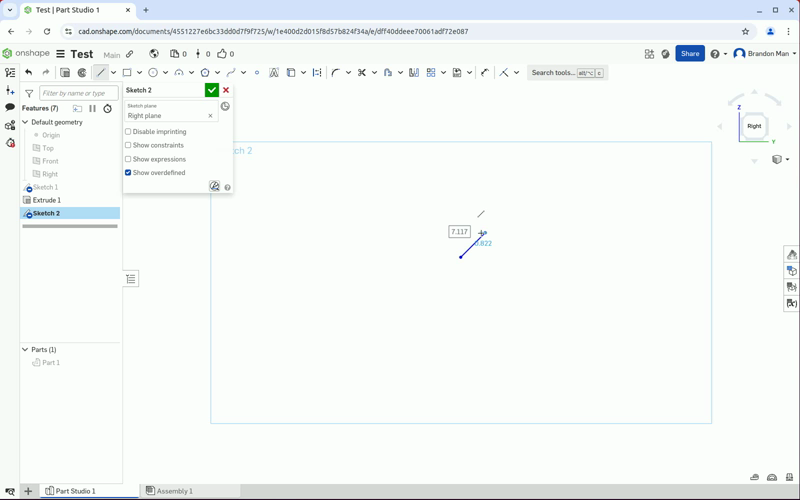
scroll(6)
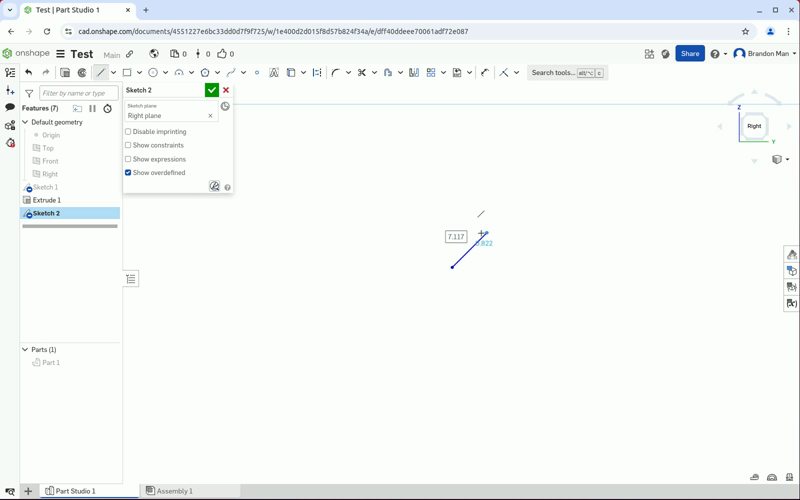
scroll(6)
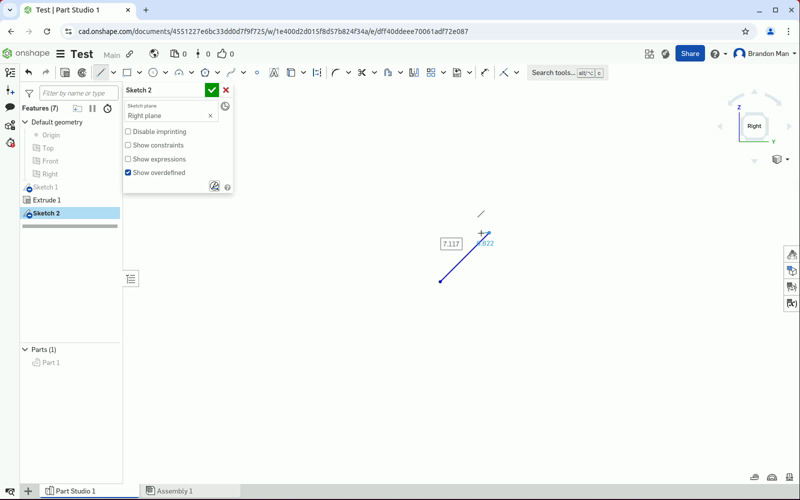
scroll(6)
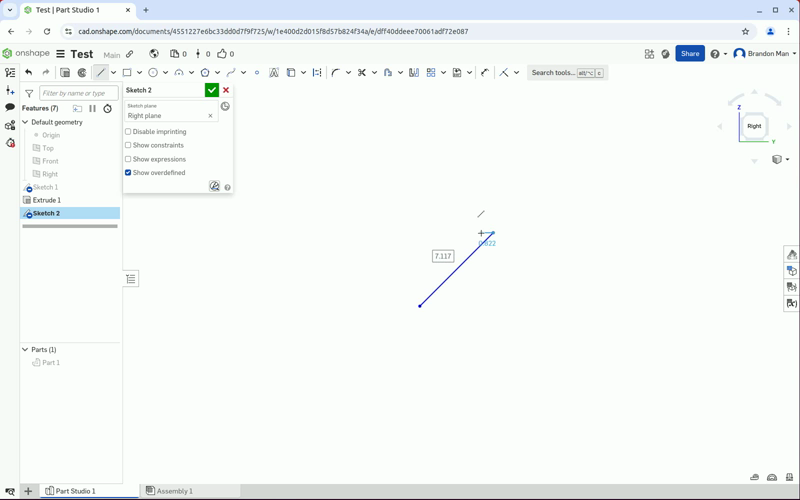
scroll(6)
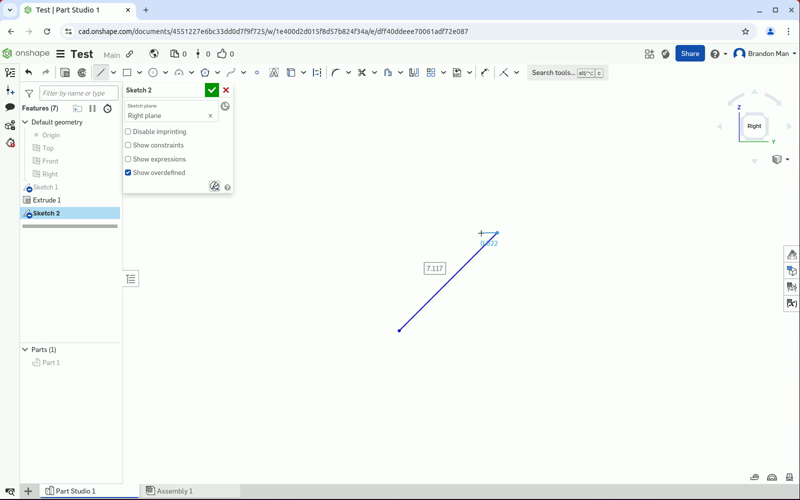
scroll(6)
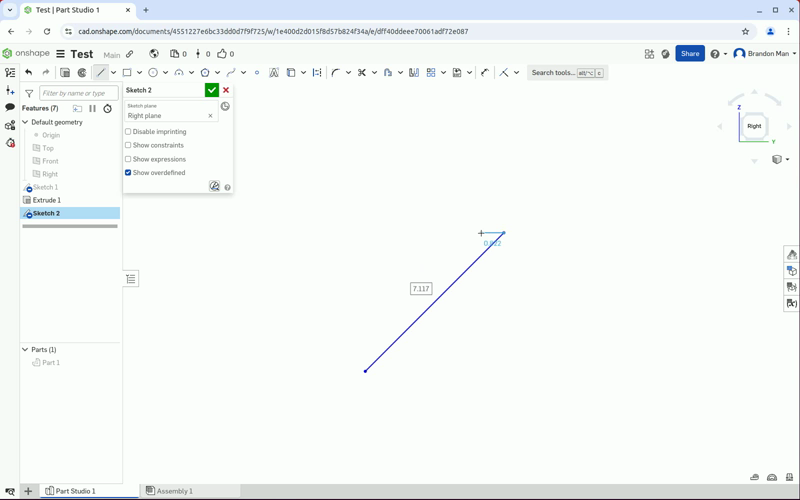
scroll(6)
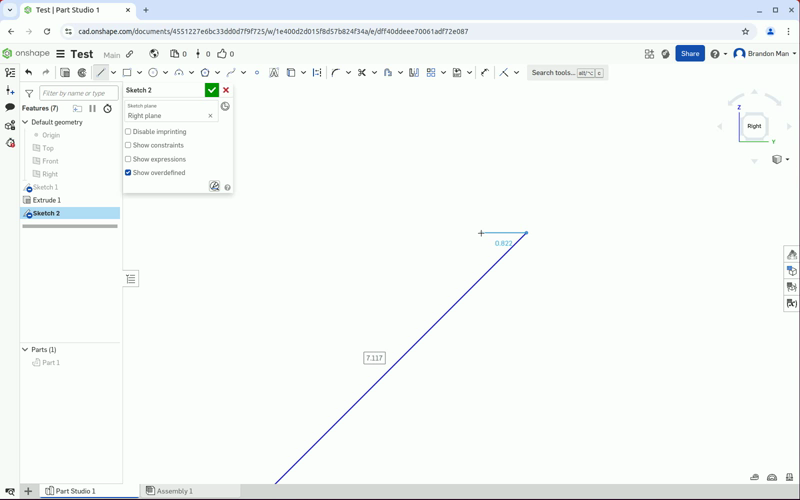
click(481, 232)
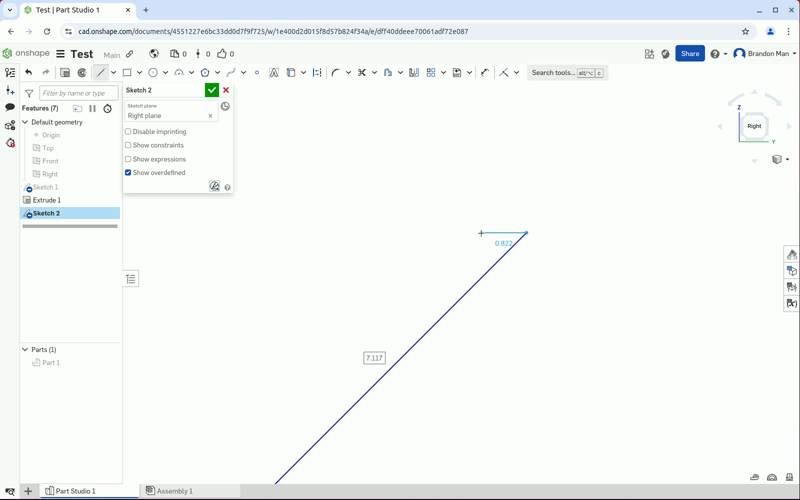
scroll(-6)
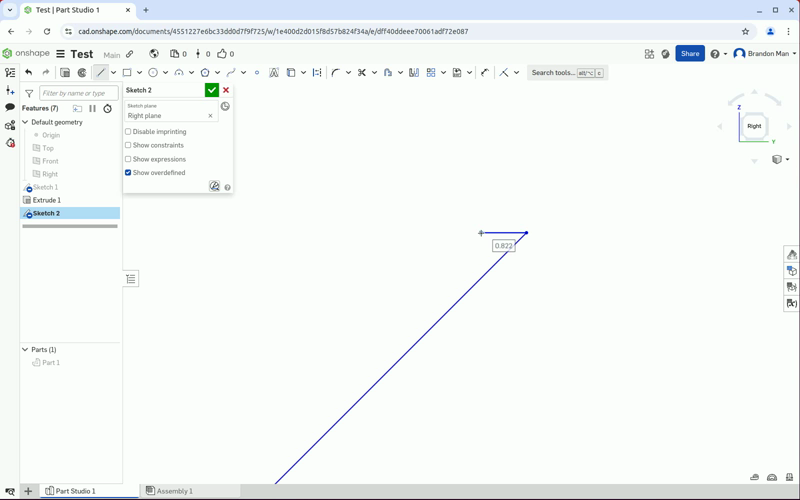
scroll(-6)
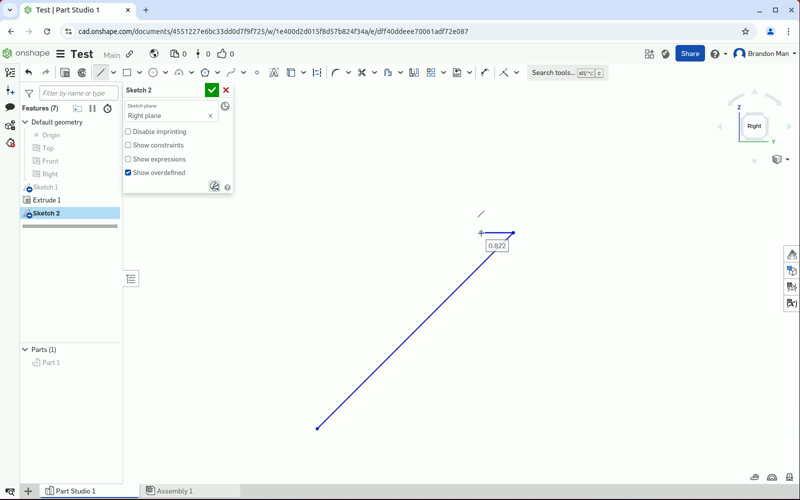
scroll(-6)
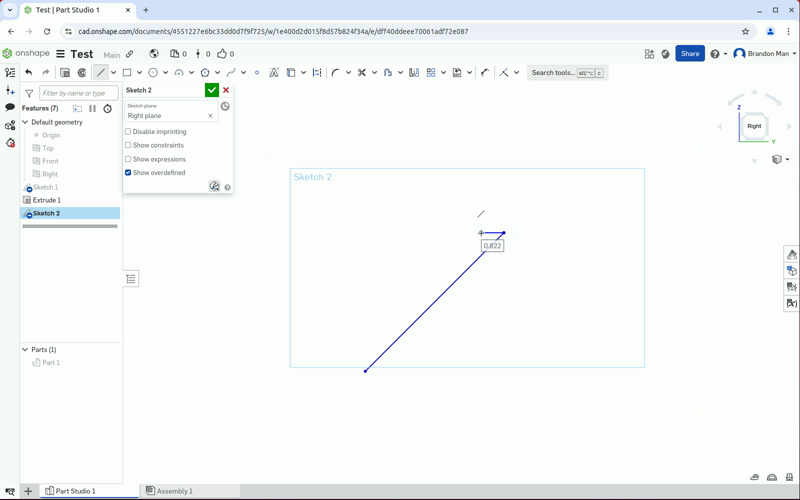
scroll(-6)
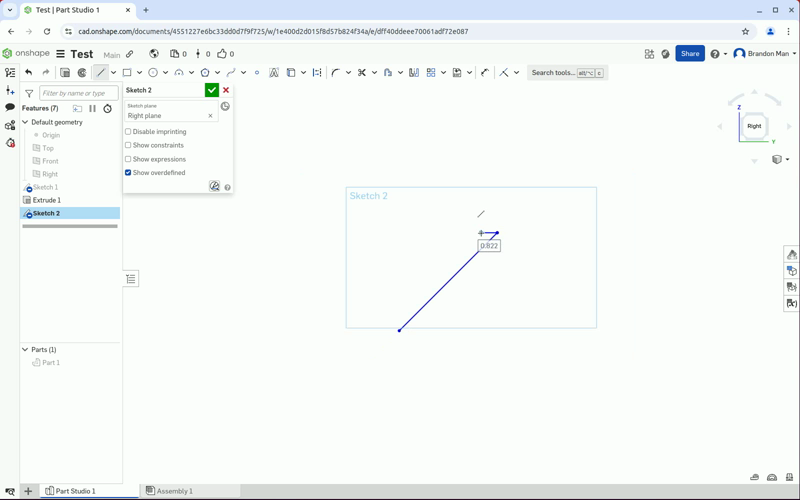
scroll(-6)
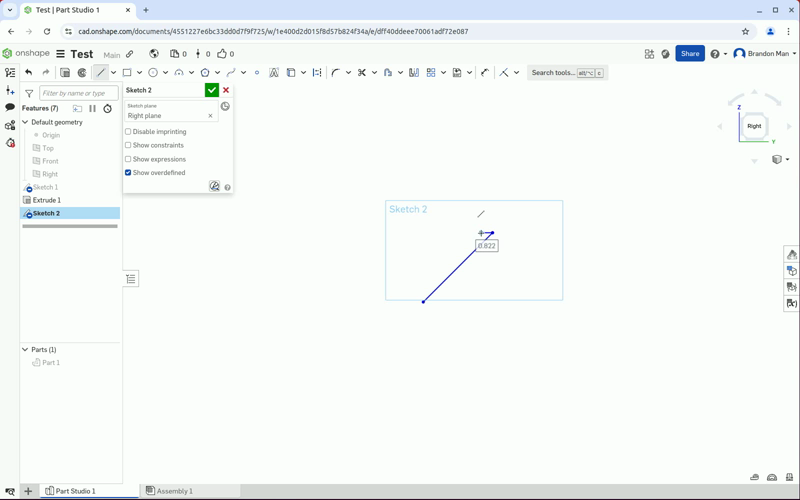
scroll(-6)
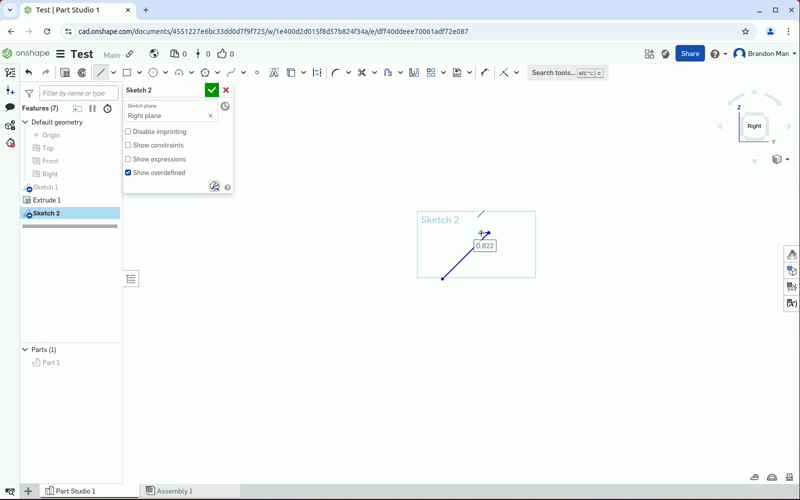
scroll(-6)
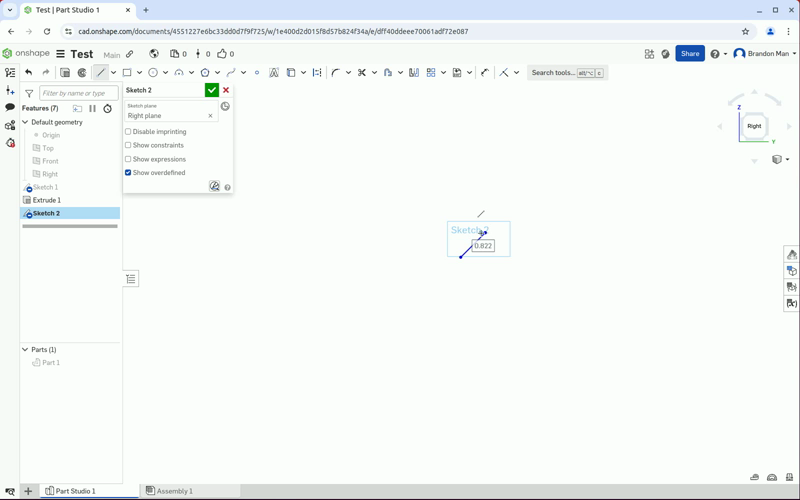
key_up(shift)
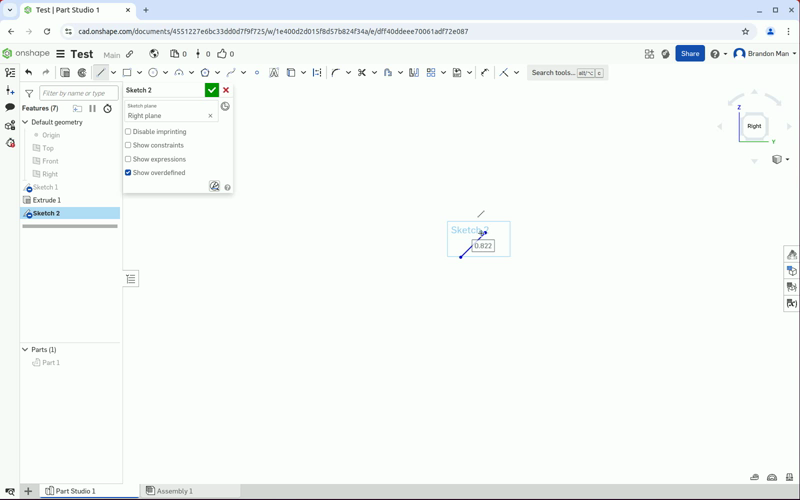
key_down(shift)
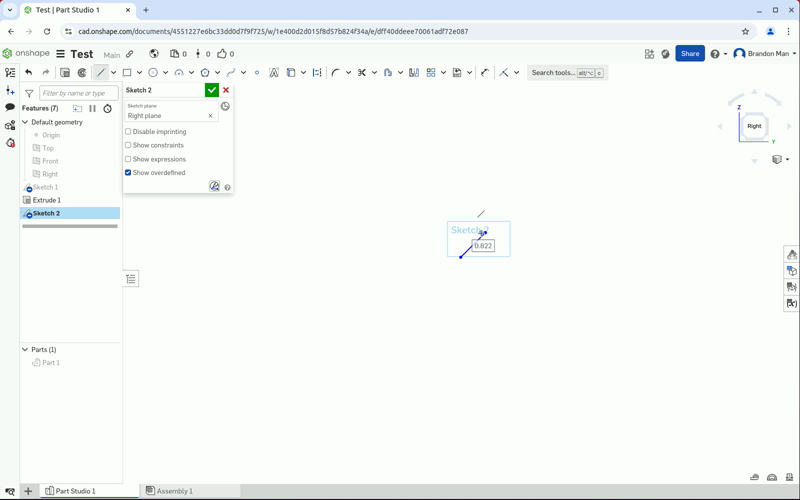
mouse_move(511, 232)
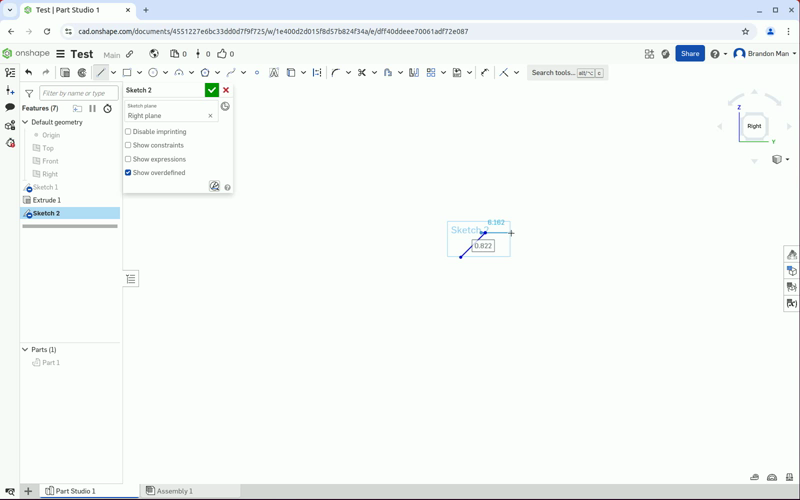
mouse_move(460, 253)
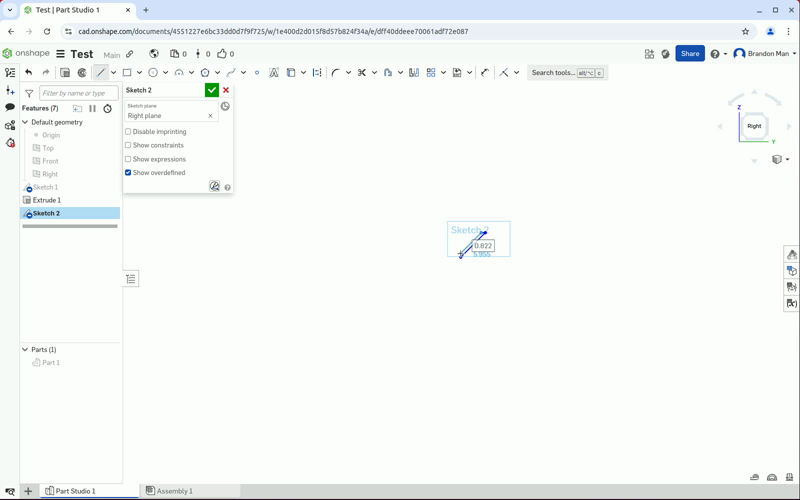
scroll(6)
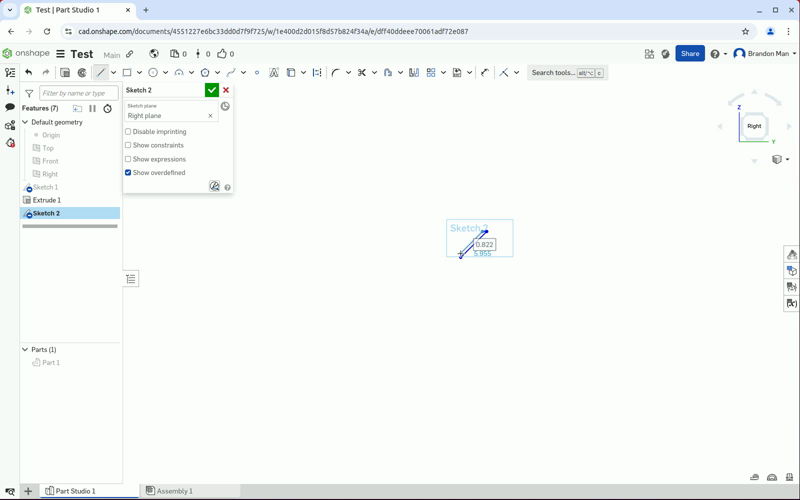
scroll(6)
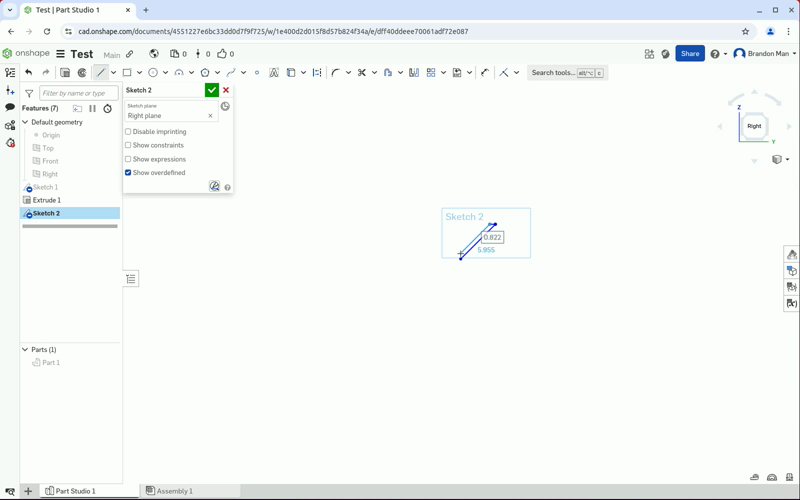
scroll(6)
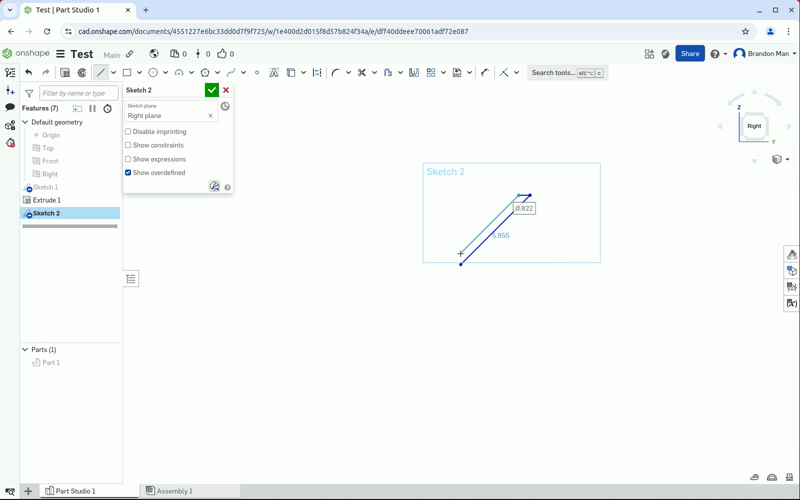
scroll(6)
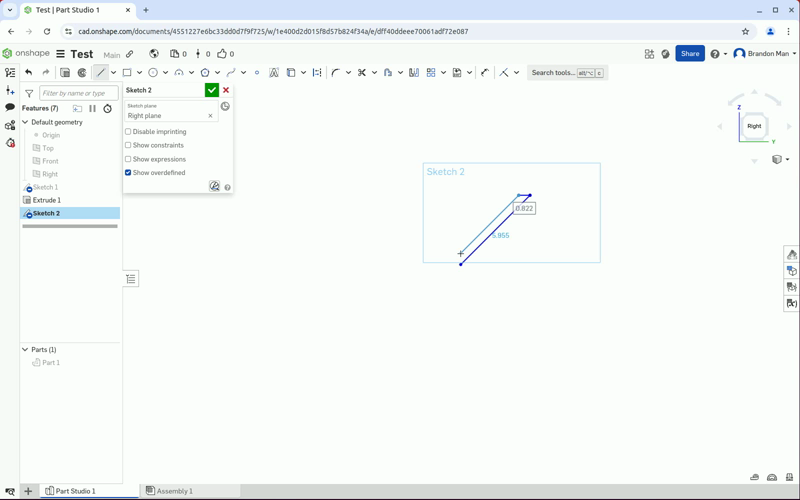
scroll(6)
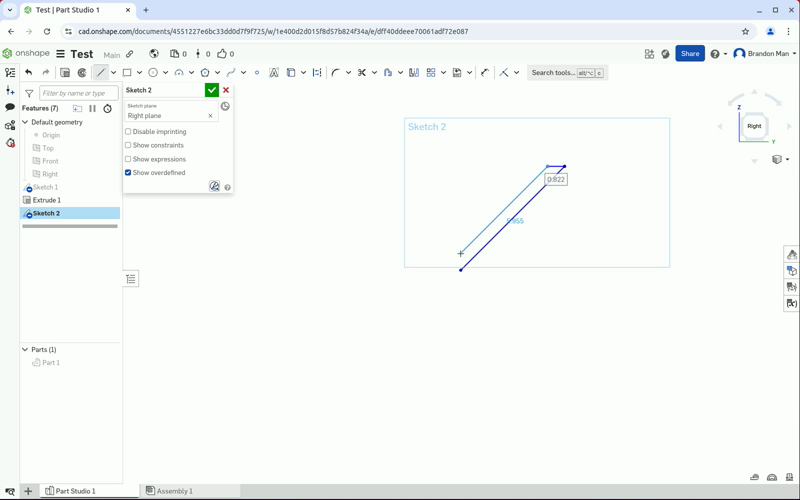
scroll(6)
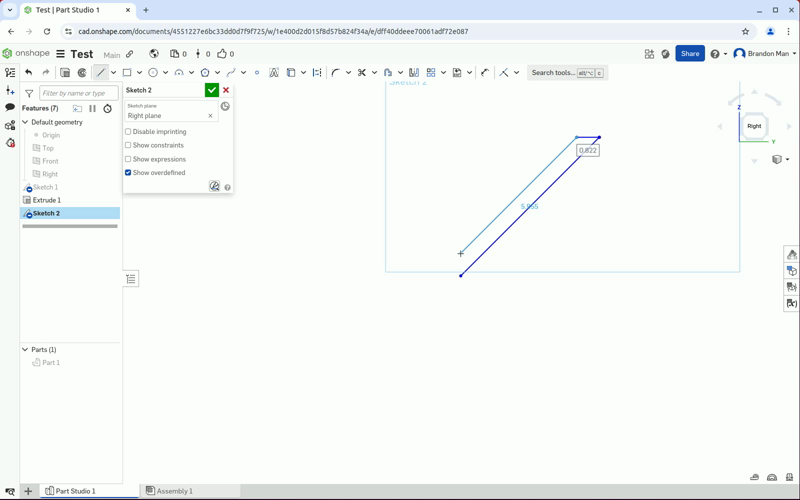
scroll(6)
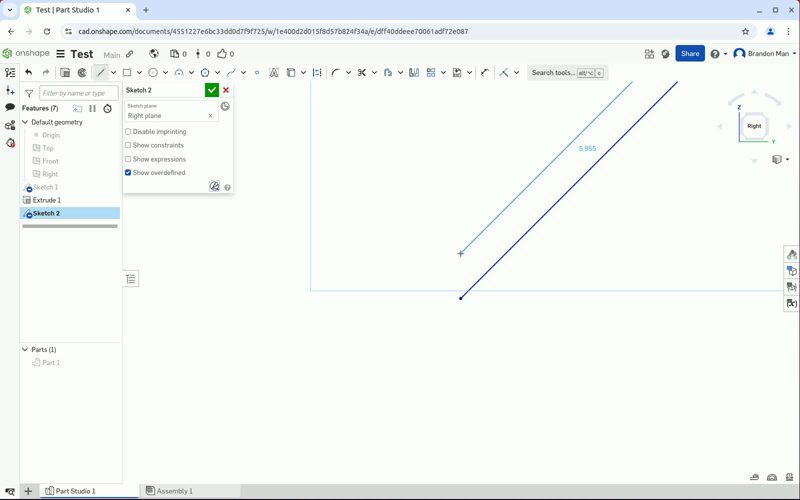
click(460, 253)
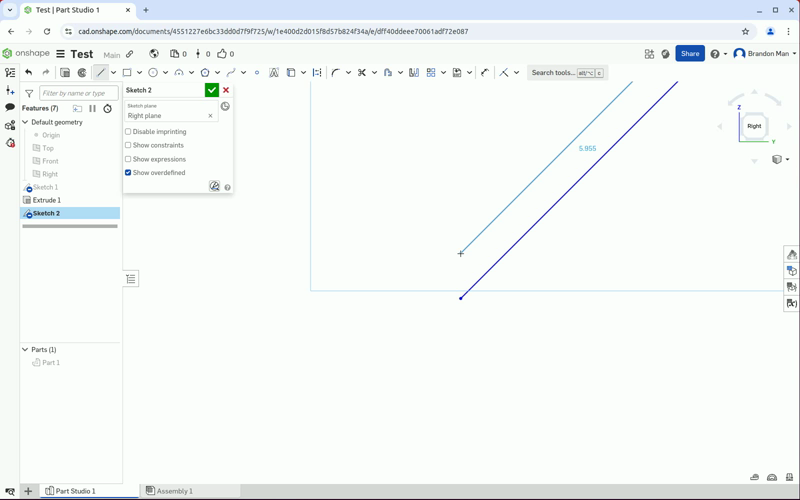
scroll(-6)
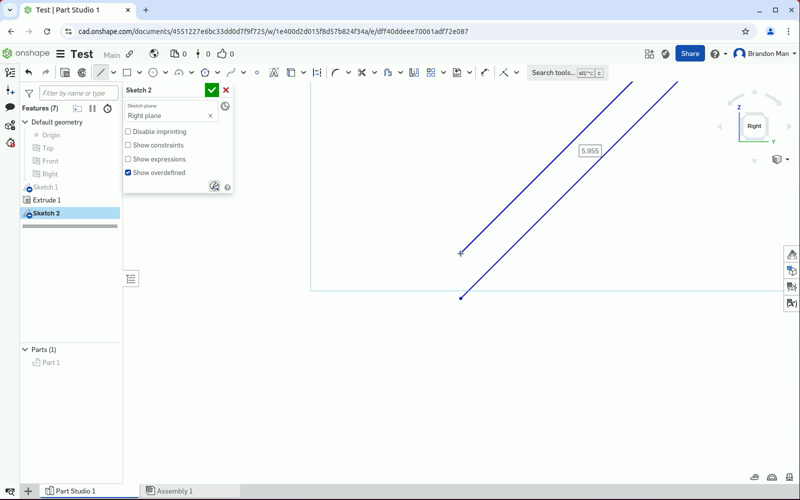
scroll(-6)
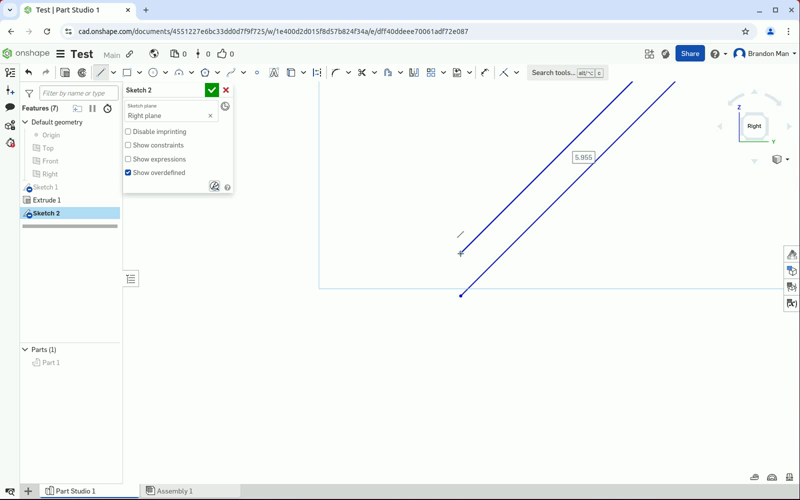
scroll(-6)
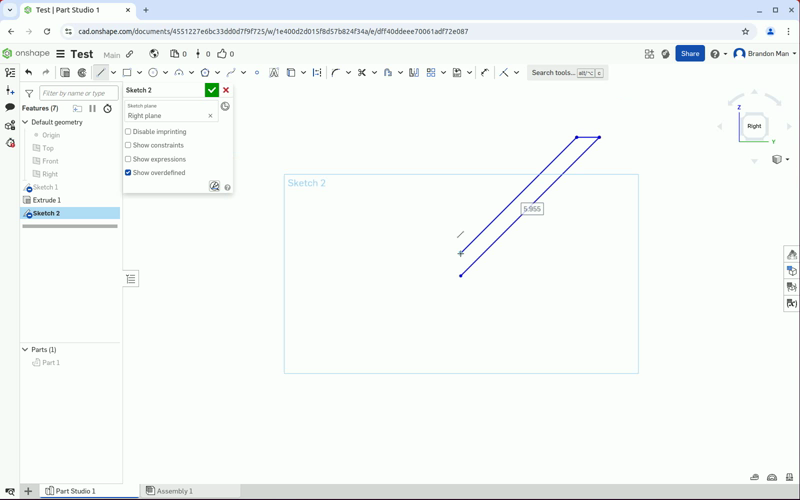
scroll(-6)
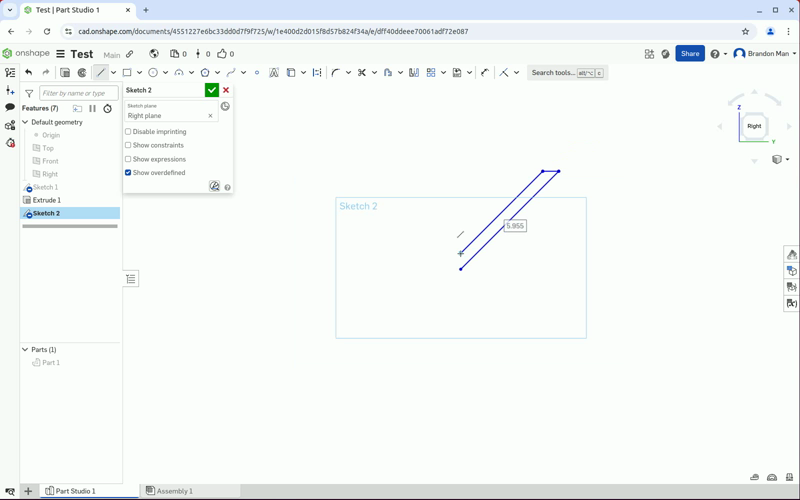
scroll(-6)
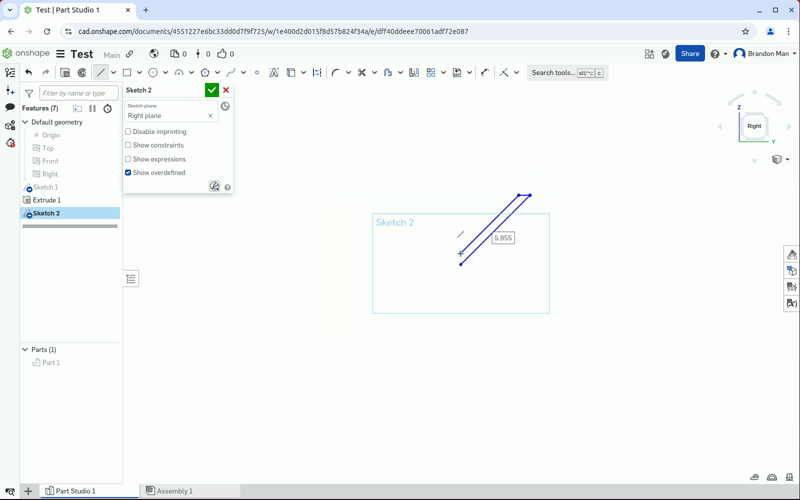
scroll(-6)
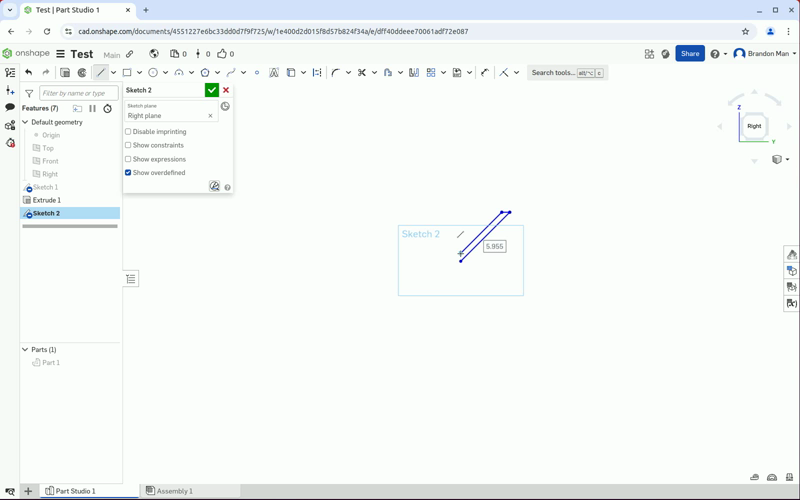
scroll(-6)
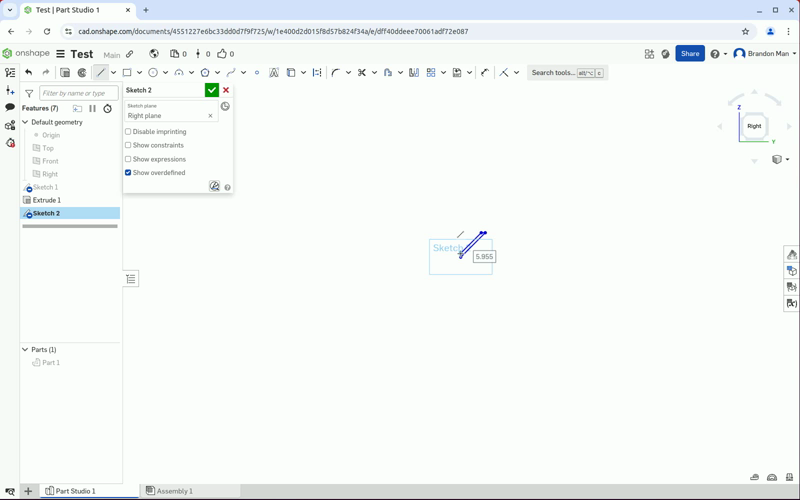
key_up(shift)
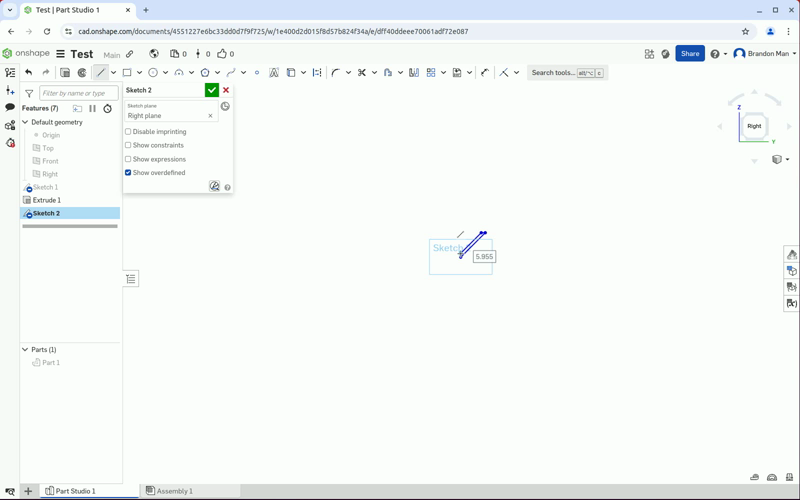
mouse_move(490, 253)
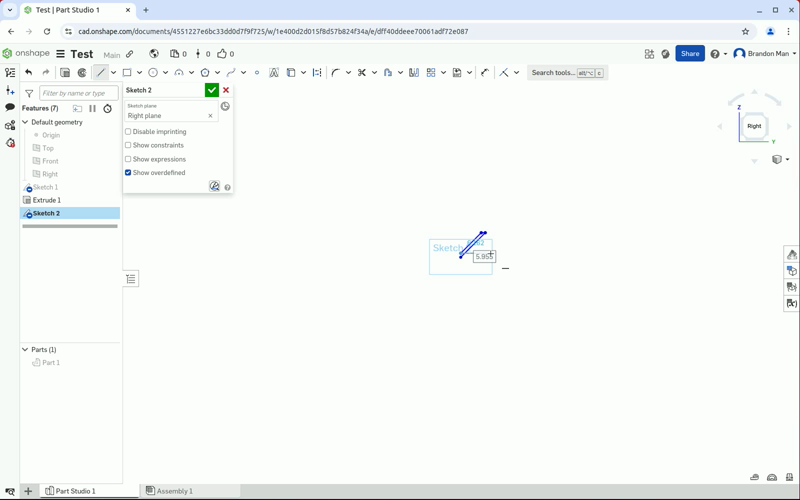
key_down(shift)
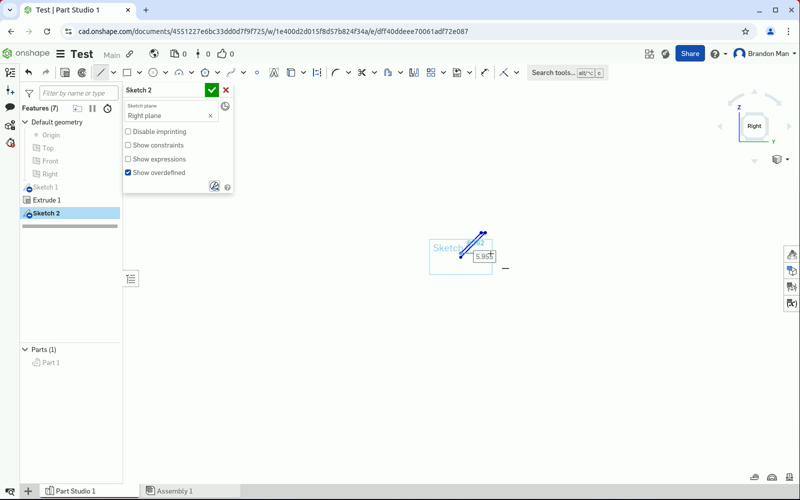
mouse_move(460, 257)
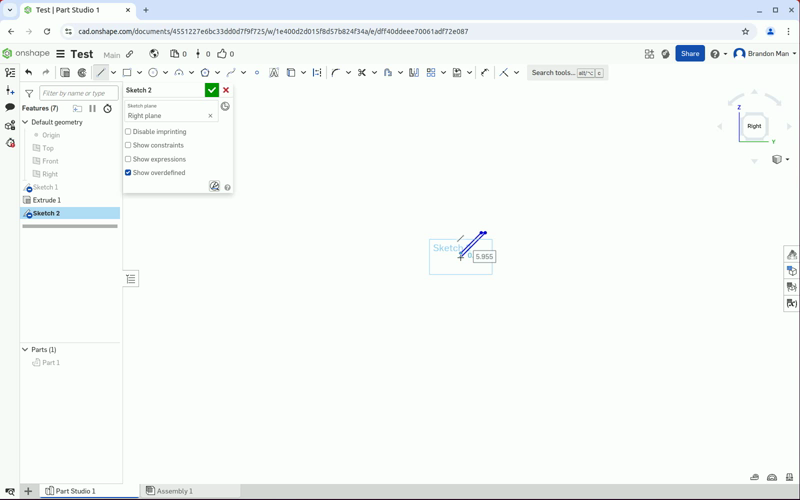
scroll(6)
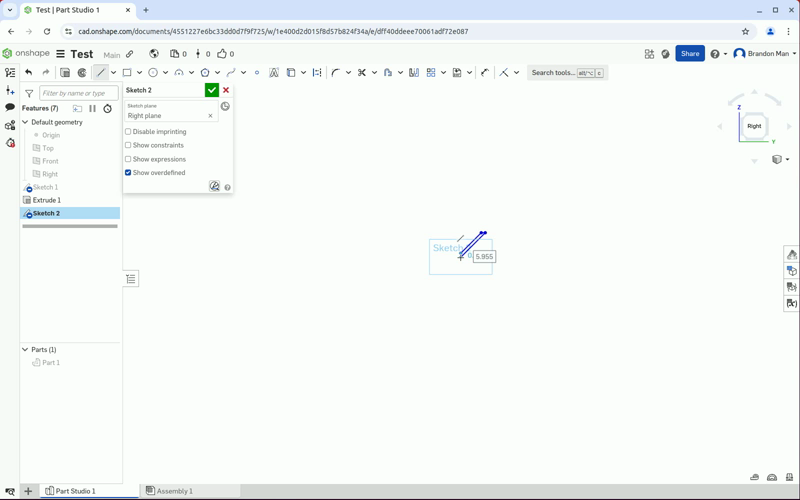
scroll(6)
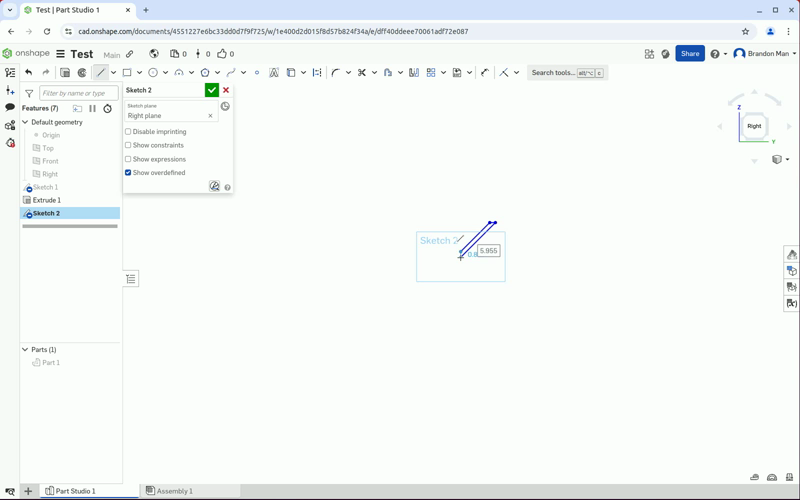
scroll(6)
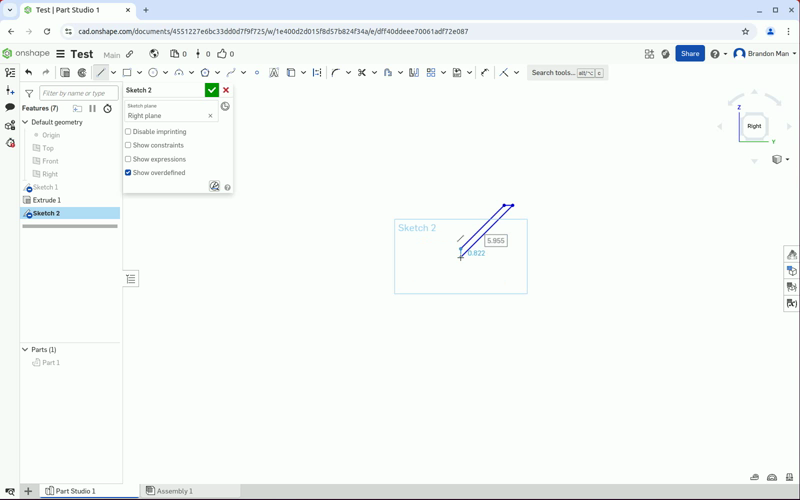
scroll(6)
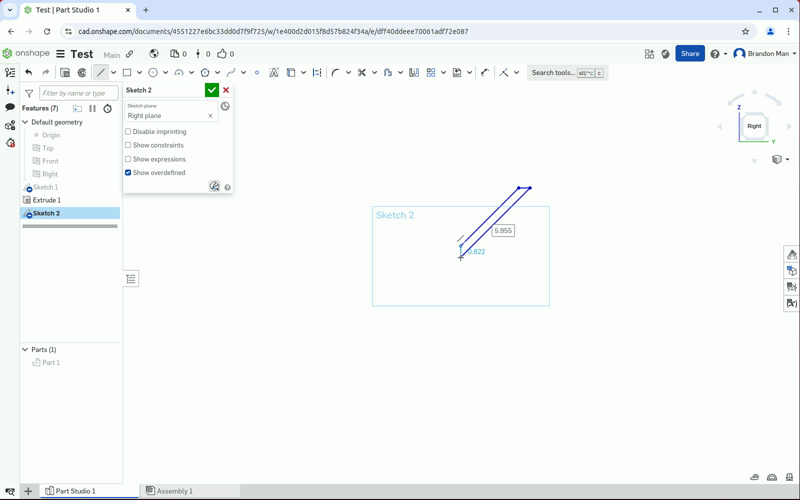
scroll(6)
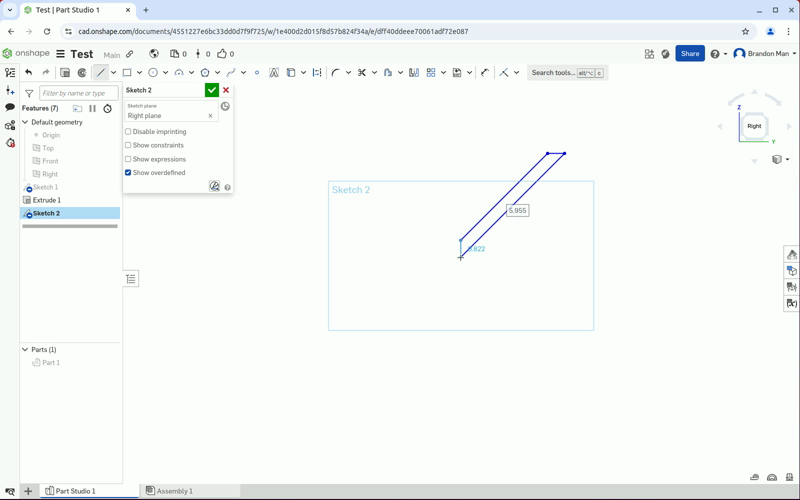
scroll(6)
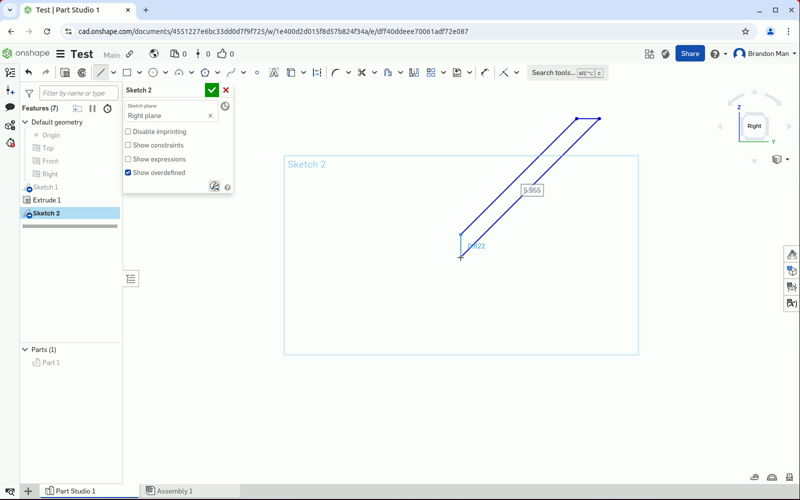
scroll(6)
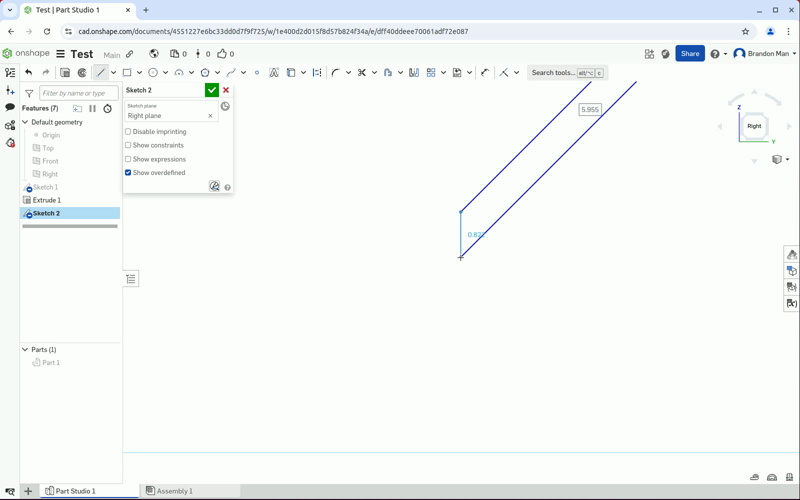
key_up(shift)
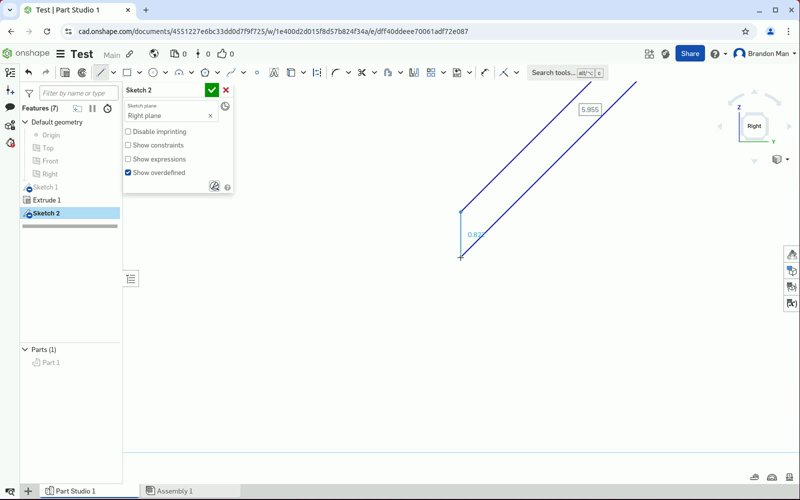
click(460, 257)
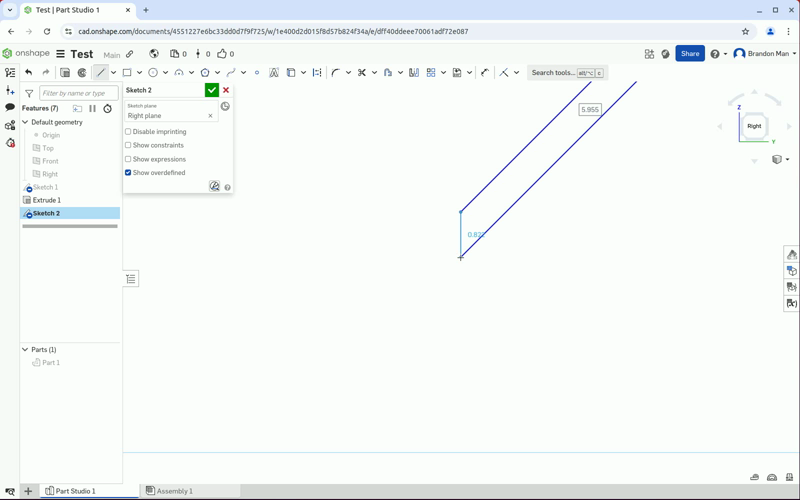
scroll(-6)
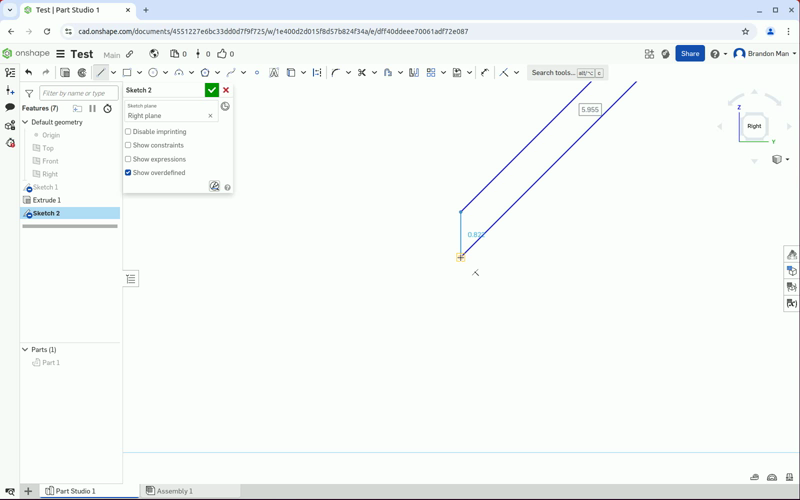
scroll(-6)
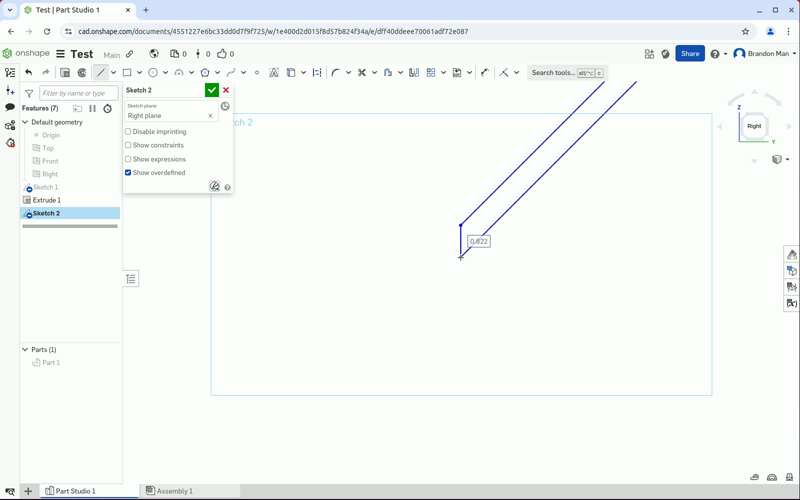
scroll(-6)
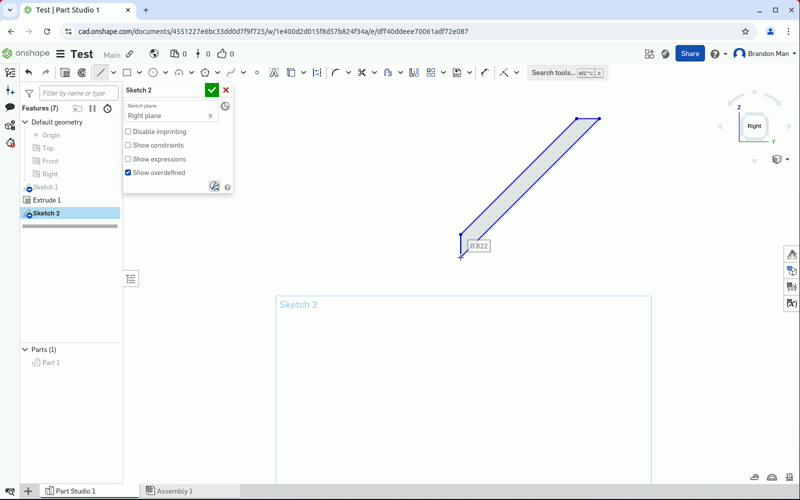
scroll(-6)
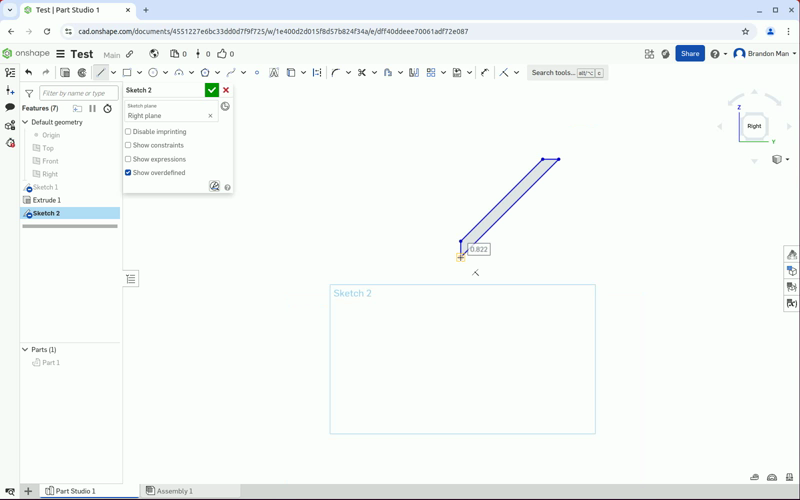
scroll(-6)
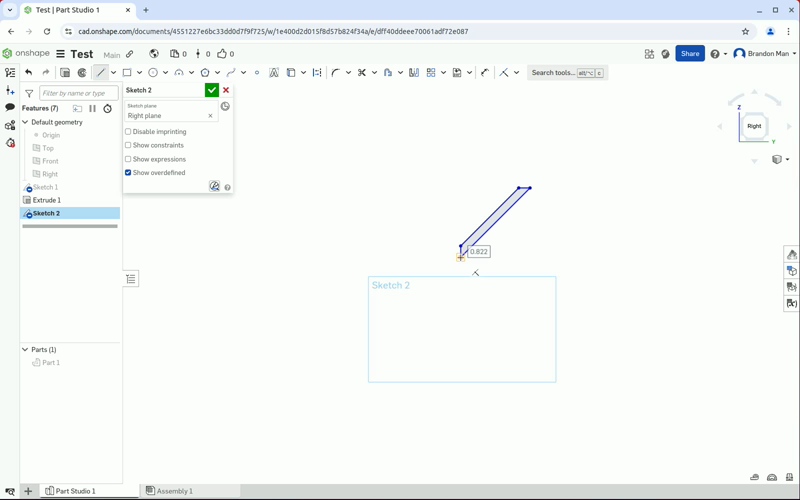
scroll(-6)
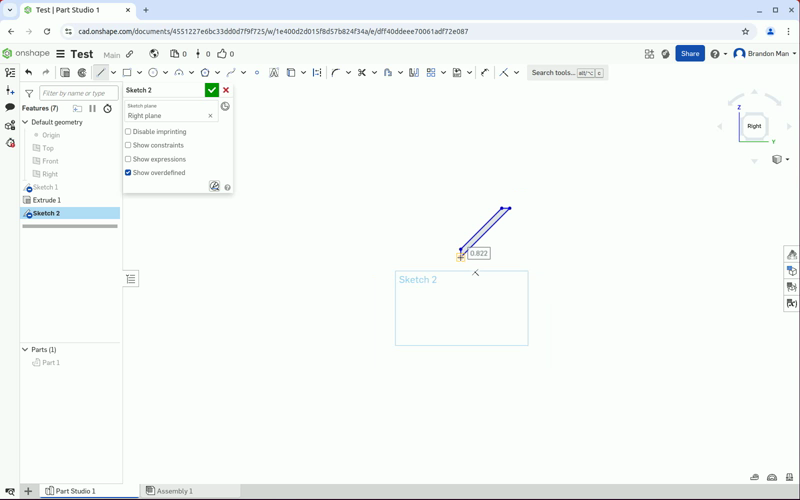
scroll(-6)
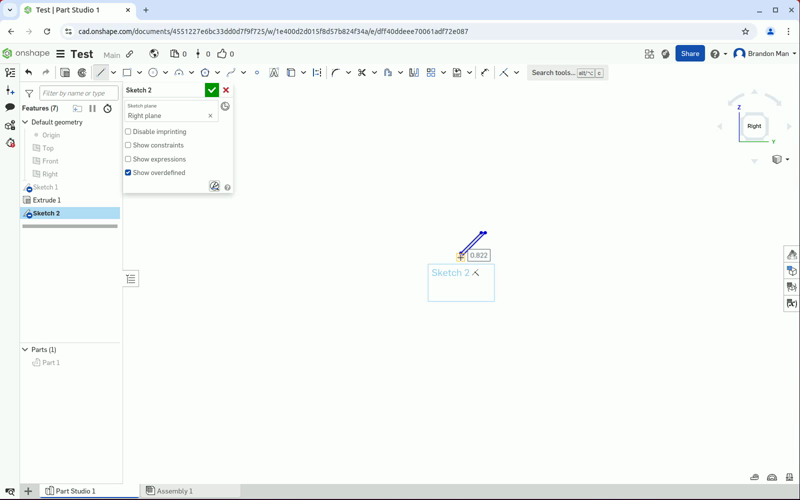
key(esc)
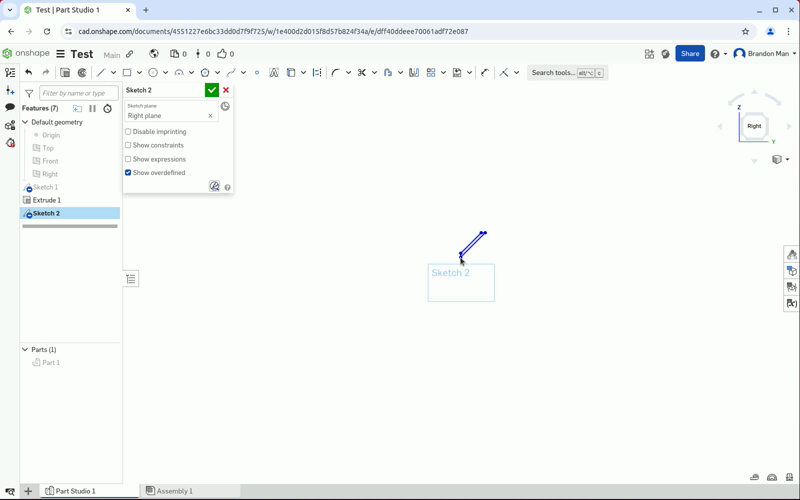
mouse_move(473, 242)
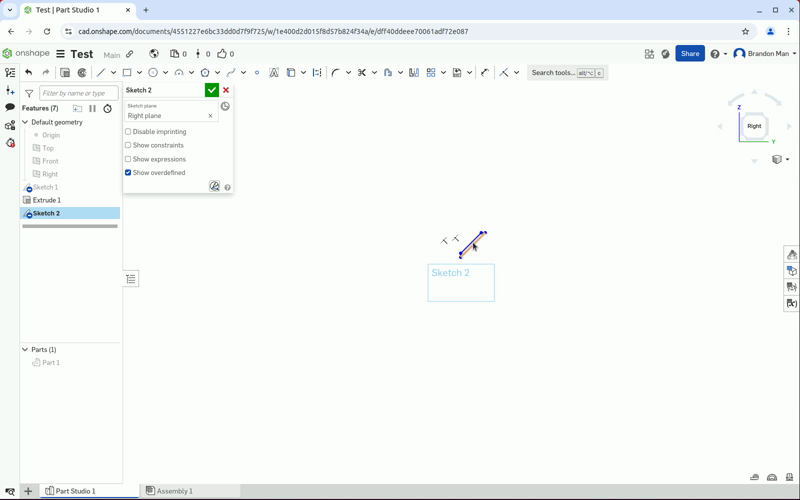
scroll(6)
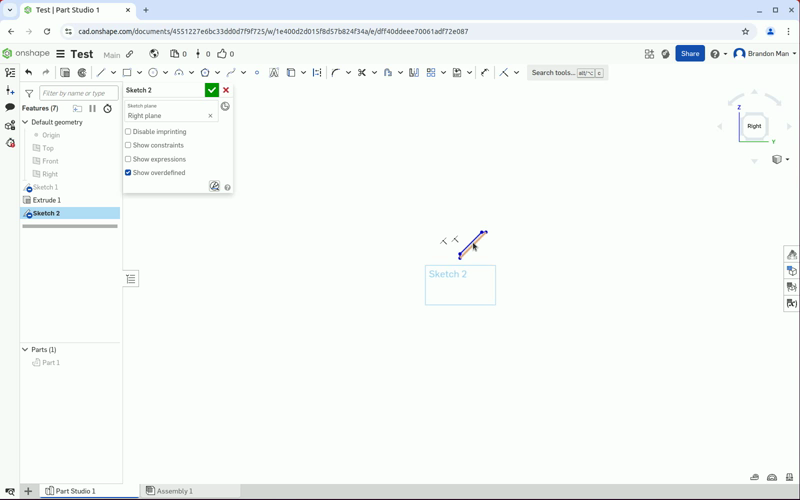
scroll(6)
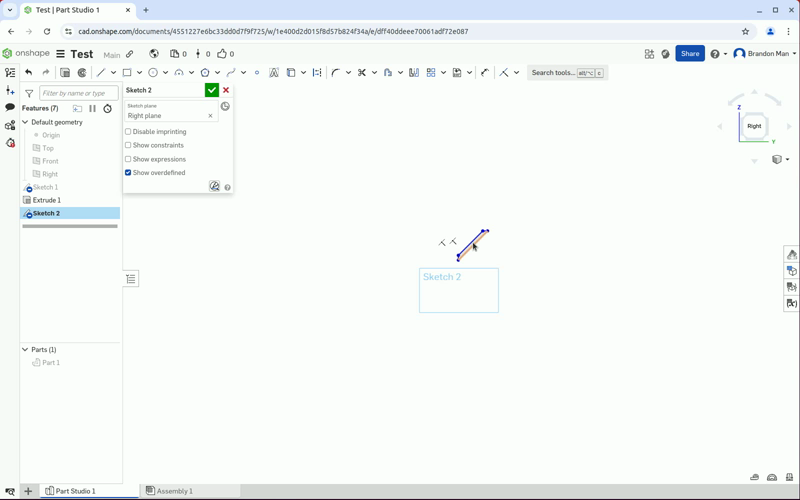
scroll(6)
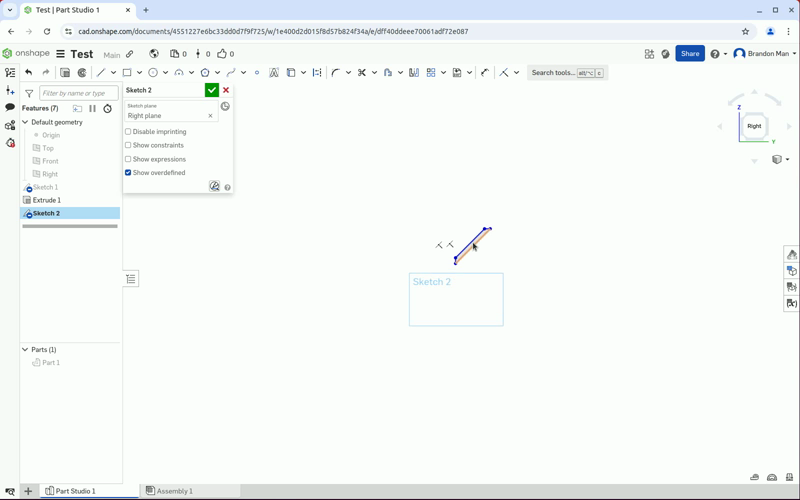
scroll(6)
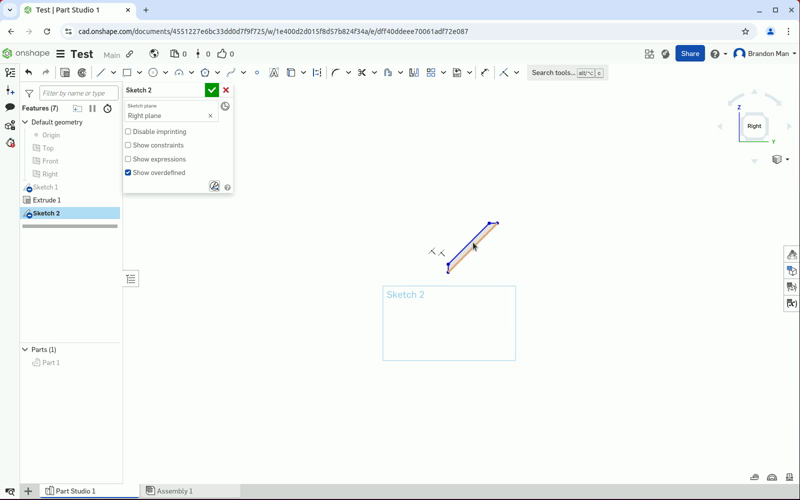
scroll(6)
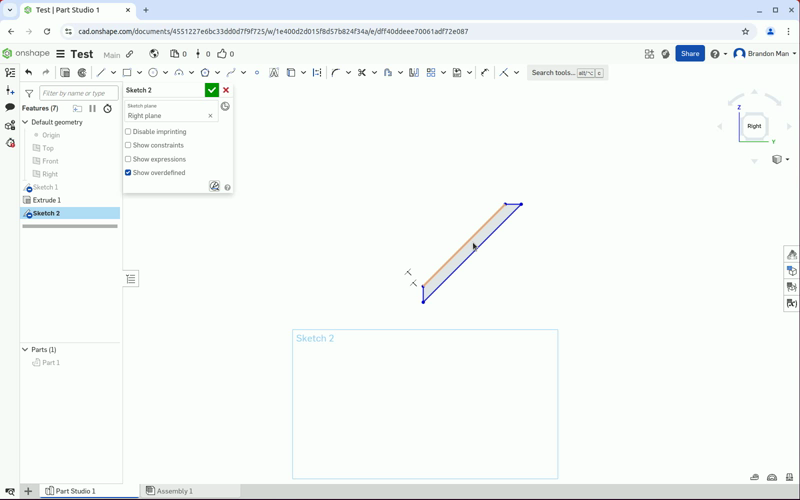
scroll(6)
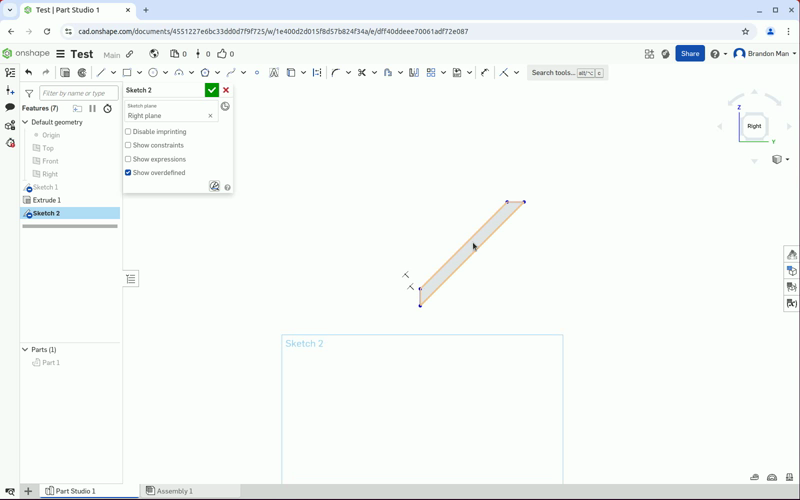
scroll(6)
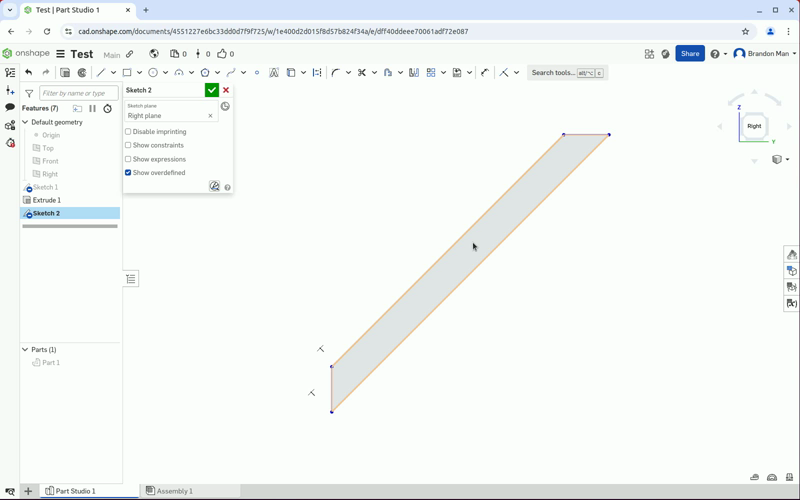
click(473, 242)
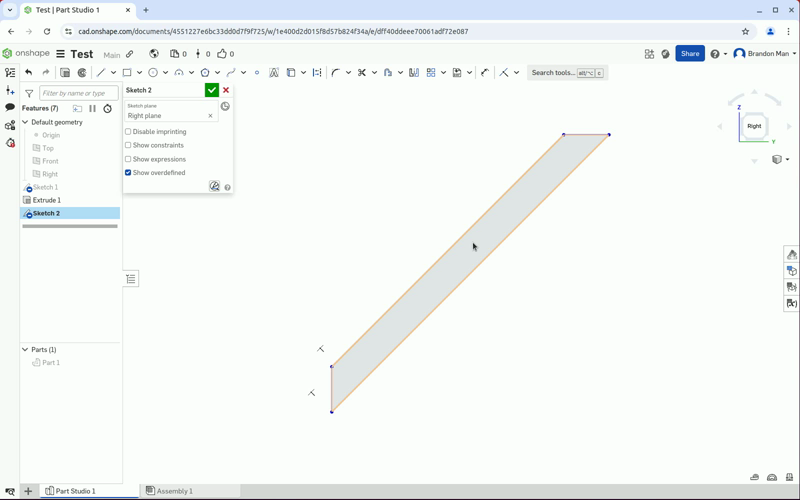
scroll(-6)
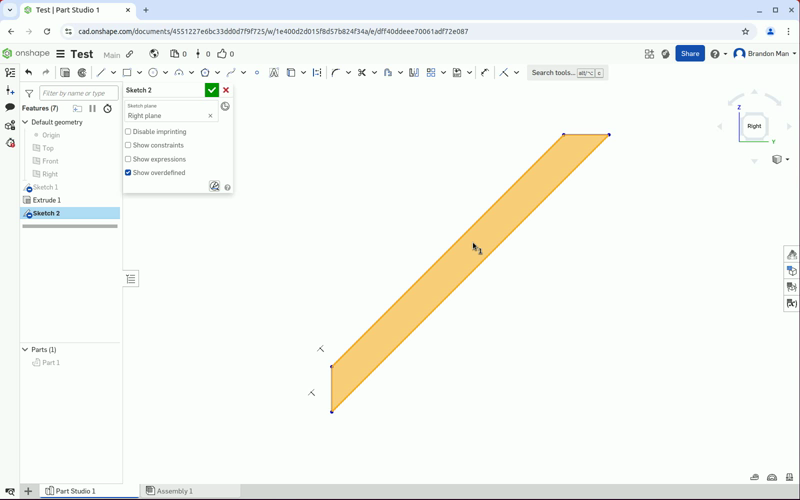
scroll(-6)
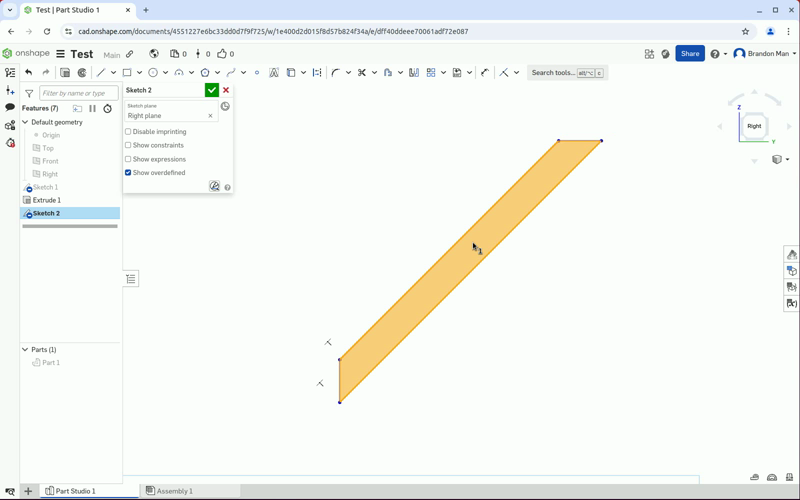
scroll(-6)
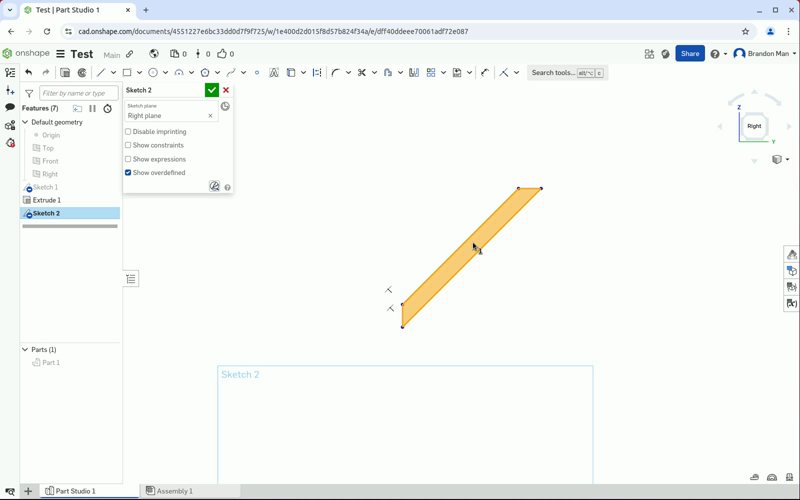
scroll(-6)
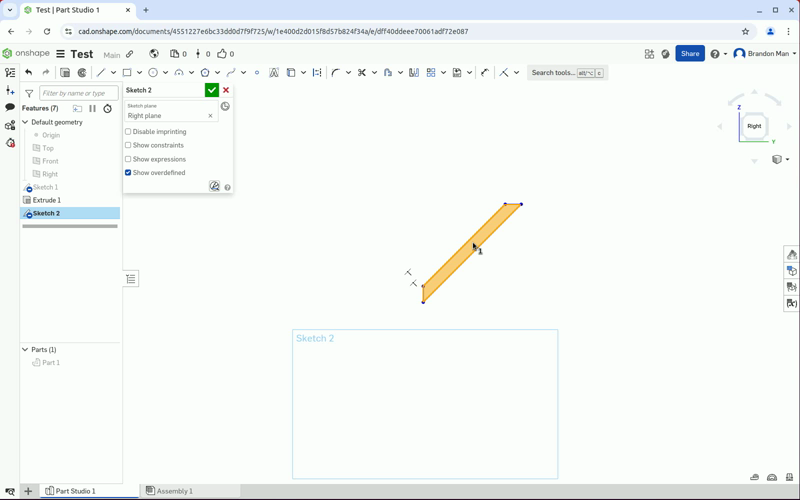
scroll(-6)
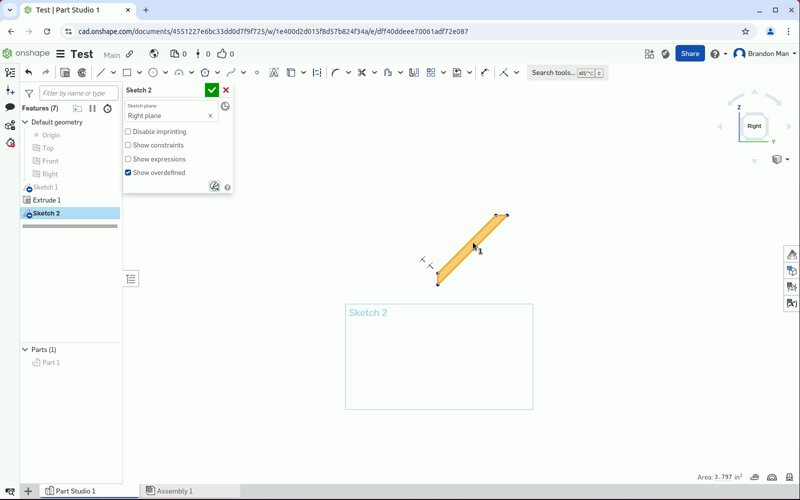
scroll(-6)
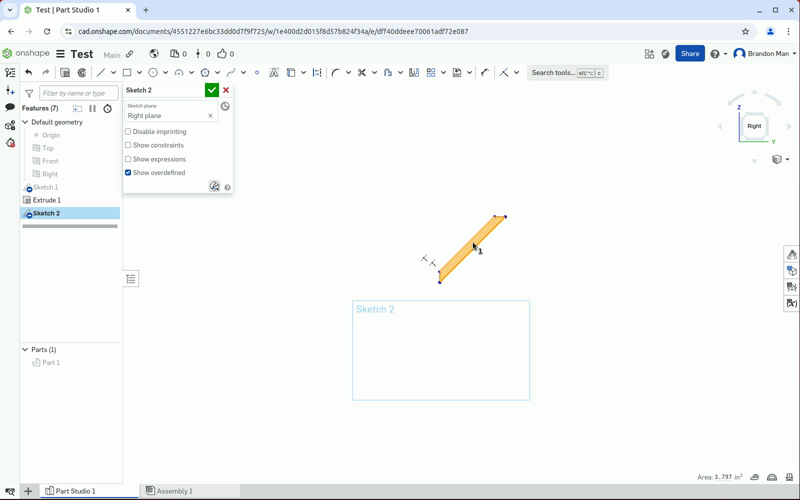
scroll(-6)
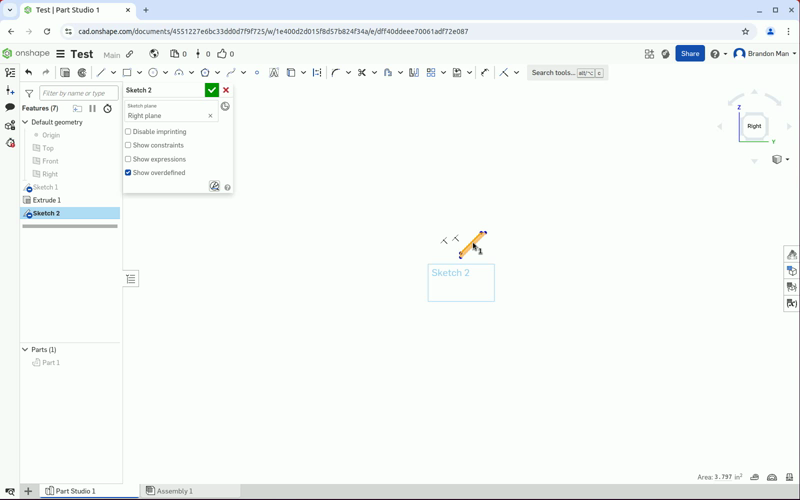
mouse_move(73, 352)
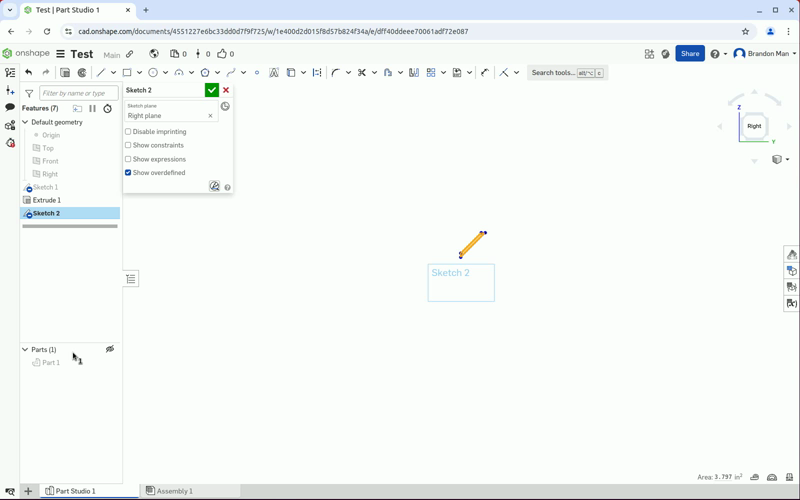
key(shift+y)
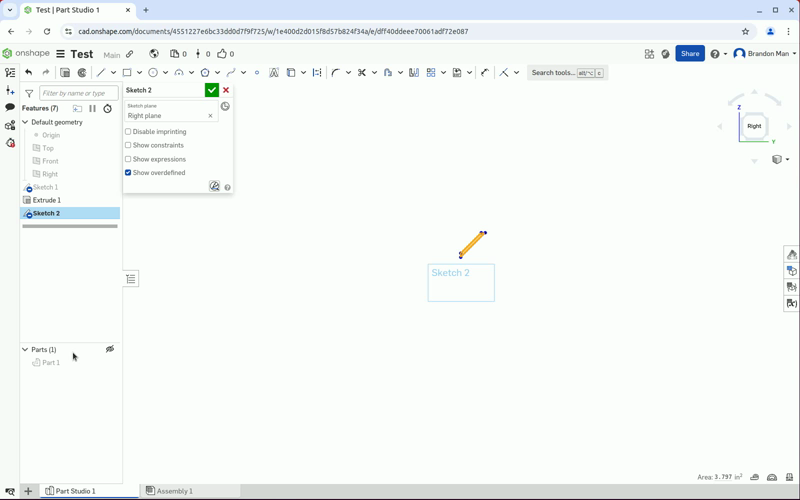
key(shift+e)
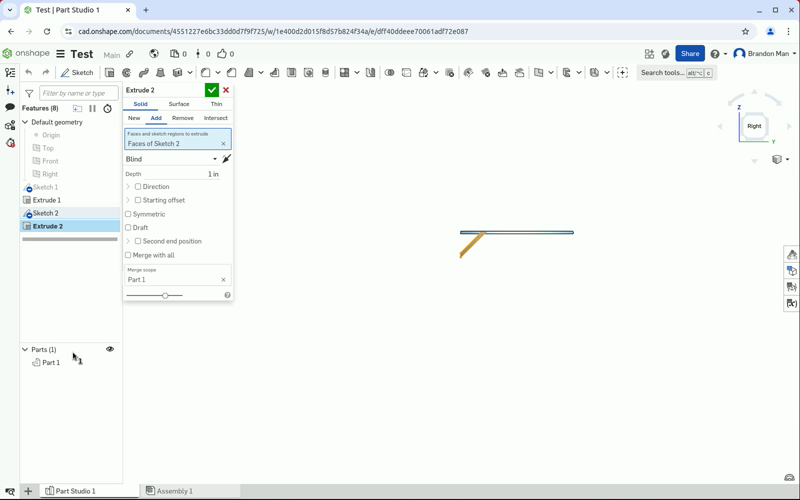
mouse_move(143, 106)
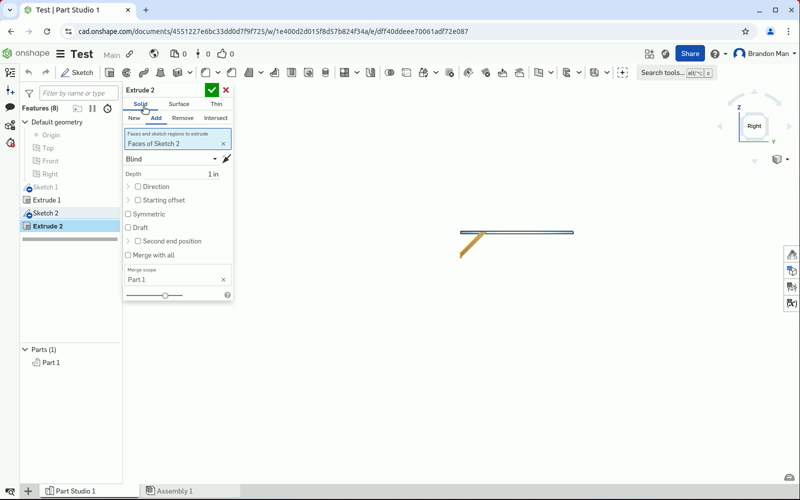
click(143, 106)
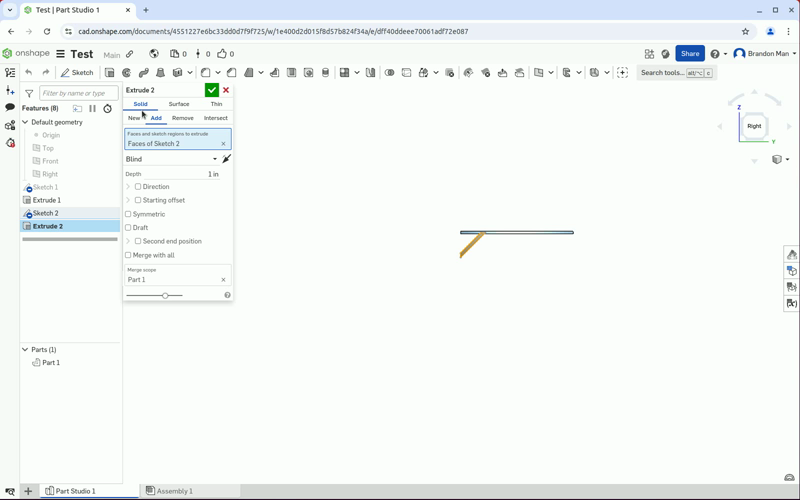
mouse_move(137, 120)
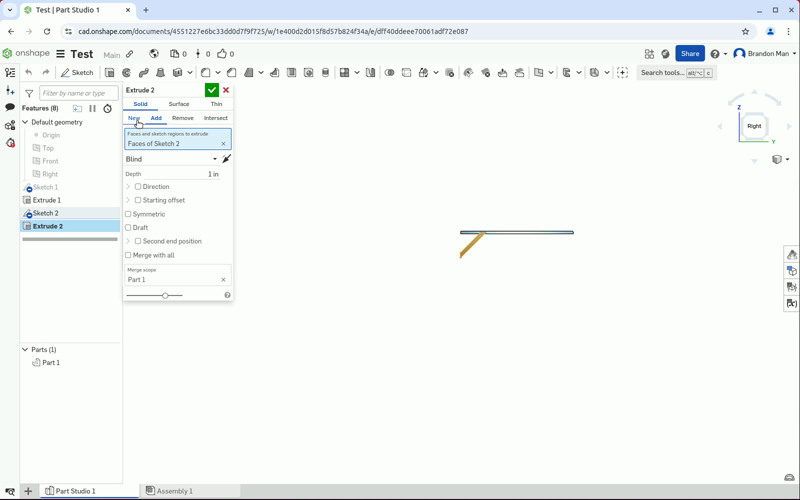
click(137, 120)
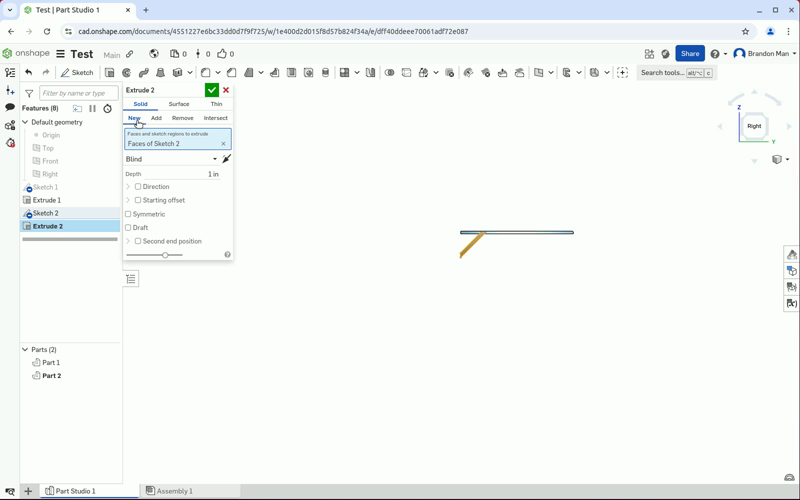
key(tab, 4)
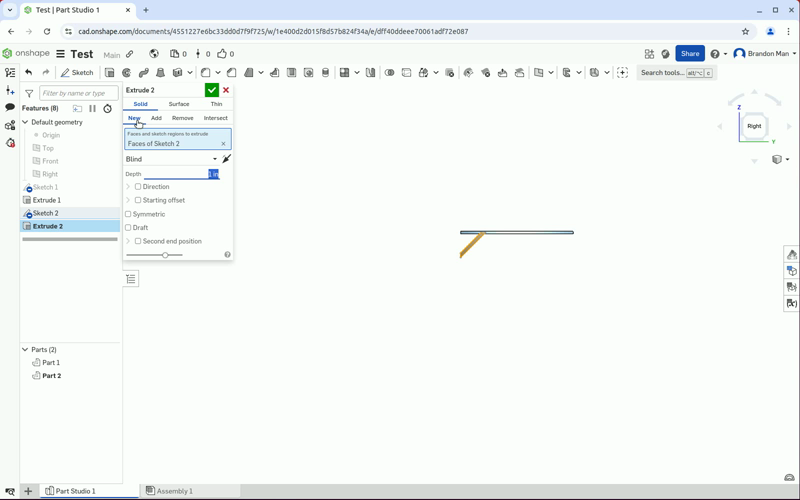
text(0.963)
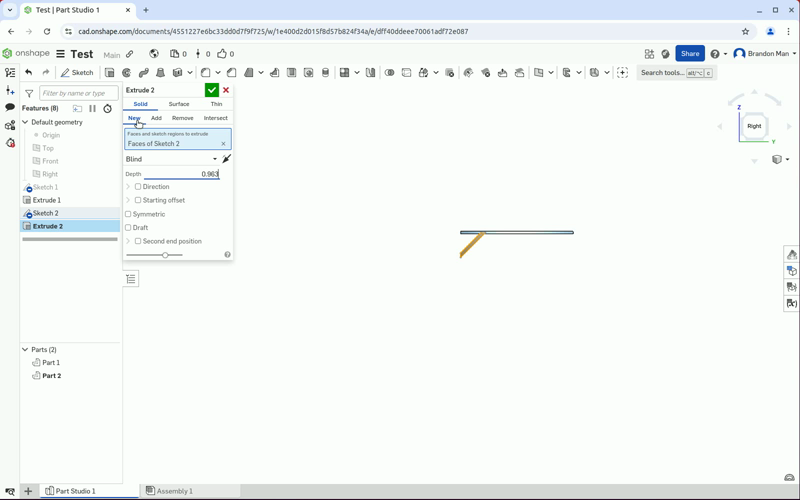
key(enter)
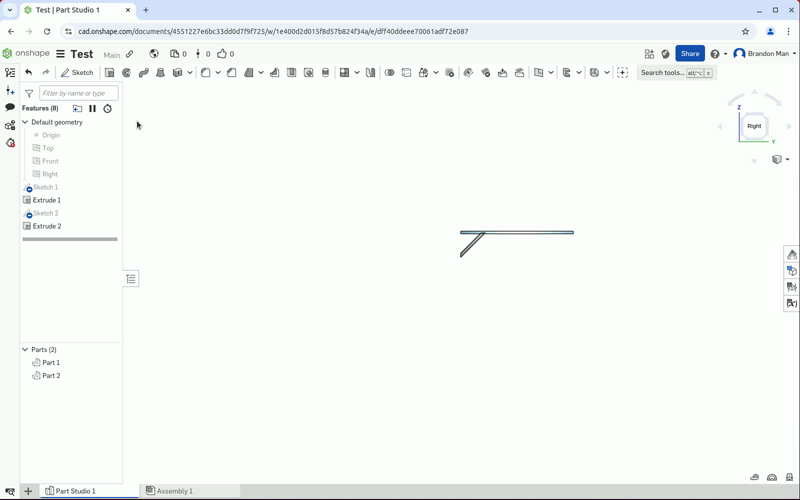
key(shift+h)
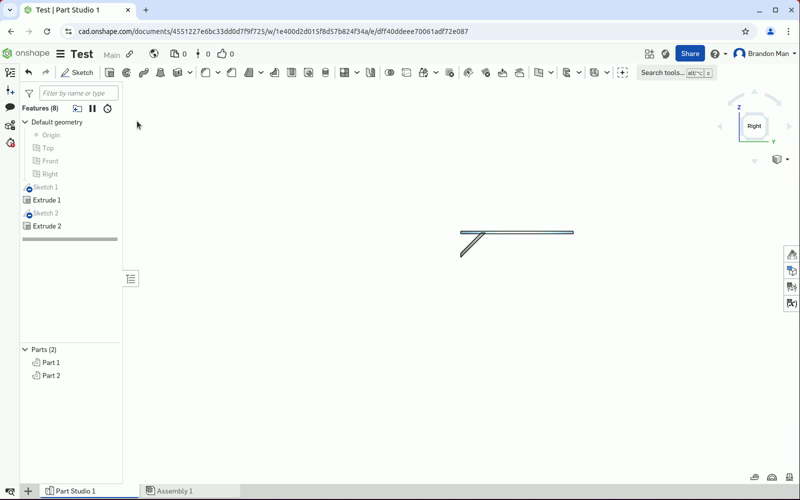
key(shift+h)
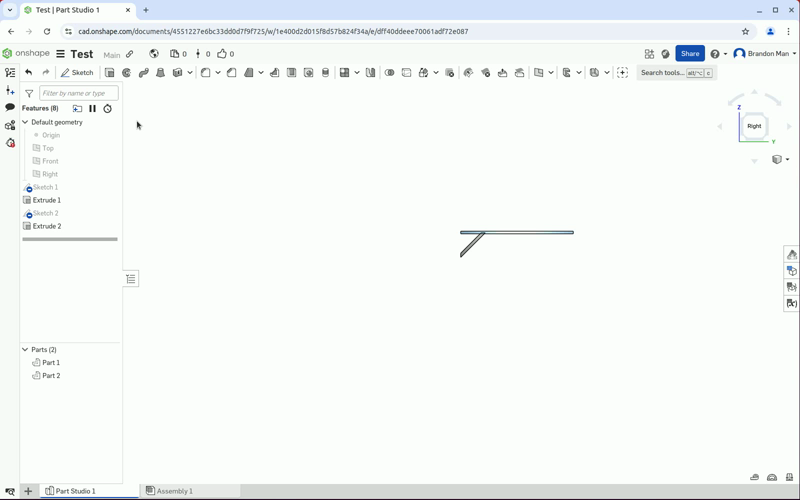
mouse_move(73, 189)
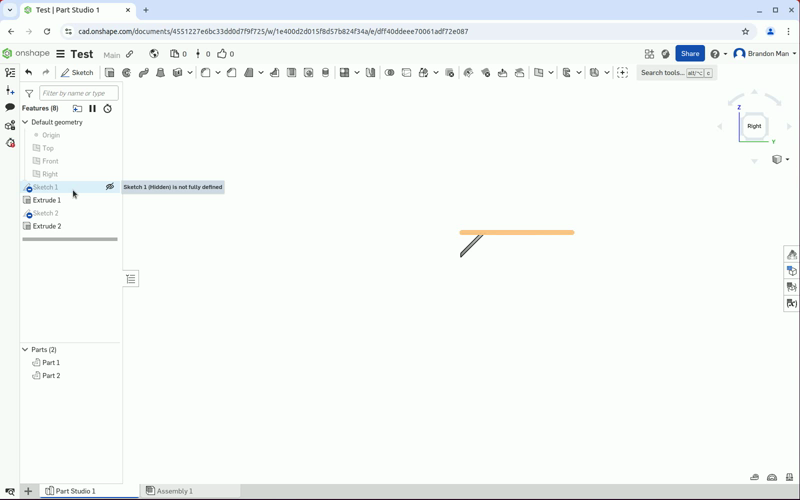
click(73, 189)
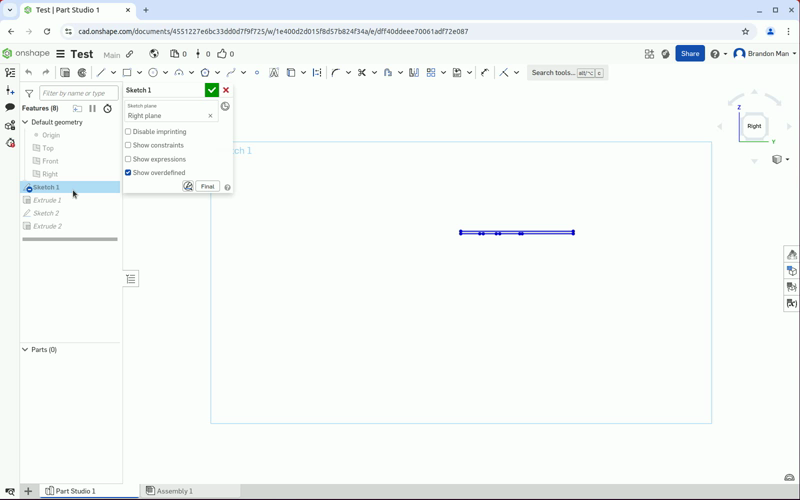
mouse_move(229, 92)
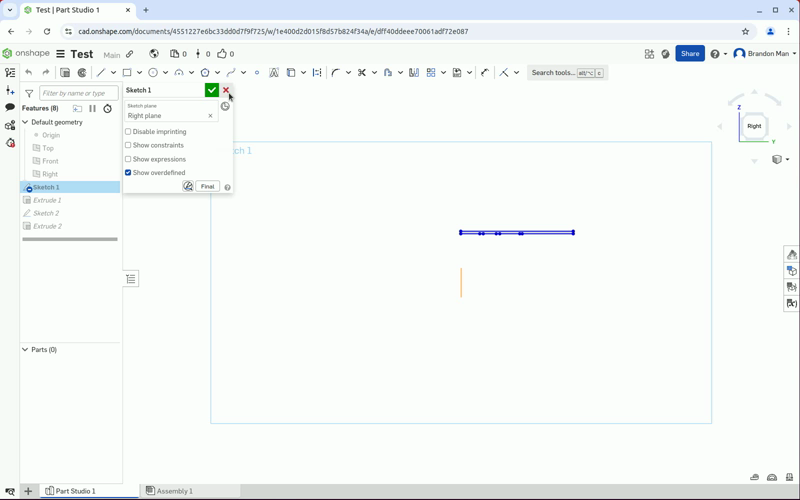
click(229, 92)
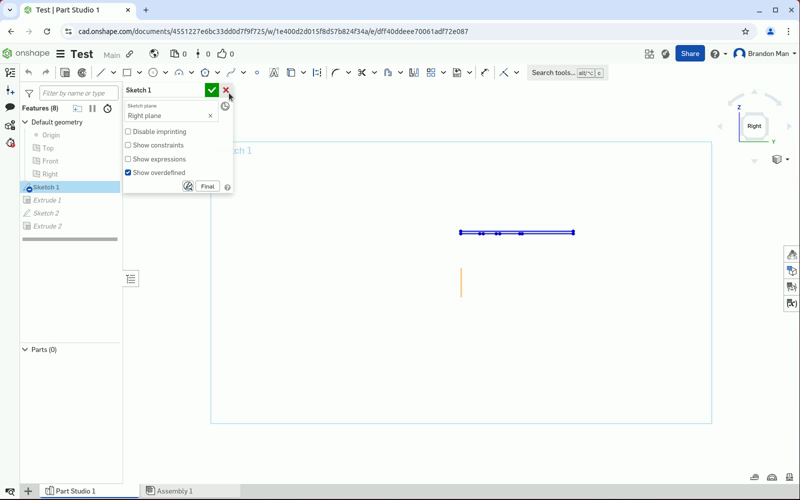
key(shift+s)
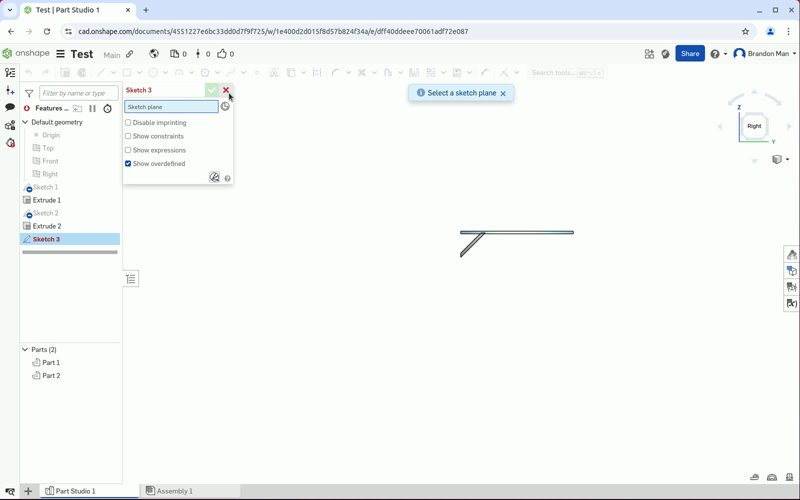
mouse_move(73, 176)
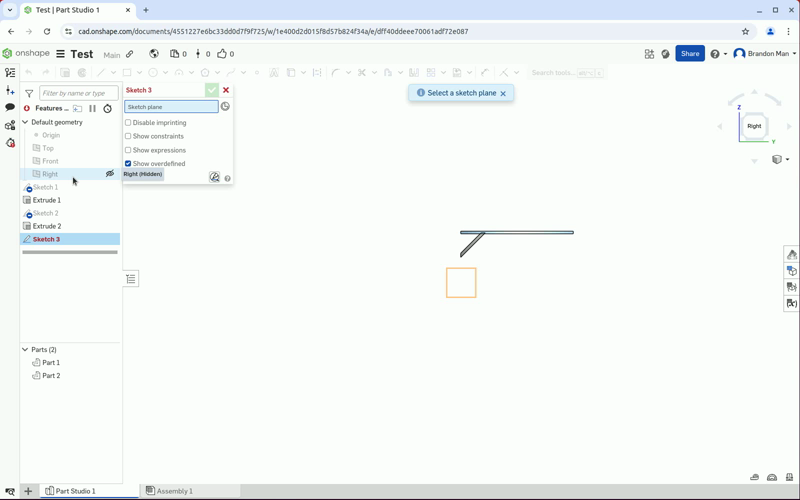
click(73, 176)
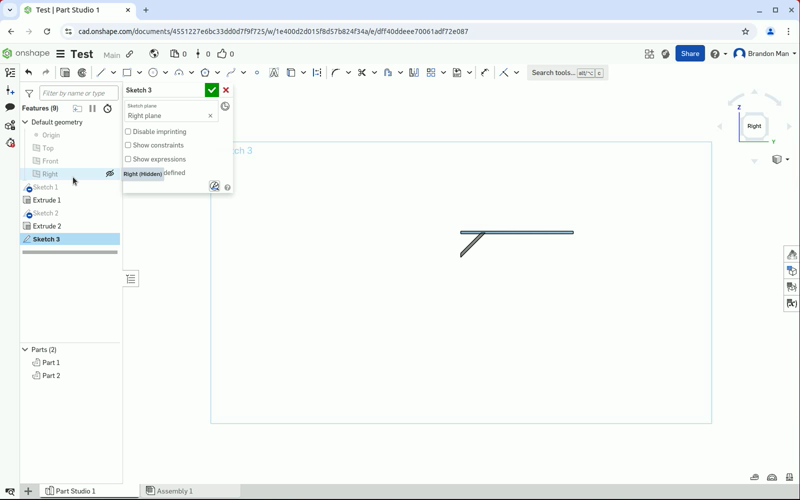
mouse_move(73, 352)
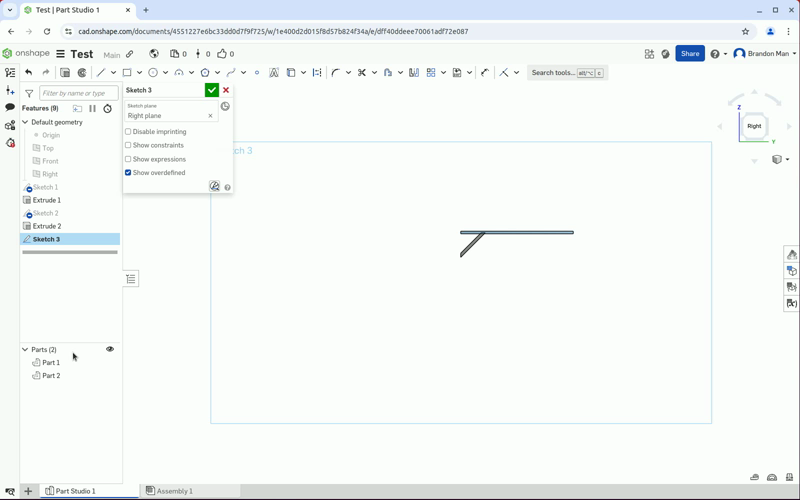
key(y)
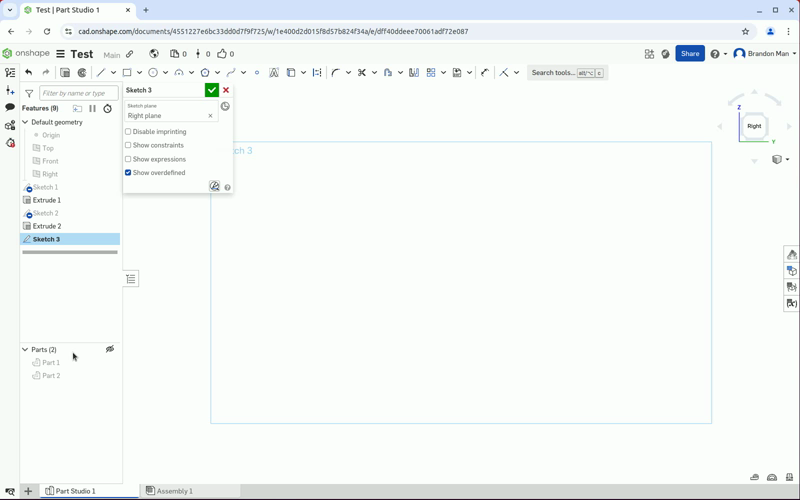
key(l)
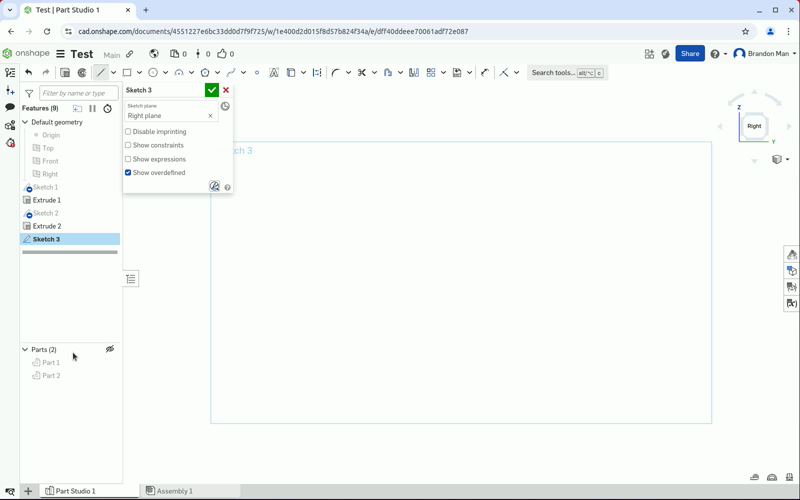
key_down(shift)
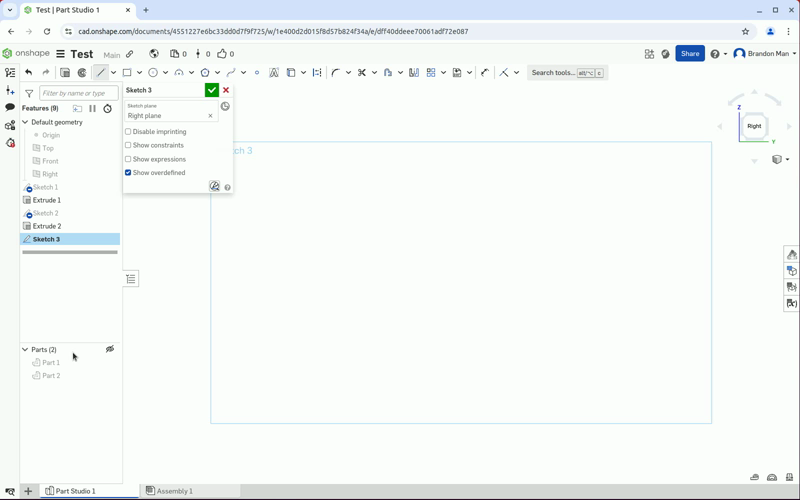
mouse_move(519, 282)
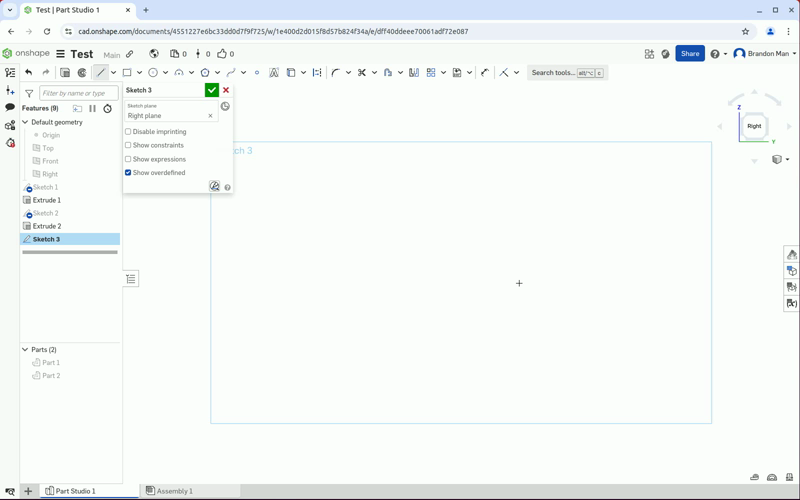
click(519, 282)
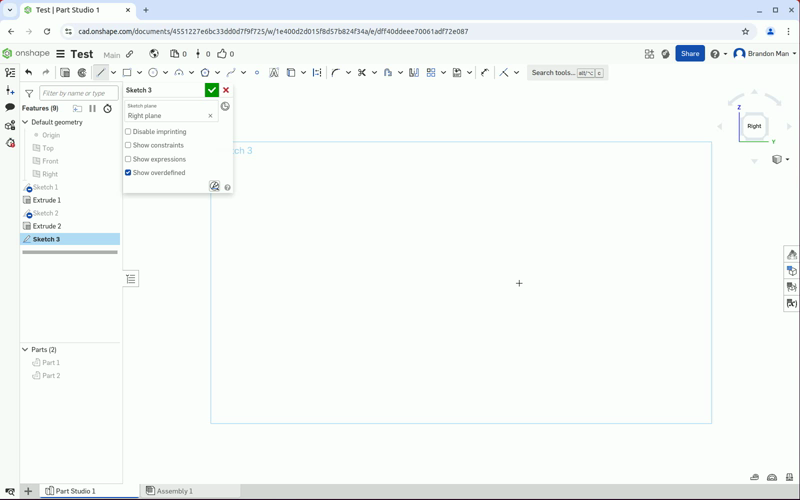
key_up(shift)
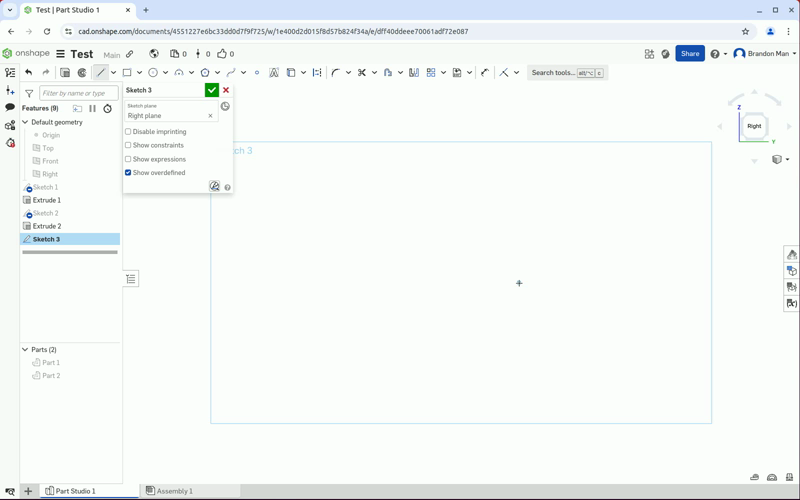
key_down(shift)
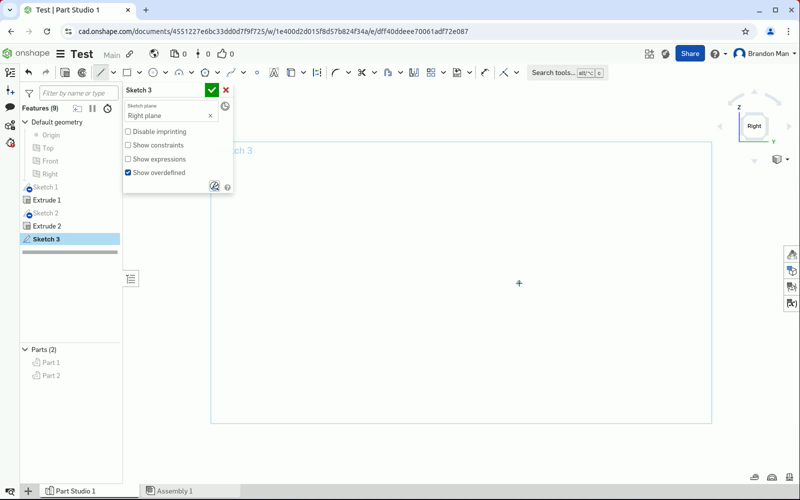
mouse_move(549, 282)
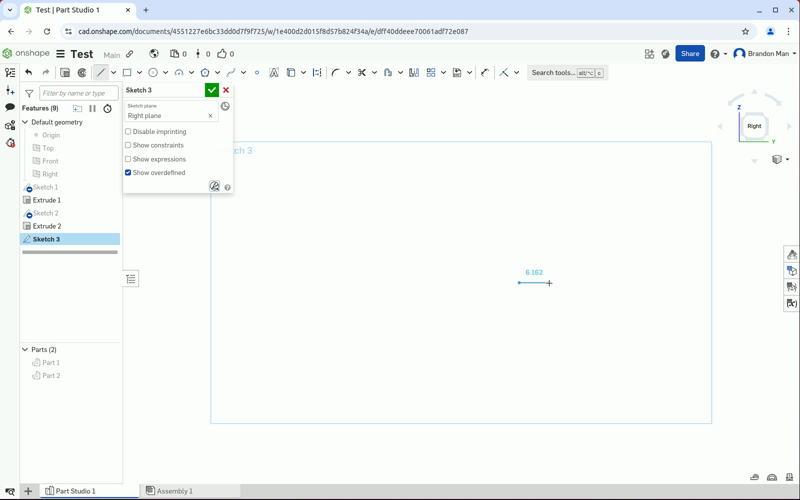
mouse_move(522, 282)
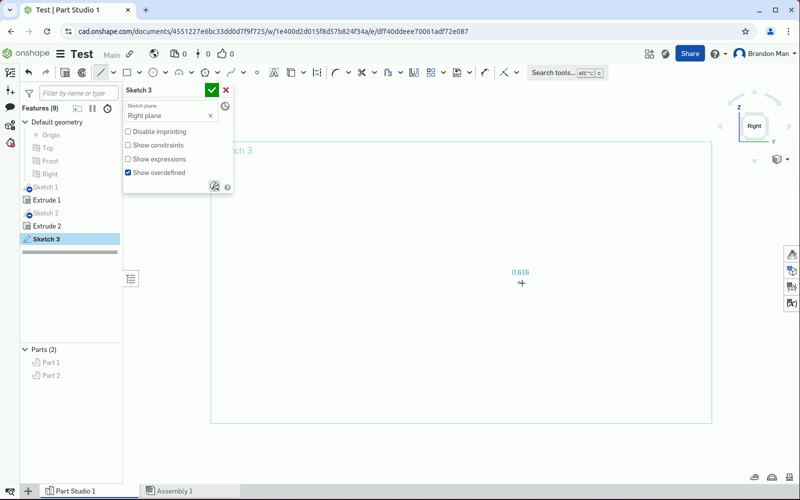
scroll(6)
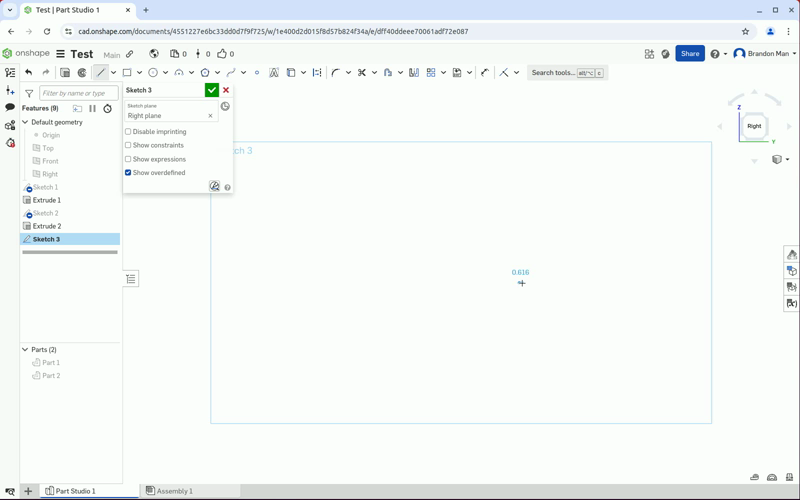
scroll(6)
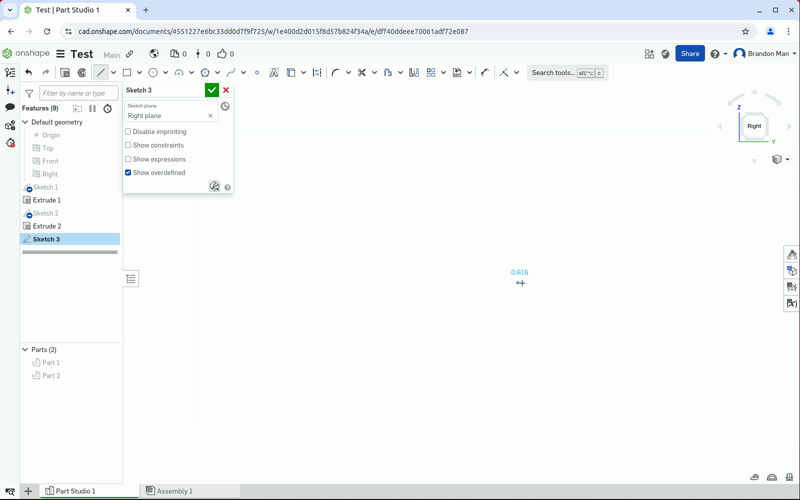
scroll(6)
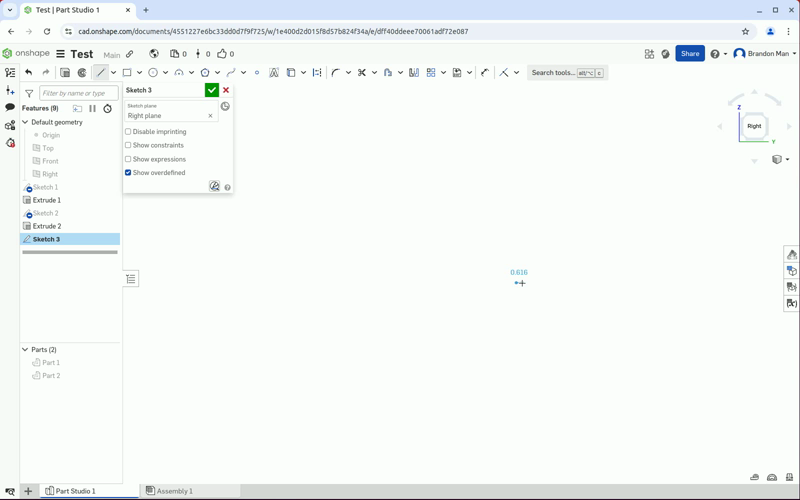
scroll(6)
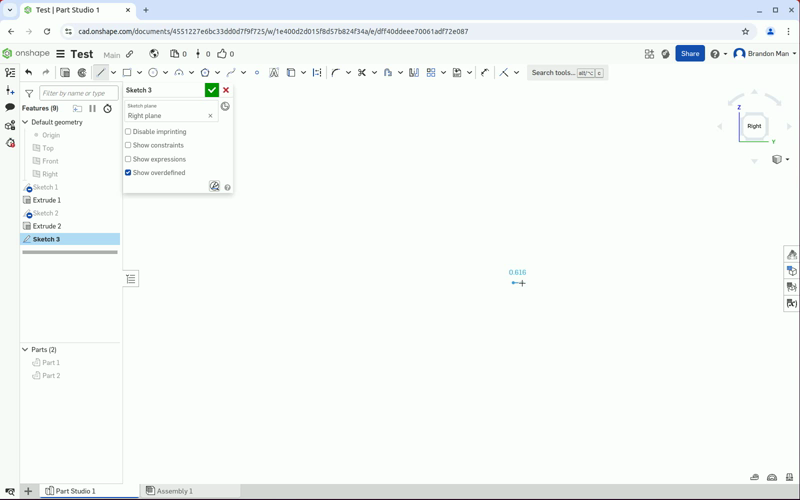
scroll(6)
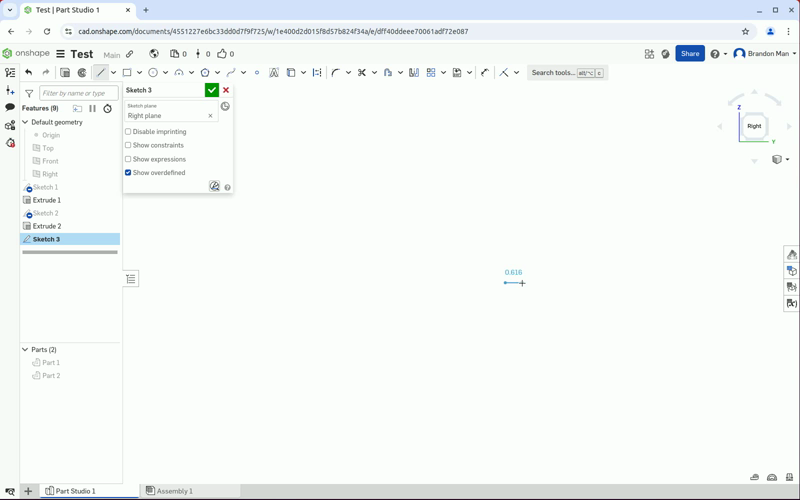
scroll(6)
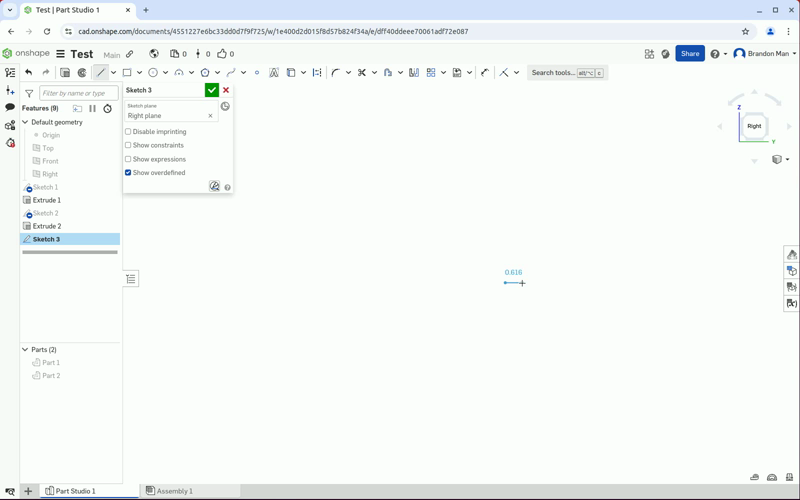
scroll(6)
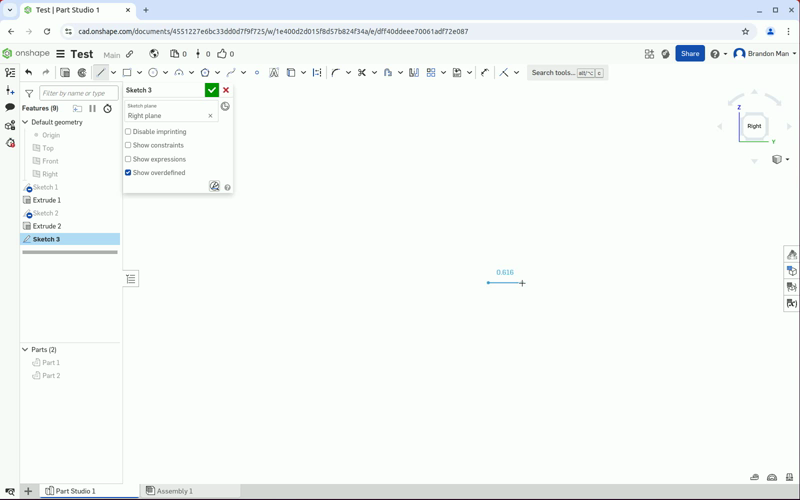
click(522, 282)
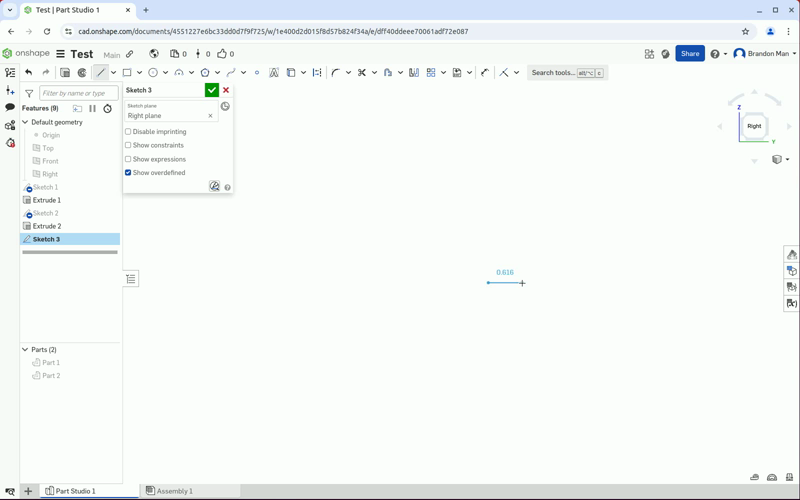
scroll(-6)
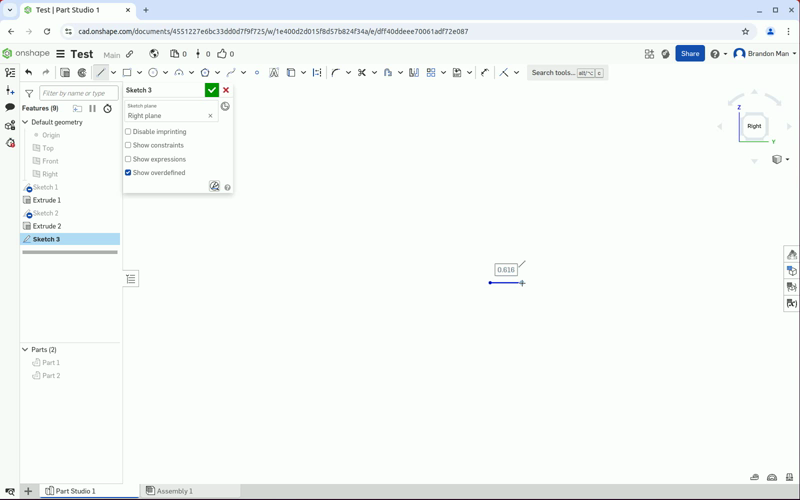
scroll(-6)
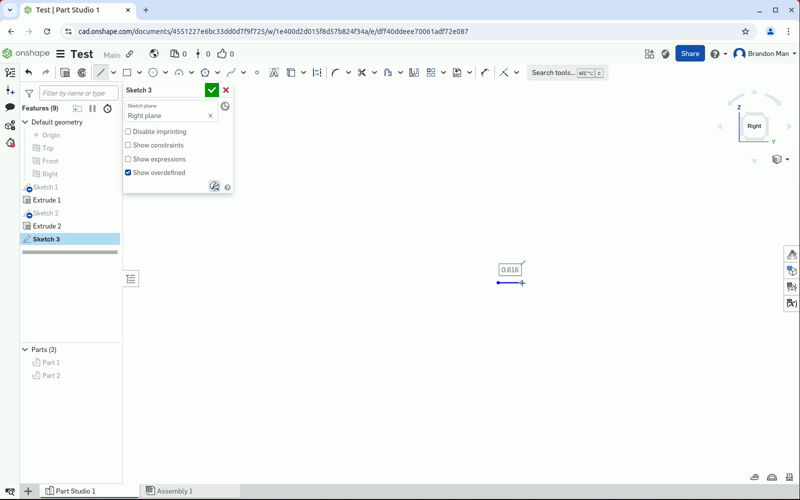
scroll(-6)
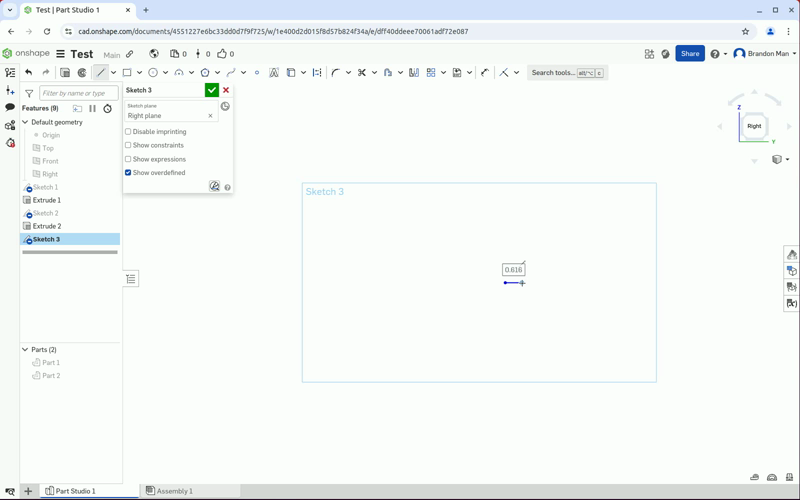
scroll(-6)
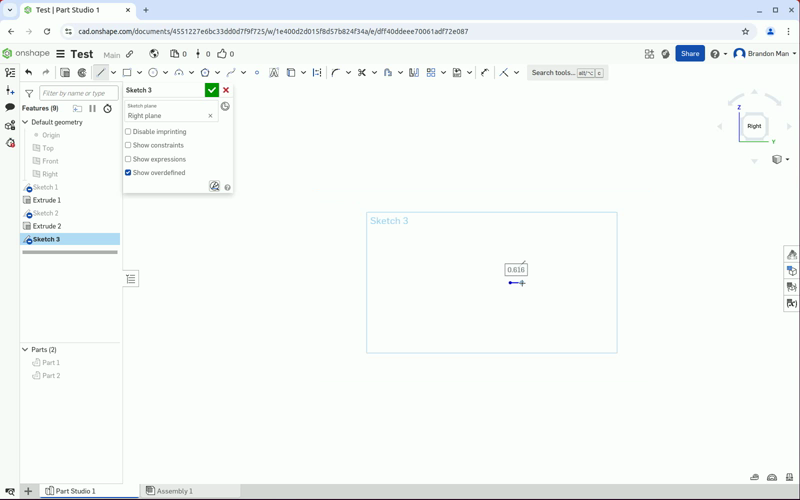
scroll(-6)
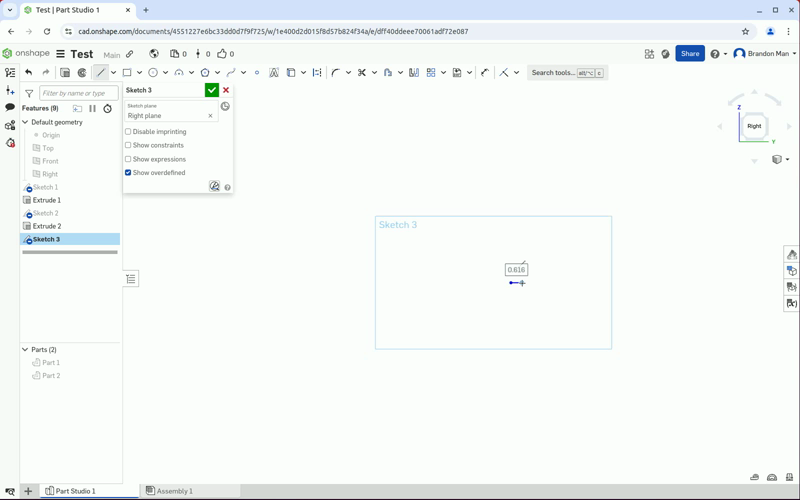
scroll(-6)
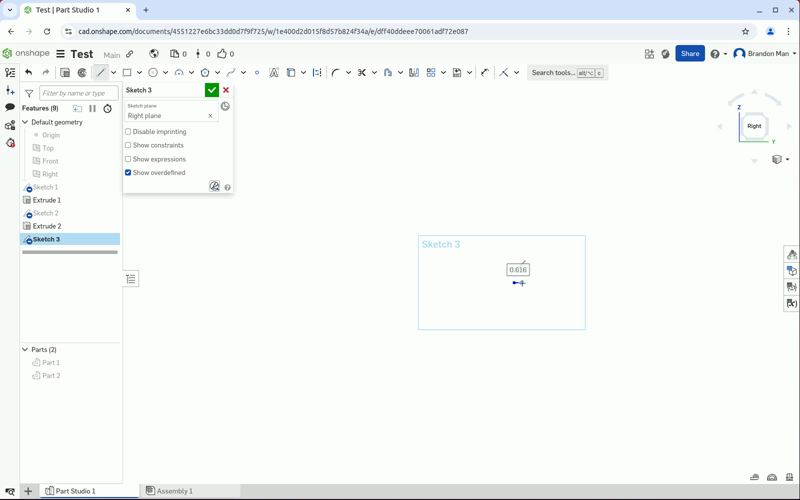
scroll(-6)
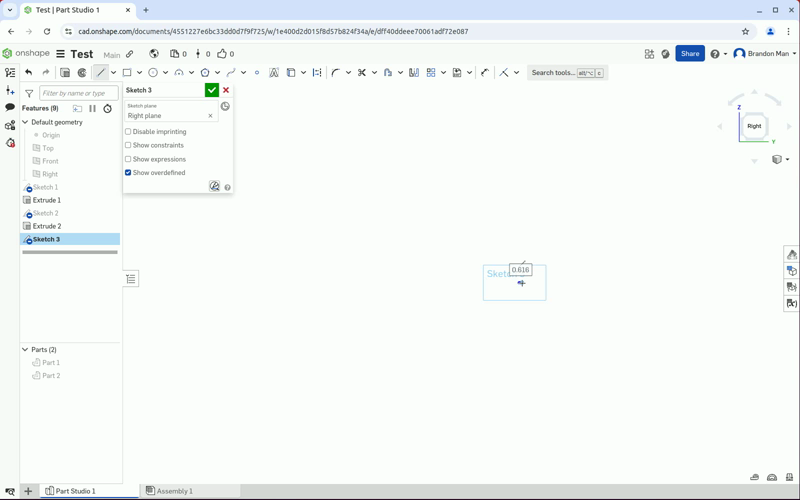
key_up(shift)
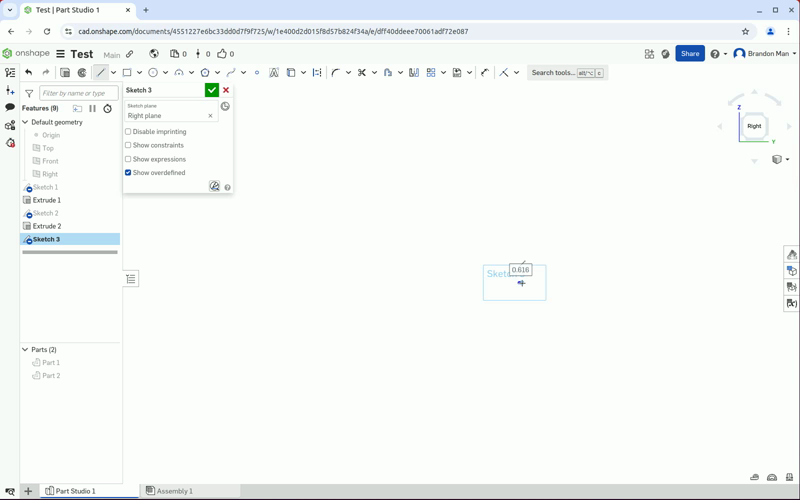
key_down(shift)
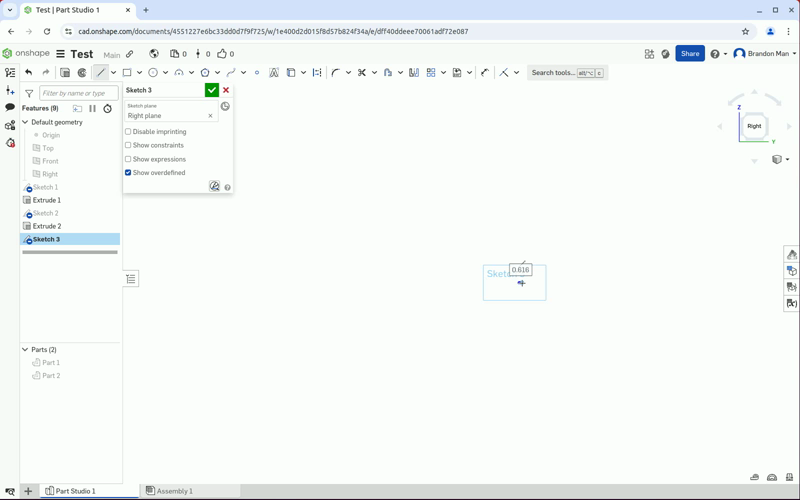
mouse_move(552, 282)
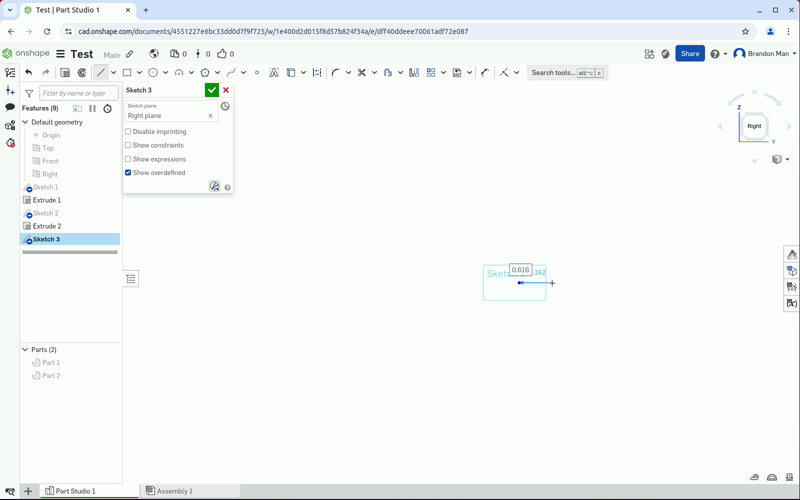
mouse_move(522, 233)
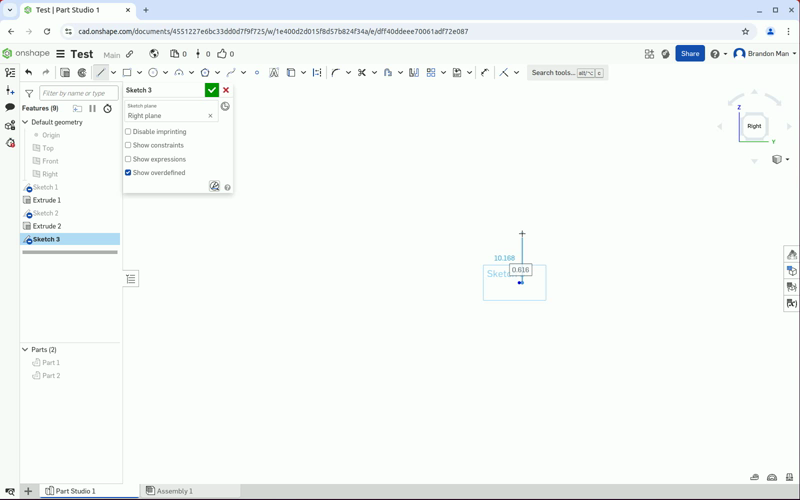
click(522, 233)
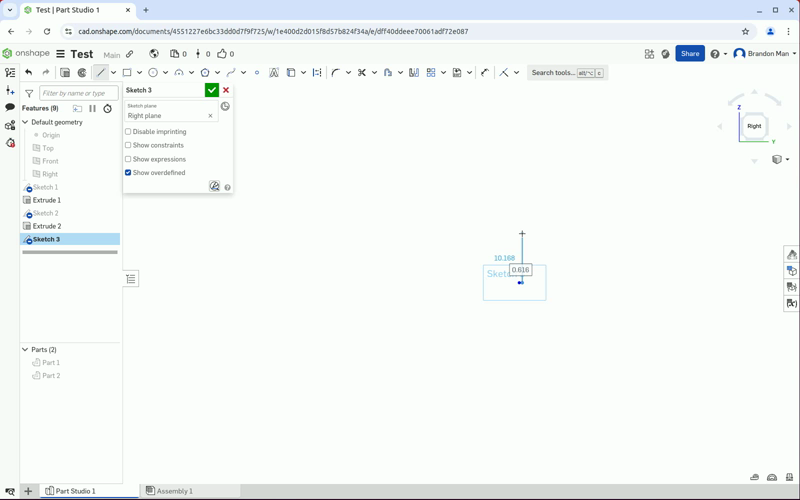
key_up(shift)
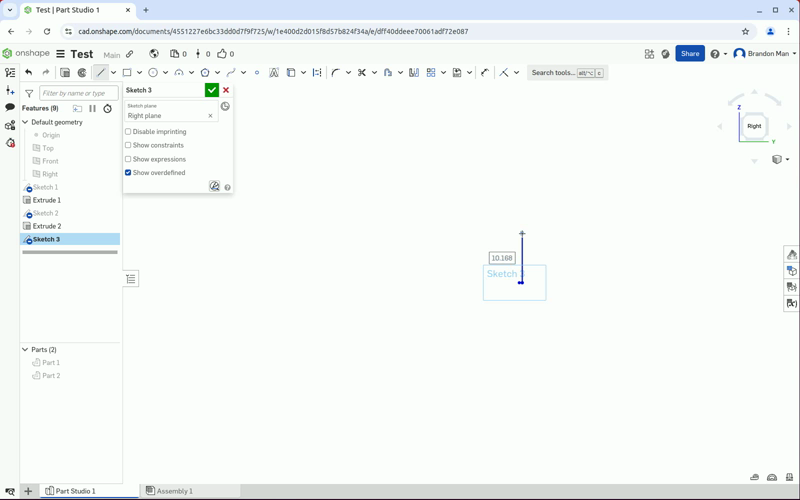
key_down(shift)
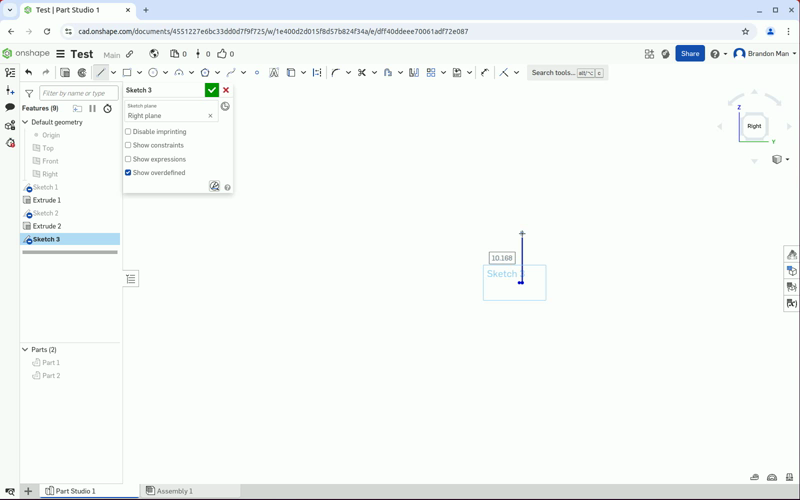
mouse_move(552, 233)
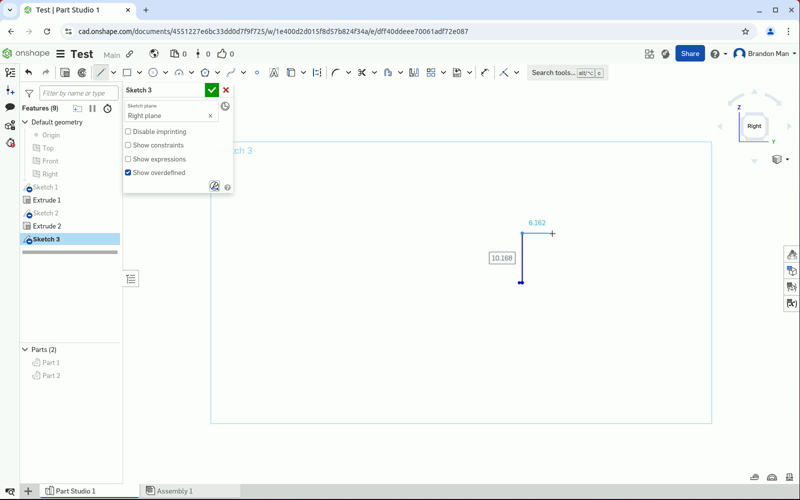
mouse_move(519, 233)
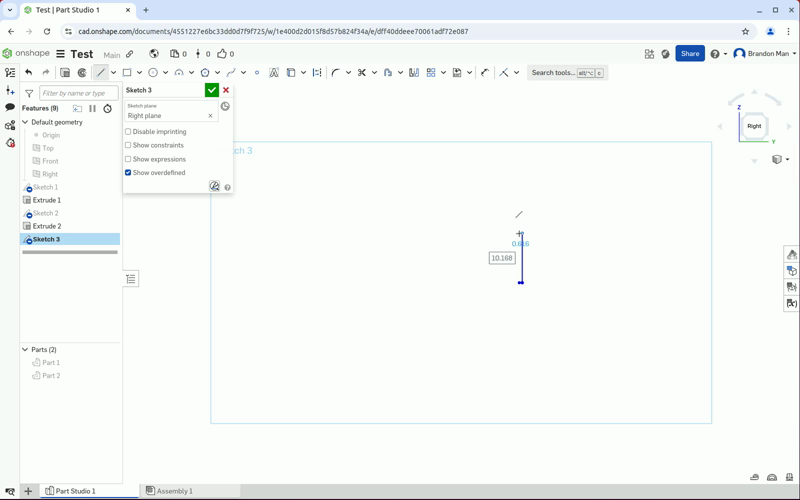
scroll(6)
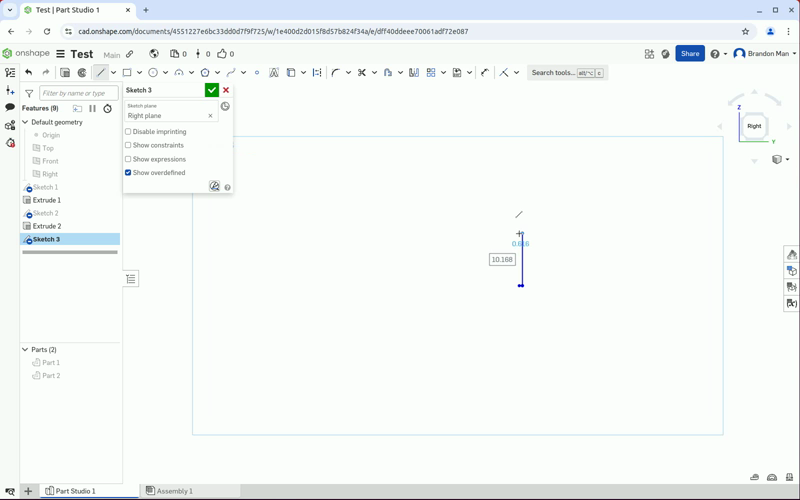
scroll(6)
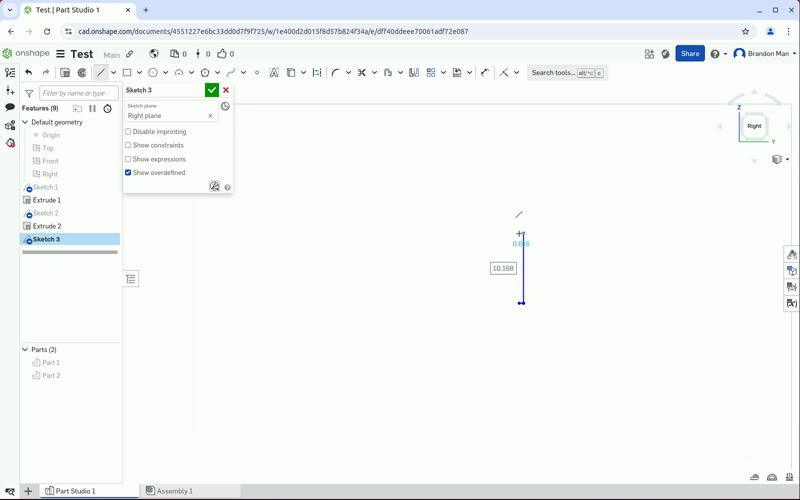
scroll(6)
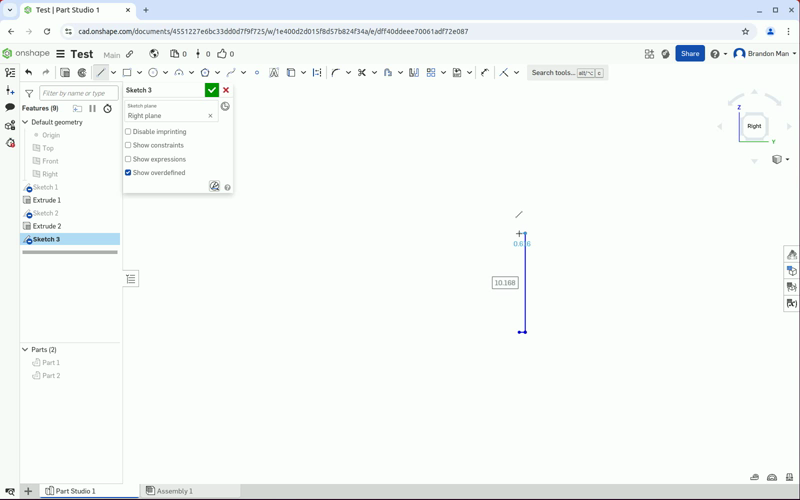
scroll(6)
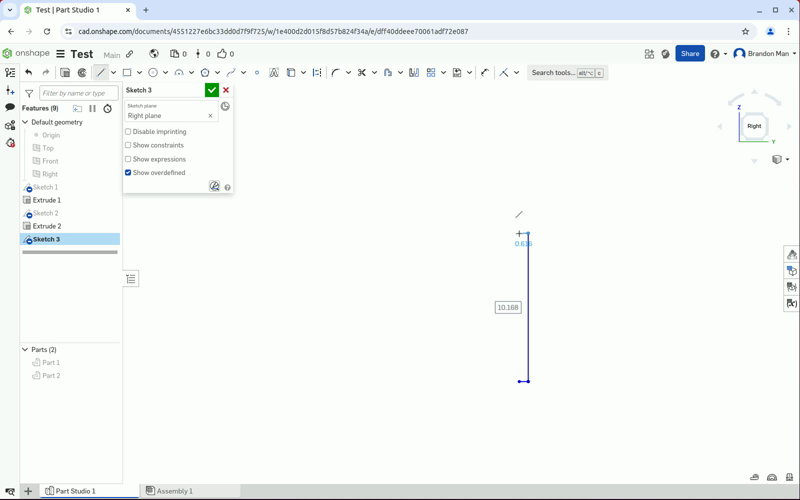
scroll(6)
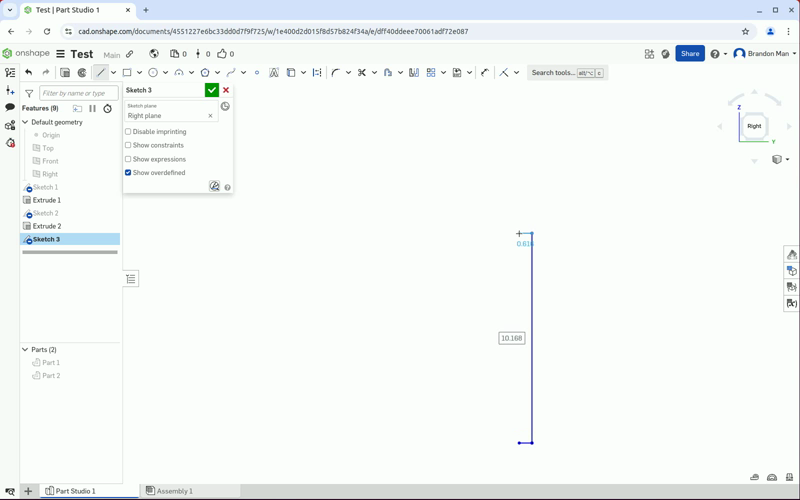
scroll(6)
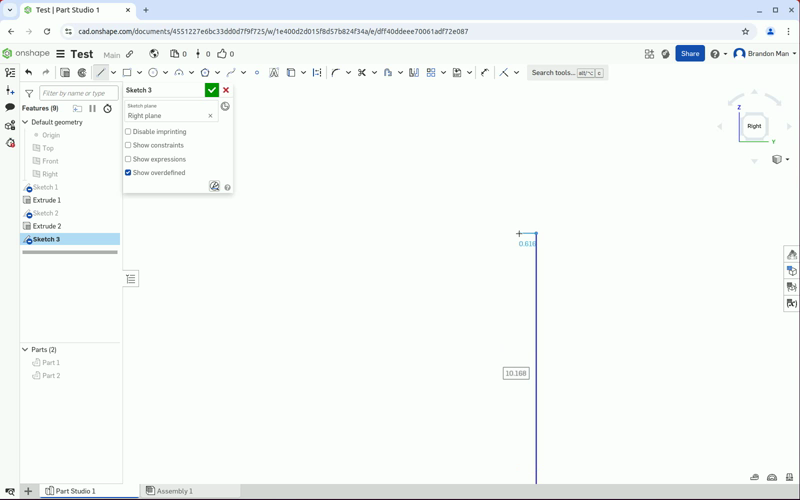
scroll(6)
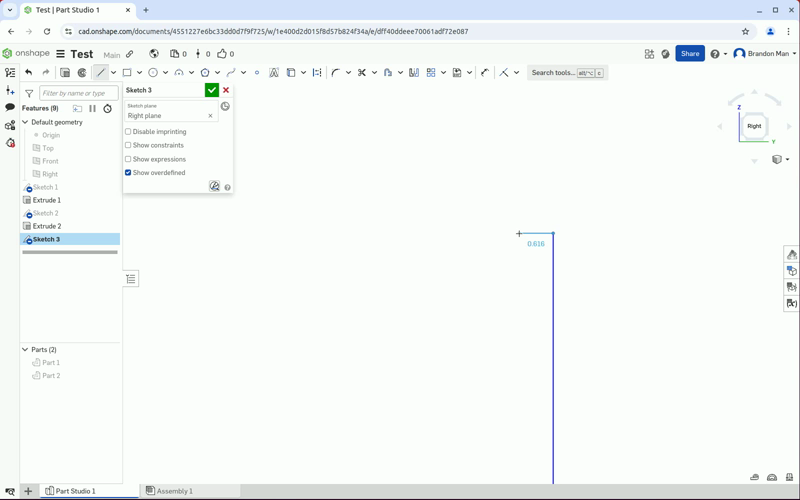
click(519, 233)
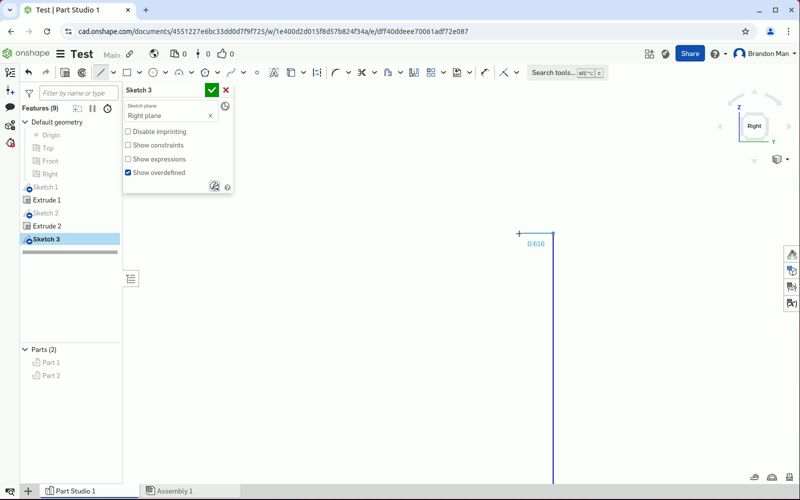
scroll(-6)
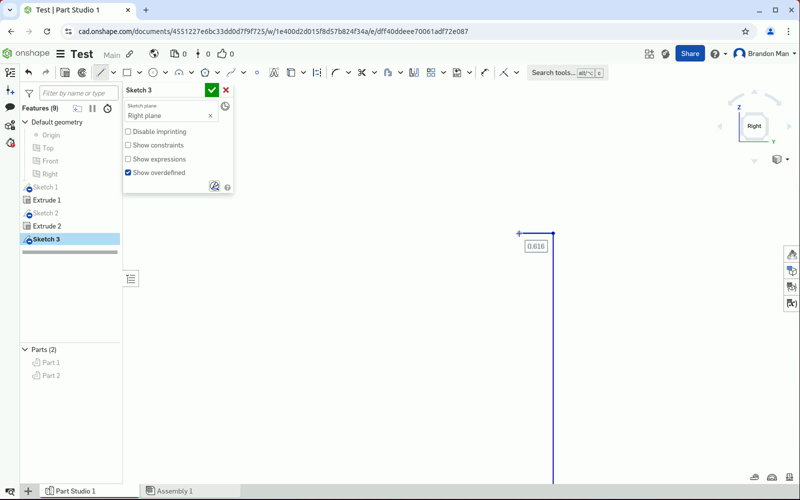
scroll(-6)
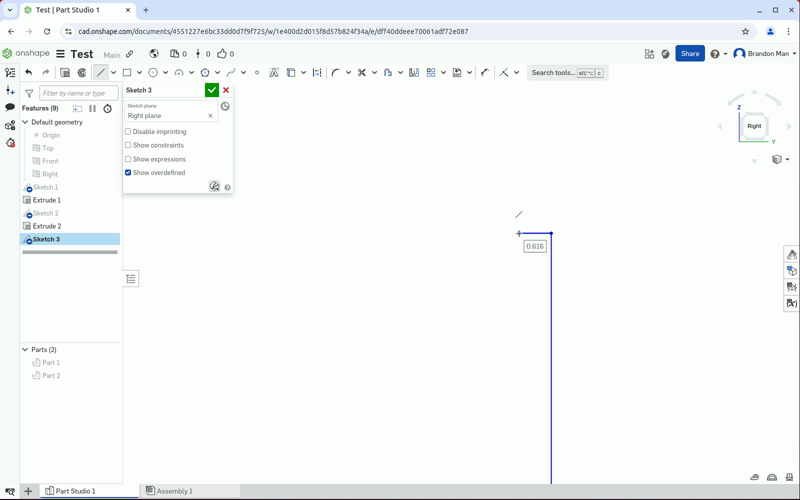
scroll(-6)
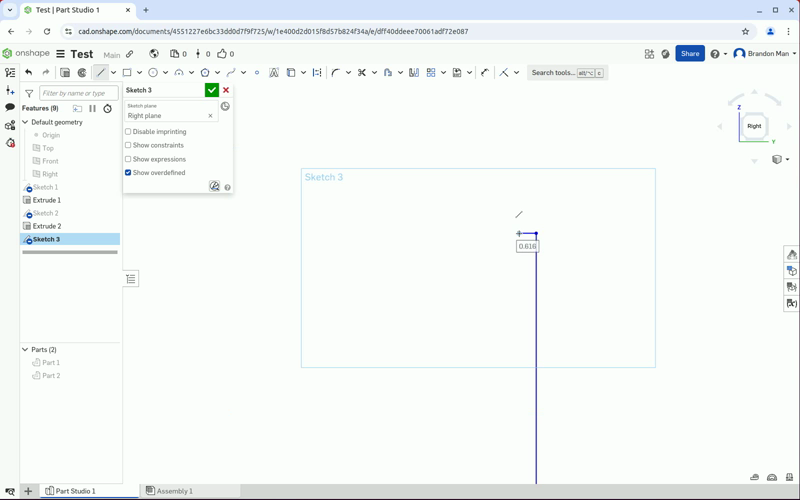
scroll(-6)
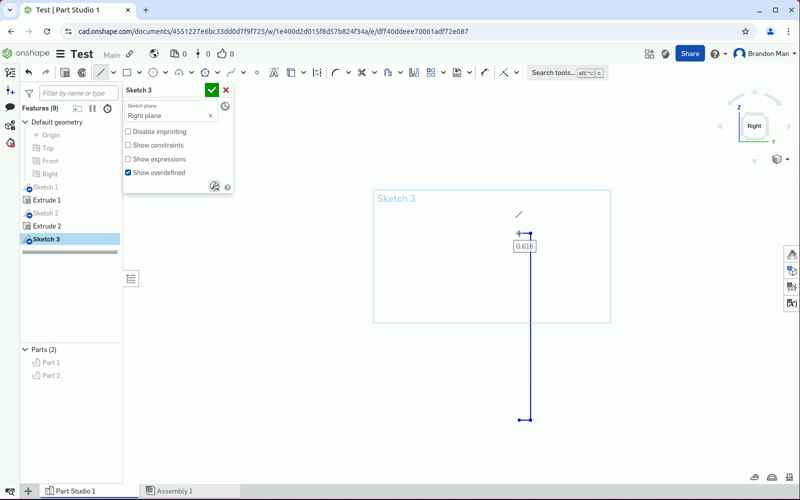
scroll(-6)
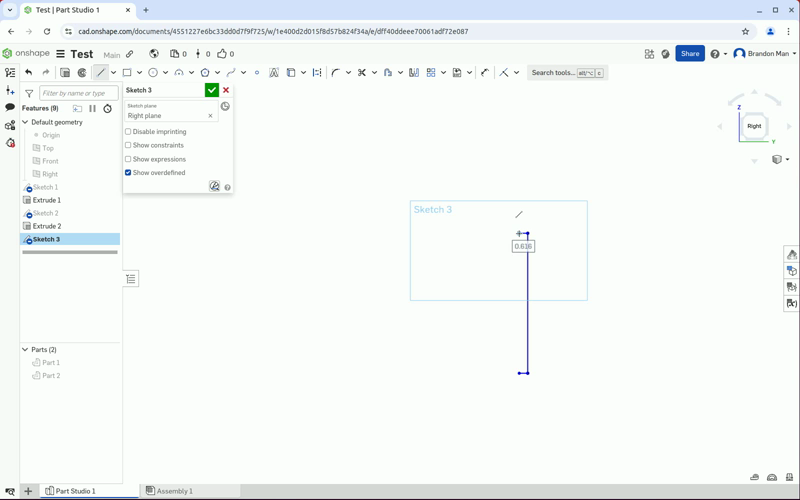
scroll(-6)
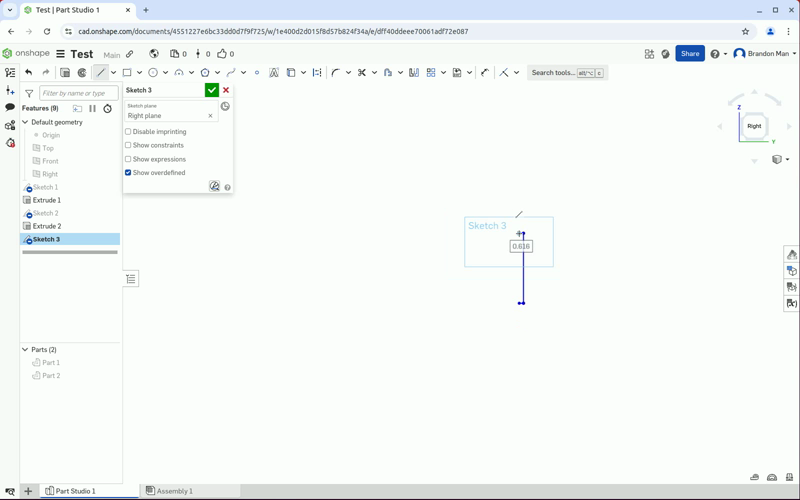
scroll(-6)
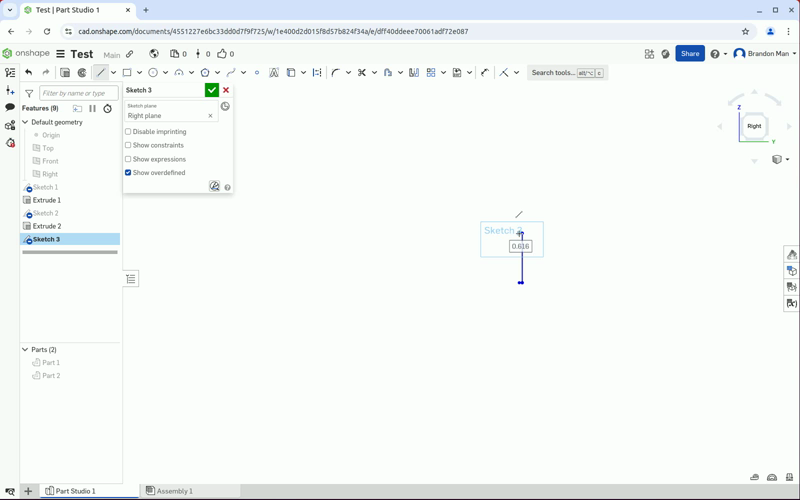
key_up(shift)
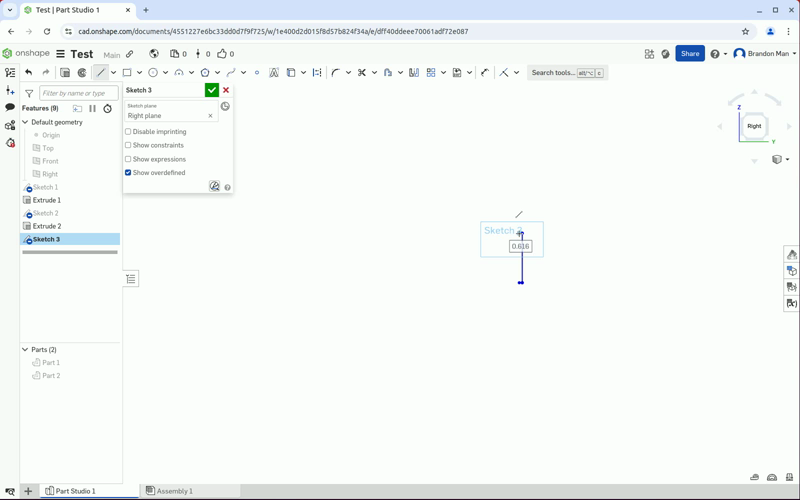
key_down(shift)
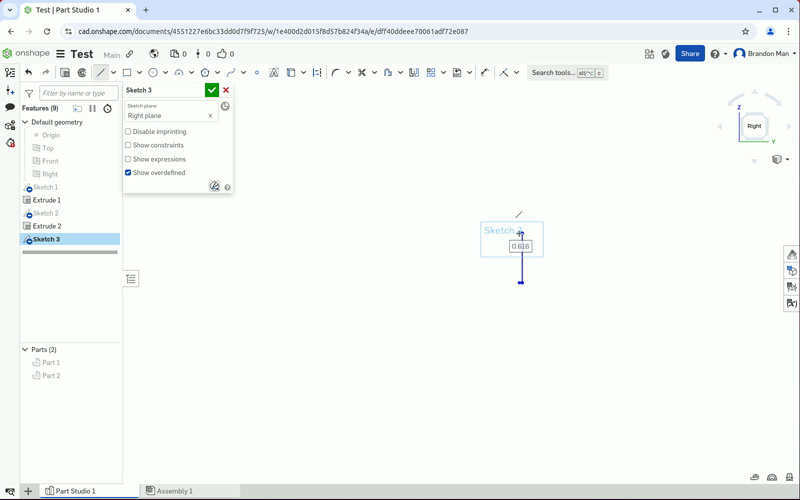
mouse_move(549, 233)
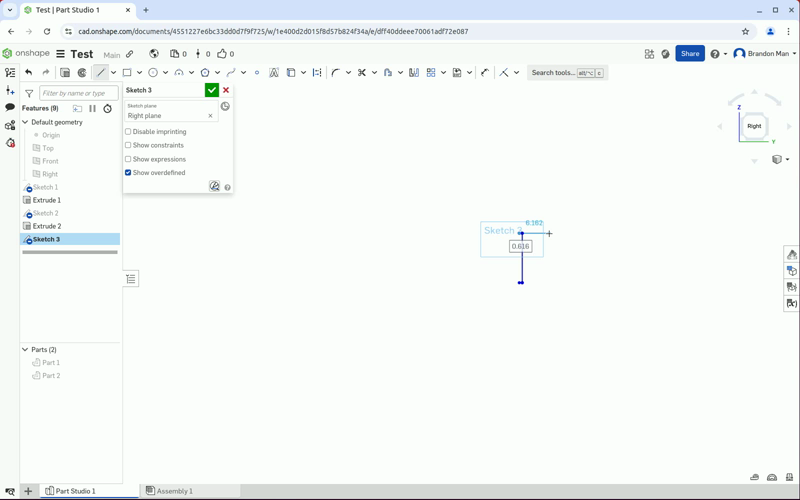
mouse_move(519, 252)
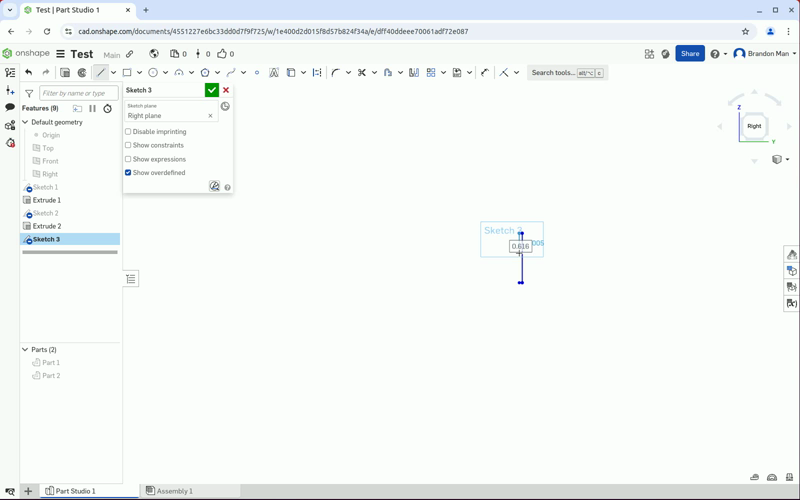
click(519, 252)
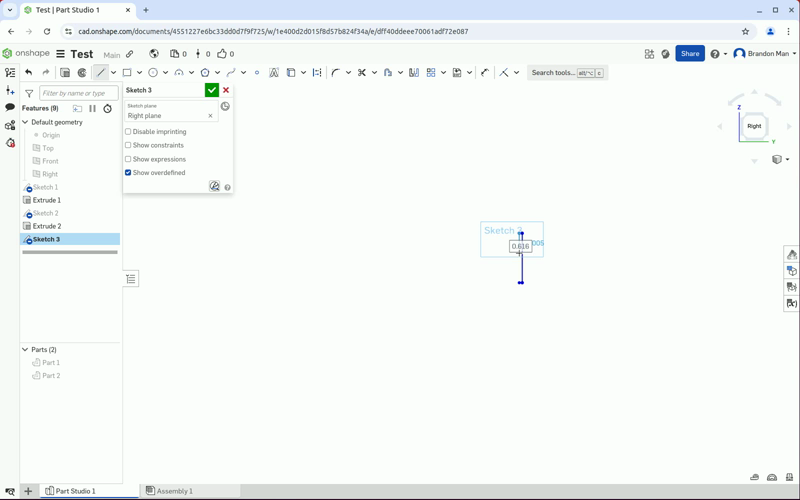
key_up(shift)
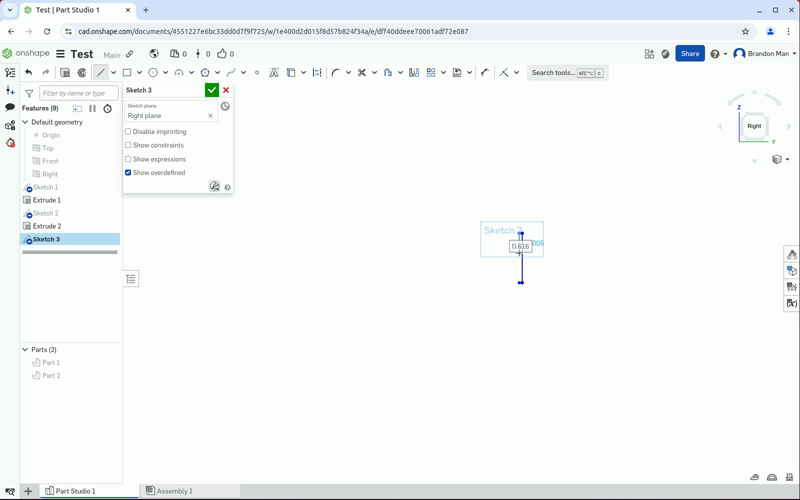
key_down(shift)
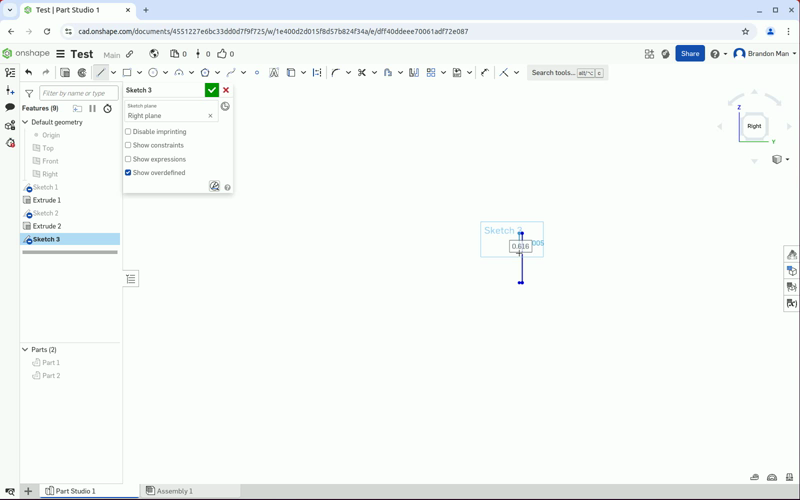
mouse_move(549, 252)
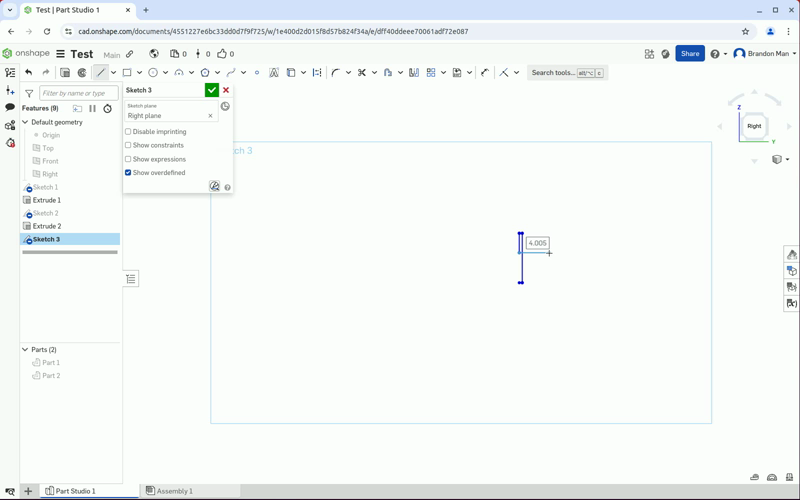
mouse_move(519, 256)
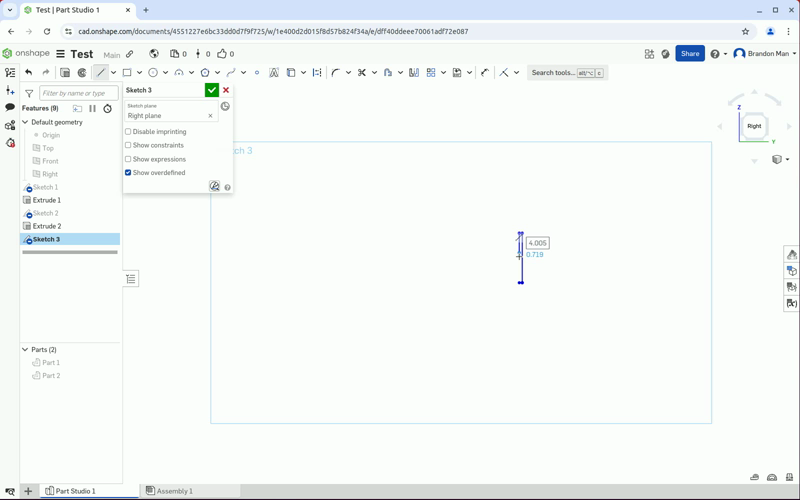
scroll(6)
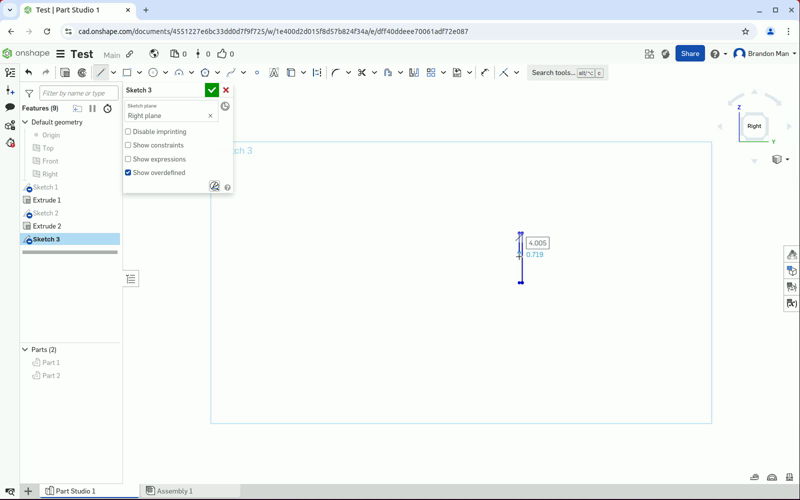
scroll(6)
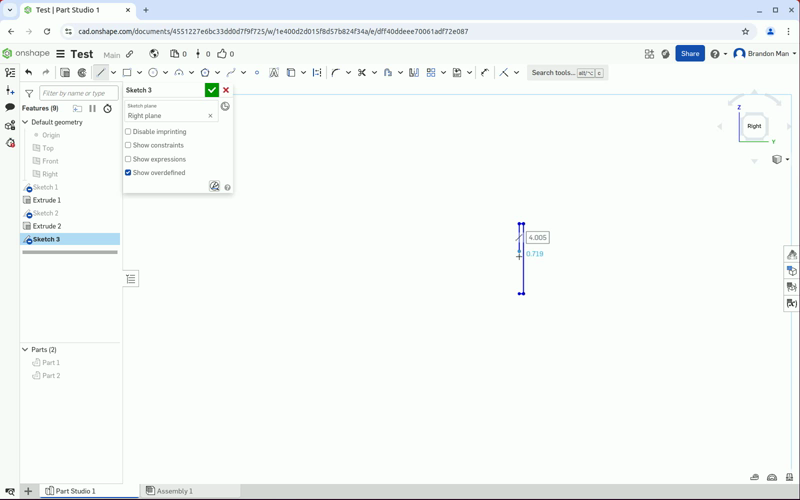
scroll(6)
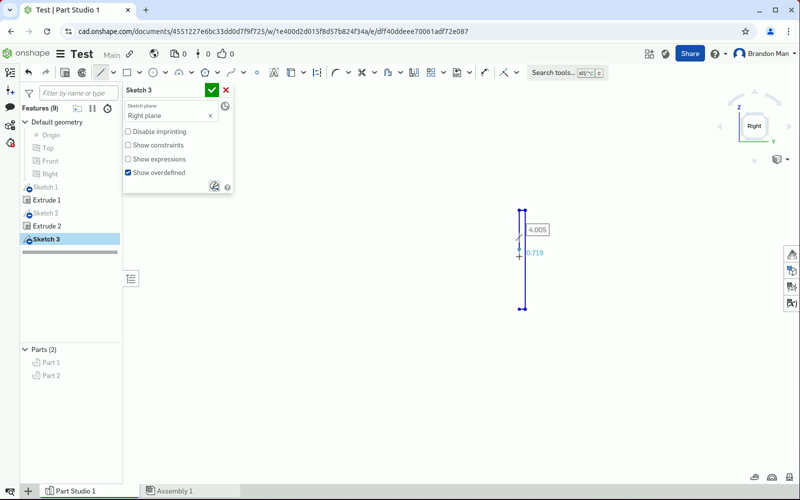
scroll(6)
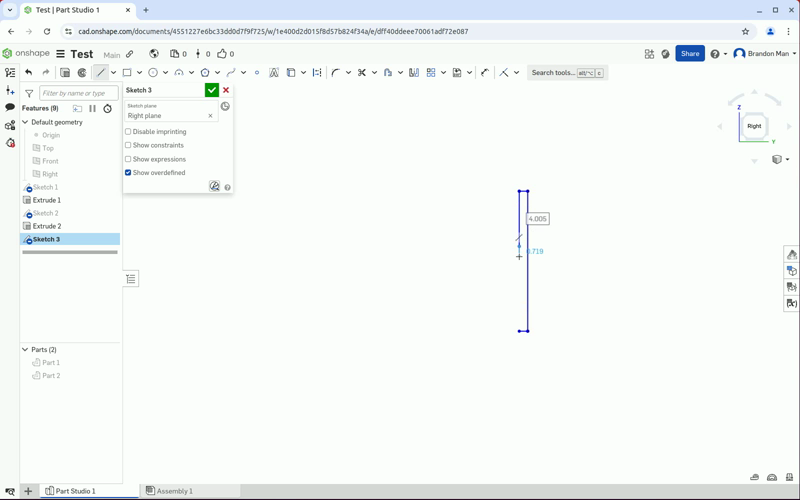
scroll(6)
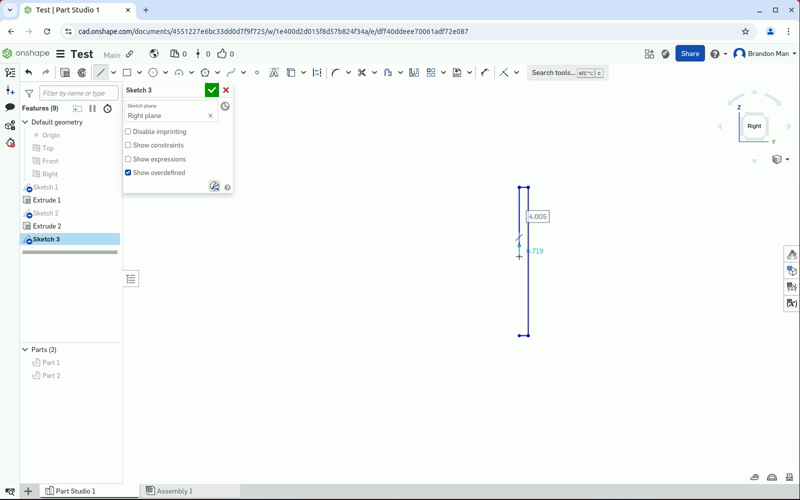
scroll(6)
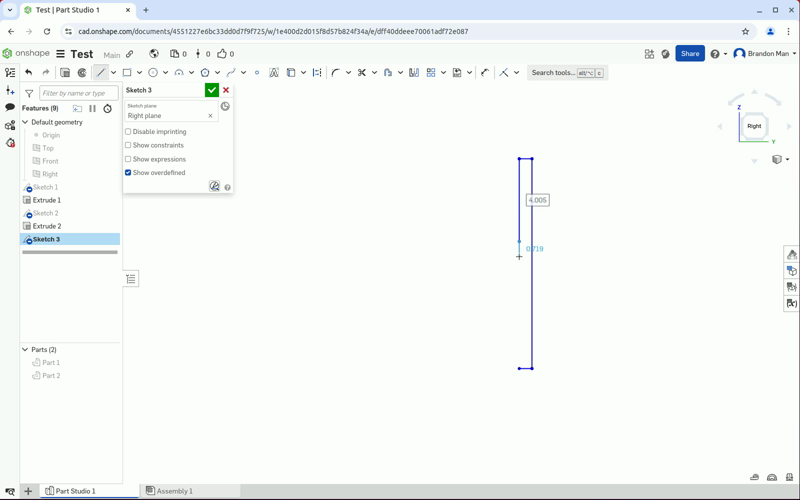
scroll(6)
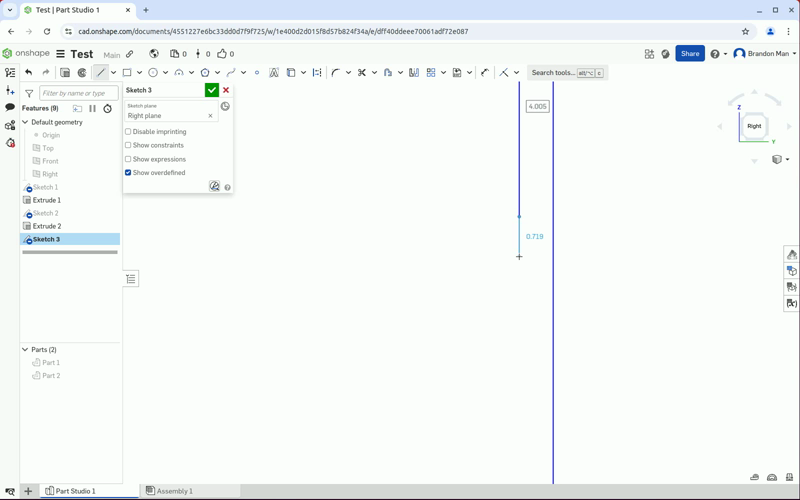
click(519, 256)
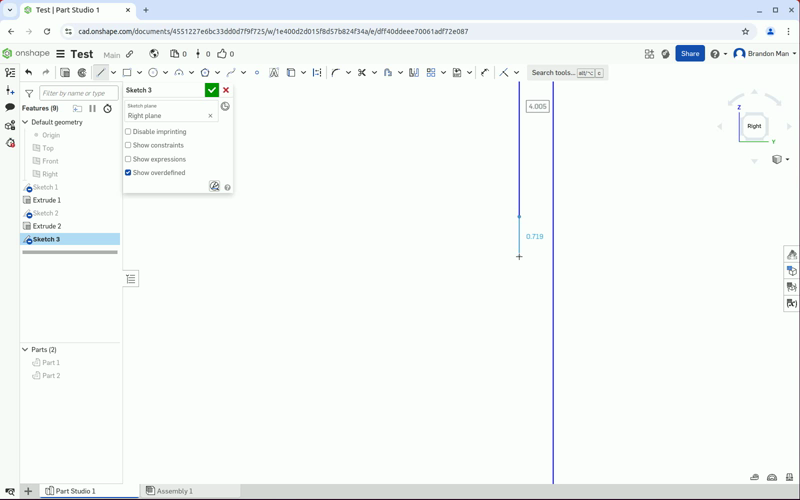
scroll(-6)
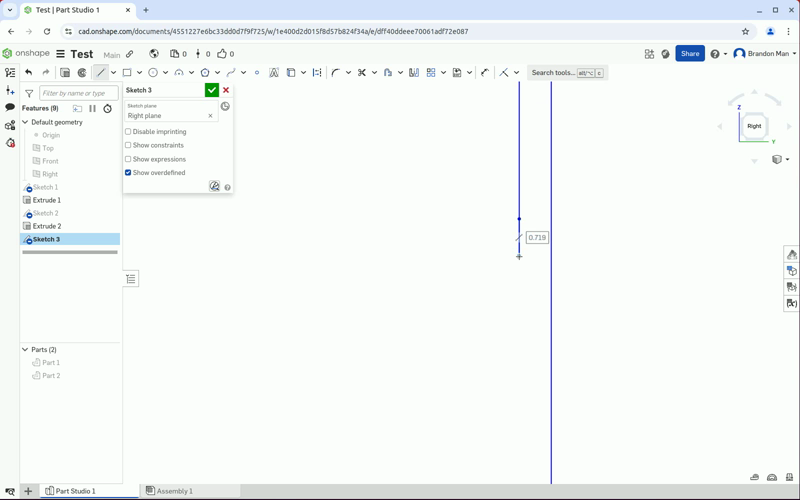
scroll(-6)
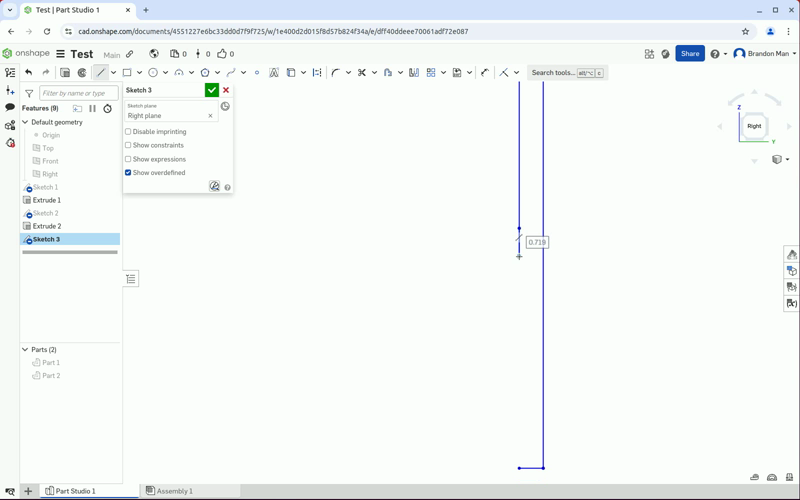
scroll(-6)
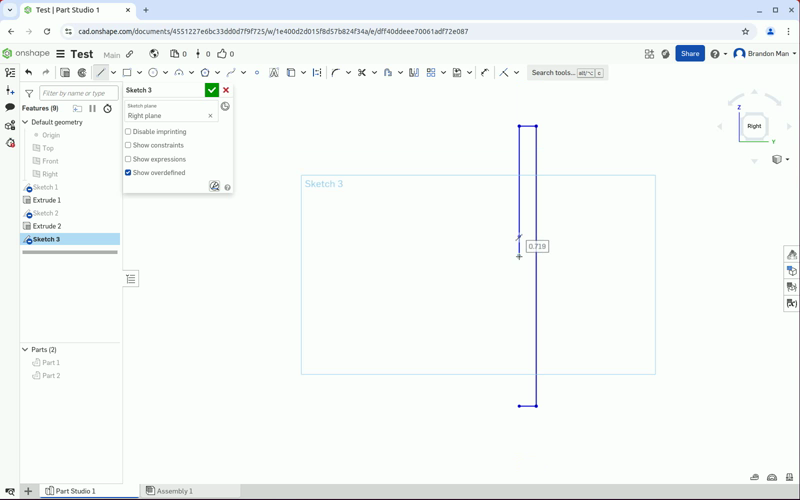
scroll(-6)
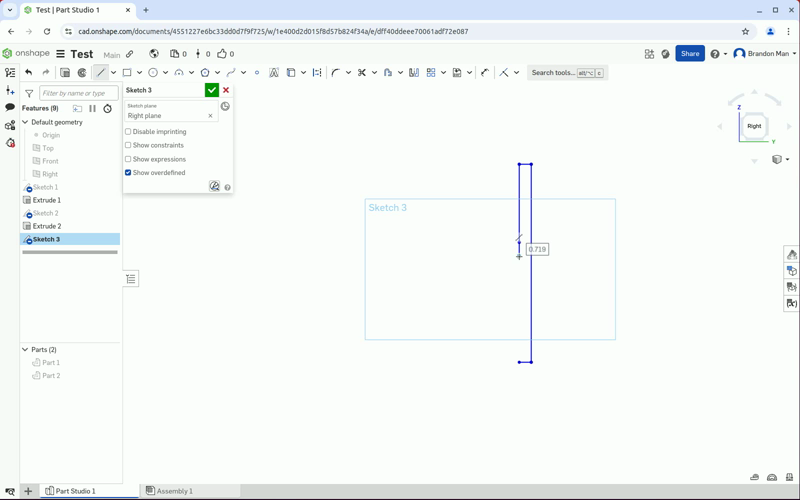
scroll(-6)
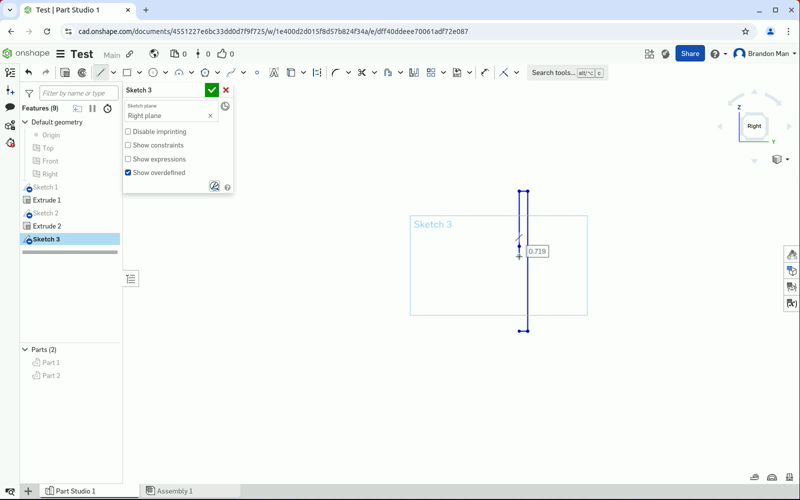
scroll(-6)
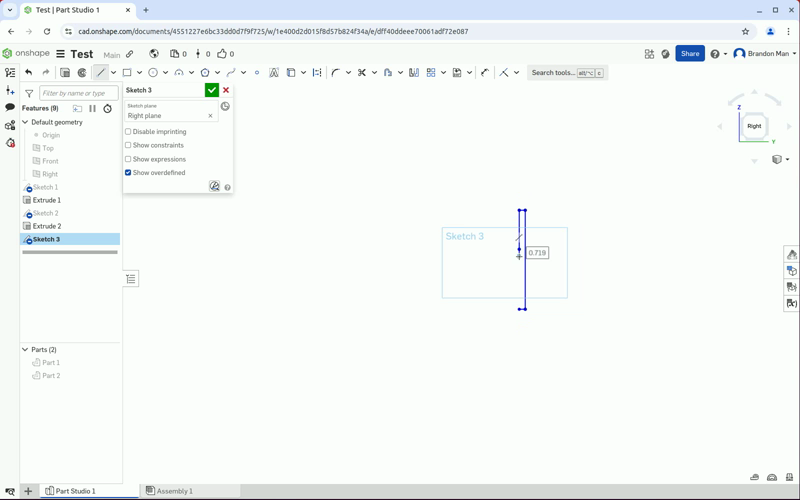
scroll(-6)
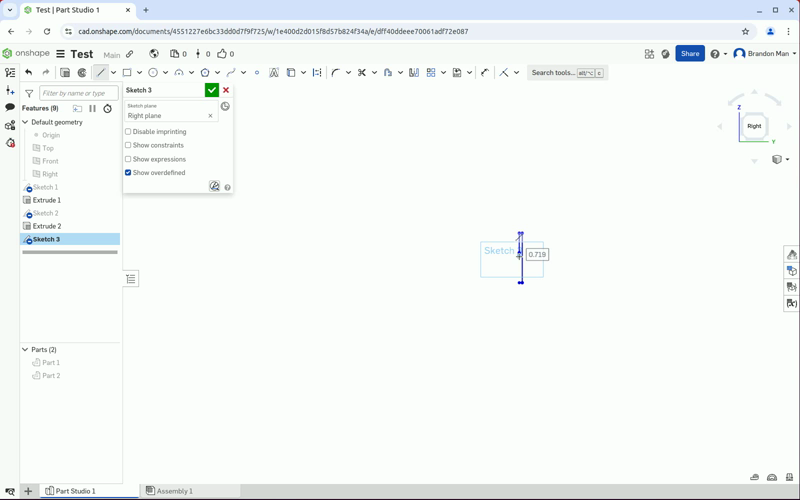
key_up(shift)
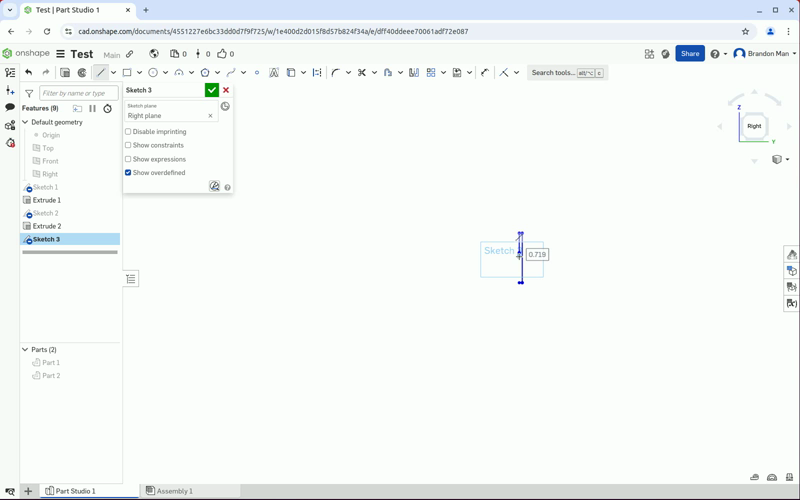
mouse_move(549, 256)
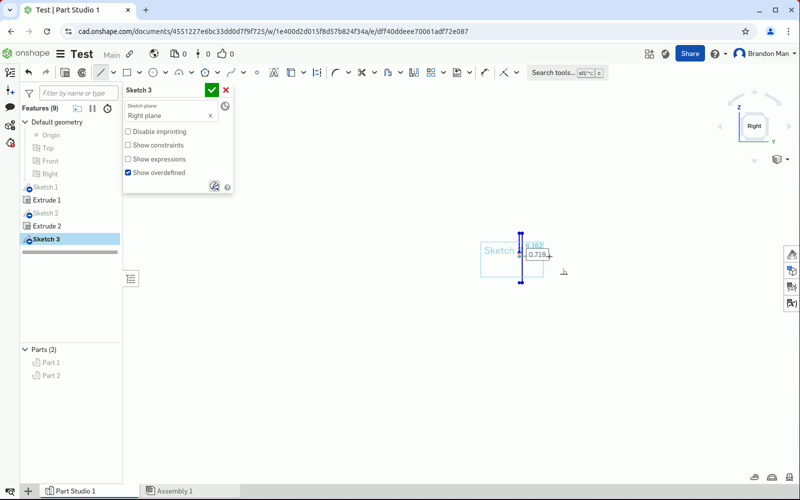
key_down(shift)
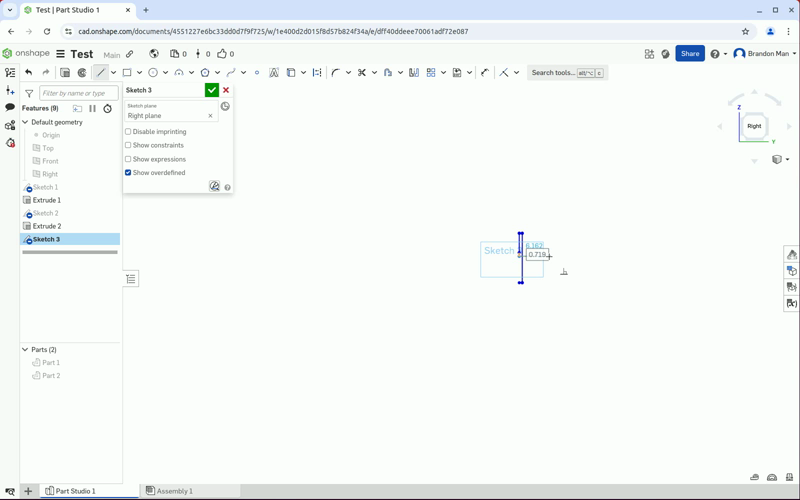
mouse_move(519, 282)
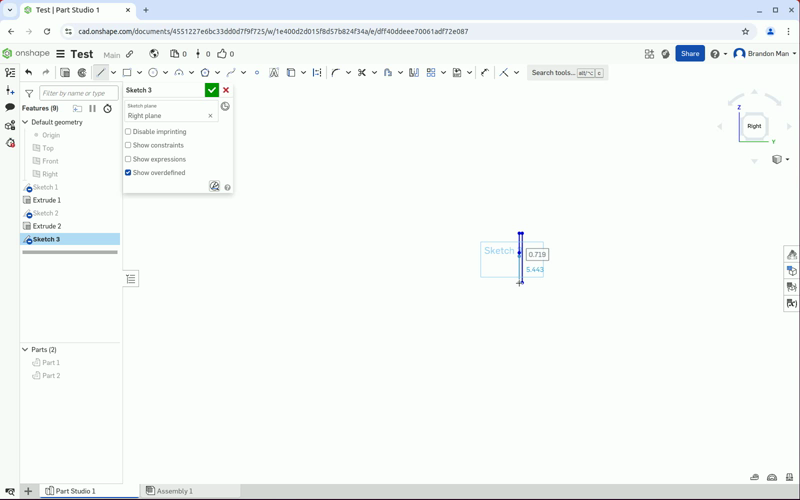
scroll(6)
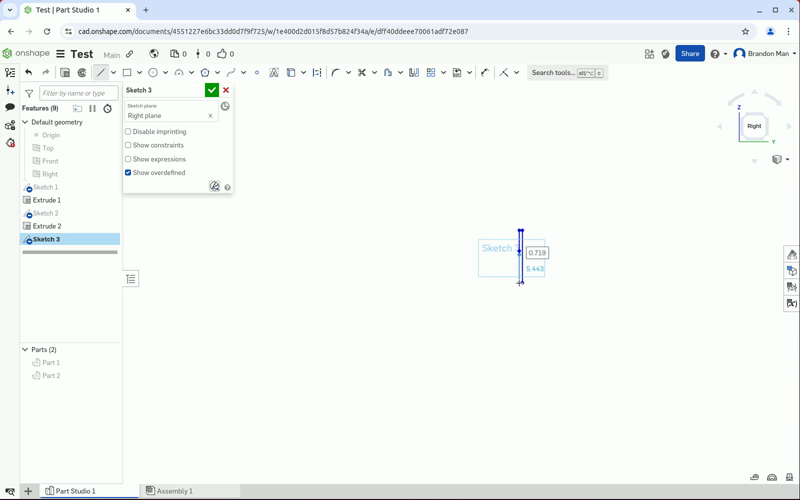
scroll(6)
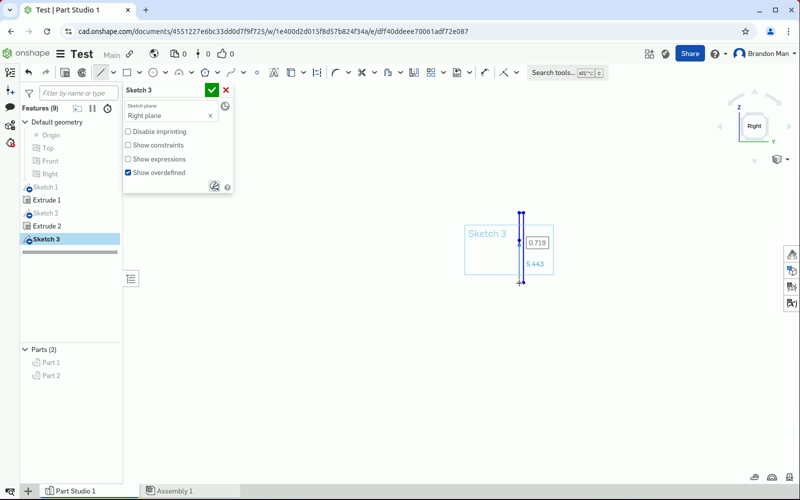
scroll(6)
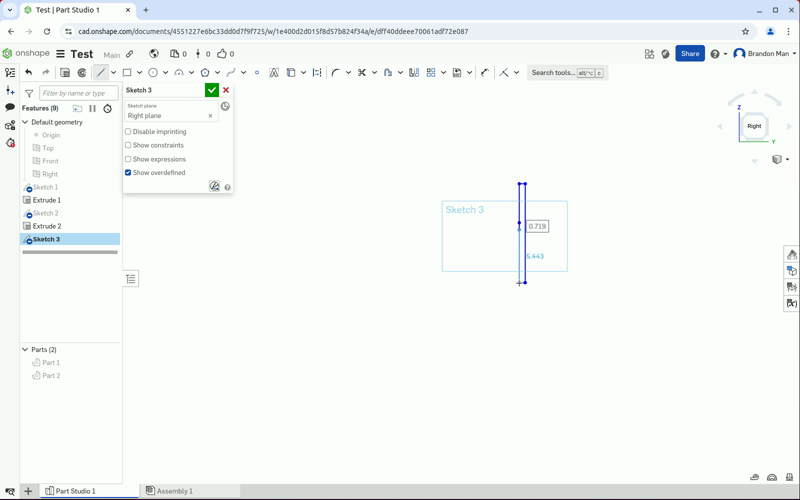
scroll(6)
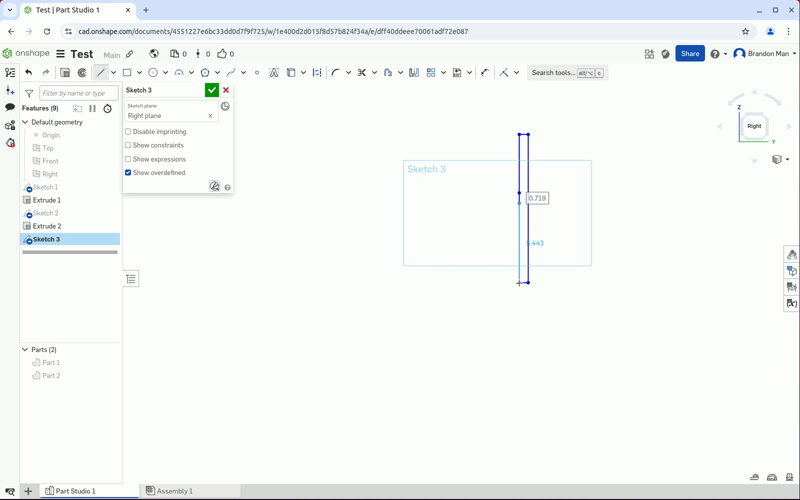
scroll(6)
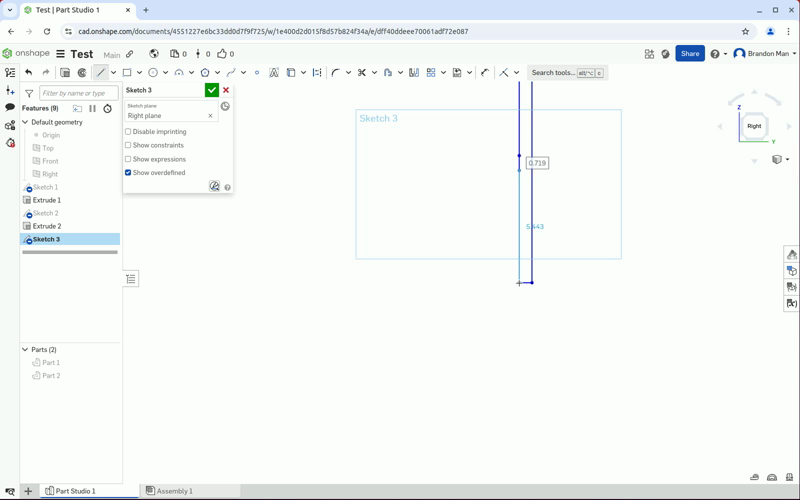
scroll(6)
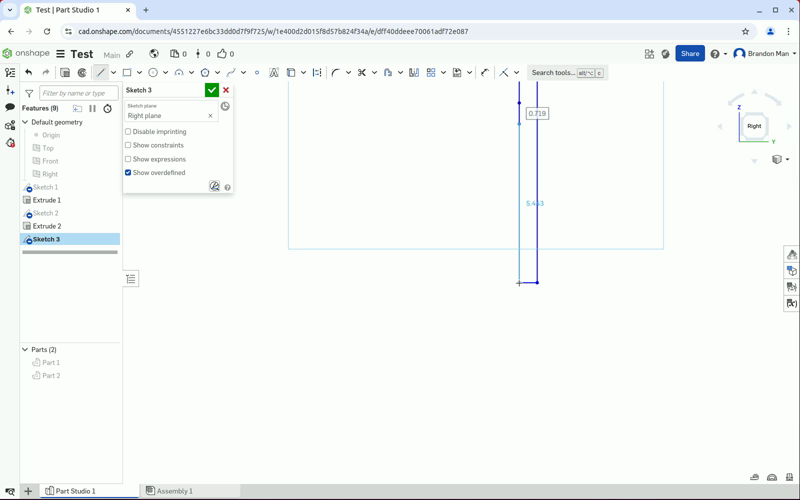
scroll(6)
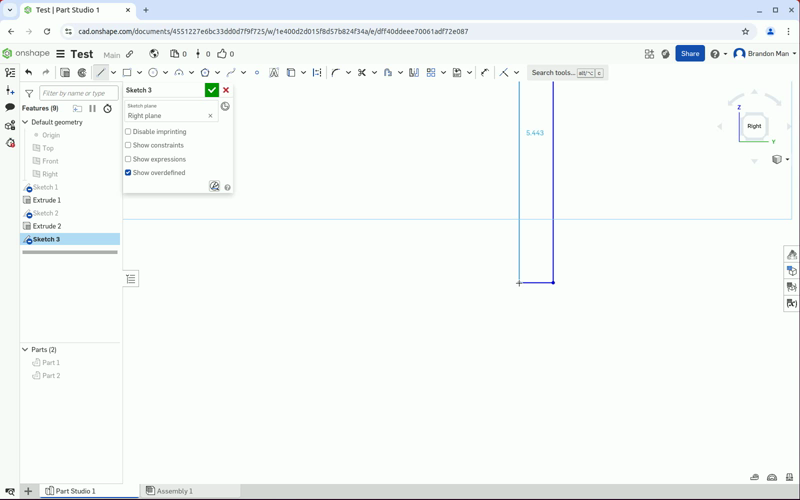
key_up(shift)
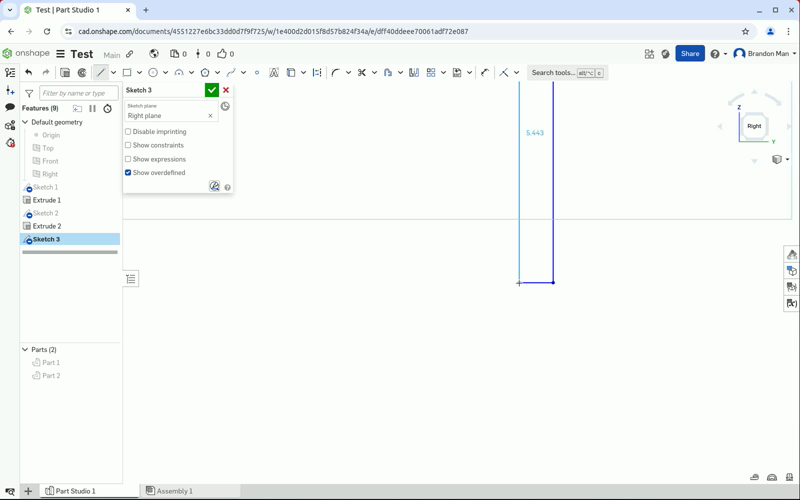
click(519, 282)
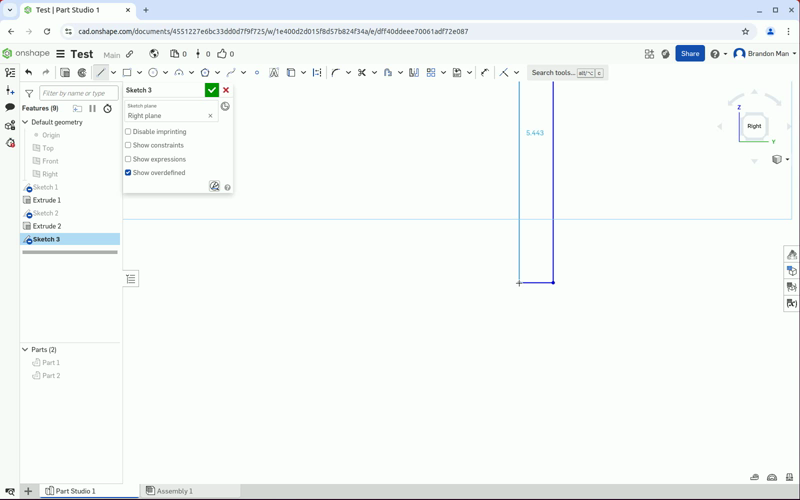
scroll(-6)
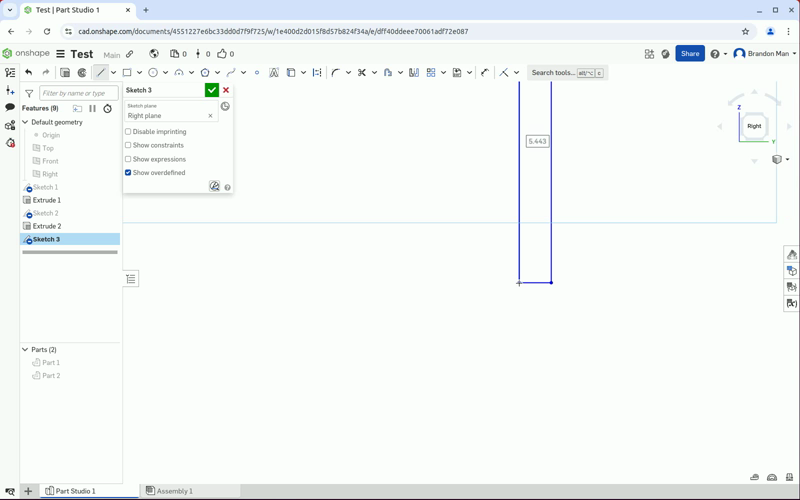
scroll(-6)
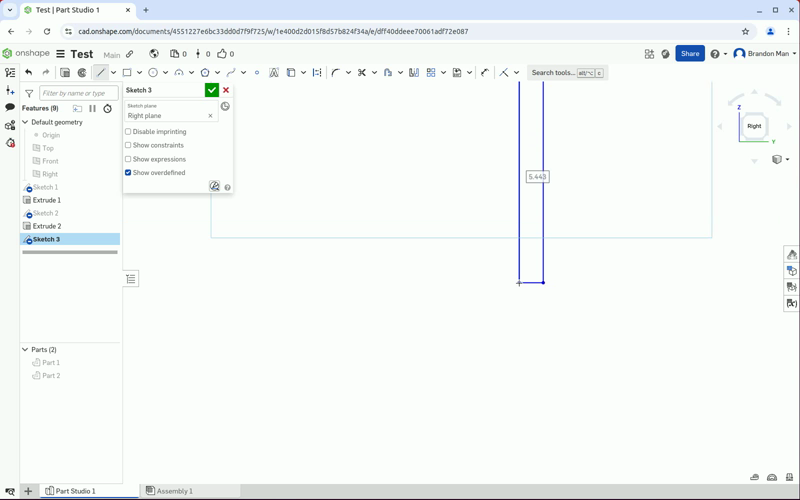
scroll(-6)
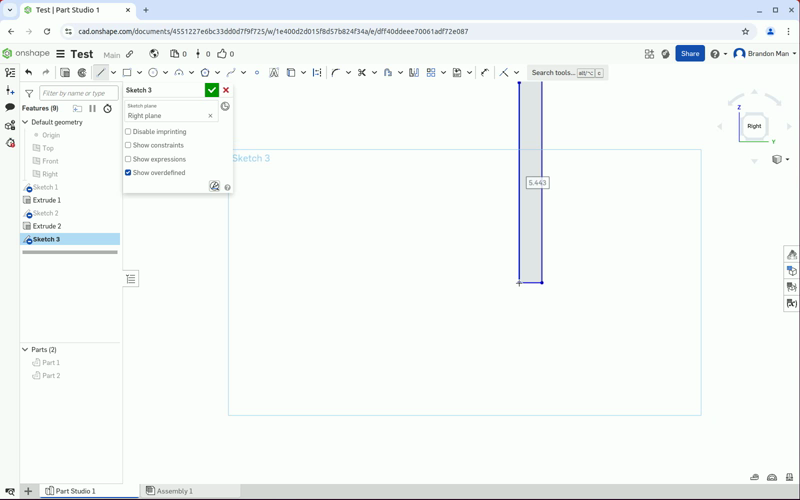
scroll(-6)
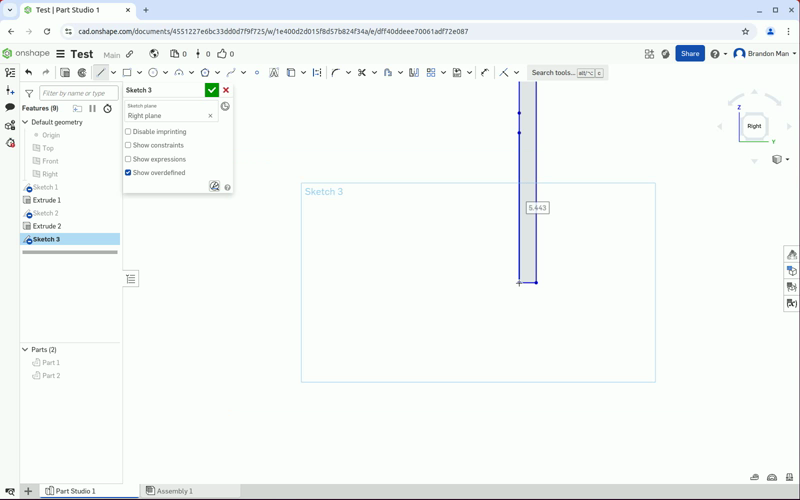
scroll(-6)
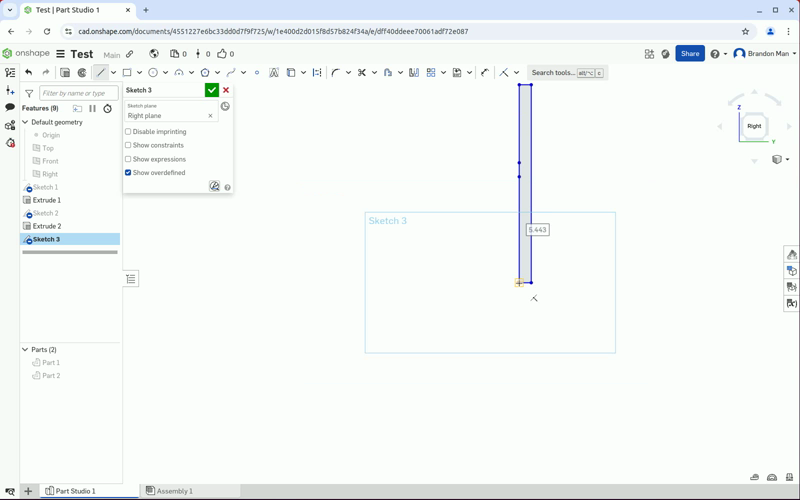
scroll(-6)
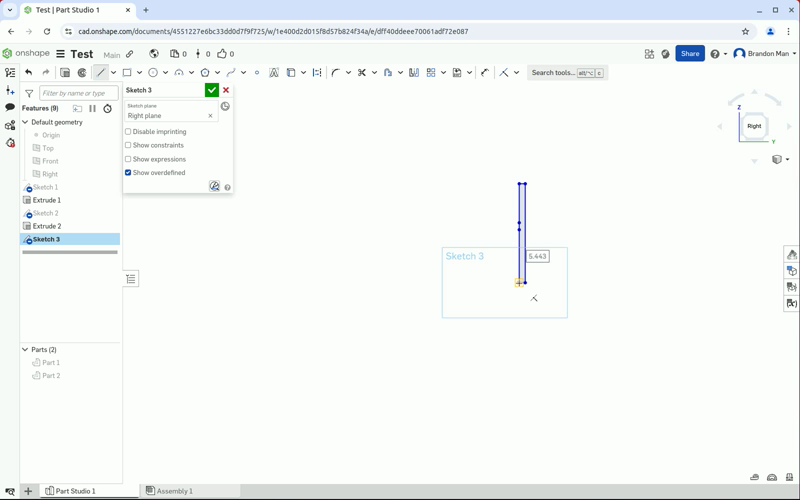
scroll(-6)
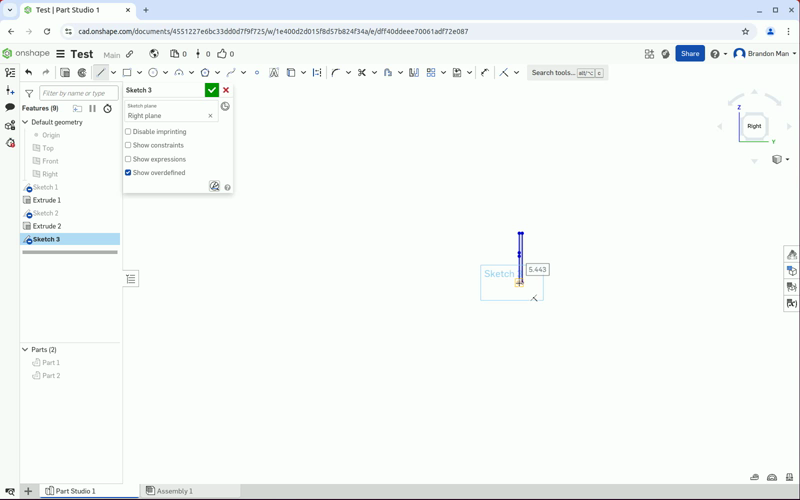
key(esc)
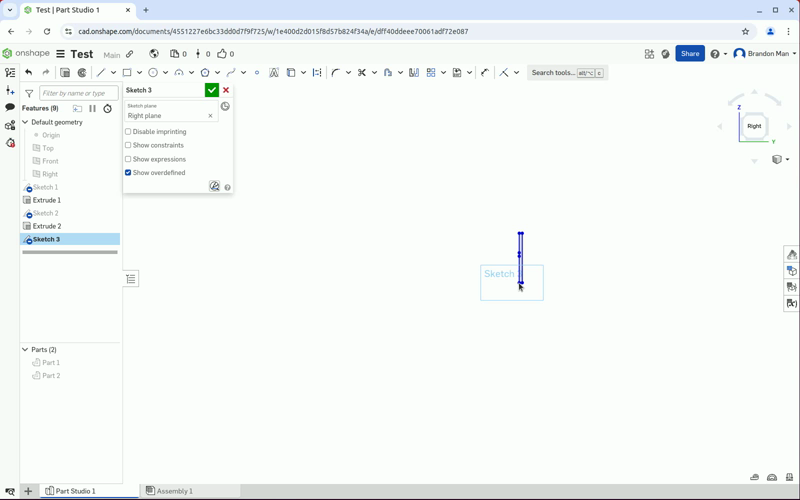
mouse_move(521, 267)
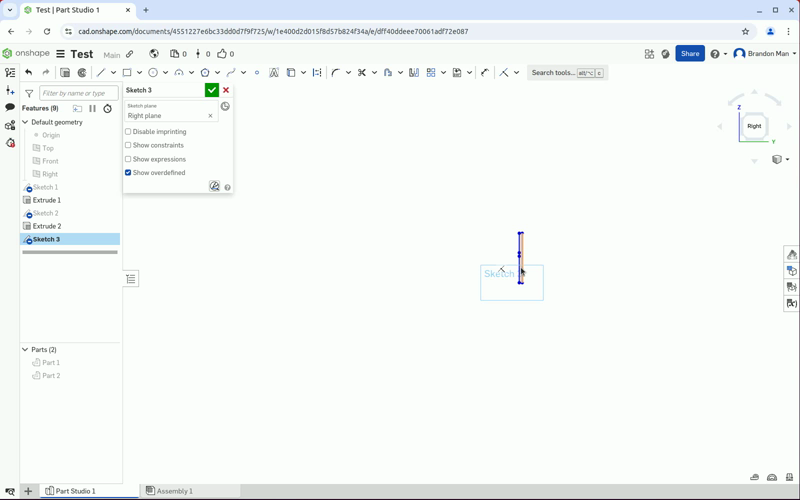
scroll(6)
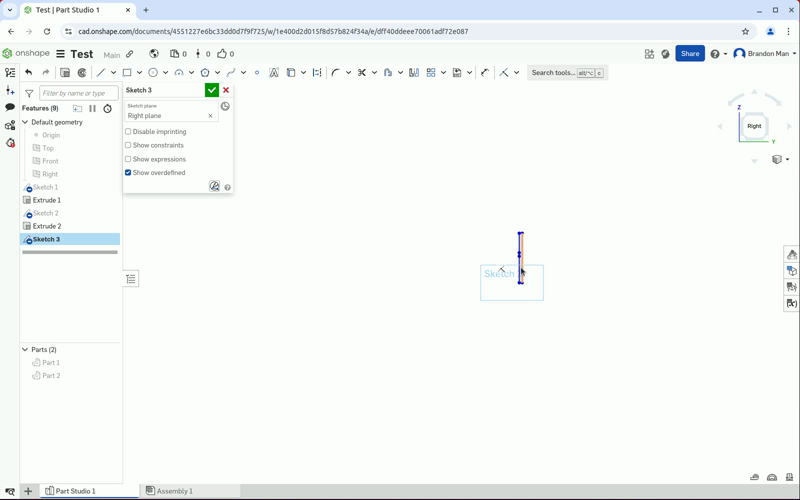
scroll(6)
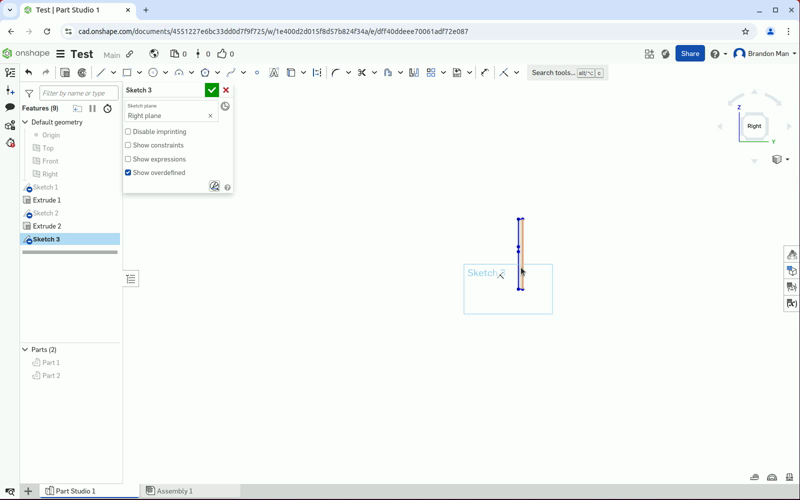
scroll(6)
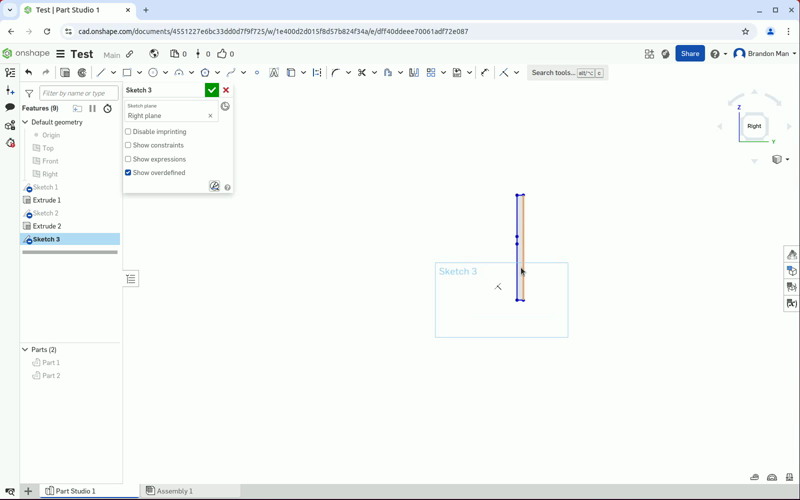
scroll(6)
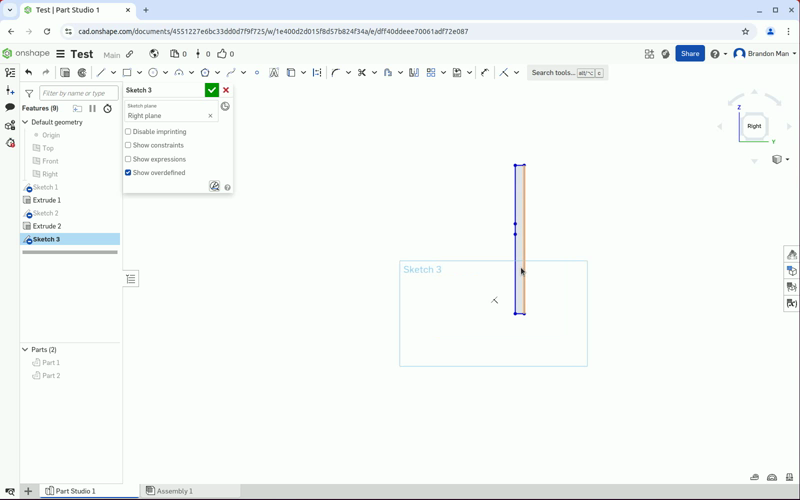
scroll(6)
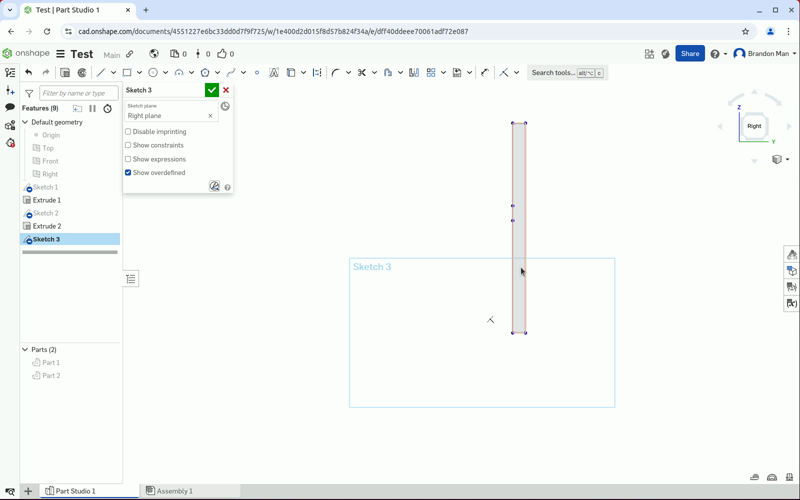
scroll(6)
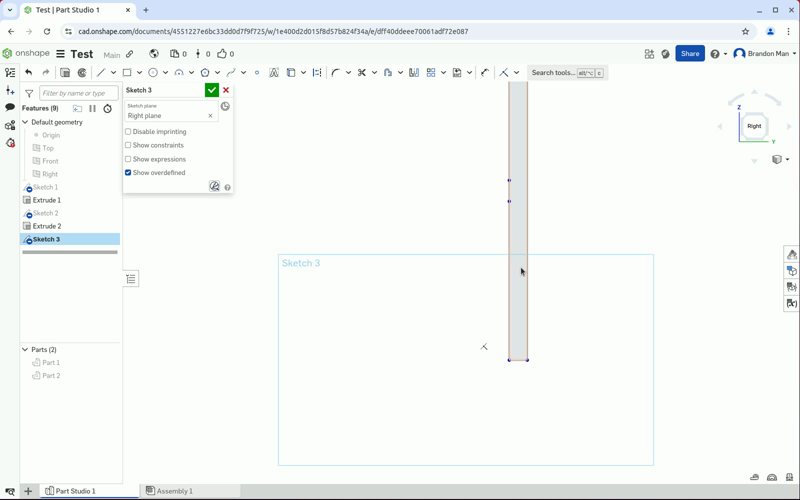
scroll(6)
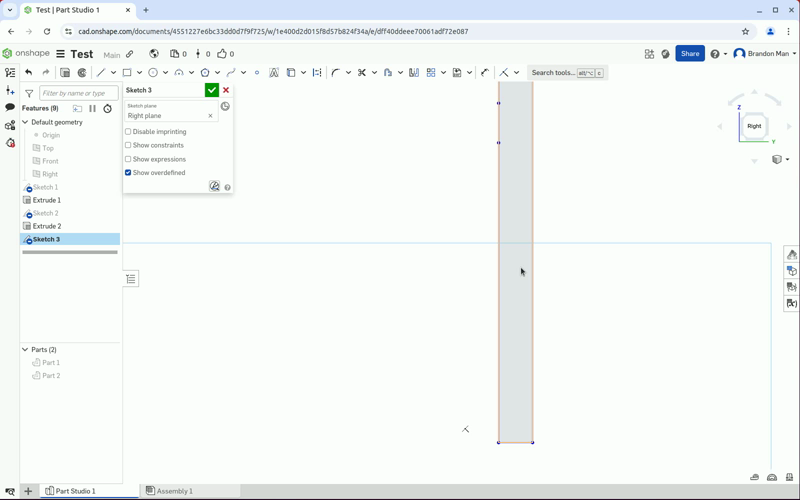
click(521, 267)
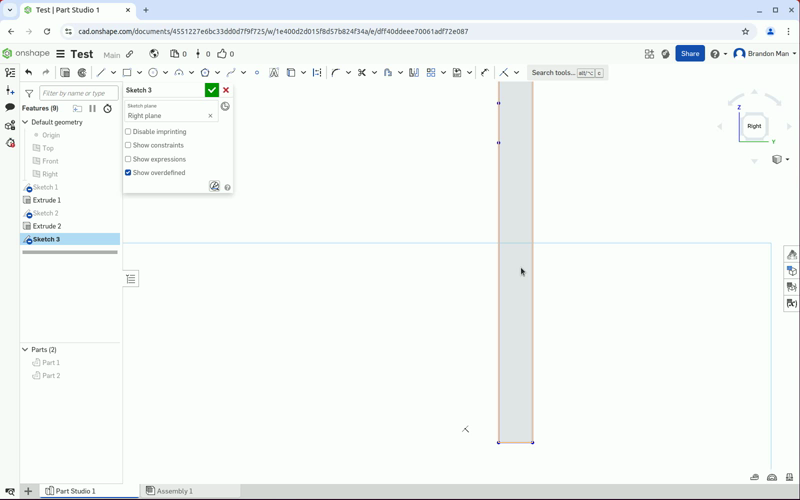
scroll(-6)
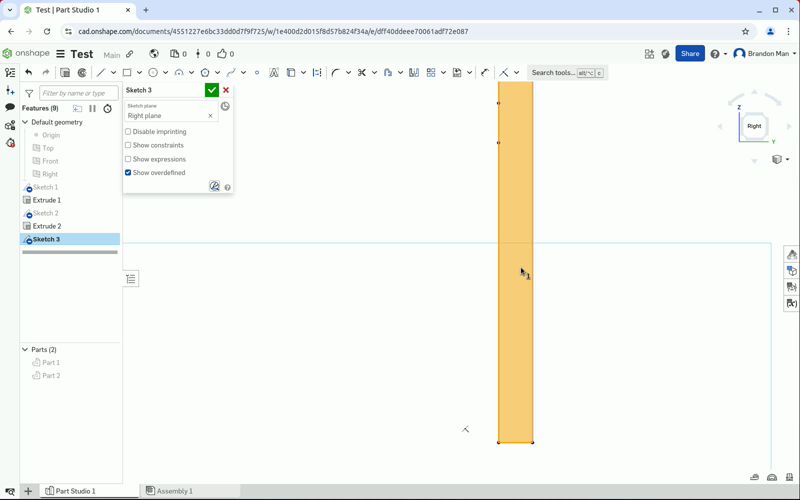
scroll(-6)
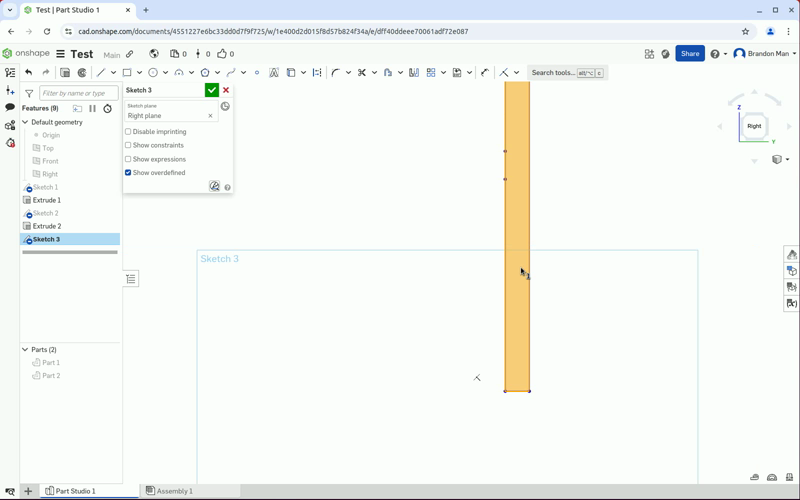
scroll(-6)
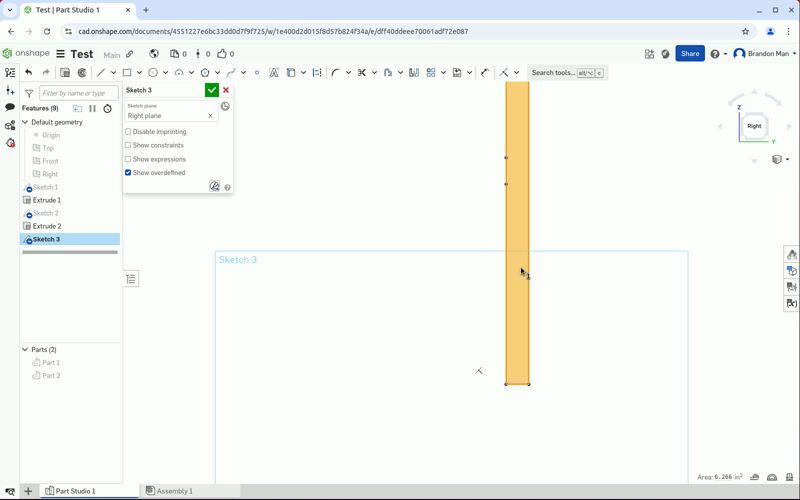
scroll(-6)
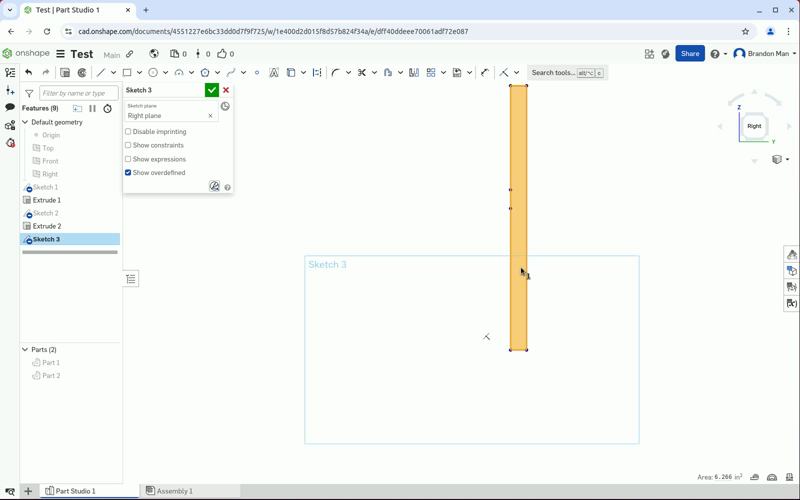
scroll(-6)
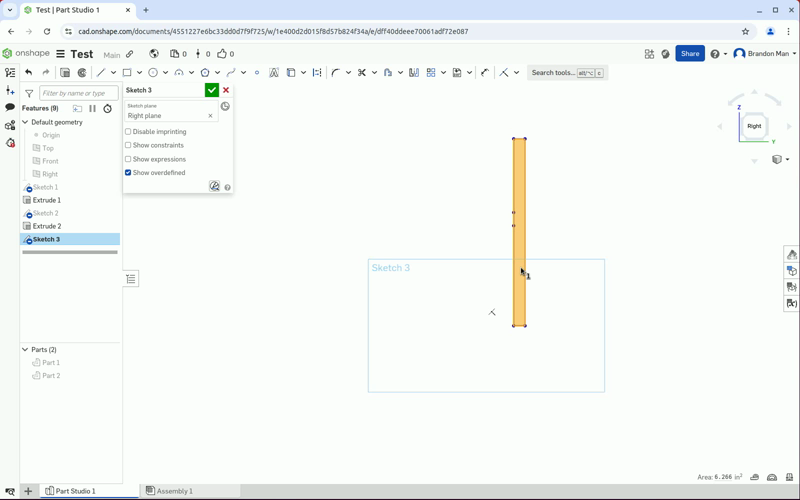
scroll(-6)
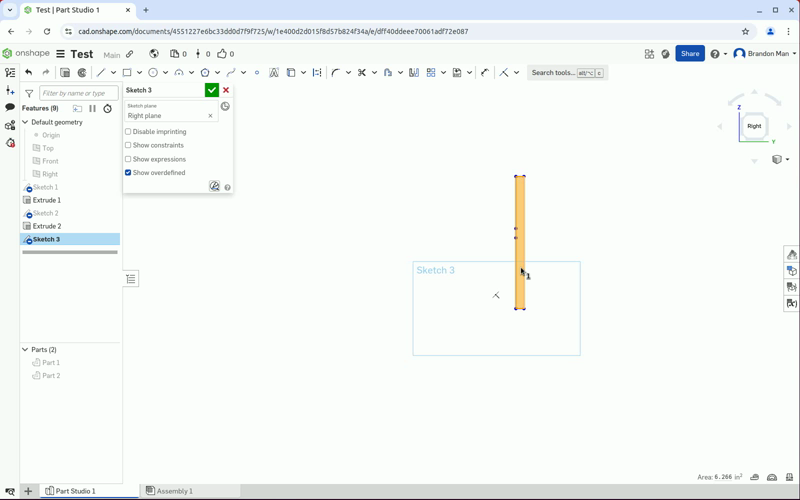
scroll(-6)
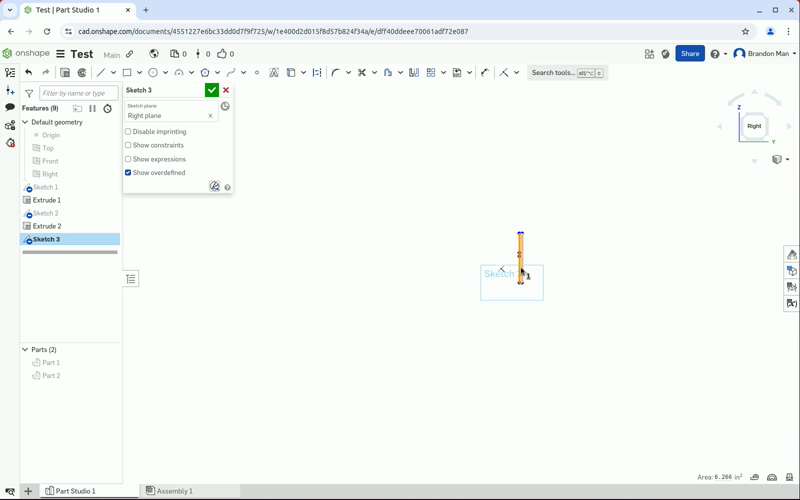
mouse_move(73, 352)
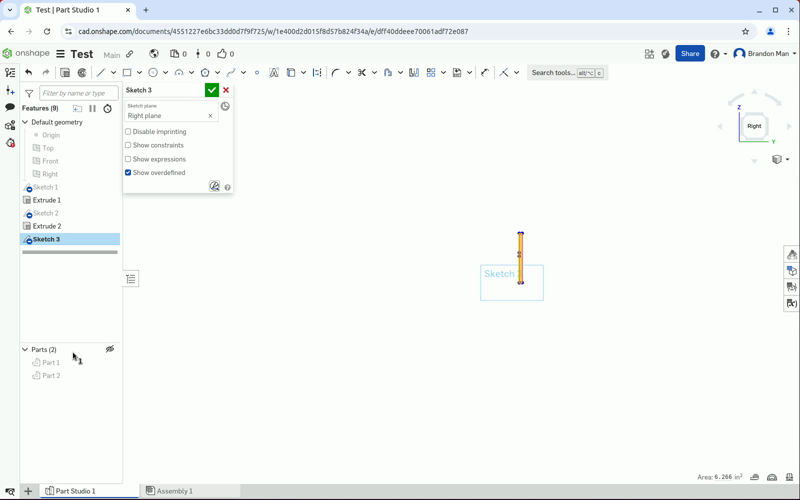
key(shift+y)
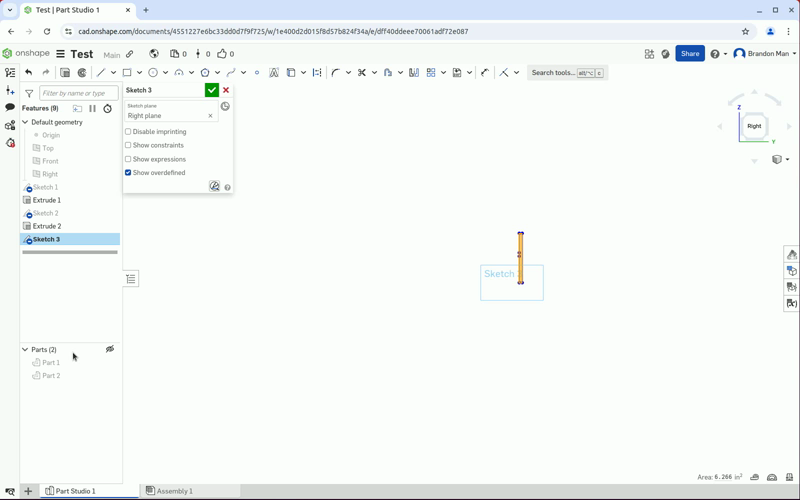
key(shift+e)
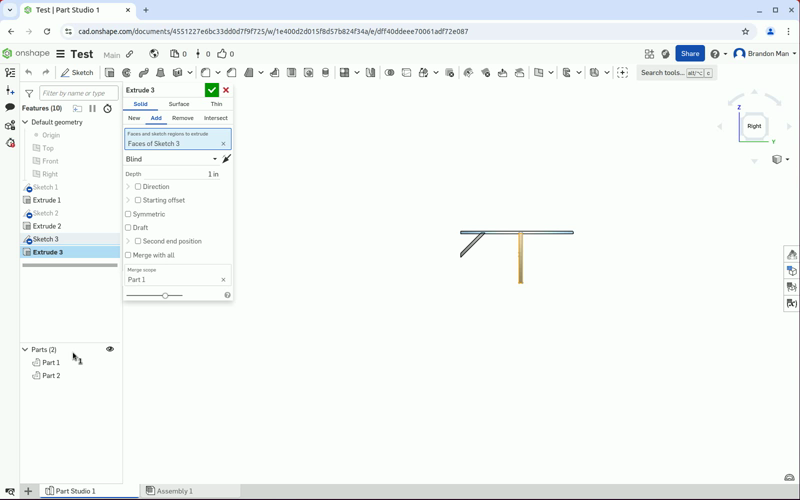
mouse_move(143, 106)
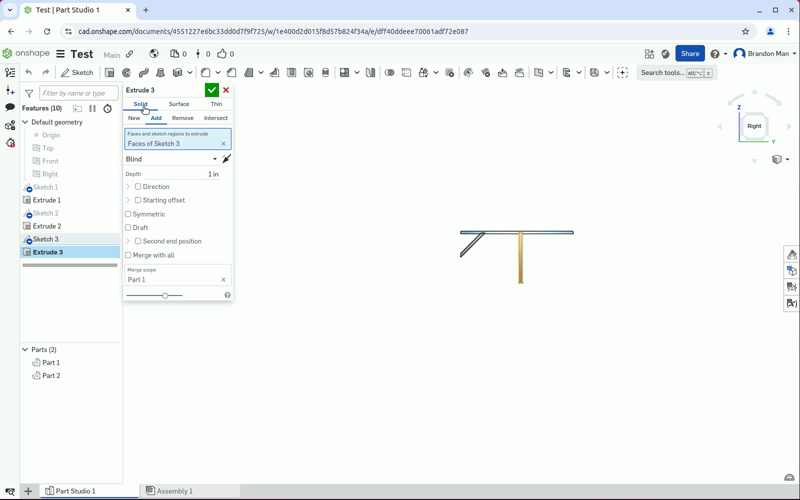
click(143, 106)
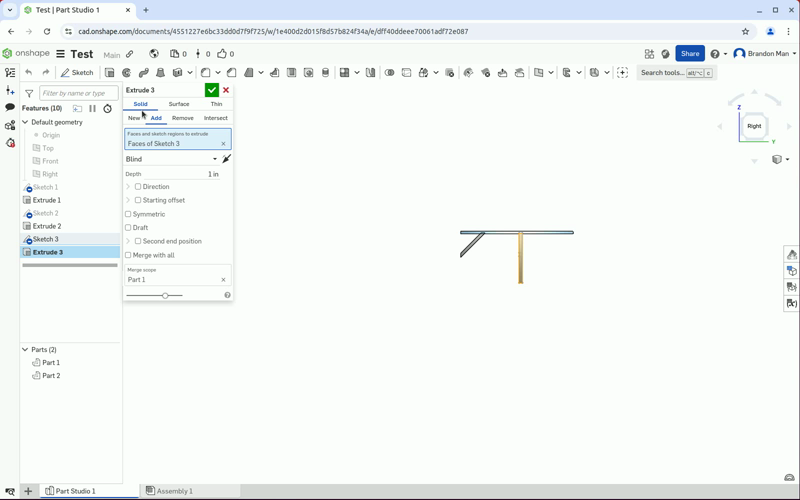
mouse_move(137, 120)
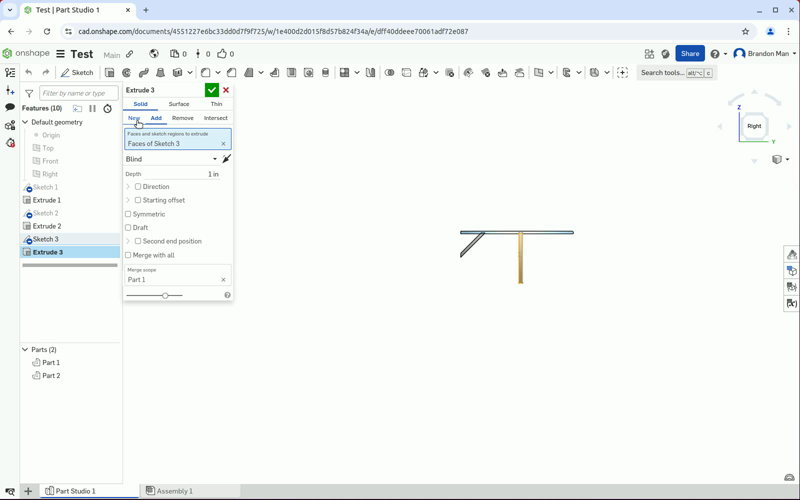
click(137, 120)
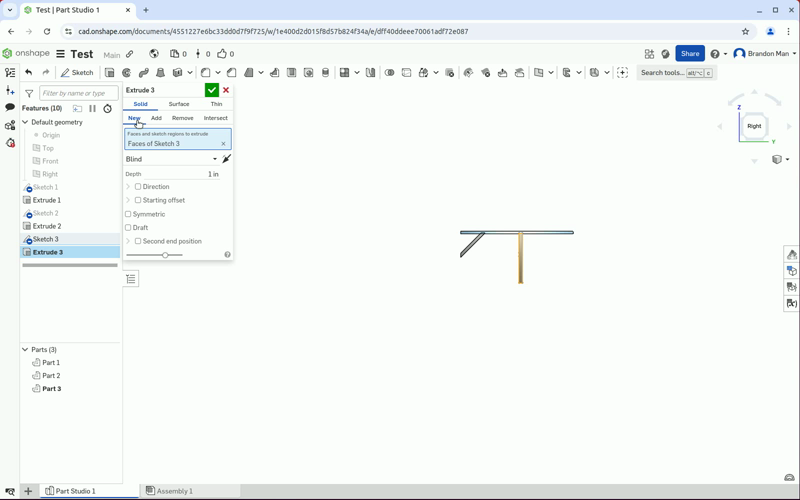
key(tab, 4)
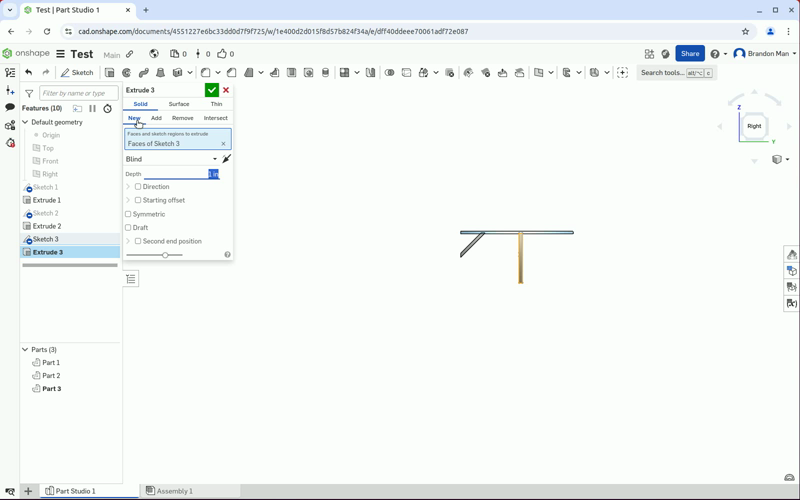
text(0.963)
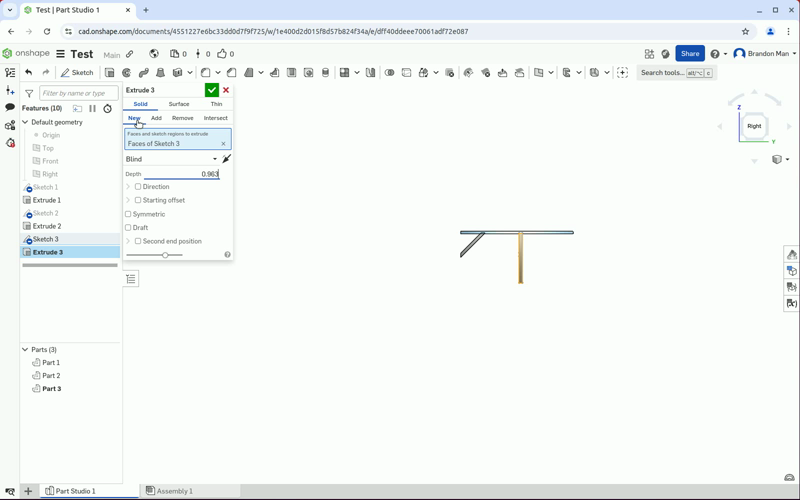
key(enter)
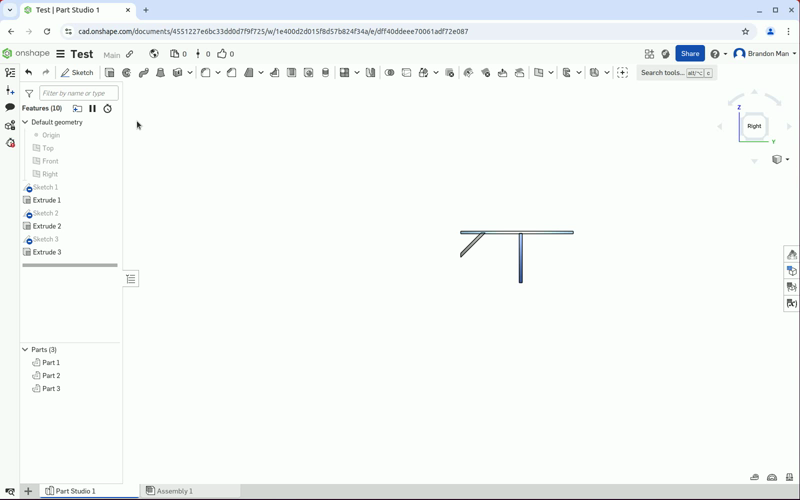
key(shift+h)
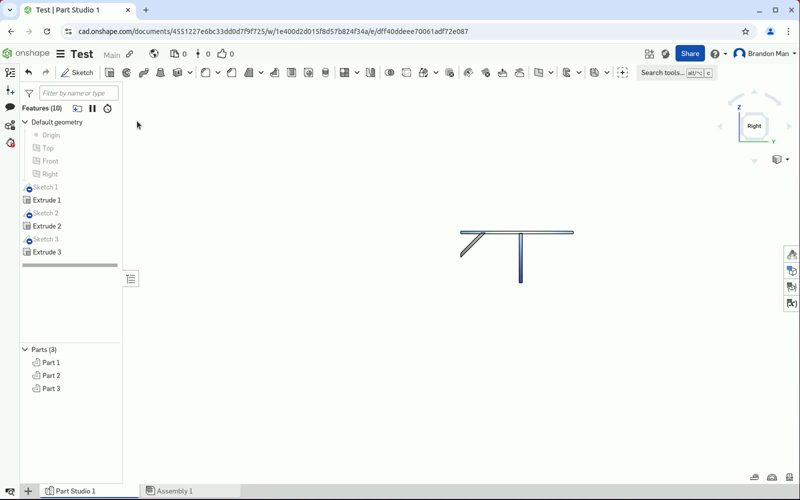
key(shift+h)
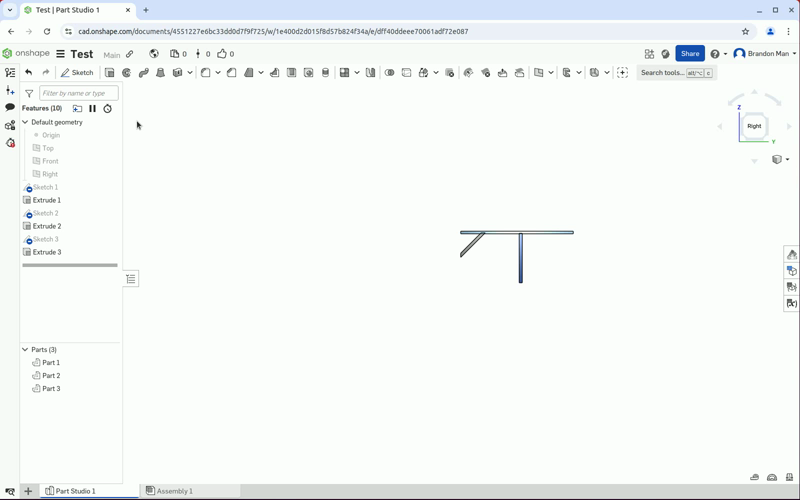
mouse_move(73, 189)
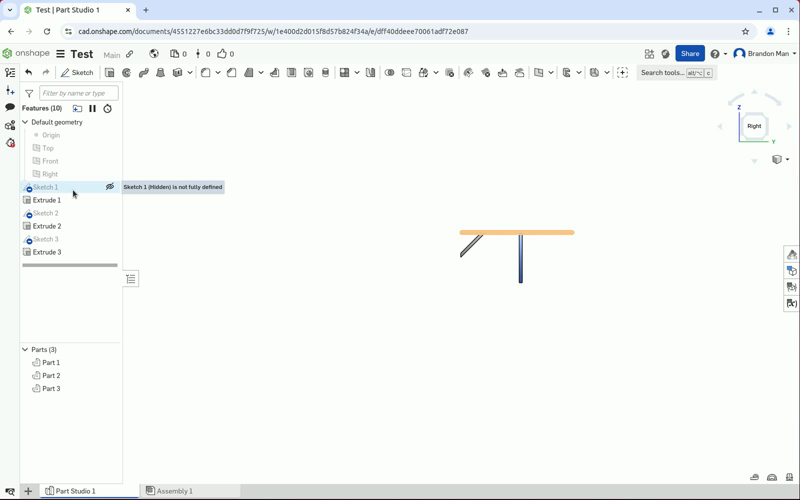
click(73, 189)
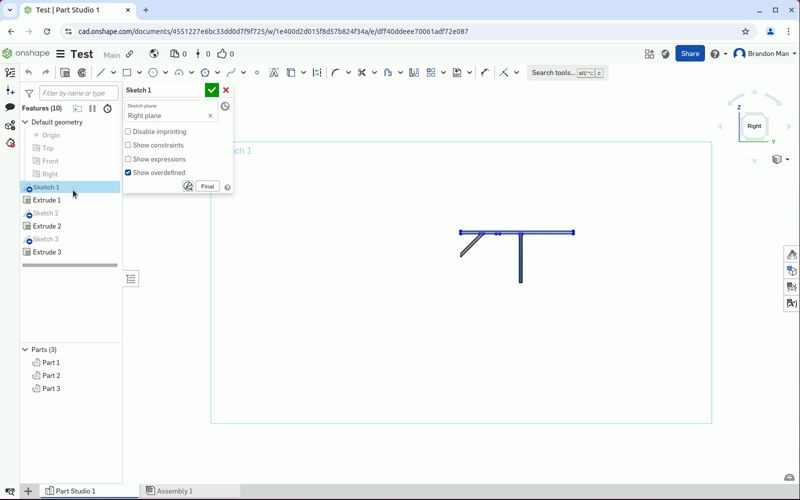
mouse_move(229, 92)
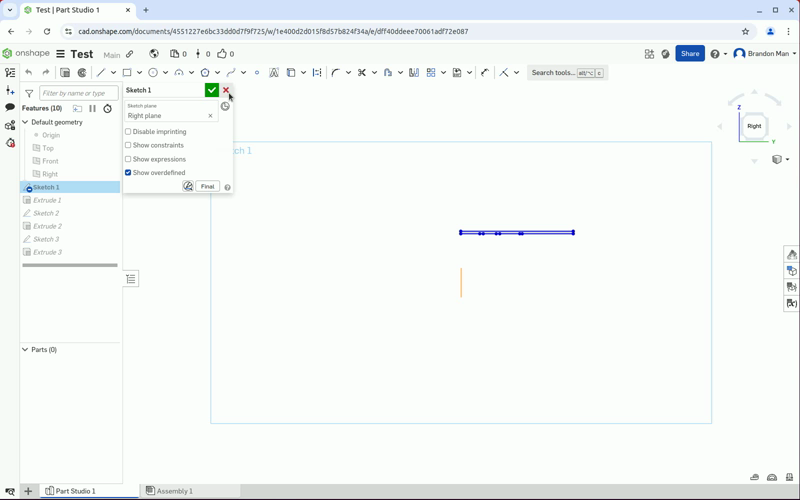
click(229, 92)
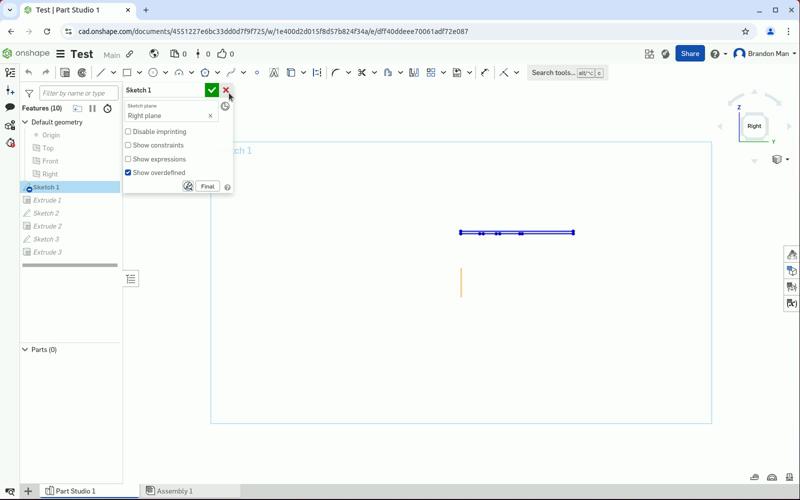
key(shift+s)
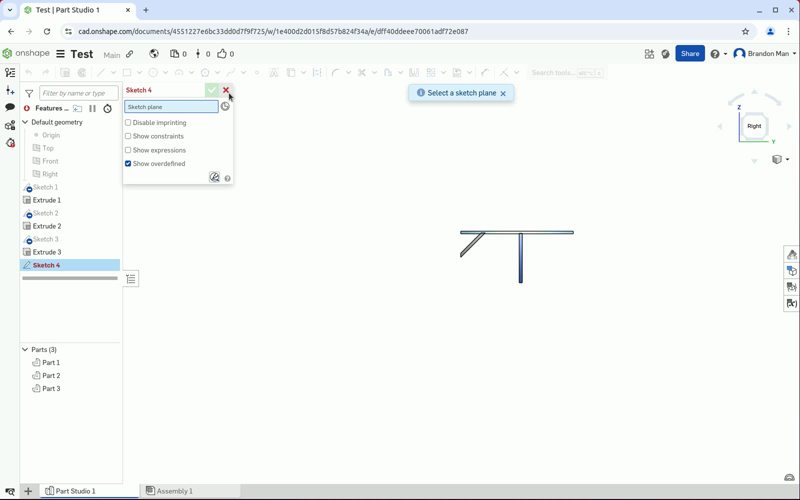
mouse_move(73, 176)
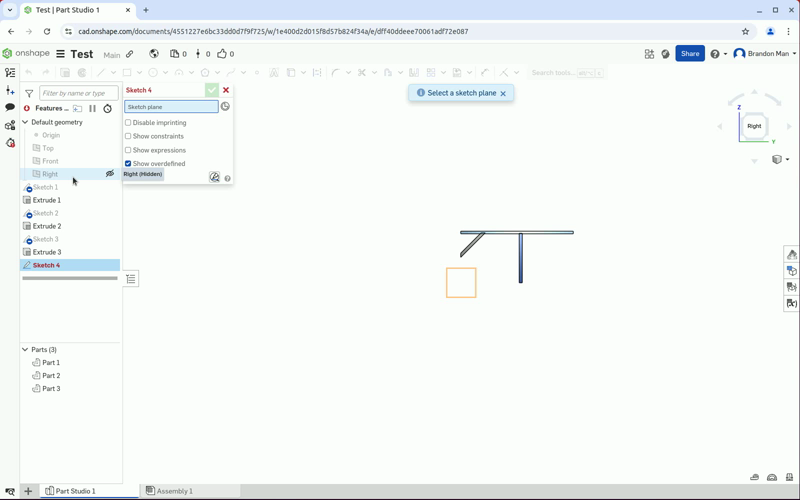
click(73, 176)
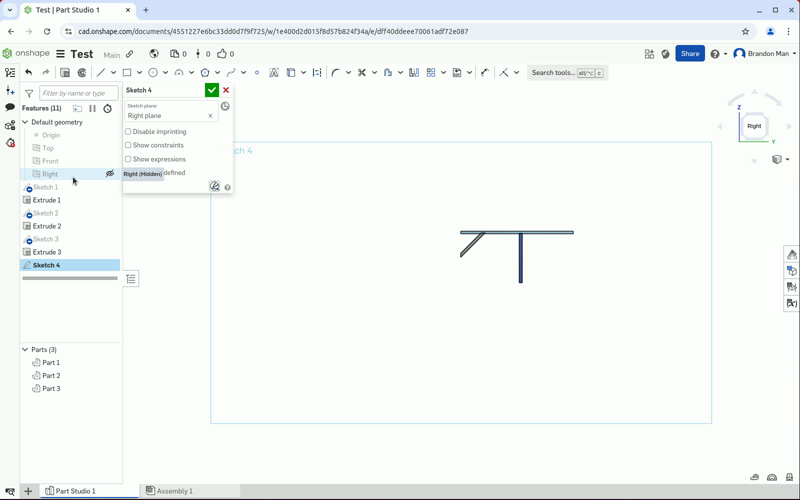
mouse_move(73, 352)
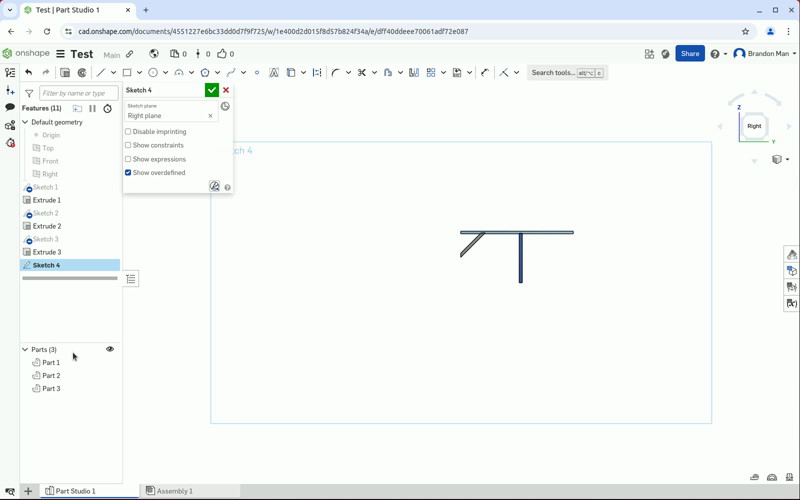
key(y)
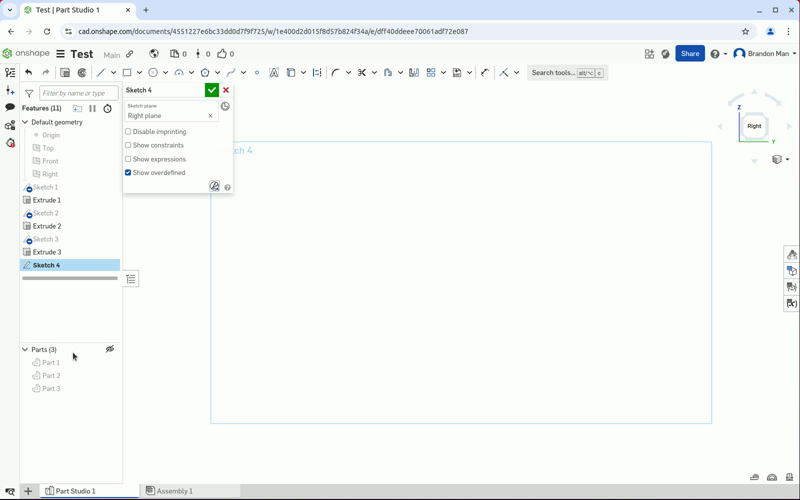
key(l)
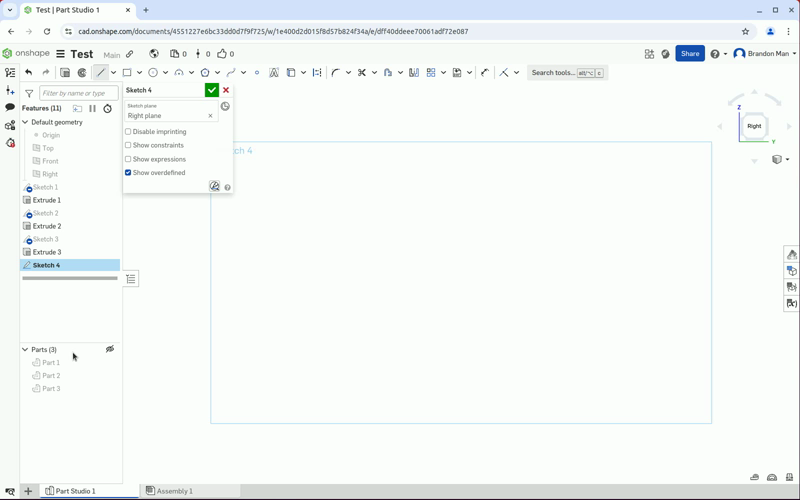
key_down(shift)
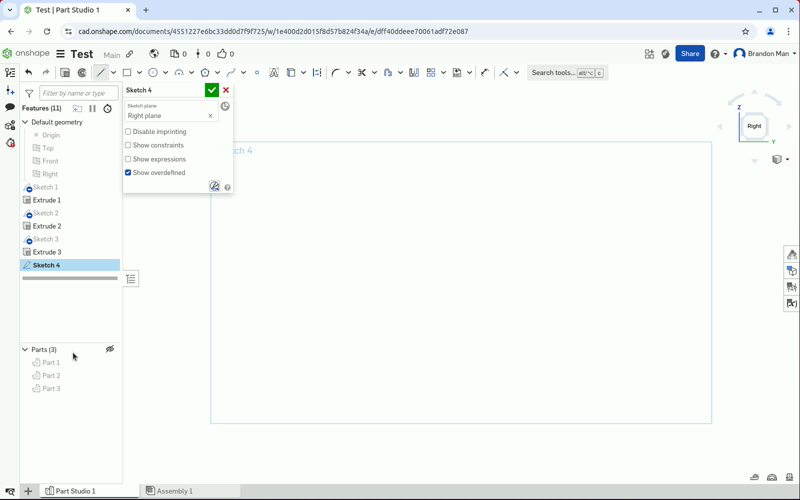
mouse_move(497, 233)
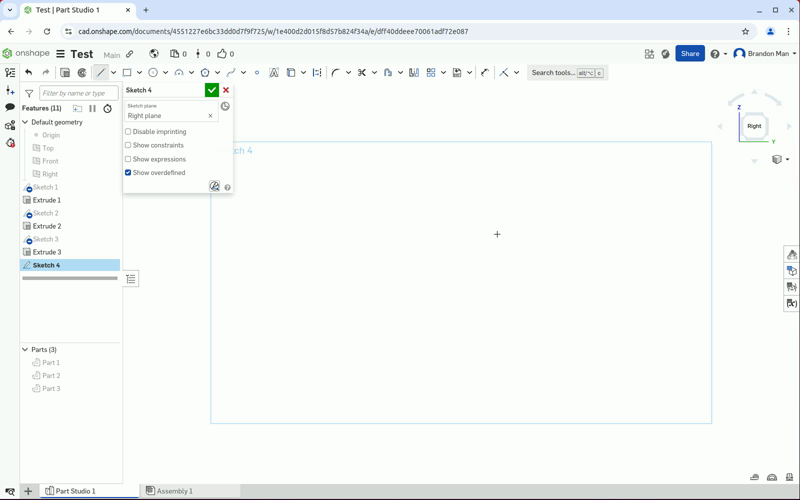
click(497, 233)
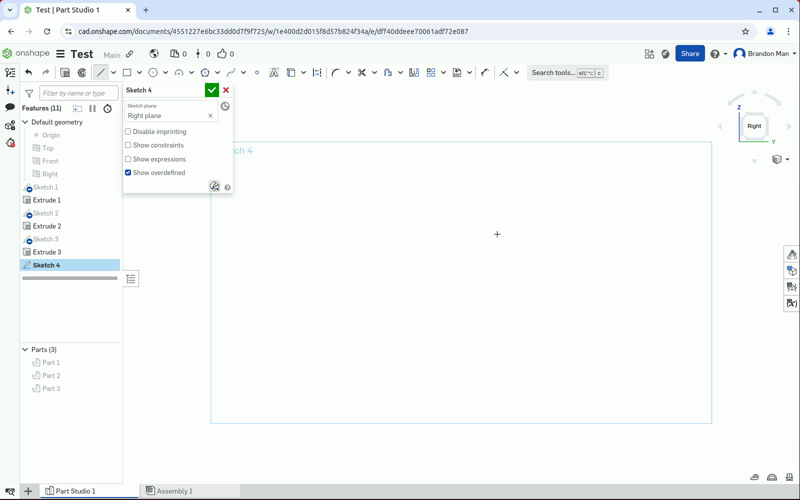
key_up(shift)
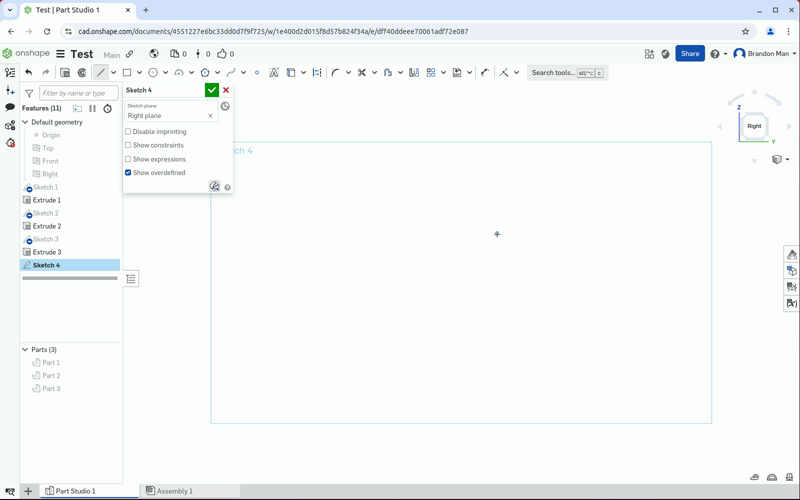
key_down(shift)
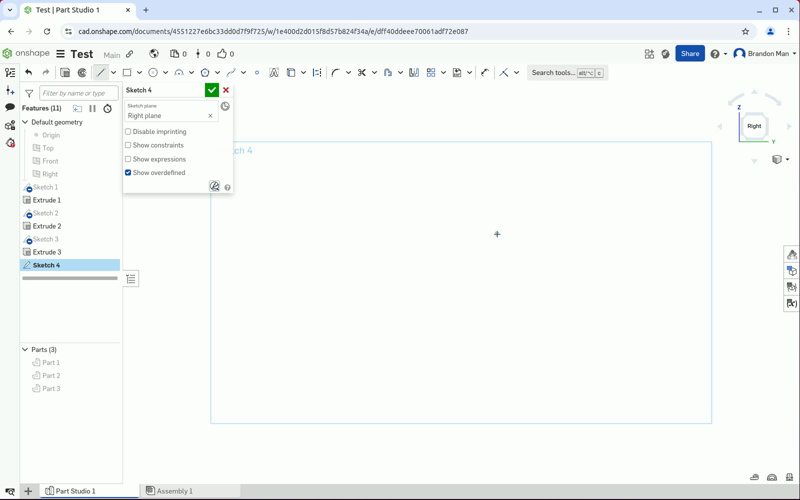
mouse_move(527, 233)
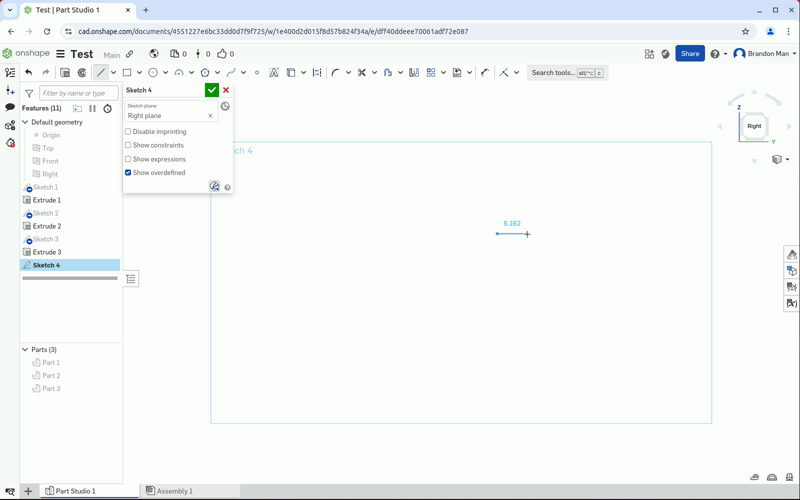
mouse_move(521, 258)
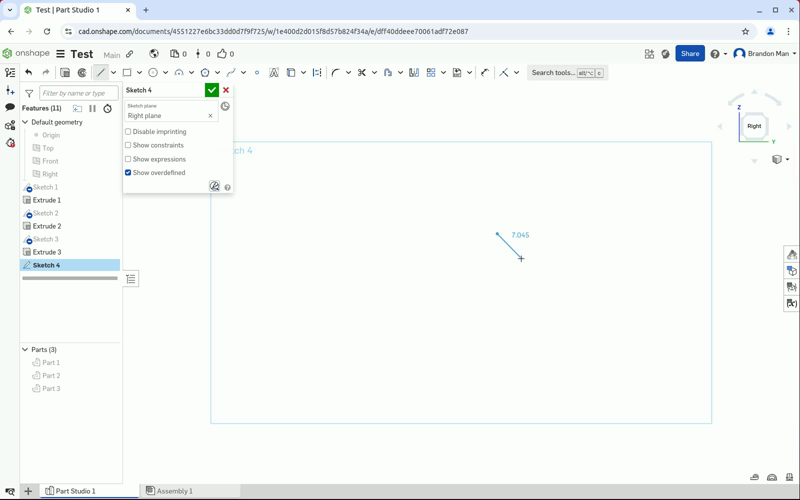
click(521, 258)
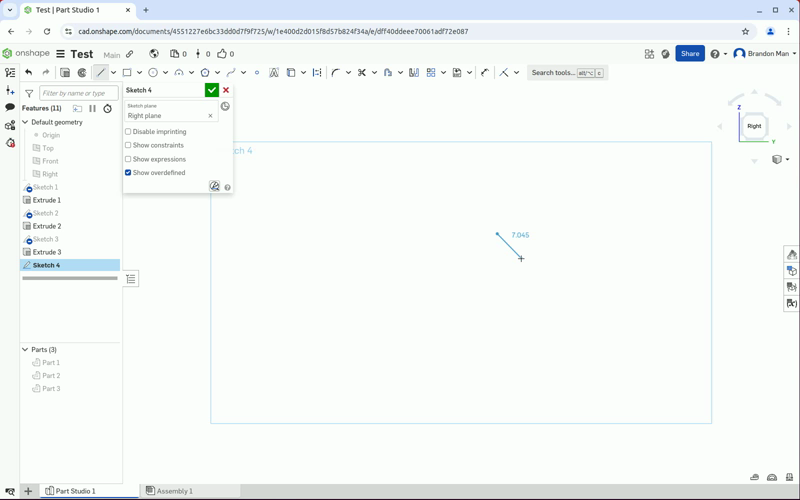
key_up(shift)
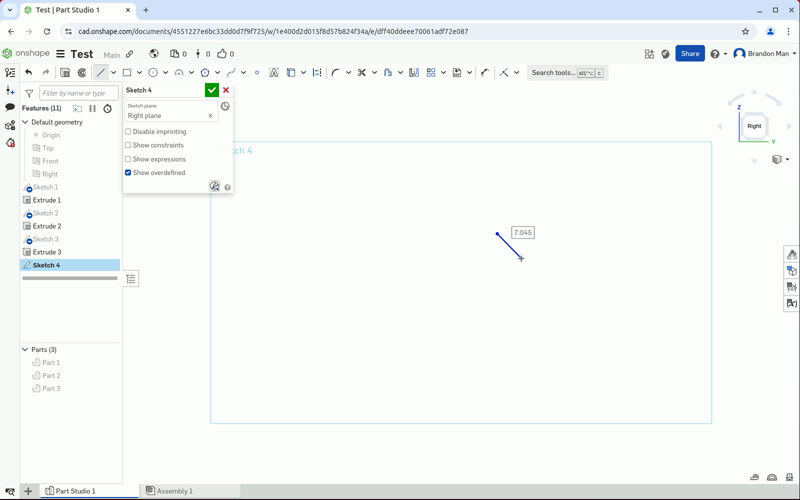
key_down(shift)
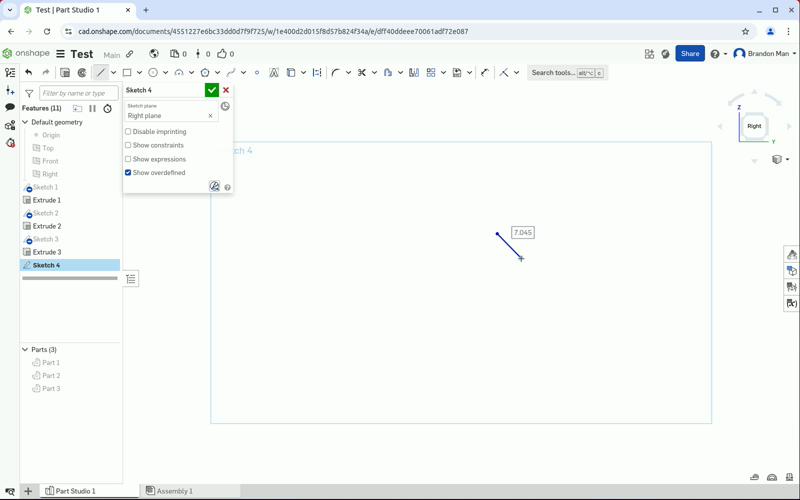
mouse_move(551, 258)
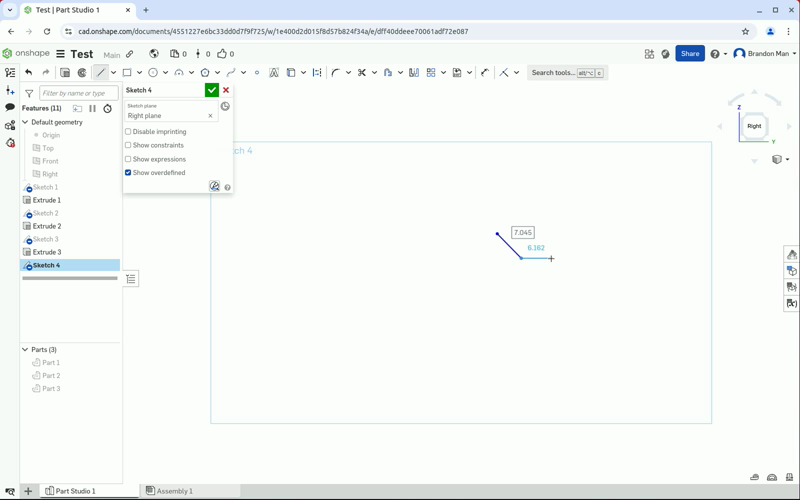
mouse_move(521, 254)
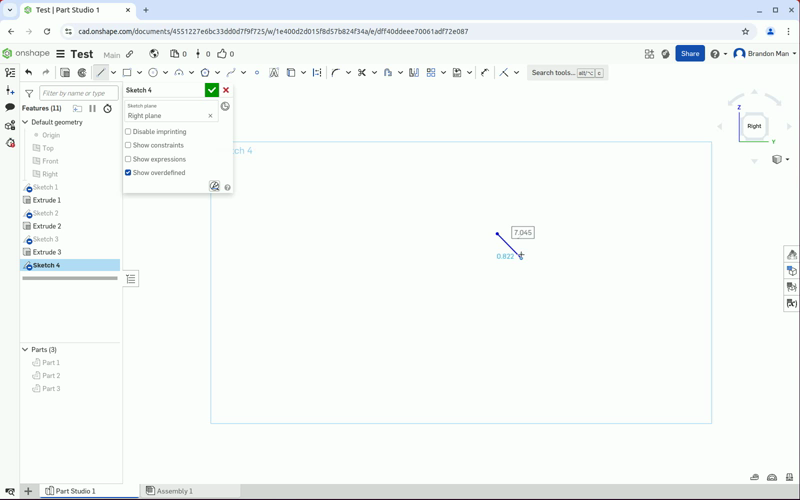
scroll(6)
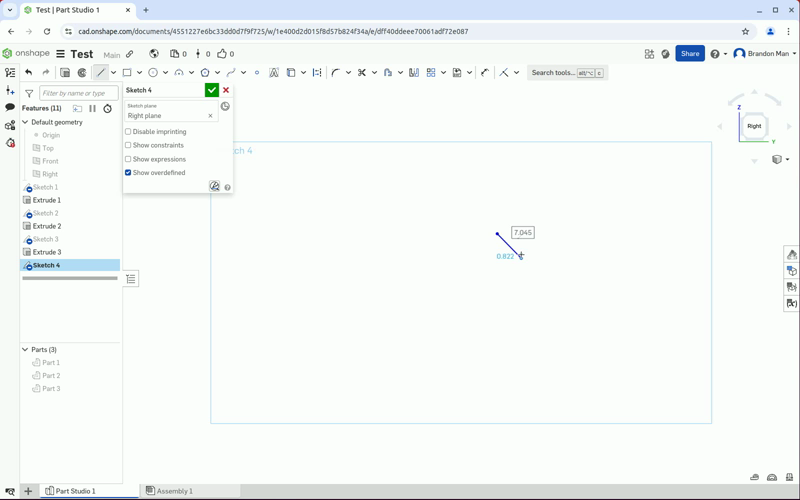
scroll(6)
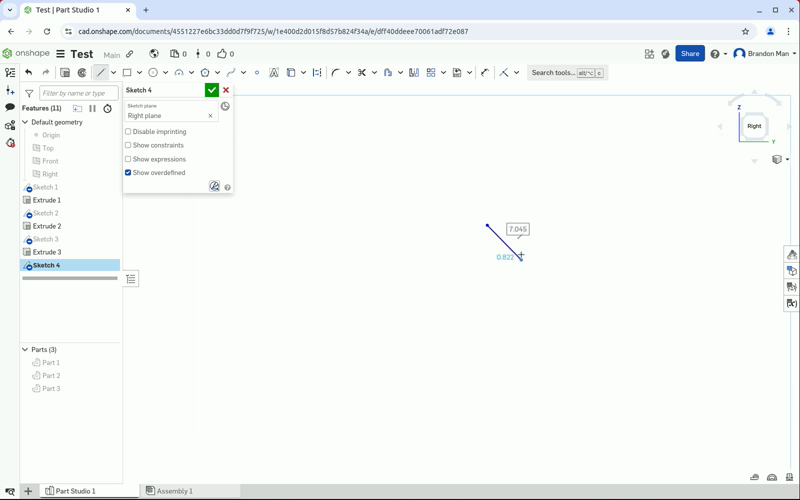
scroll(6)
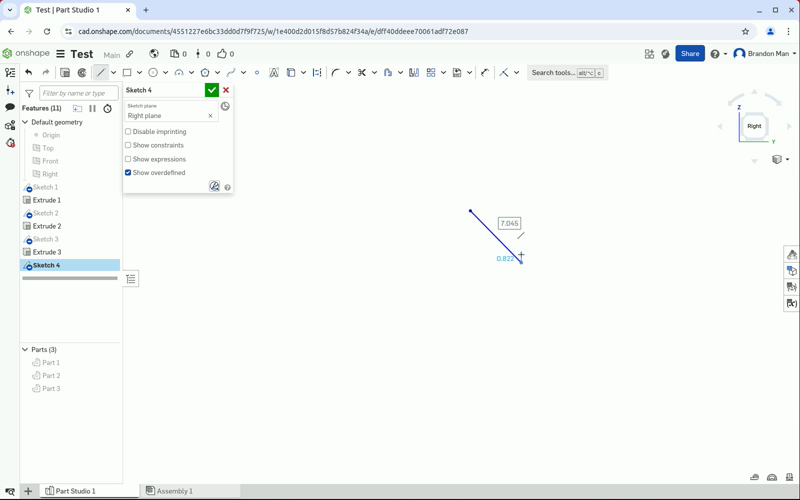
scroll(6)
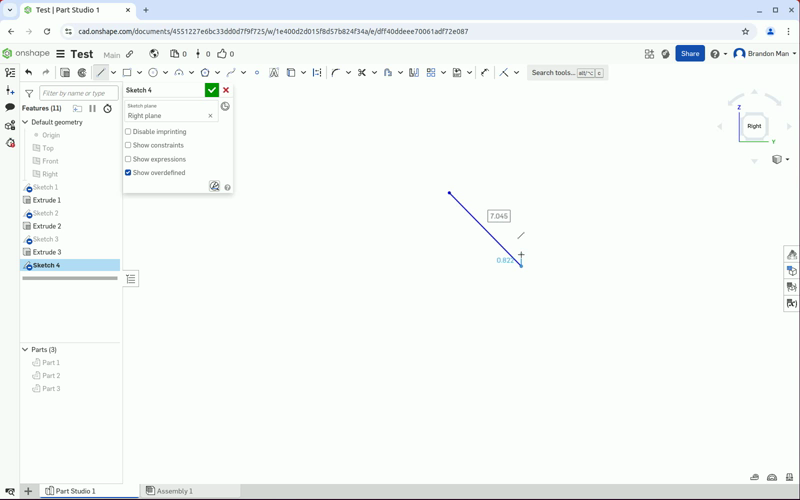
scroll(6)
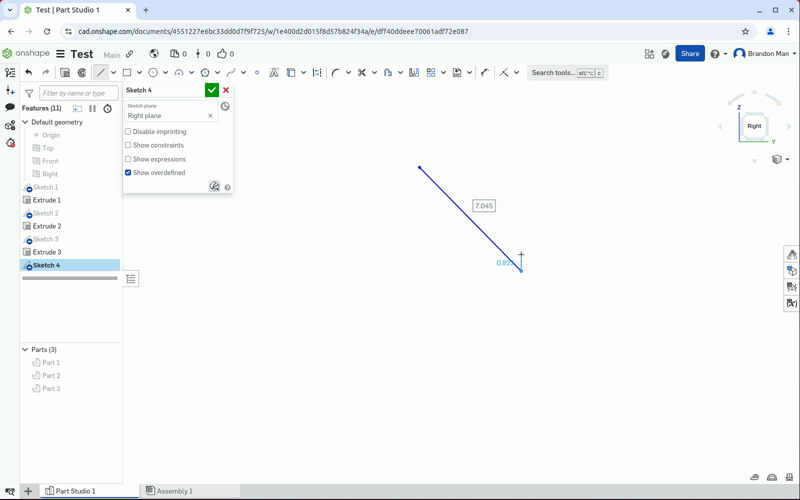
scroll(6)
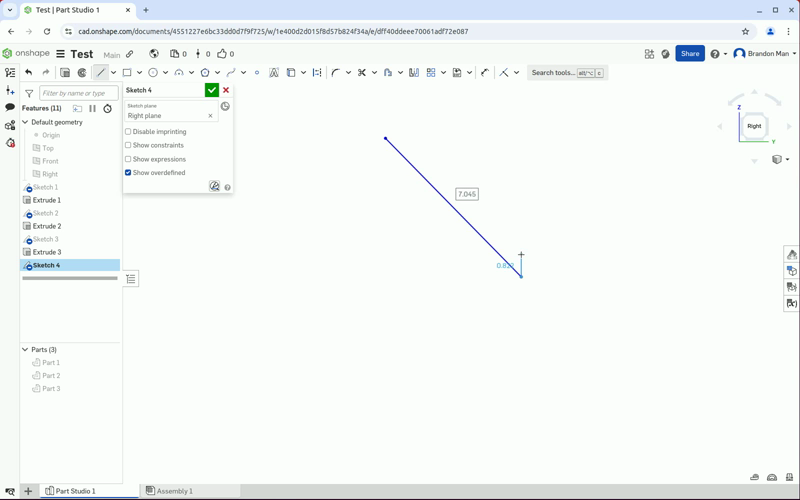
scroll(6)
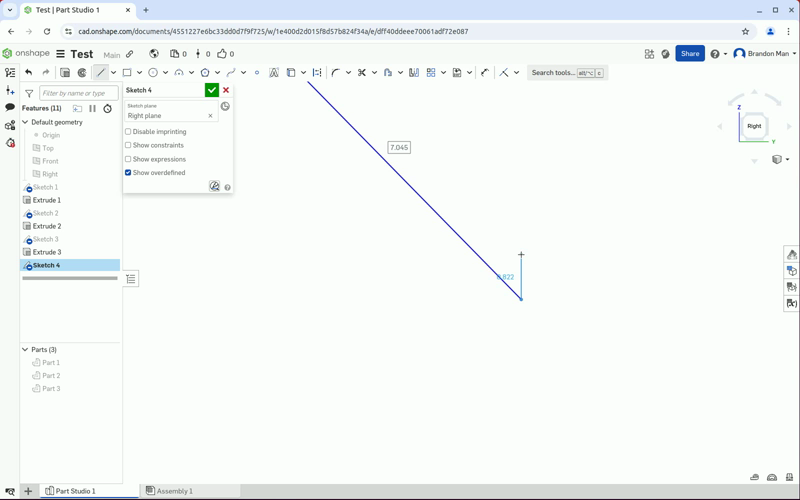
click(521, 254)
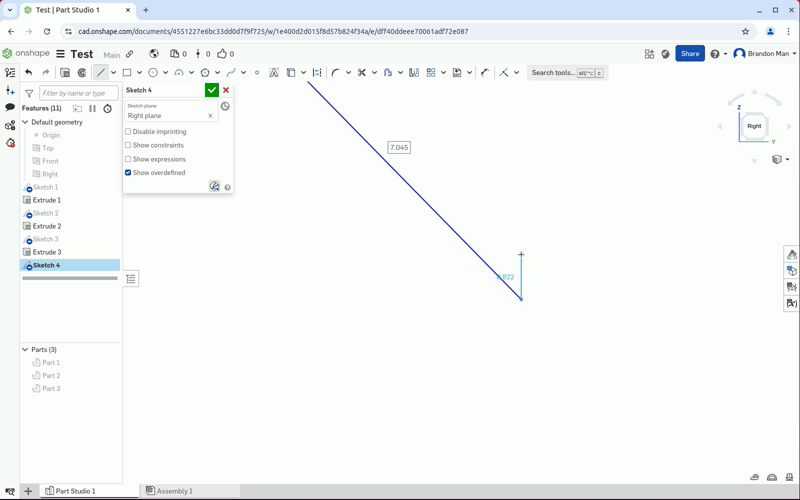
scroll(-6)
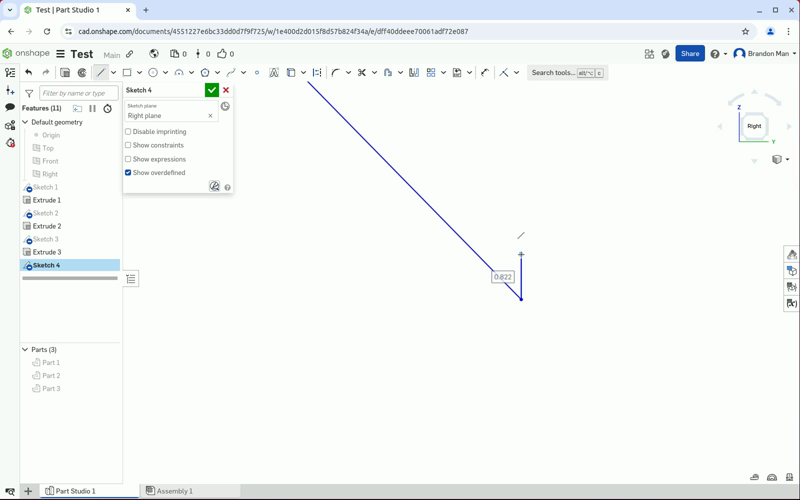
scroll(-6)
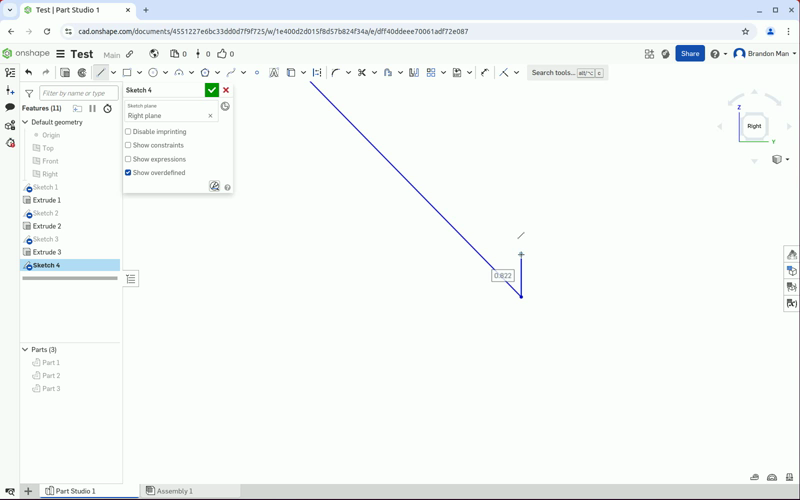
scroll(-6)
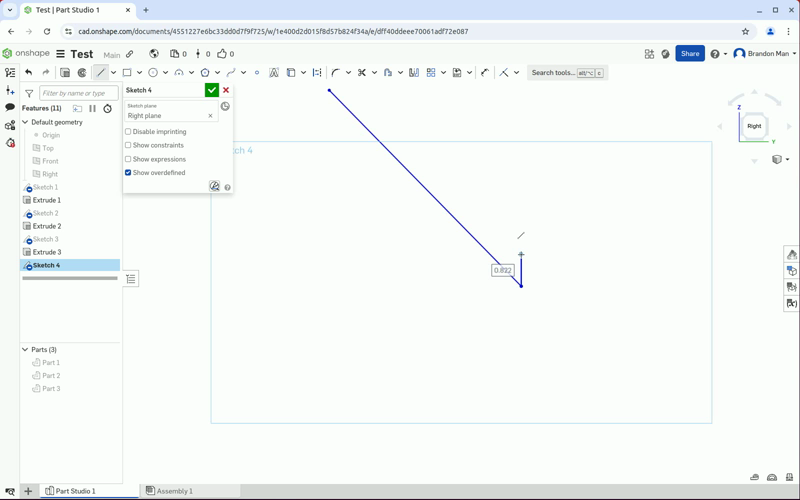
scroll(-6)
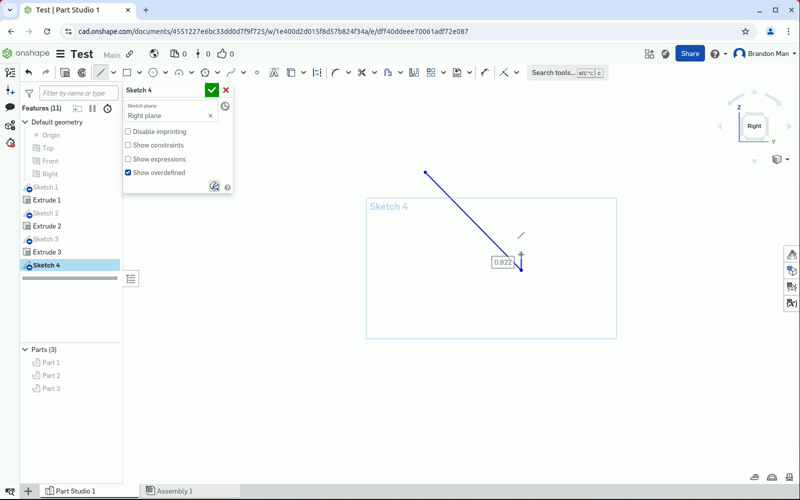
scroll(-6)
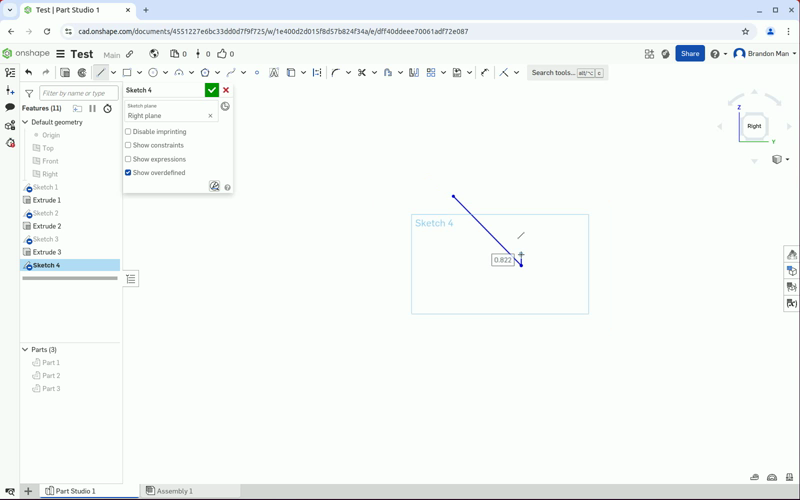
scroll(-6)
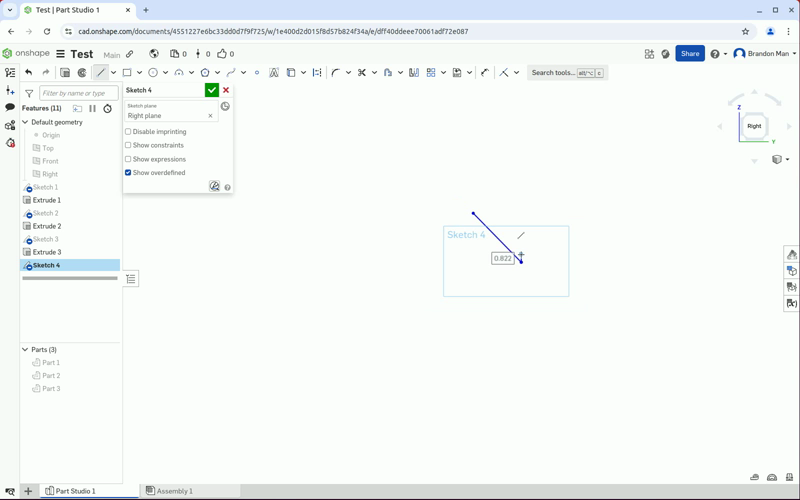
scroll(-6)
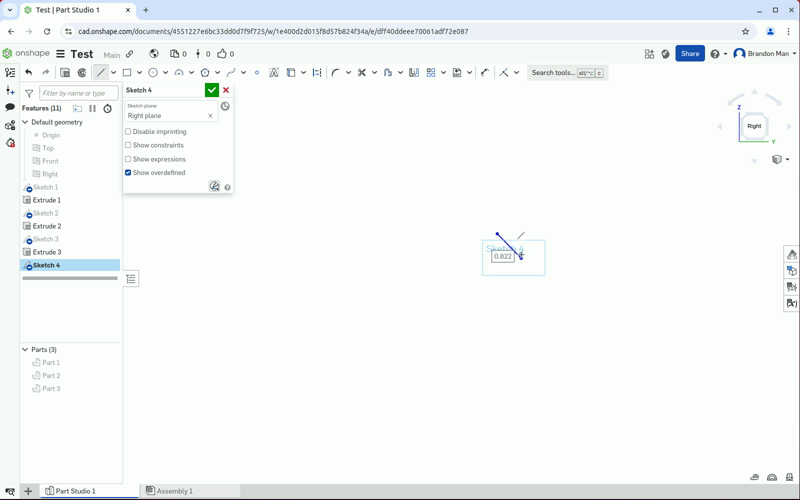
key_up(shift)
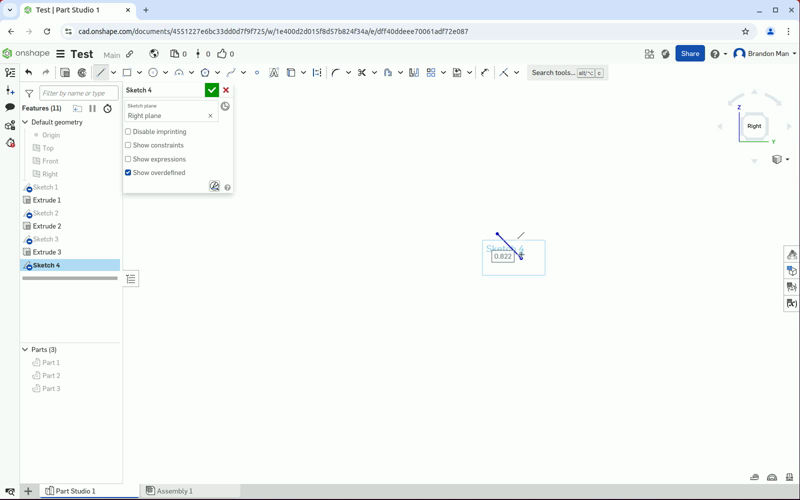
key_down(shift)
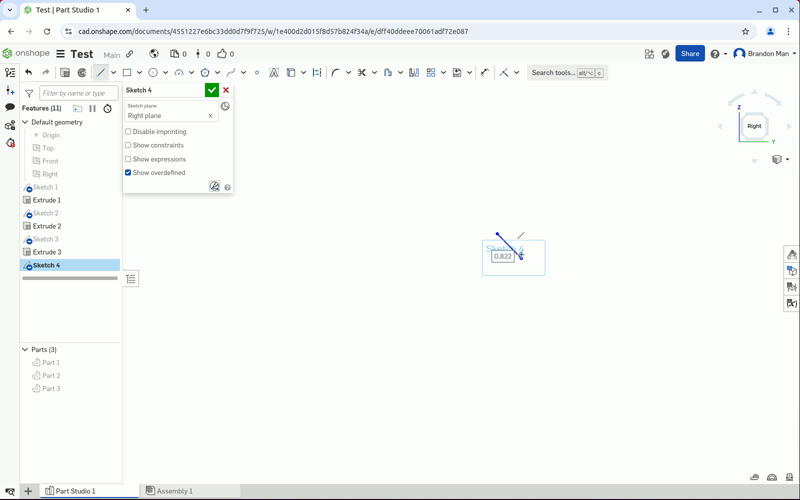
mouse_move(551, 254)
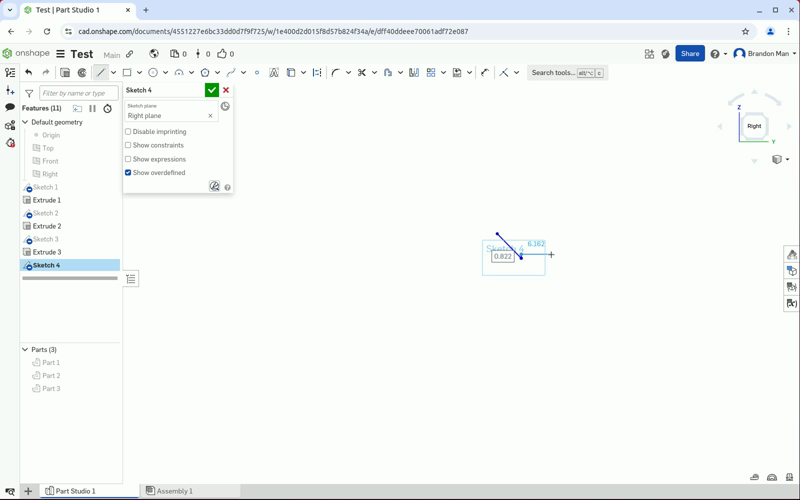
mouse_move(501, 233)
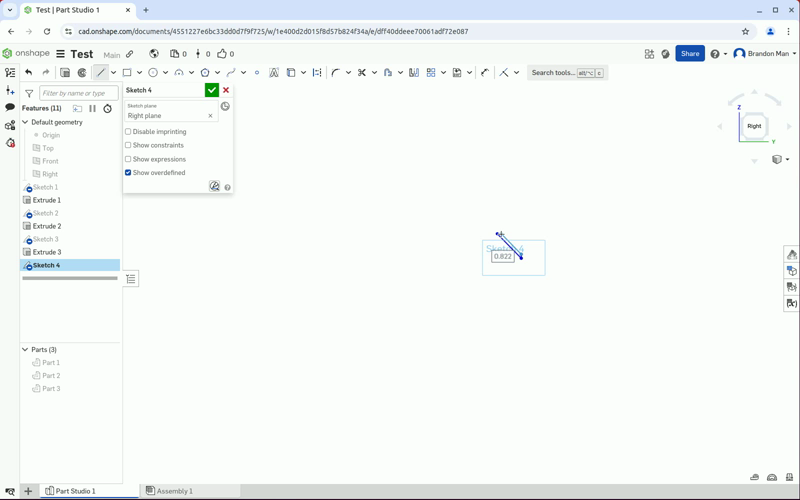
scroll(6)
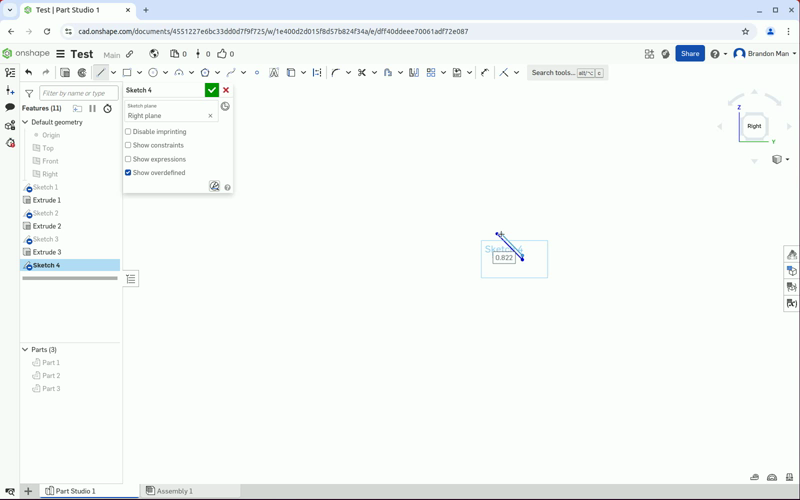
scroll(6)
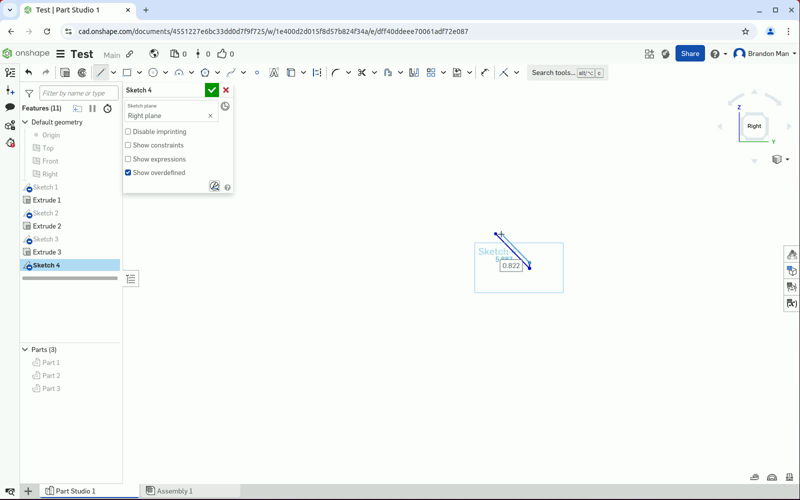
scroll(6)
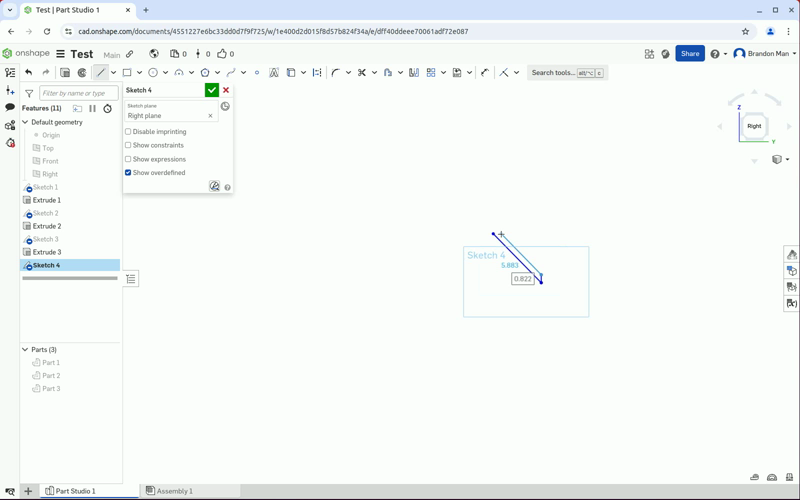
scroll(6)
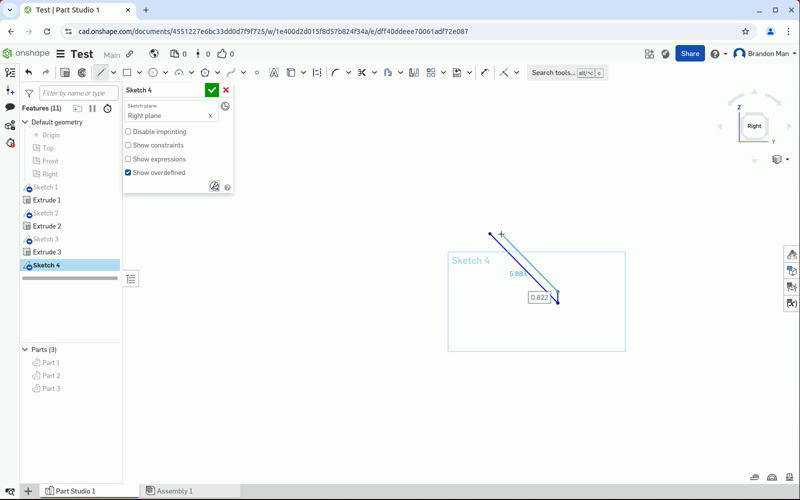
scroll(6)
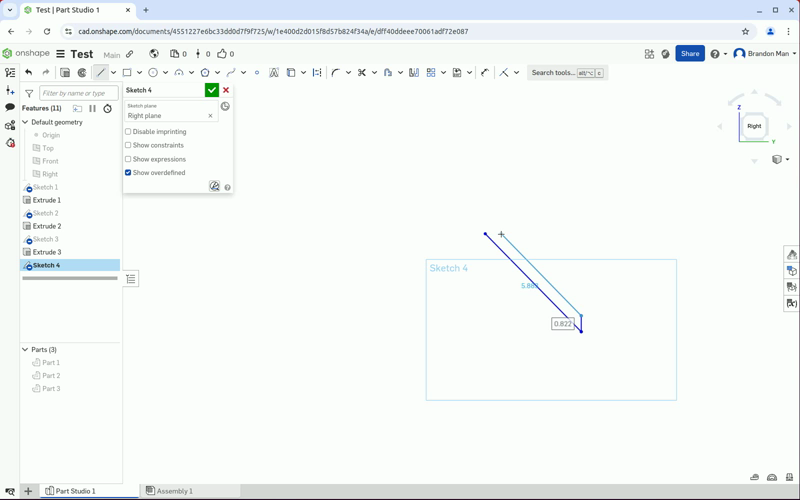
scroll(6)
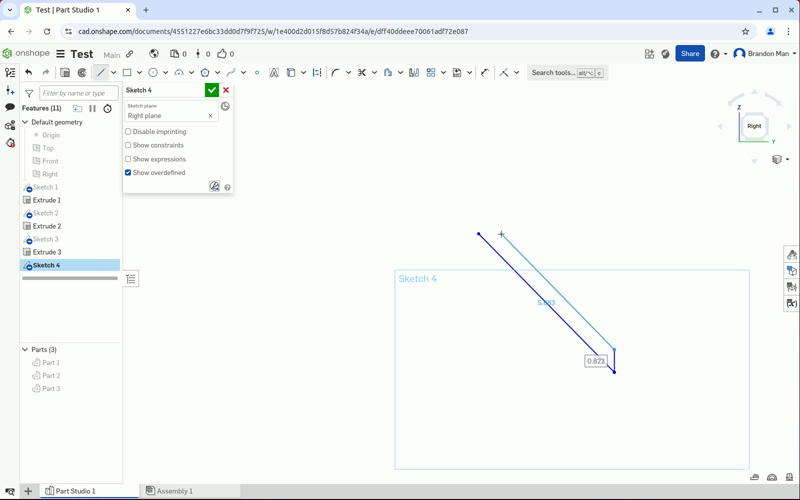
scroll(6)
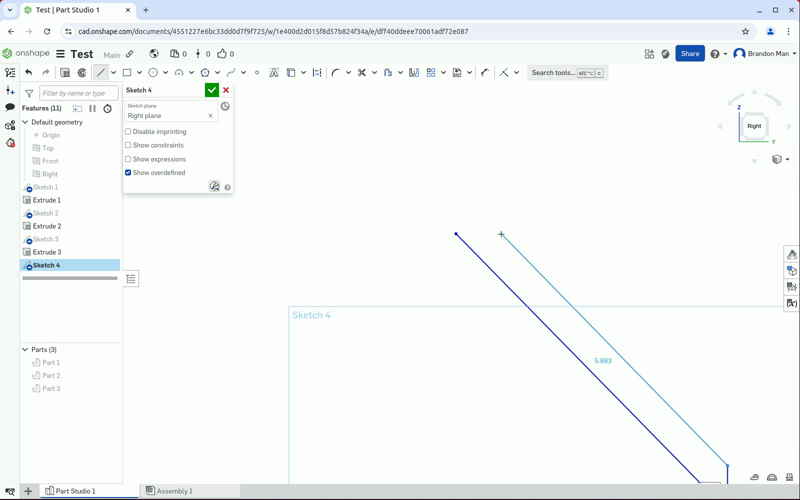
click(501, 233)
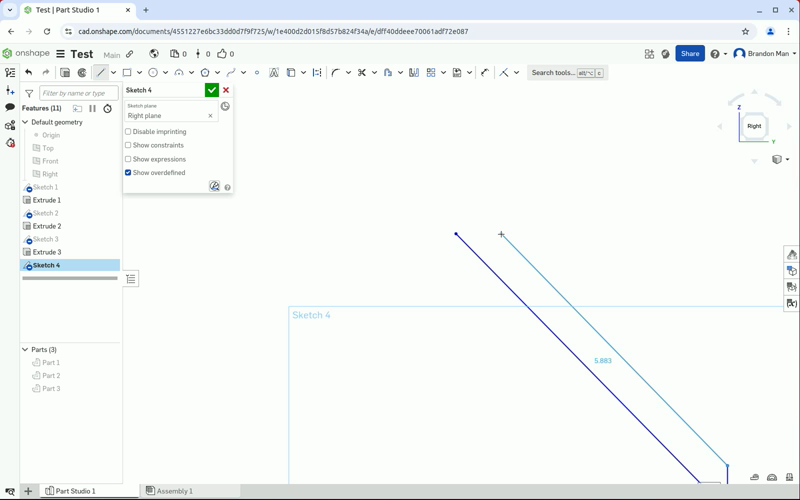
scroll(-6)
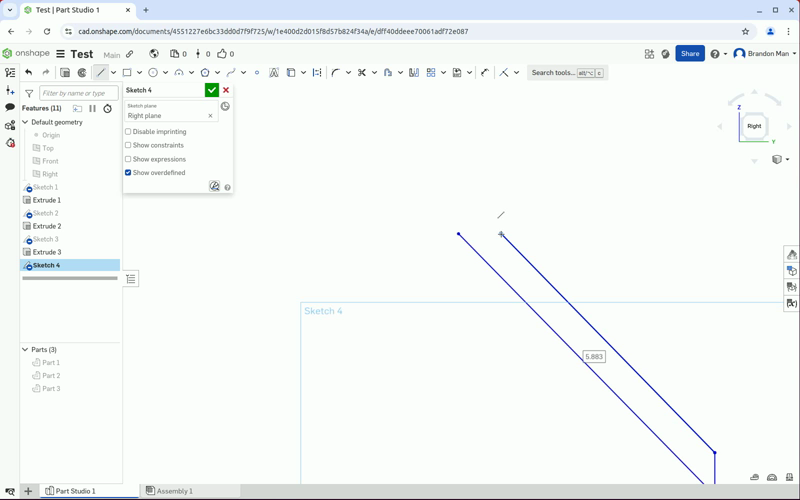
scroll(-6)
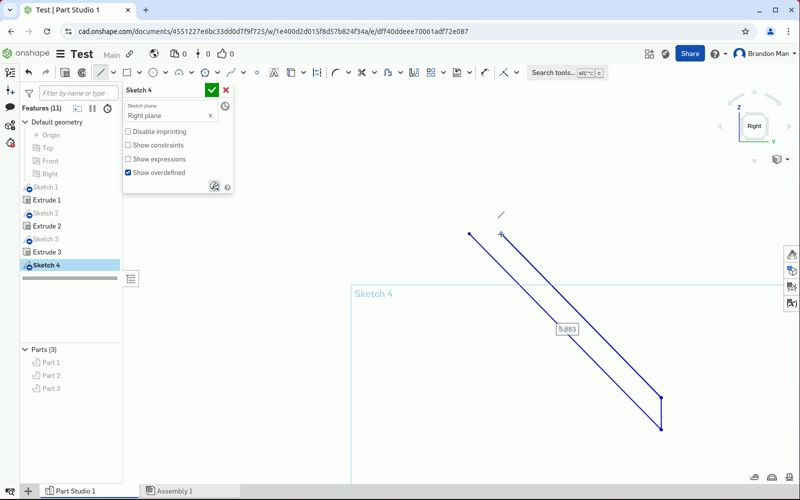
scroll(-6)
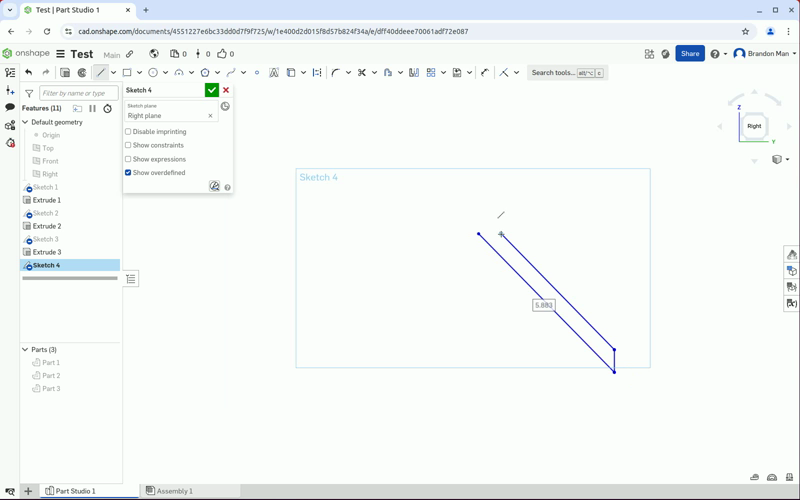
scroll(-6)
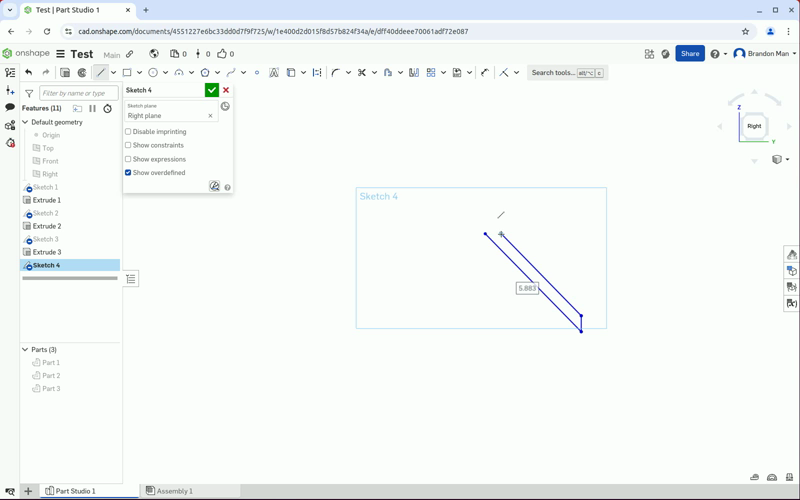
scroll(-6)
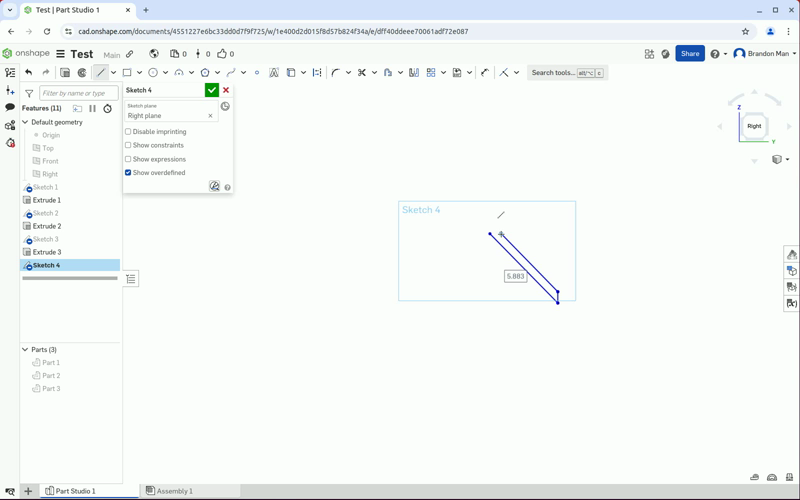
scroll(-6)
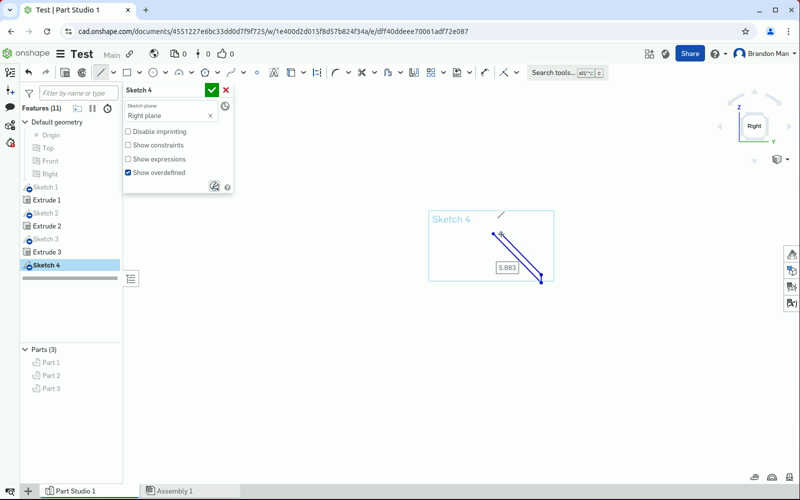
scroll(-6)
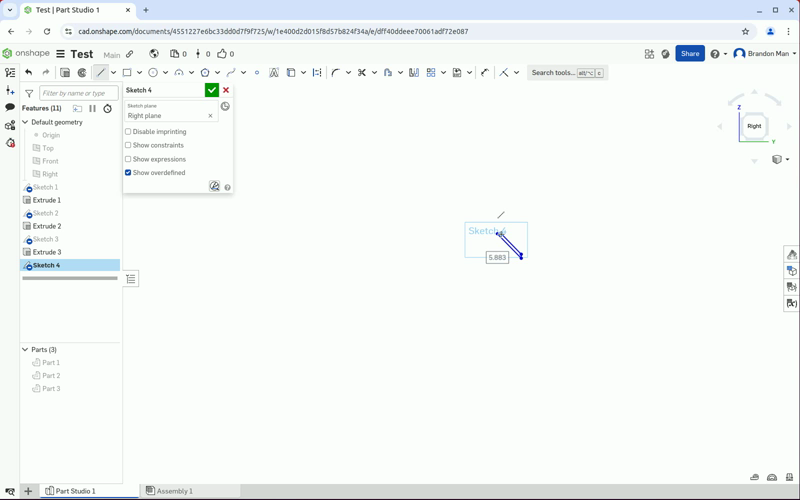
key_up(shift)
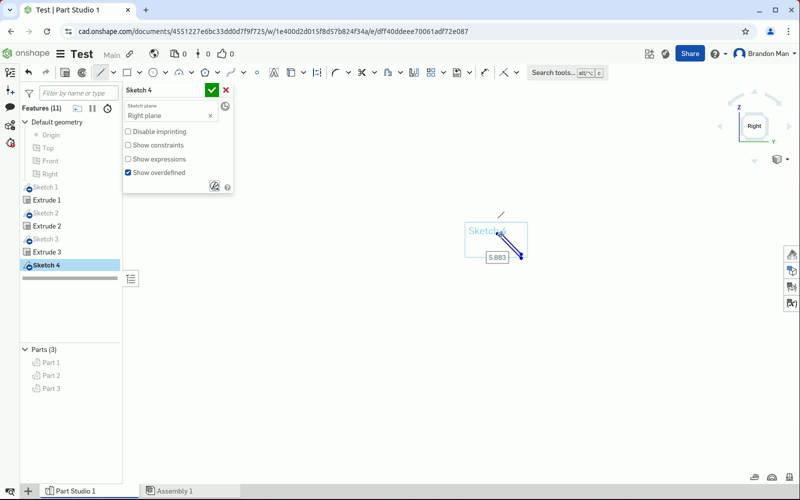
mouse_move(531, 233)
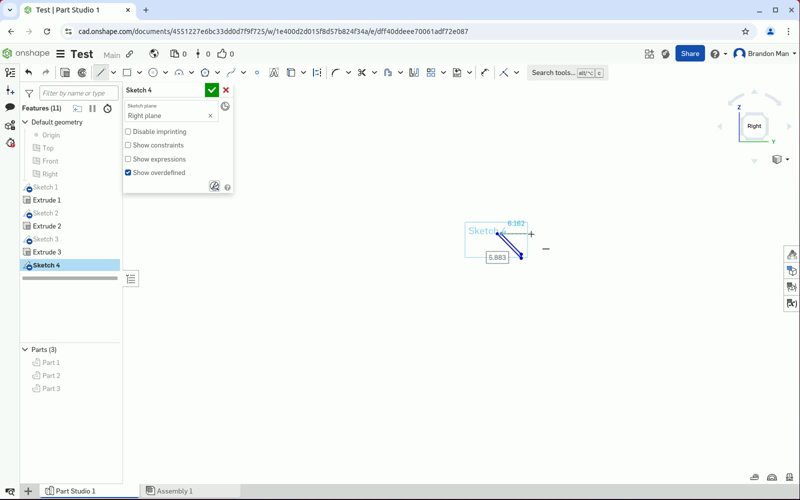
key_down(shift)
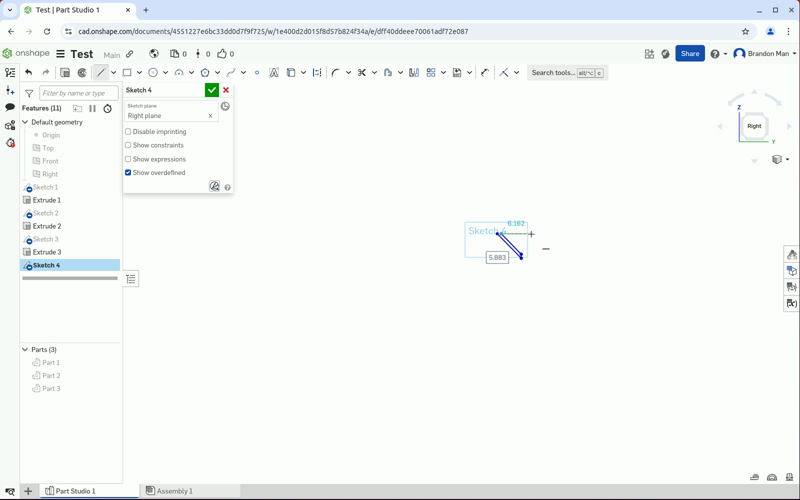
mouse_move(497, 233)
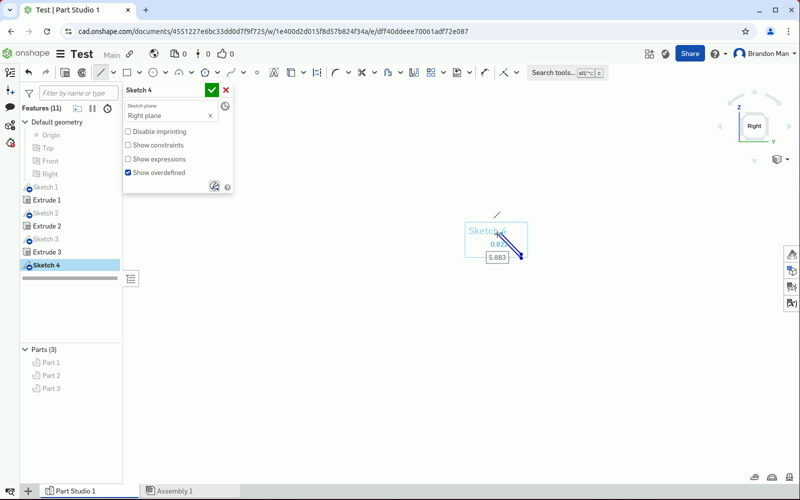
scroll(6)
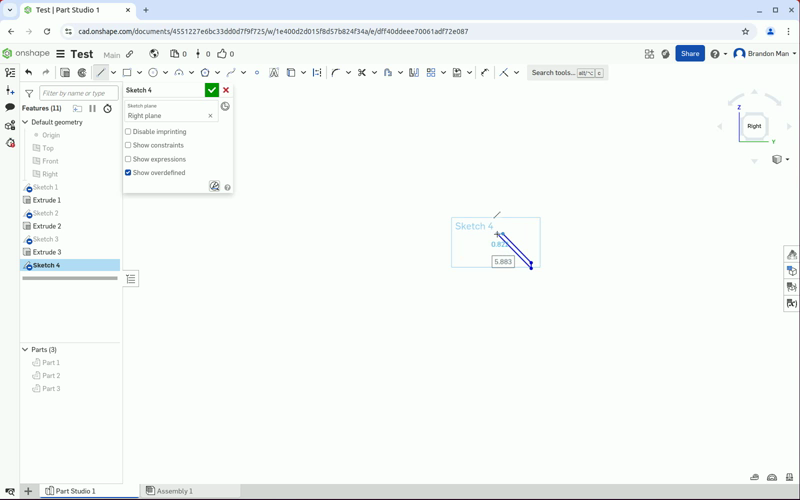
scroll(6)
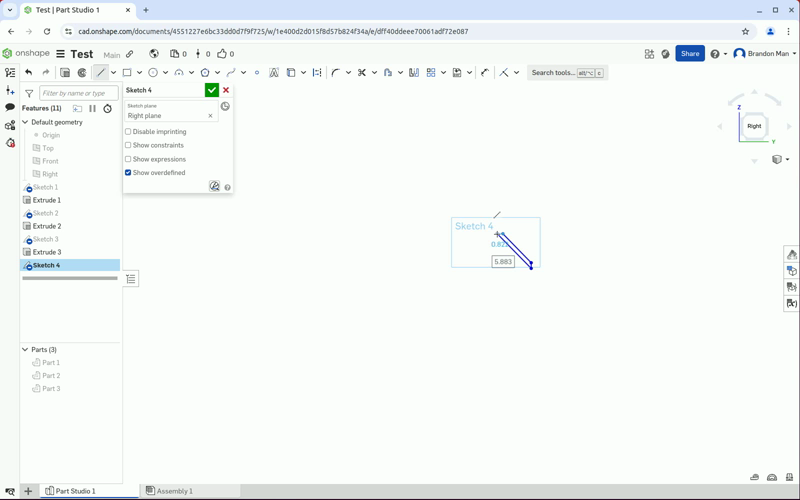
scroll(6)
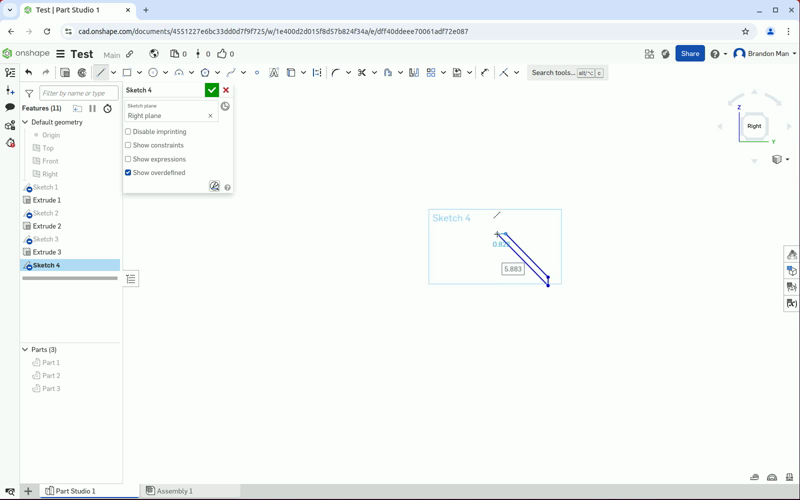
scroll(6)
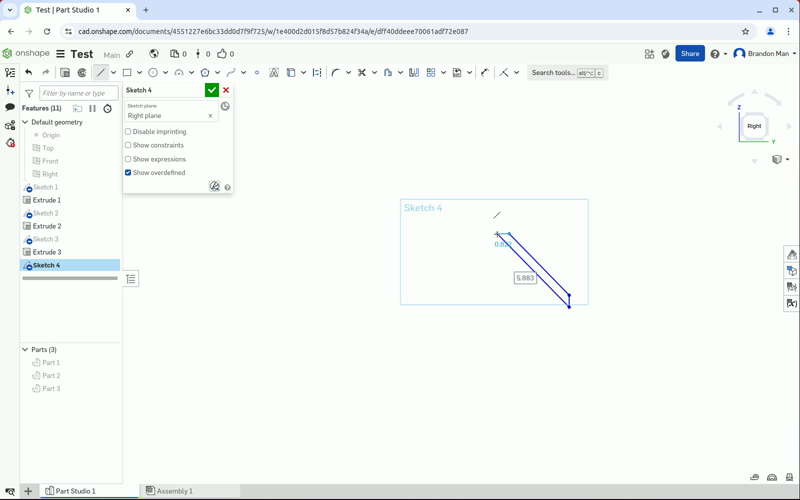
scroll(6)
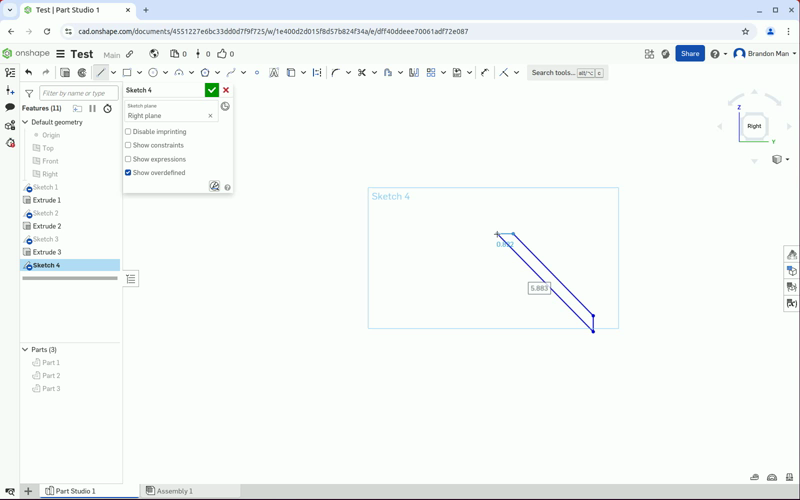
scroll(6)
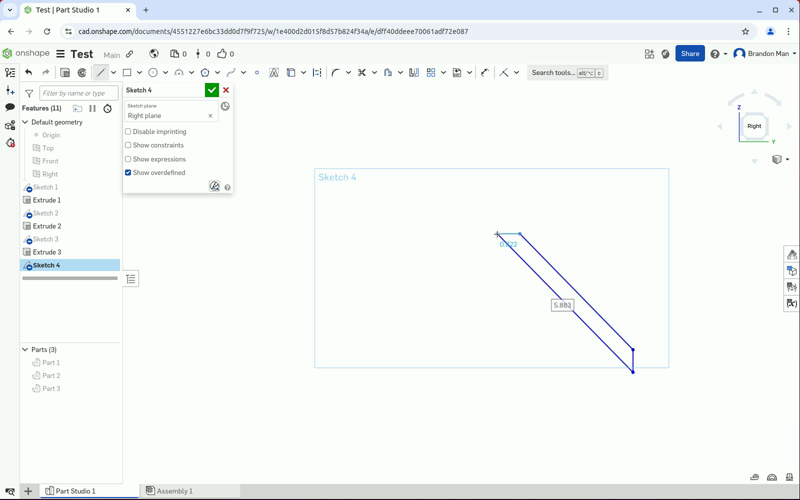
scroll(6)
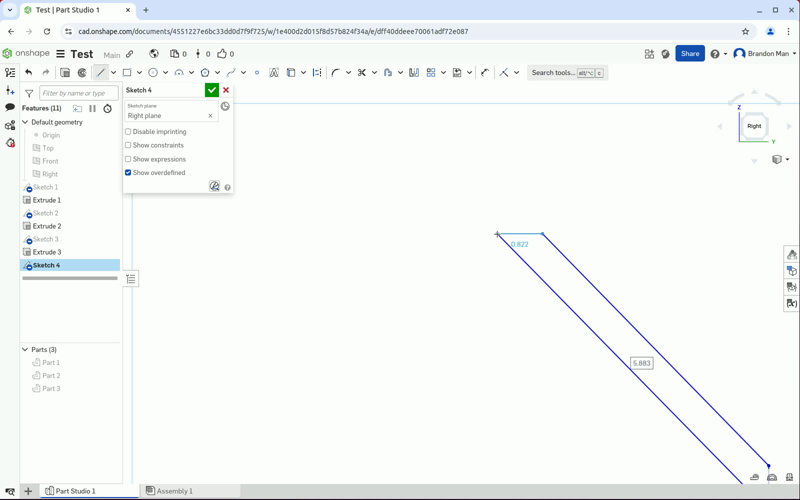
key_up(shift)
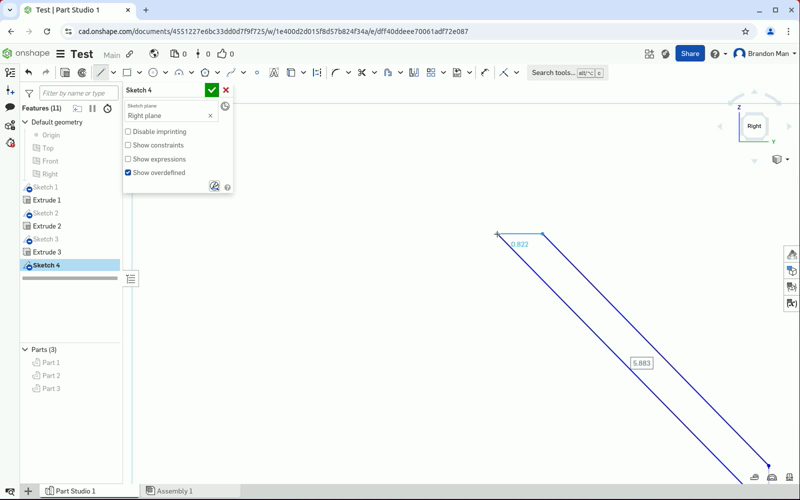
click(497, 233)
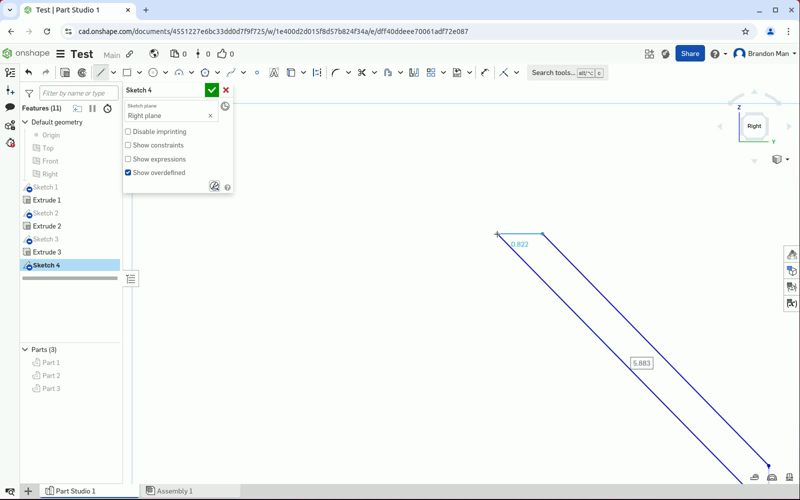
scroll(-6)
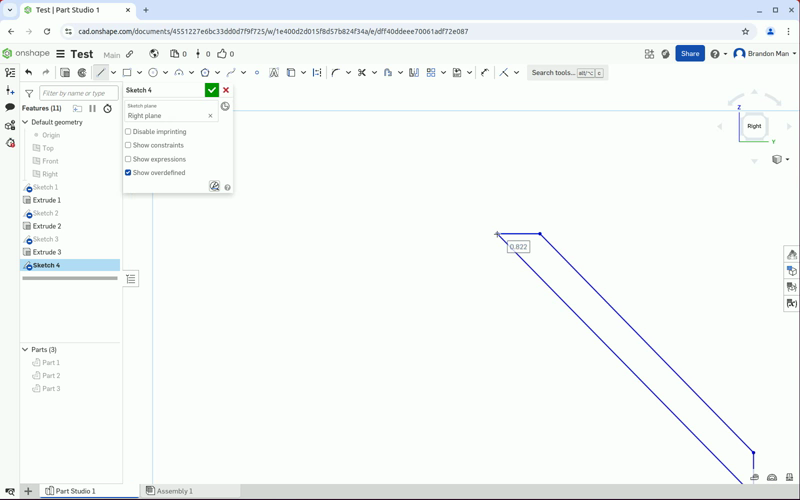
scroll(-6)
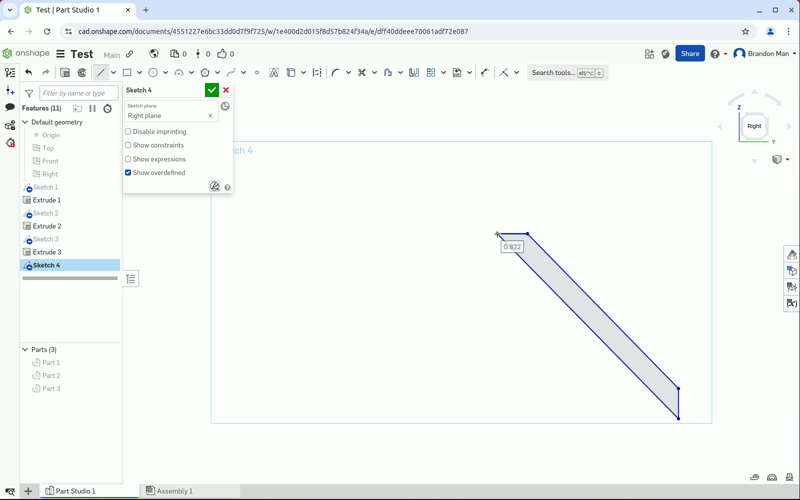
scroll(-6)
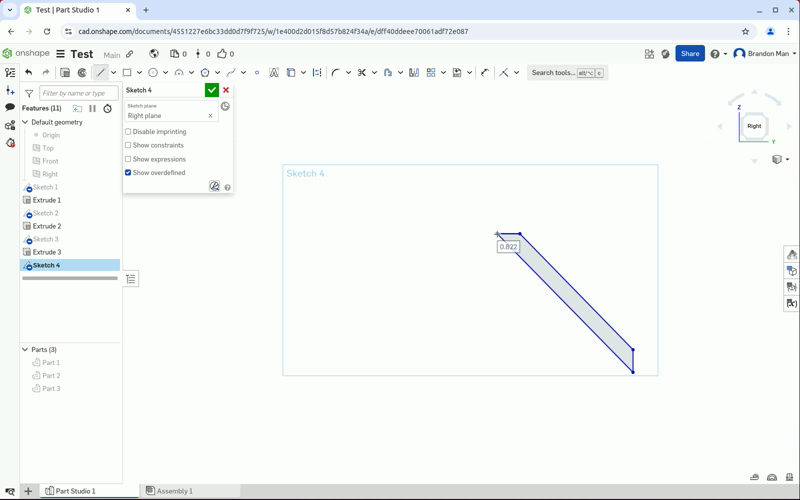
scroll(-6)
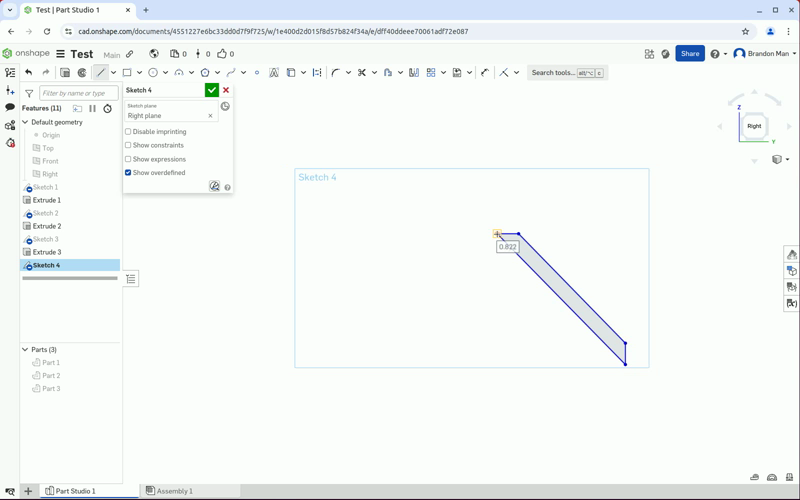
scroll(-6)
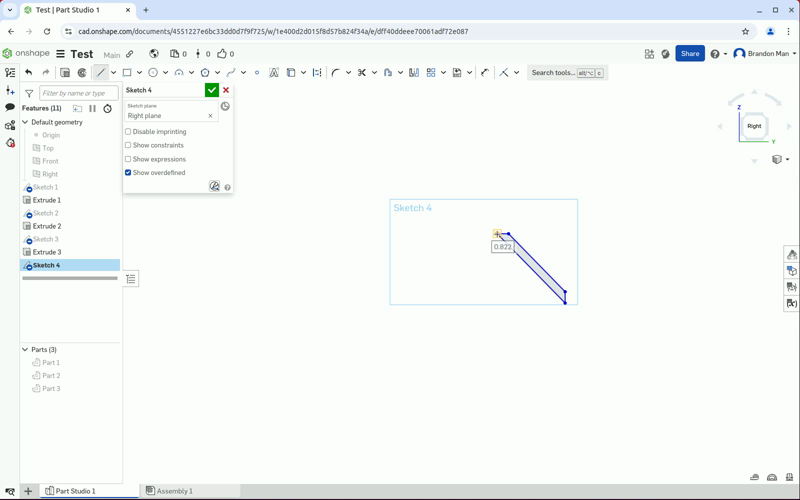
scroll(-6)
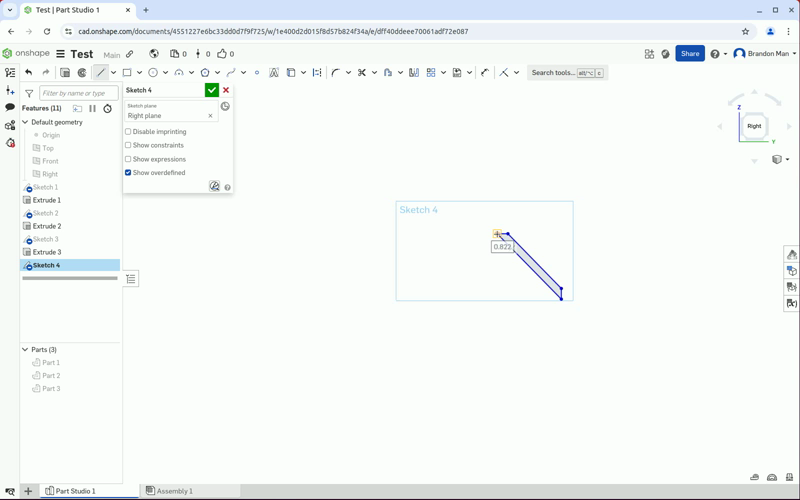
scroll(-6)
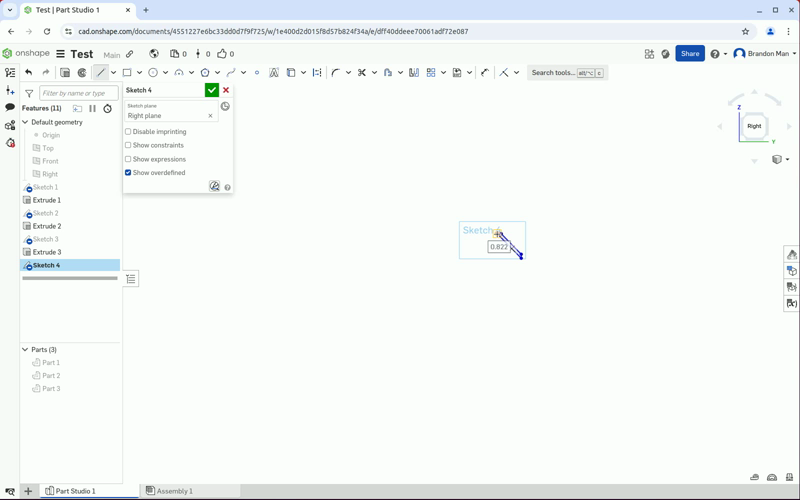
key(esc)
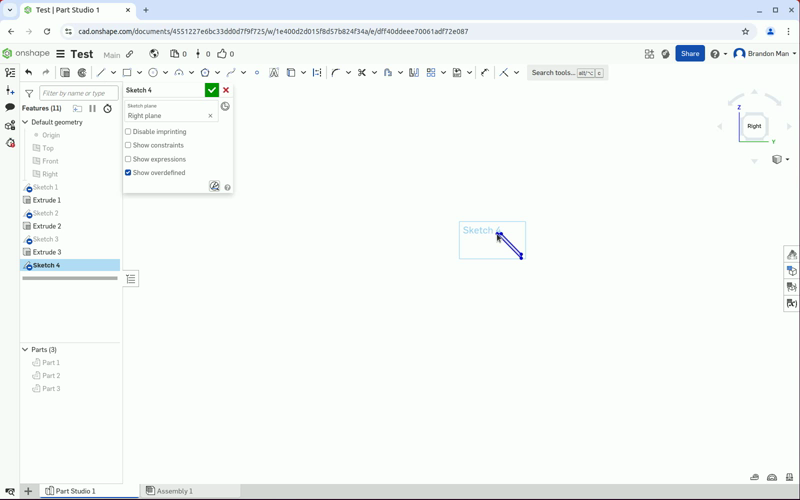
mouse_move(514, 248)
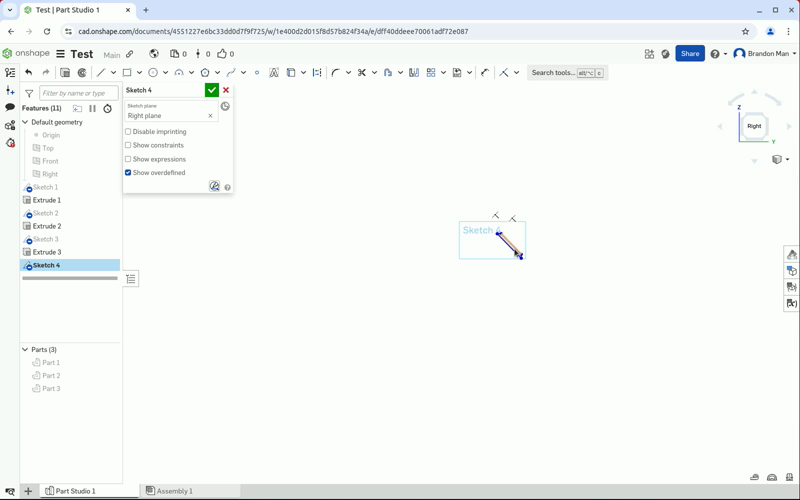
scroll(6)
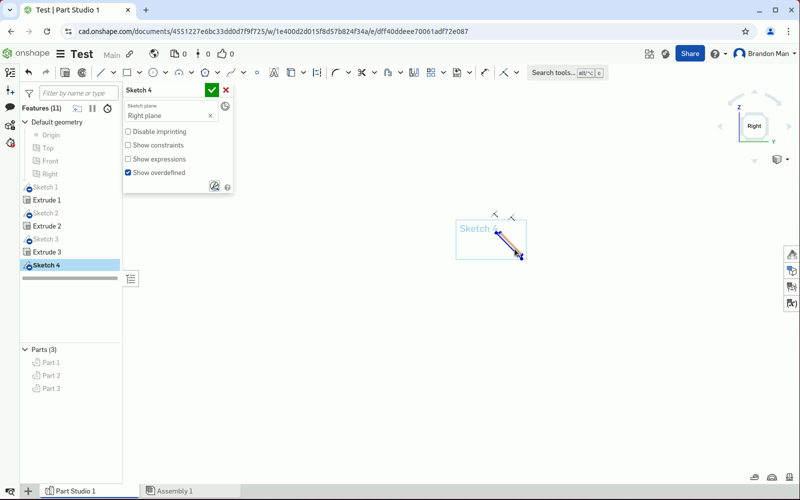
scroll(6)
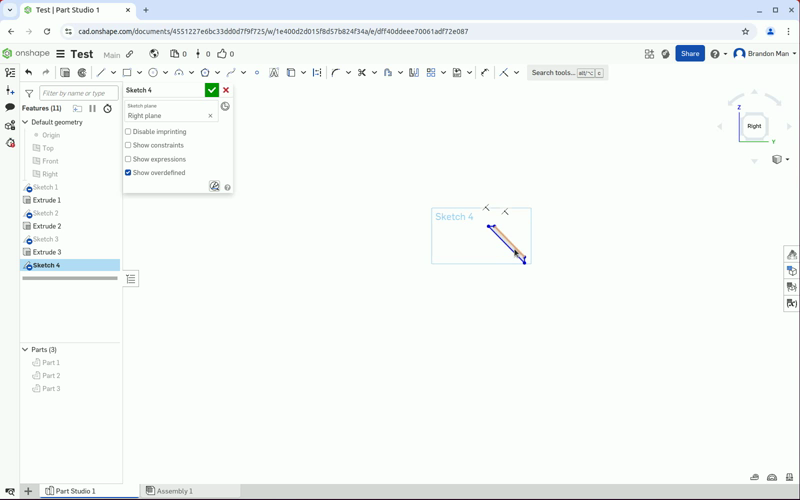
scroll(6)
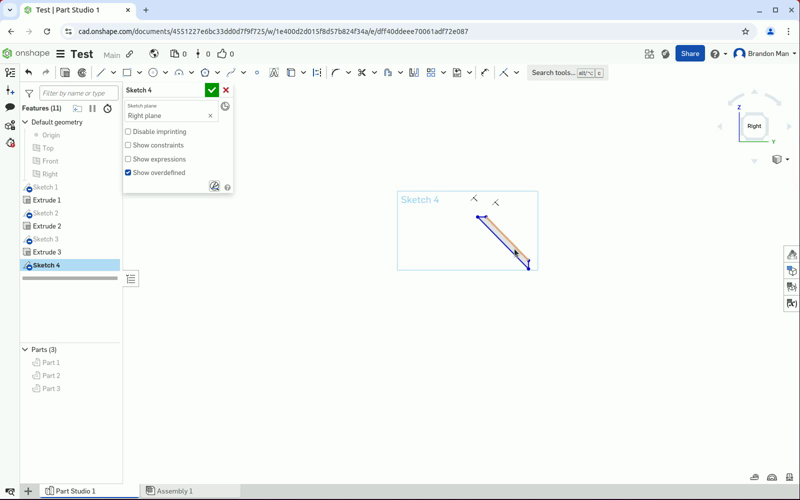
scroll(6)
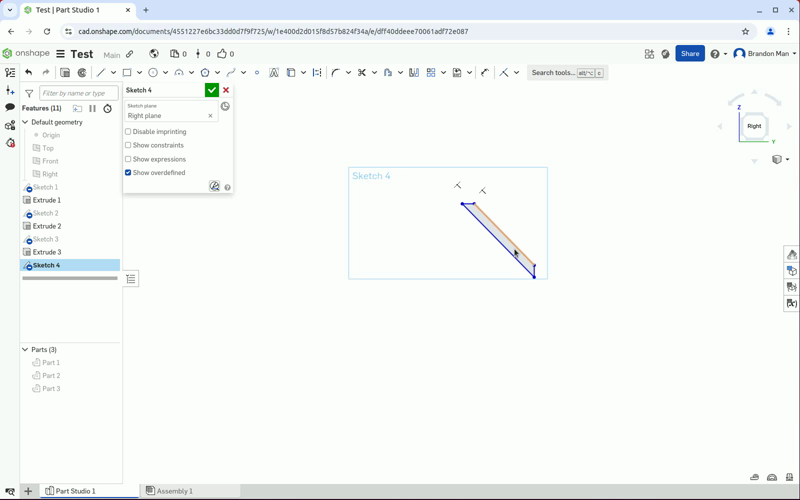
scroll(6)
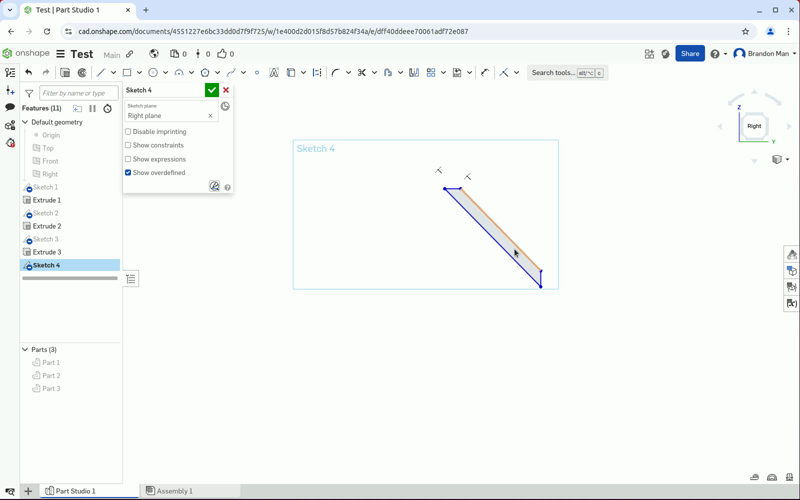
scroll(6)
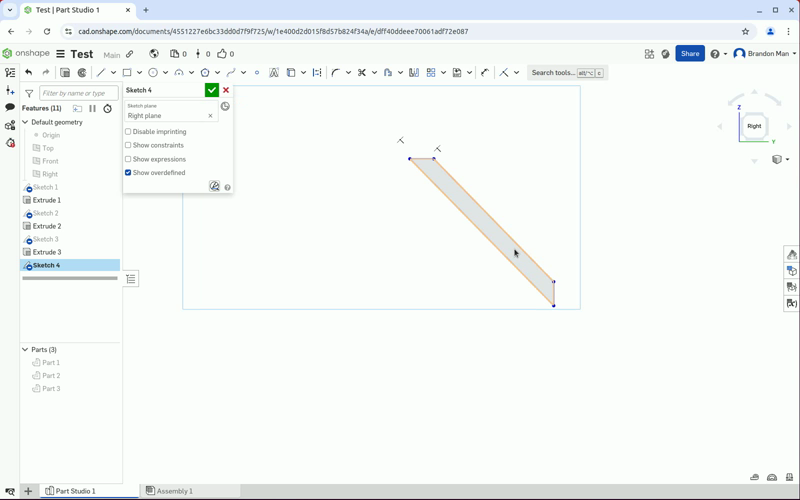
scroll(6)
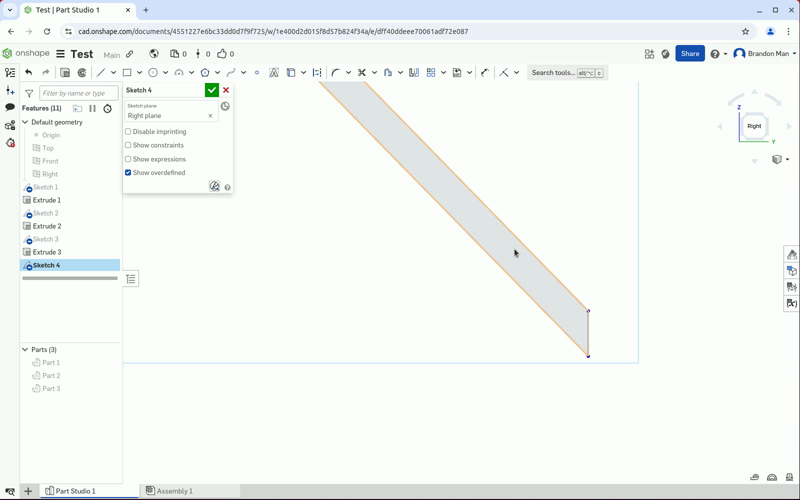
click(514, 248)
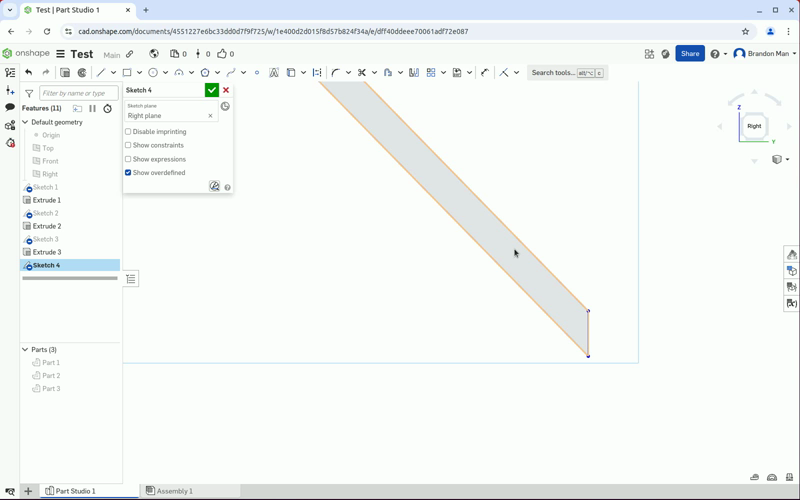
scroll(-6)
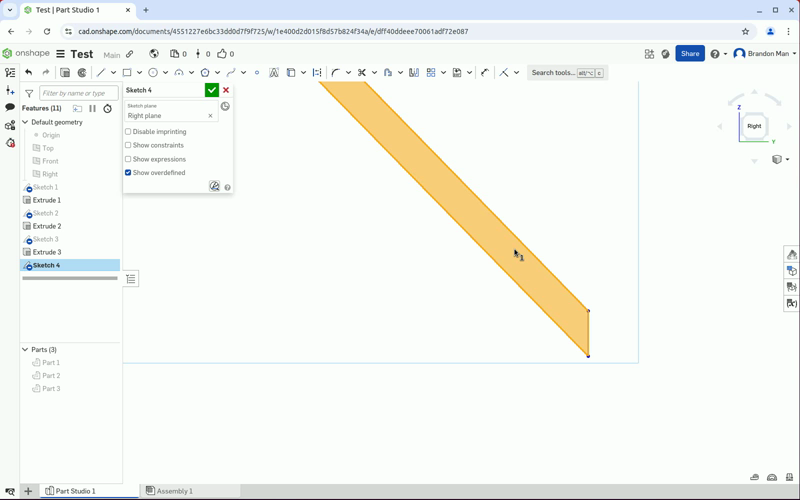
scroll(-6)
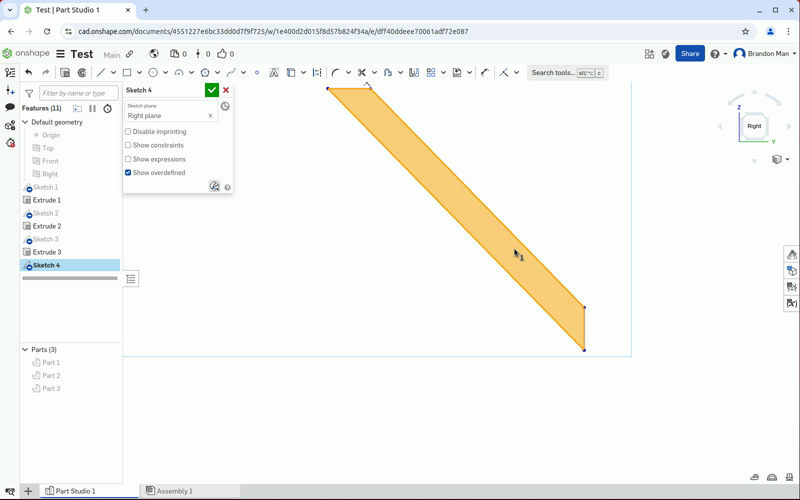
scroll(-6)
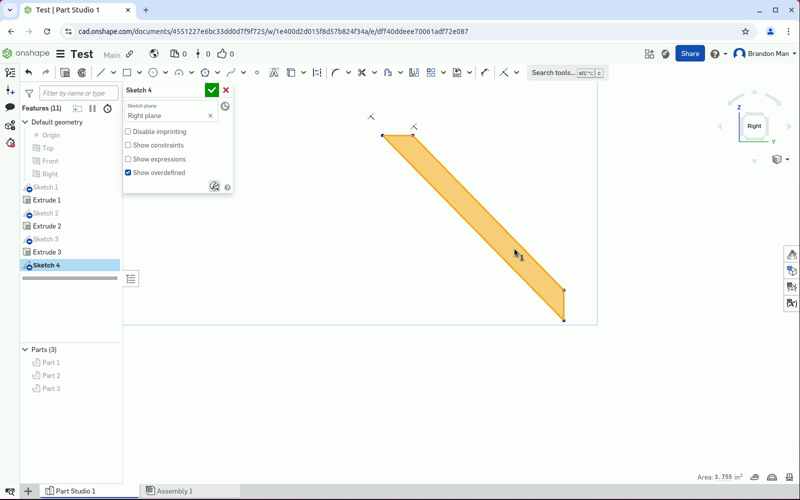
scroll(-6)
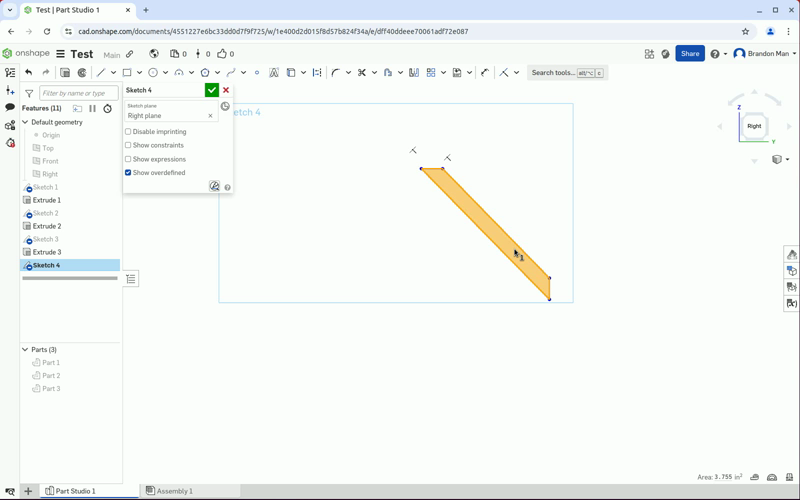
scroll(-6)
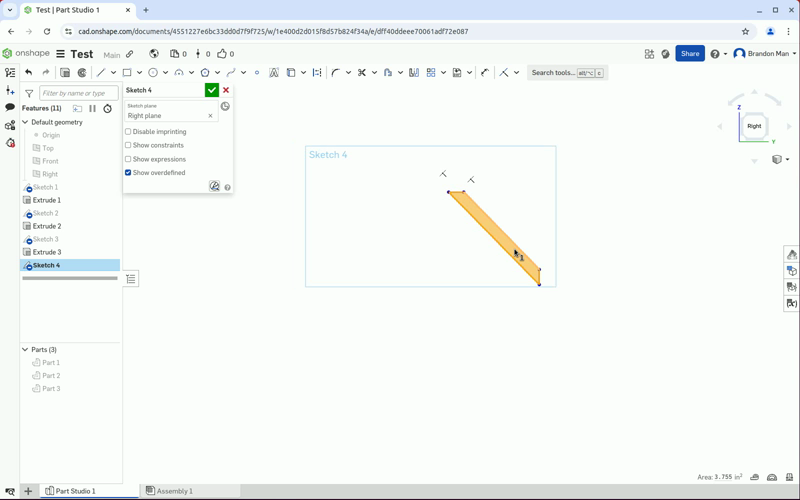
scroll(-6)
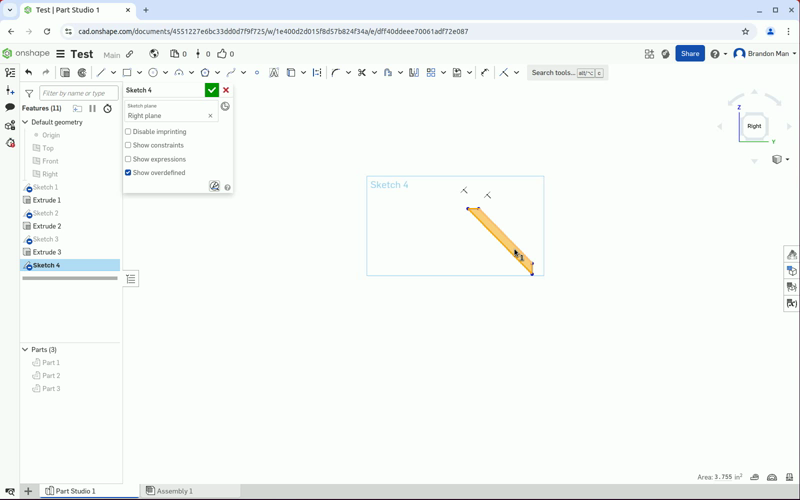
scroll(-6)
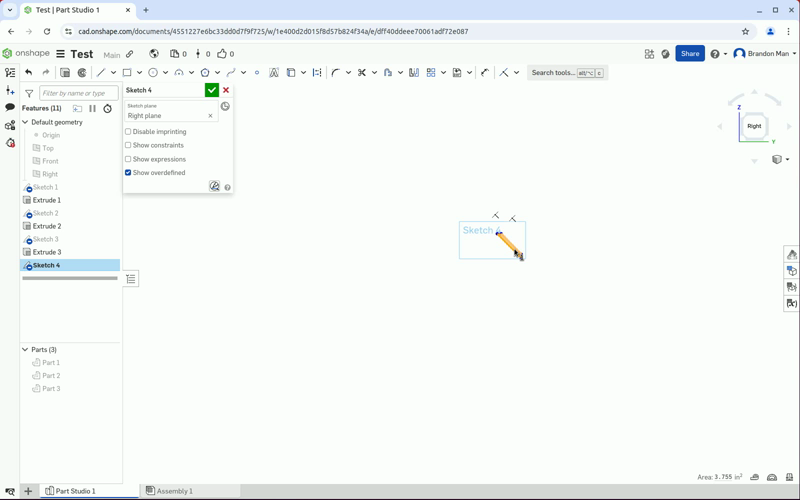
mouse_move(73, 352)
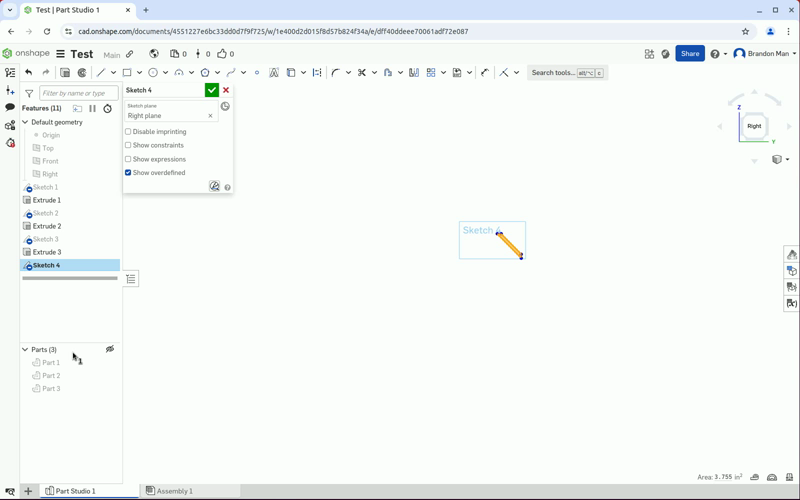
key(shift+y)
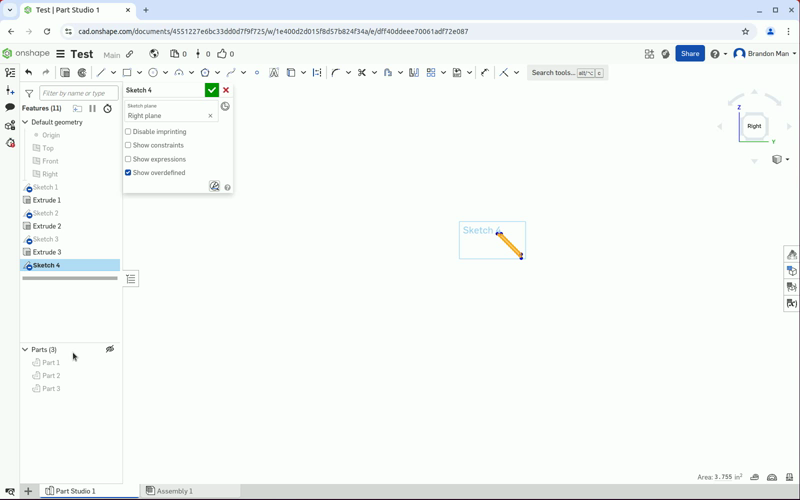
key(shift+e)
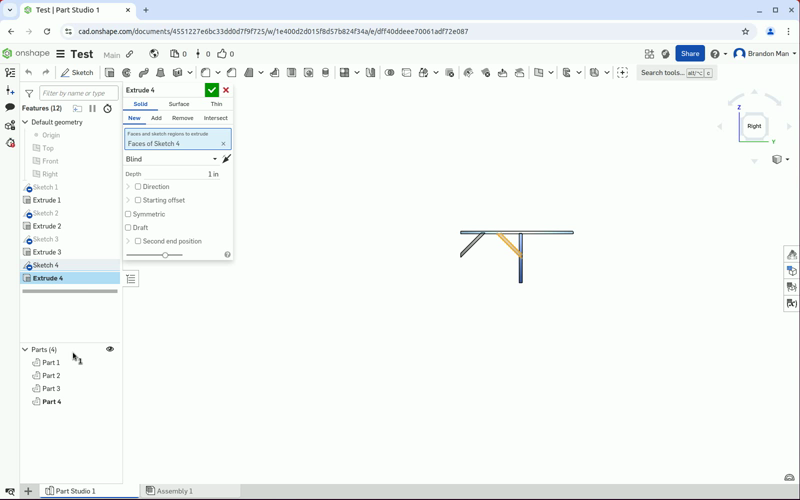
mouse_move(143, 106)
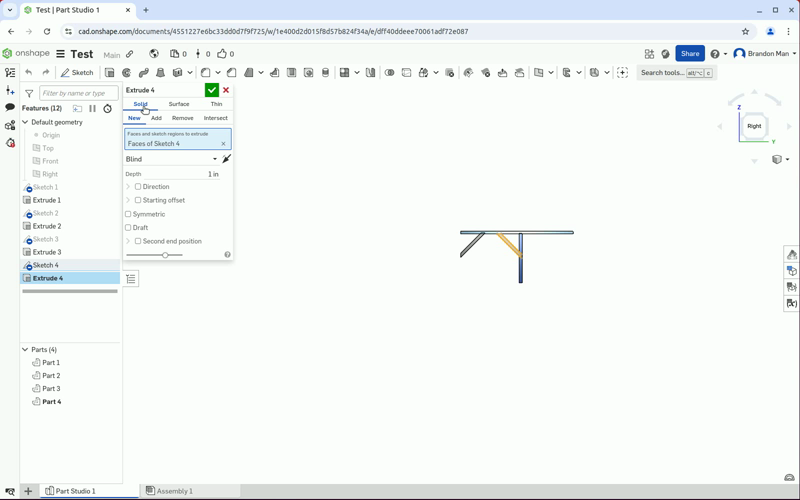
click(143, 106)
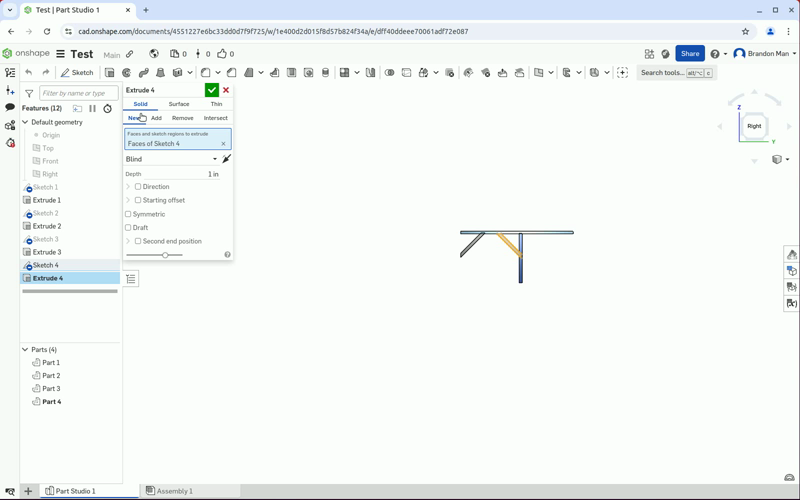
mouse_move(137, 120)
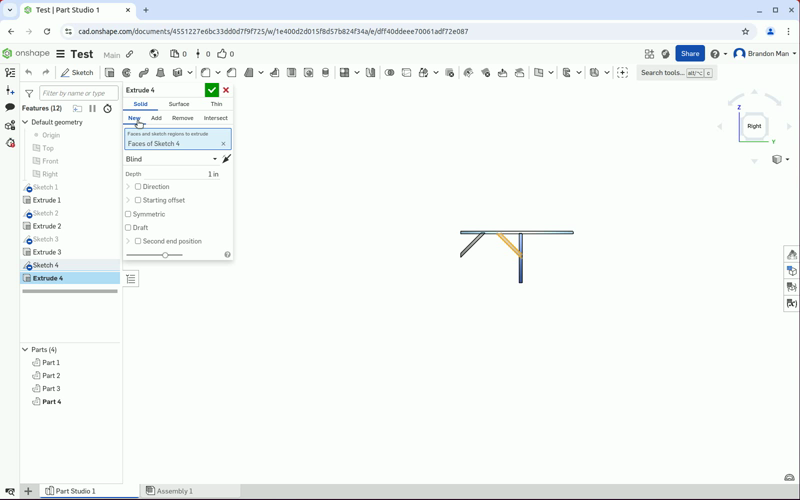
click(137, 120)
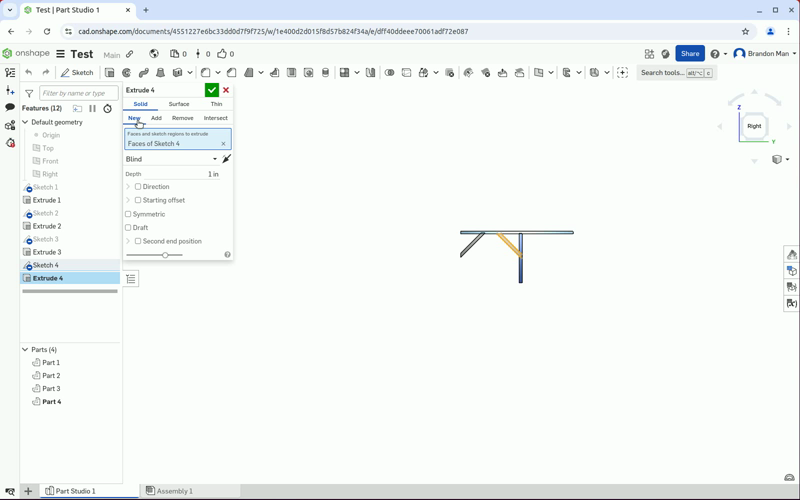
key(tab, 4)
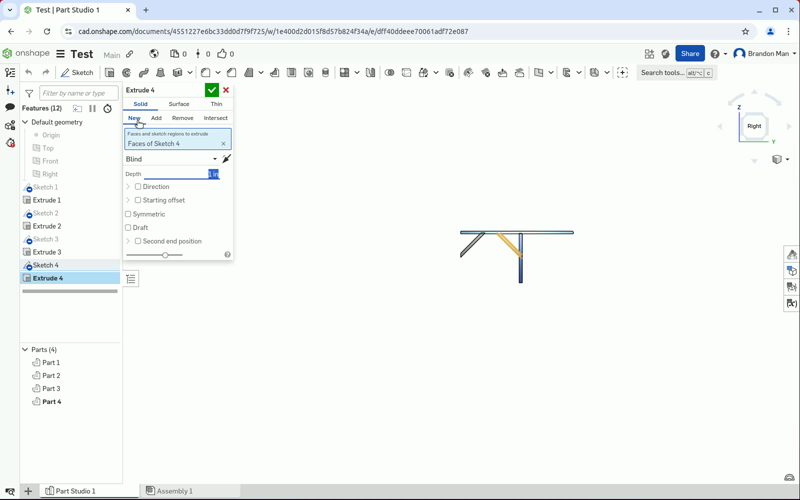
text(0.963)
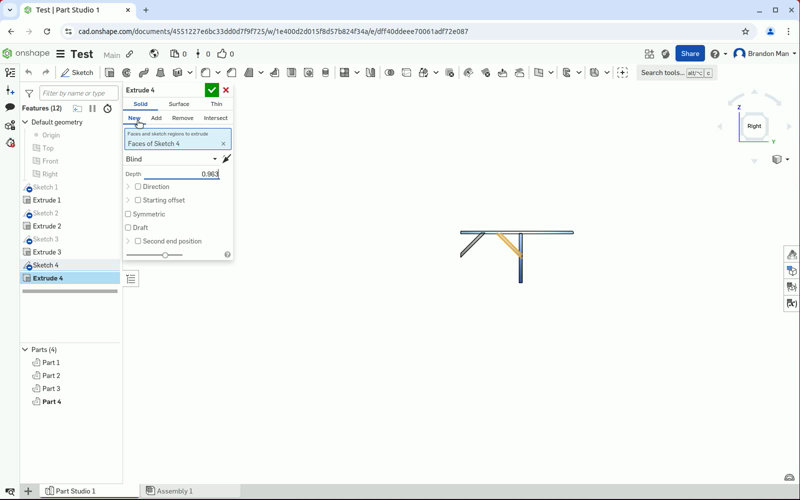
key(enter)
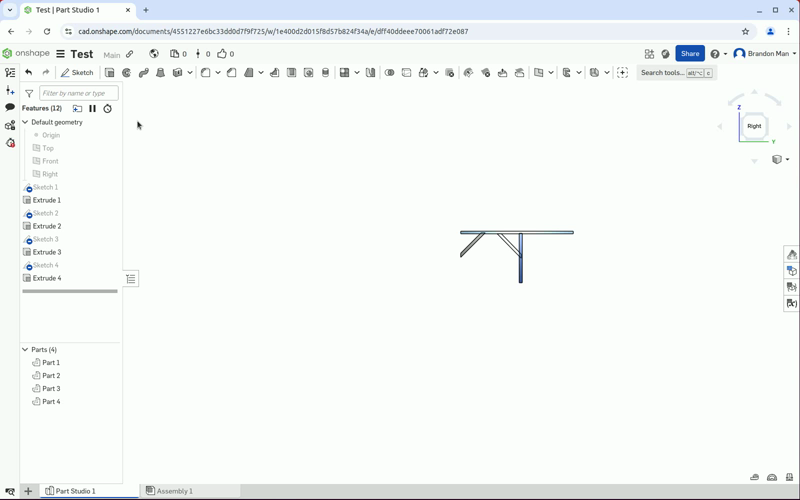
key(shift+h)
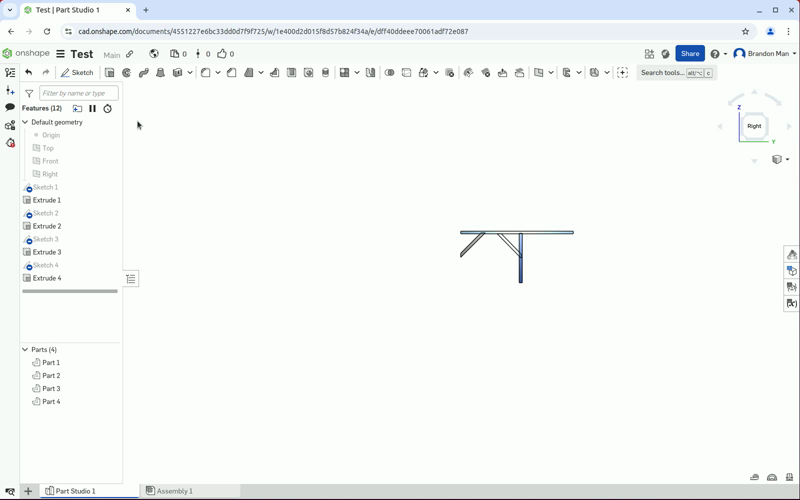
key(shift+h)
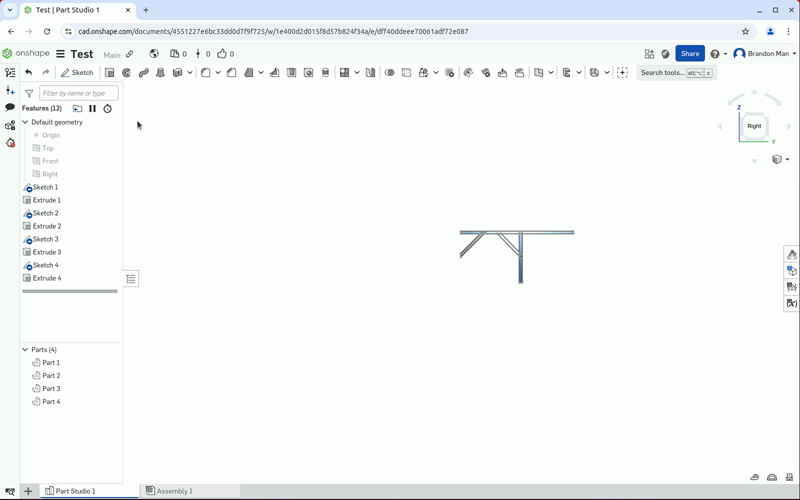
key(shift+7)
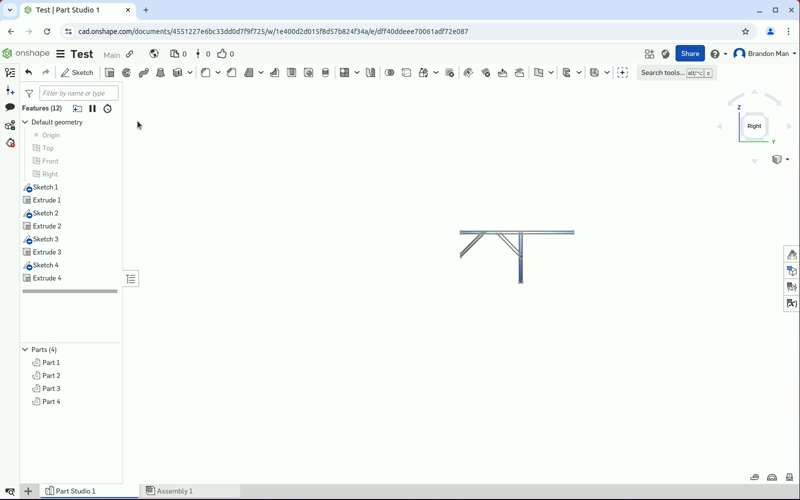
key(right, 2)
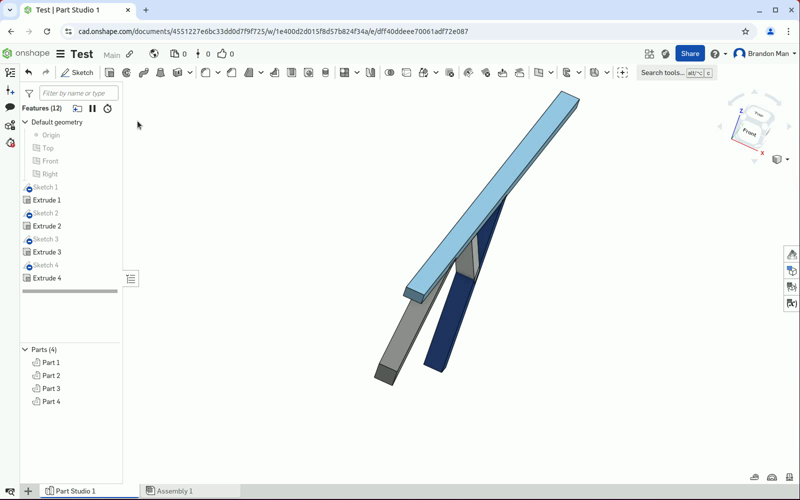
key(down, 2)
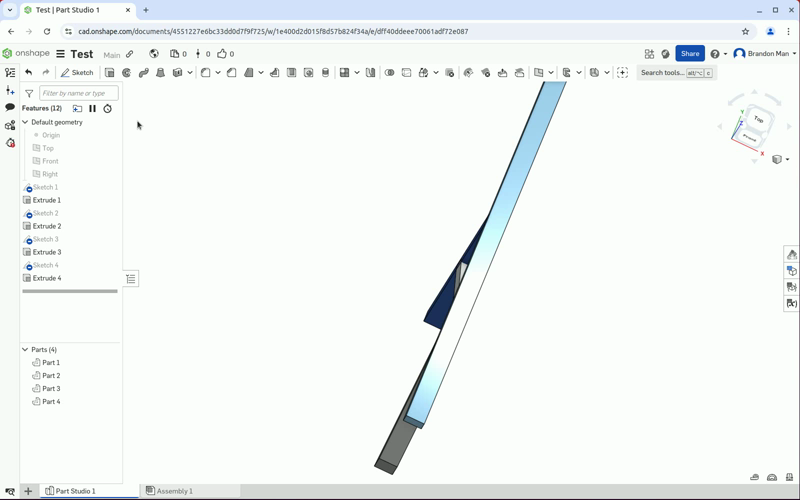
key(up, 2)
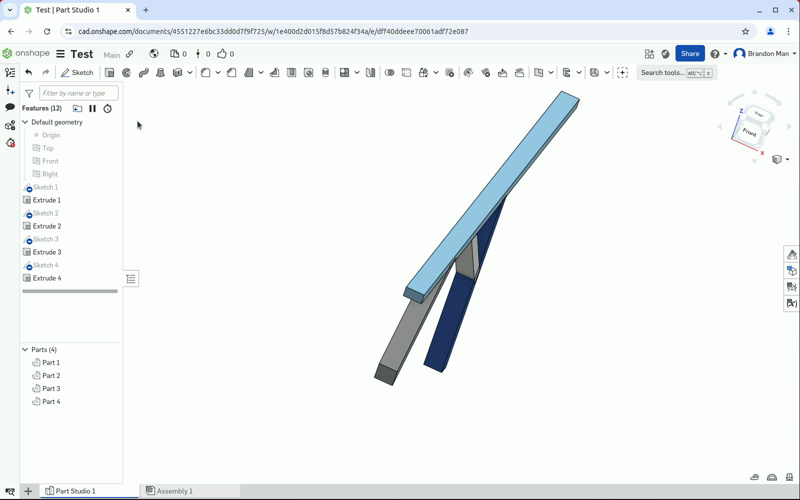
key(left, 2)
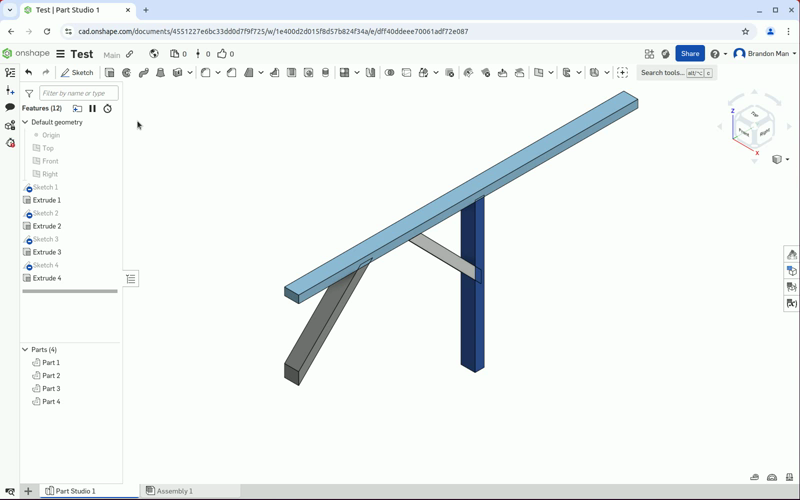
mouse_move(73, 189)
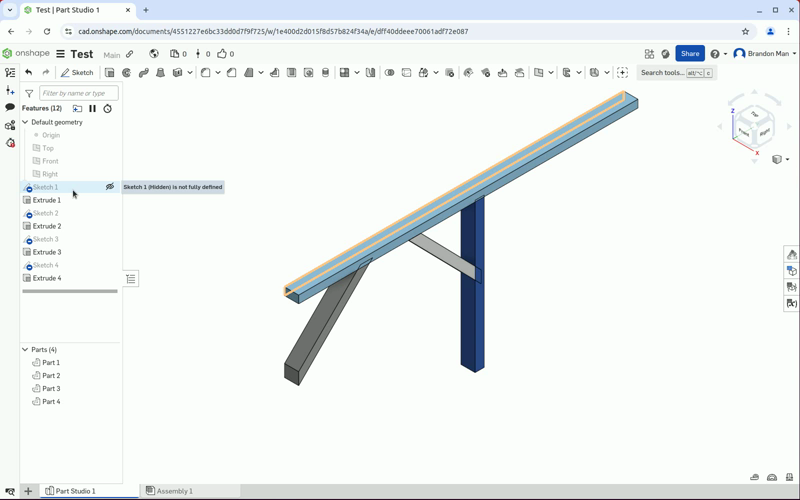
click(73, 189)